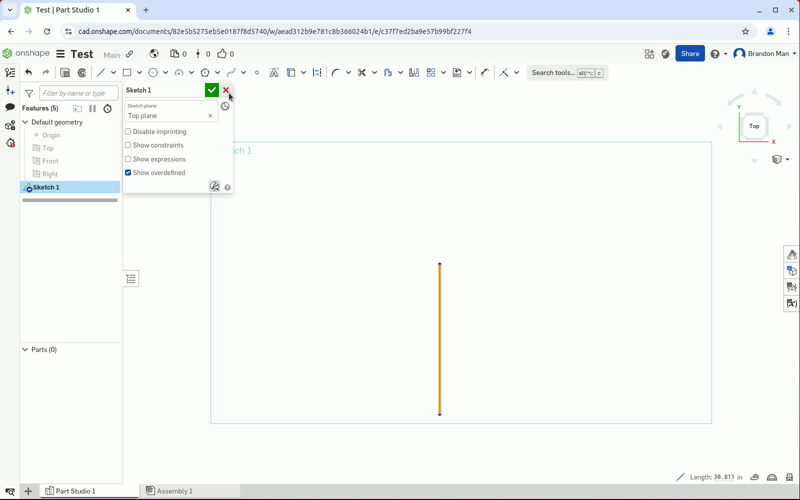
key(shift+h)
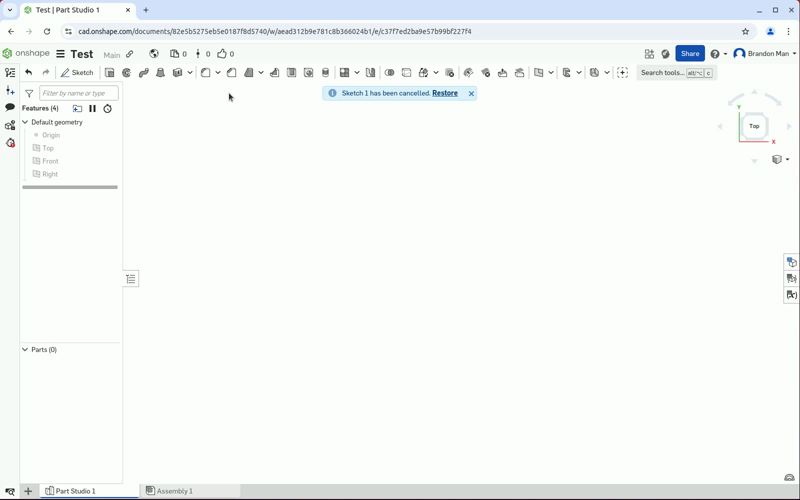
mouse_move(73, 352)
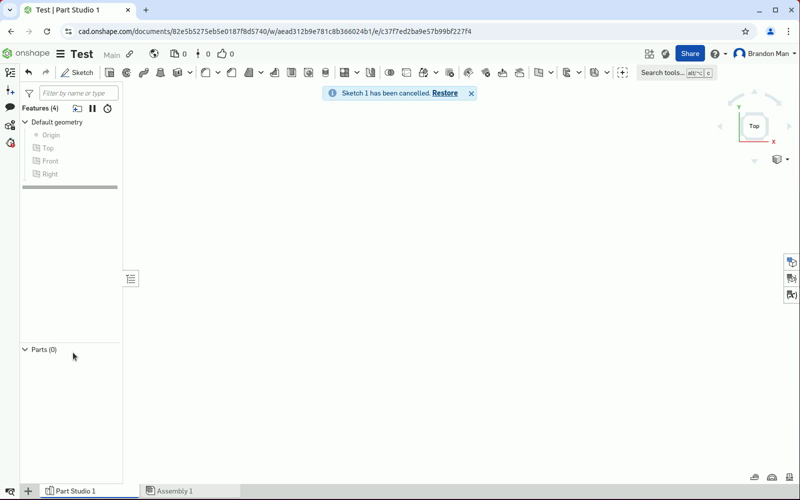
key(y)
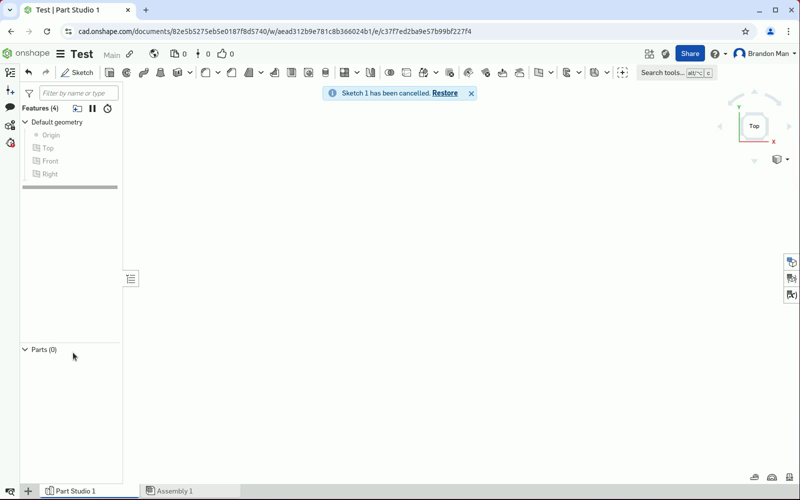
key(shift+p)
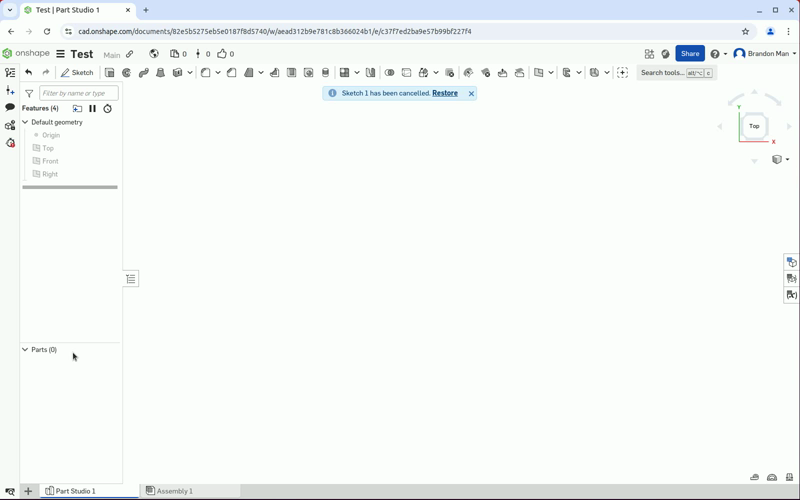
key(space)
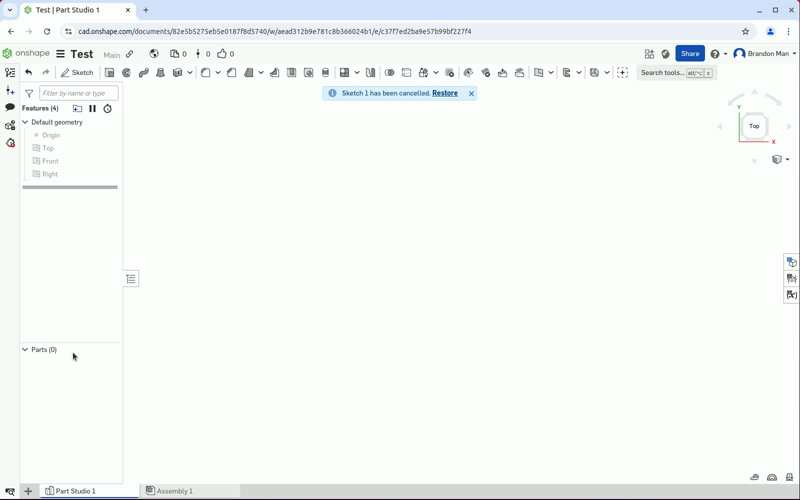
key_down(shift)
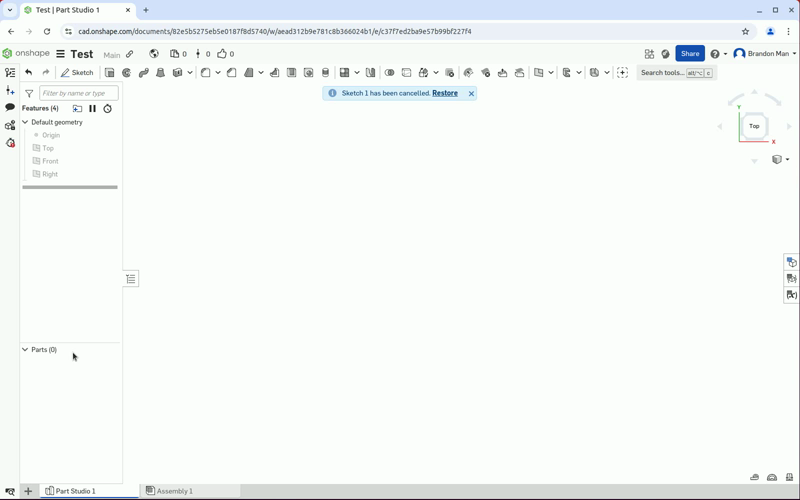
key(up)
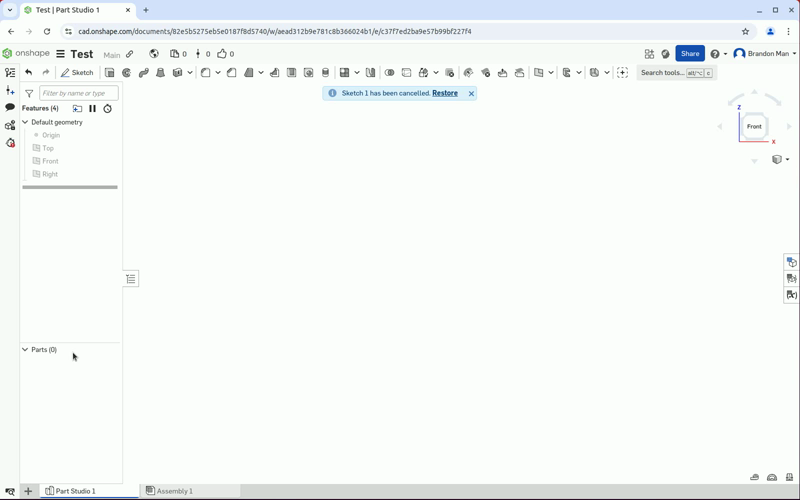
key_up(shift)
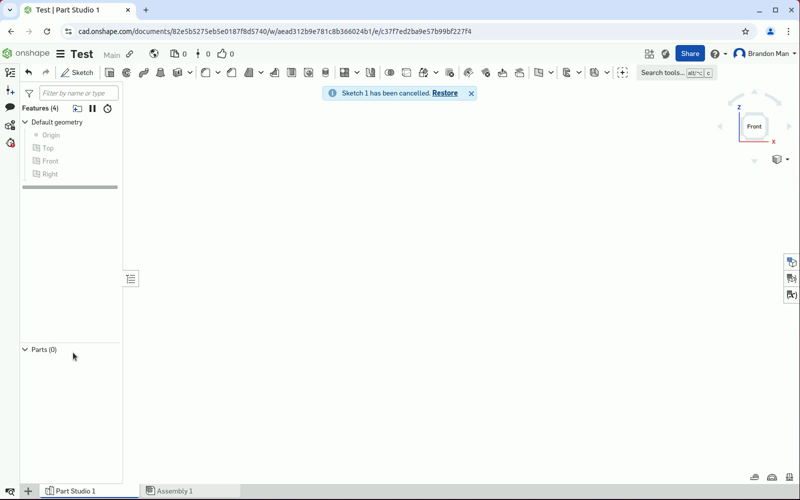
mouse_move(73, 352)
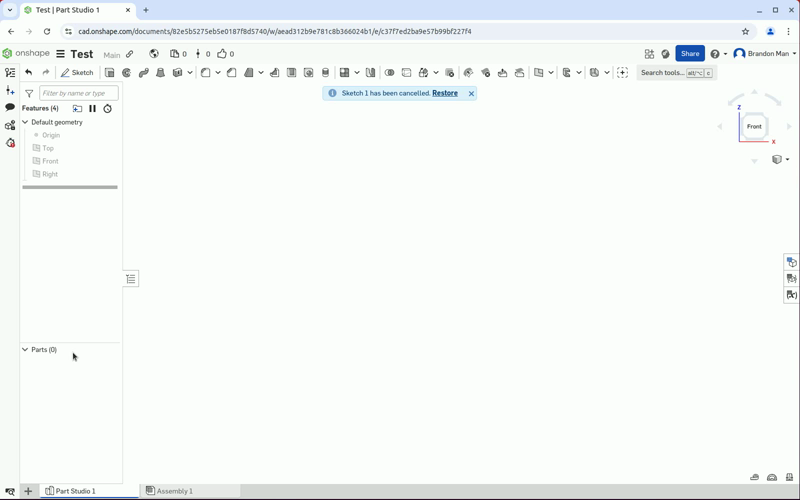
key(shift+y)
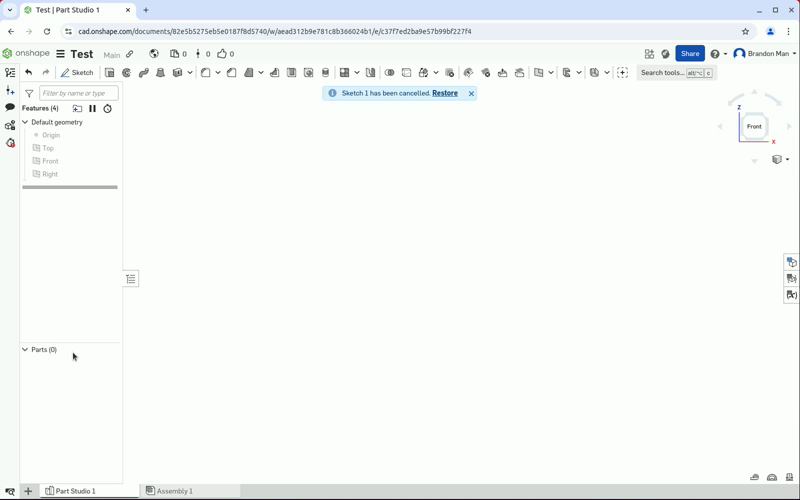
key(shift+s)
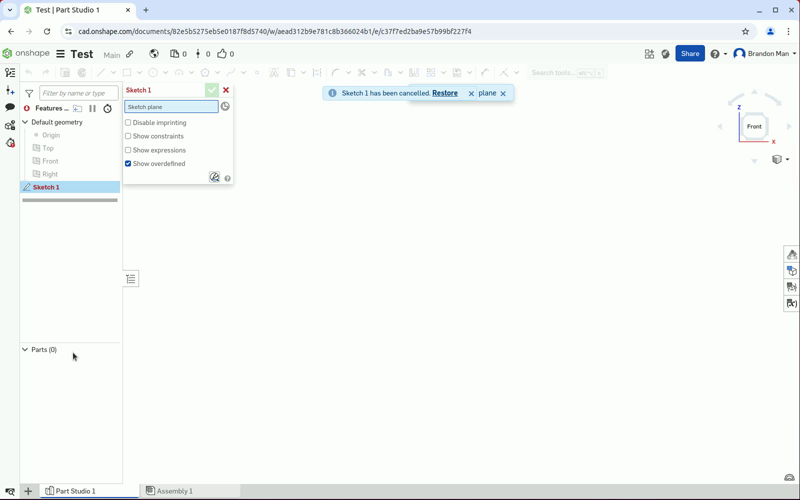
mouse_move(73, 163)
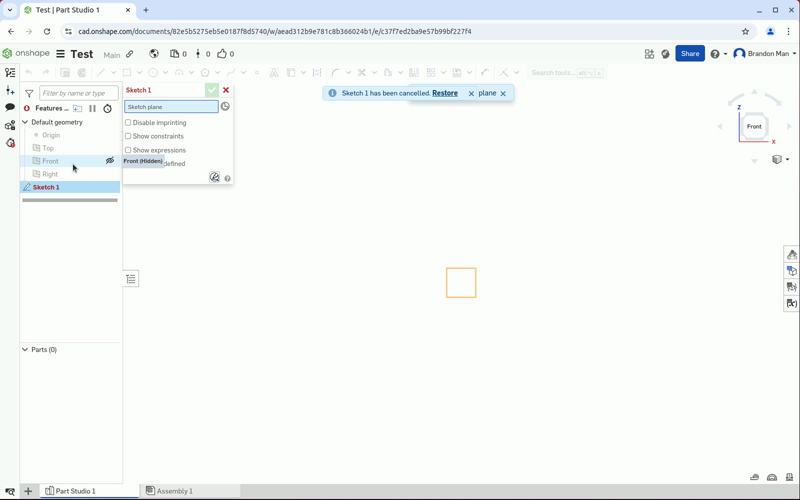
click(73, 163)
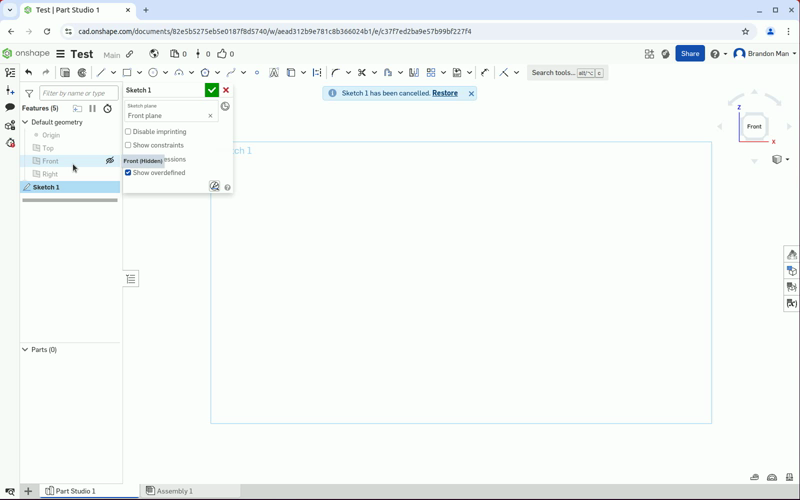
mouse_move(73, 352)
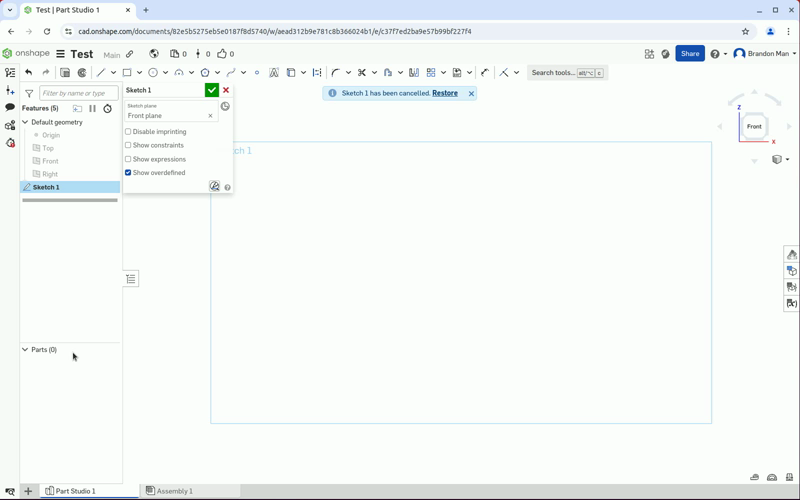
key(y)
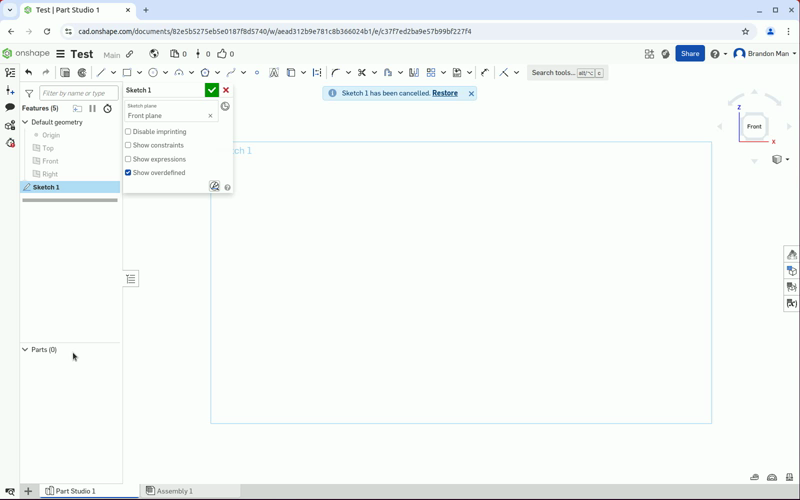
key(l)
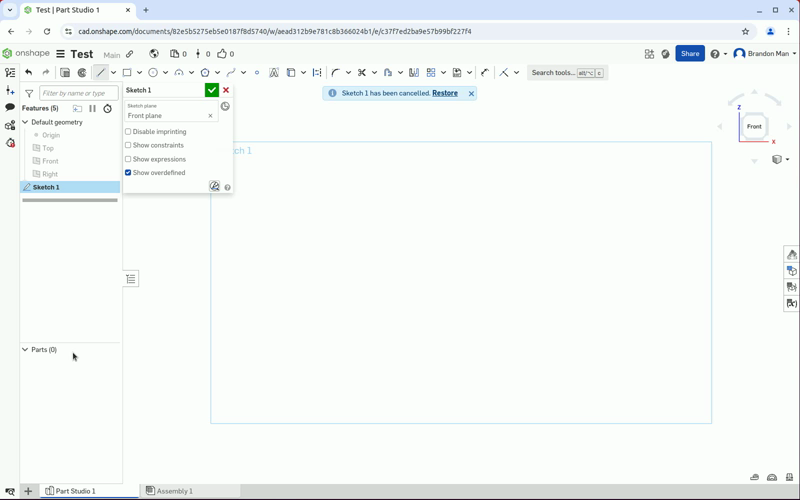
key_down(shift)
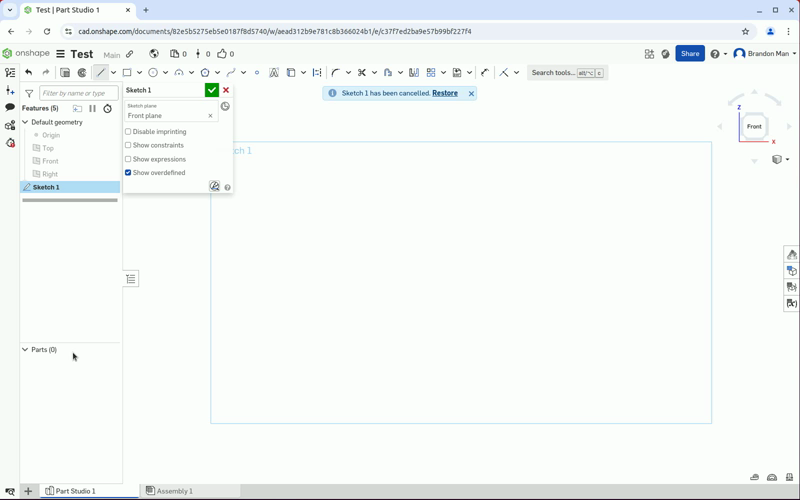
mouse_move(430, 313)
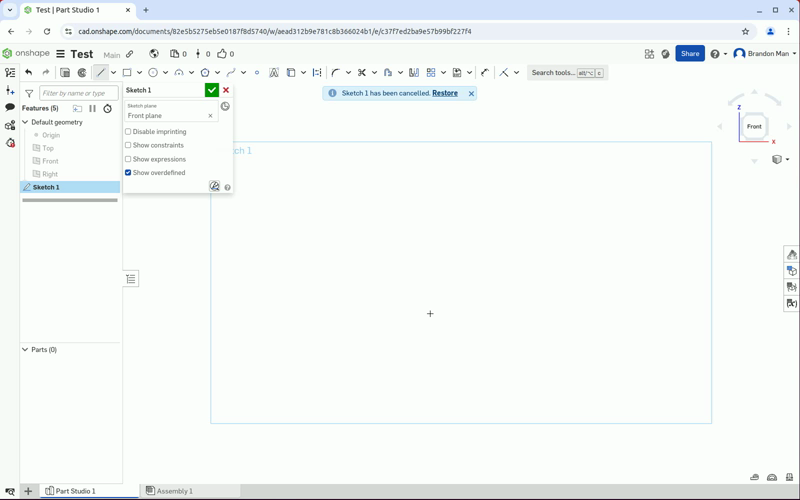
click(430, 313)
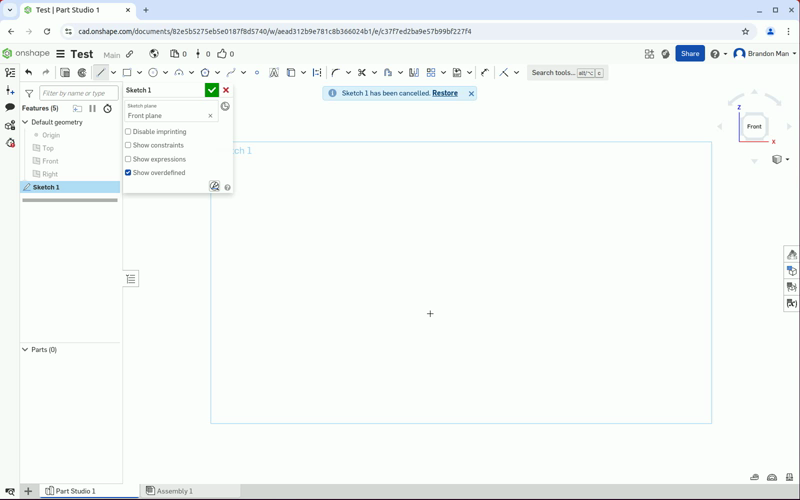
key_up(shift)
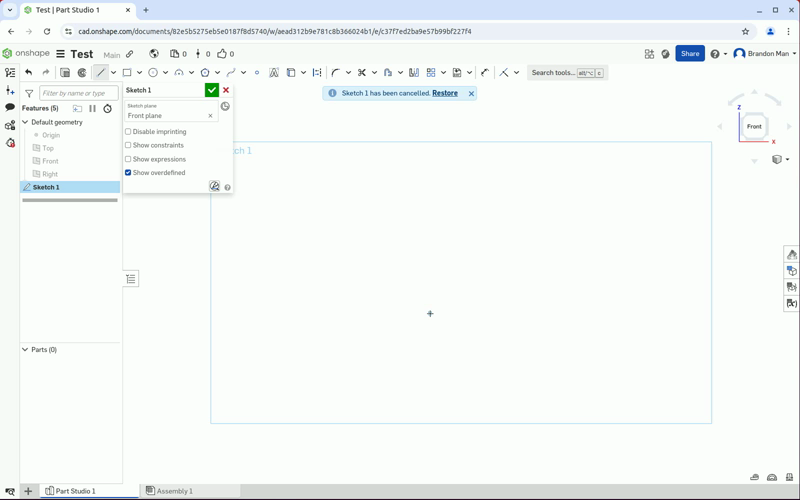
key_down(shift)
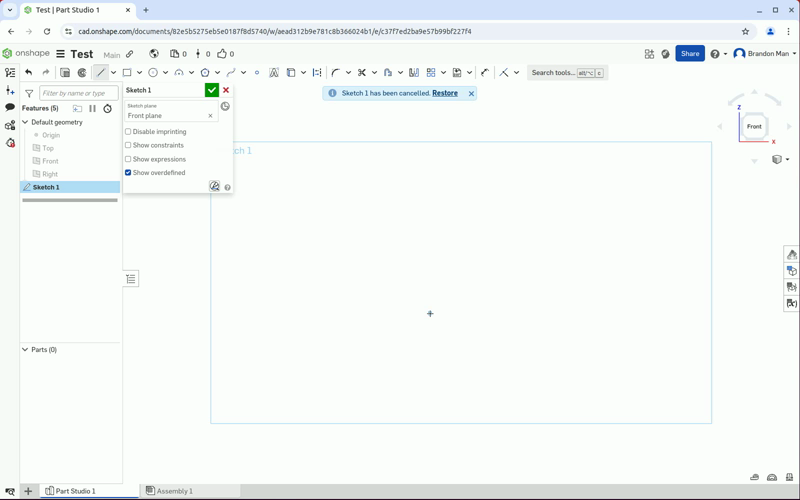
mouse_move(490, 313)
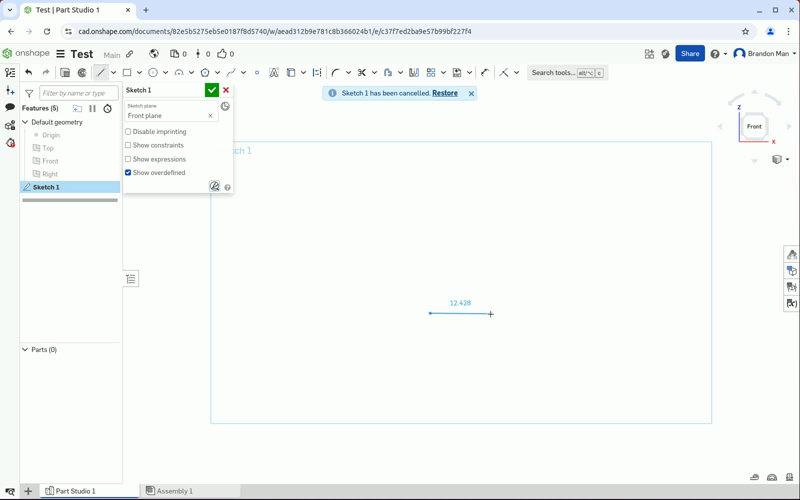
click(490, 313)
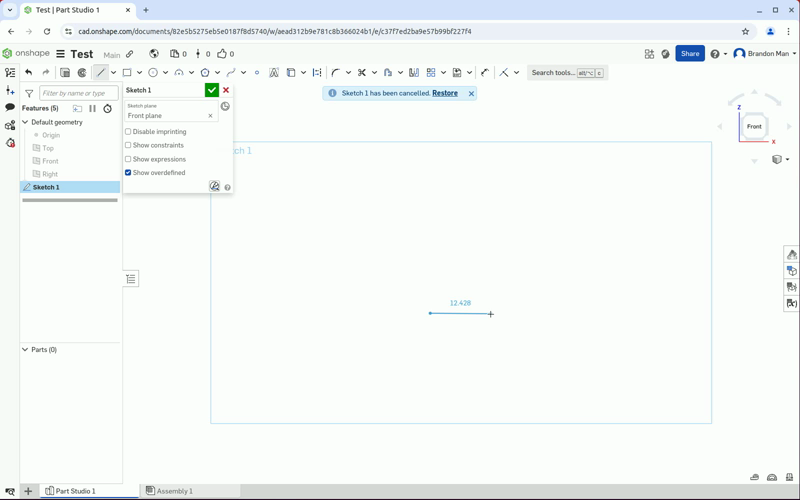
key_up(shift)
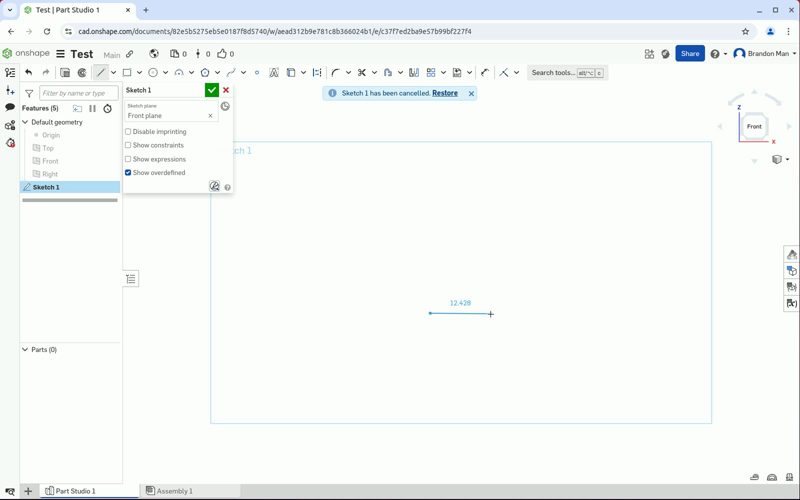
key_down(shift)
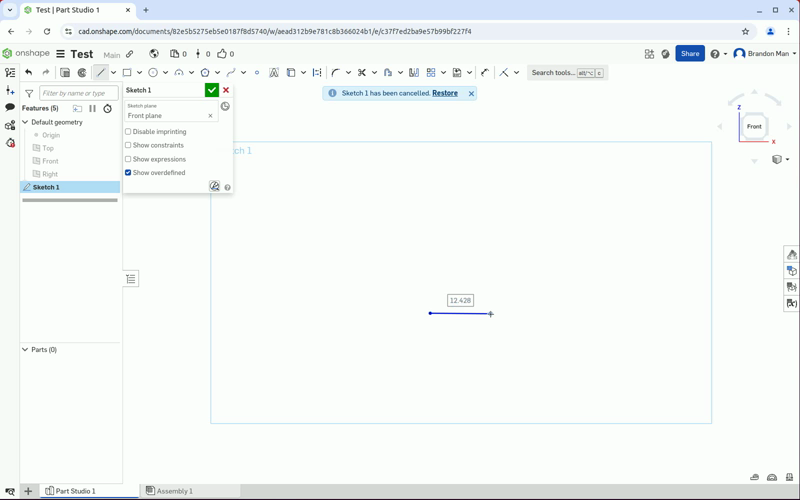
mouse_move(490, 252)
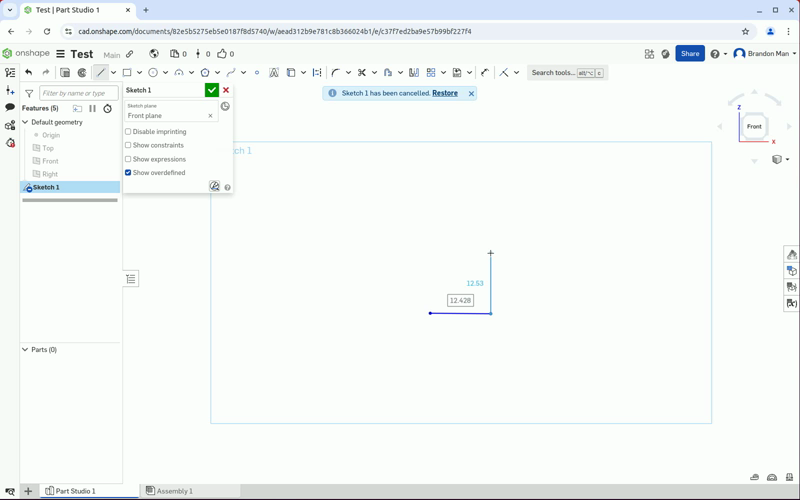
click(490, 252)
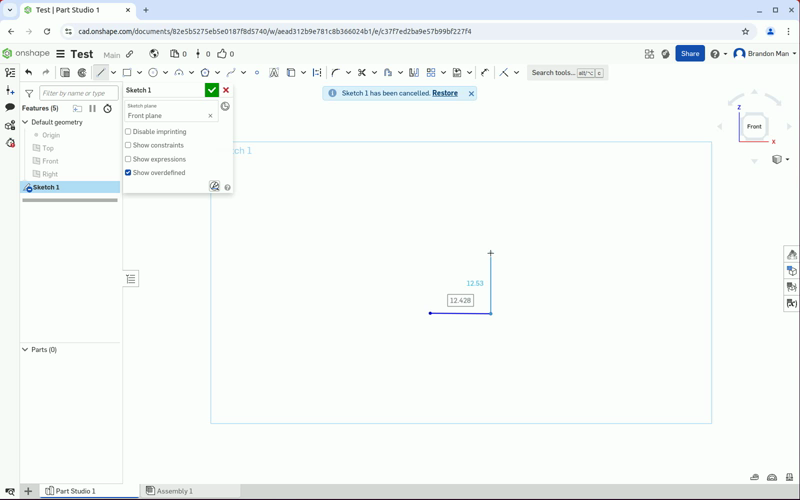
key_up(shift)
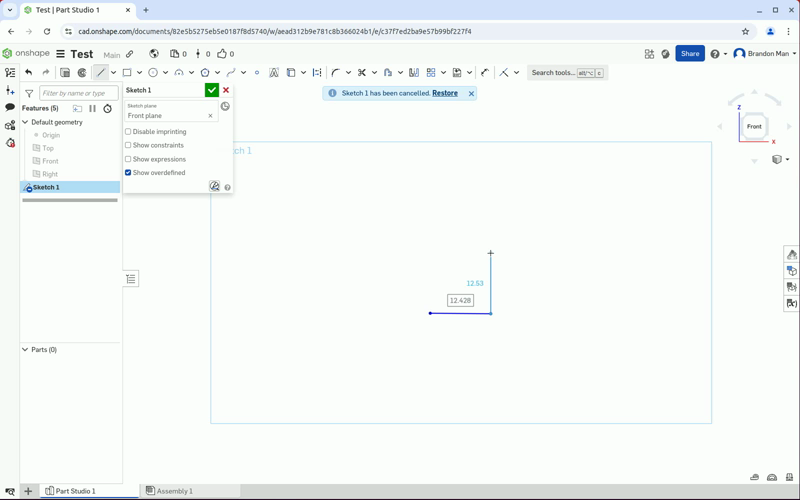
key_down(shift)
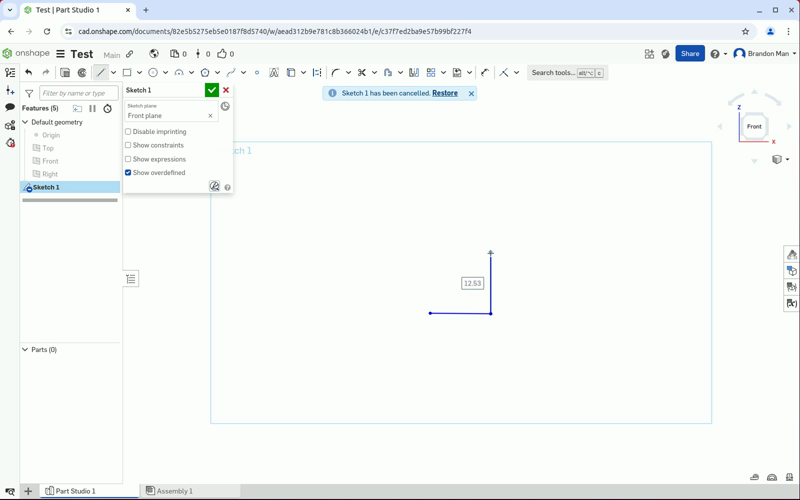
mouse_move(430, 252)
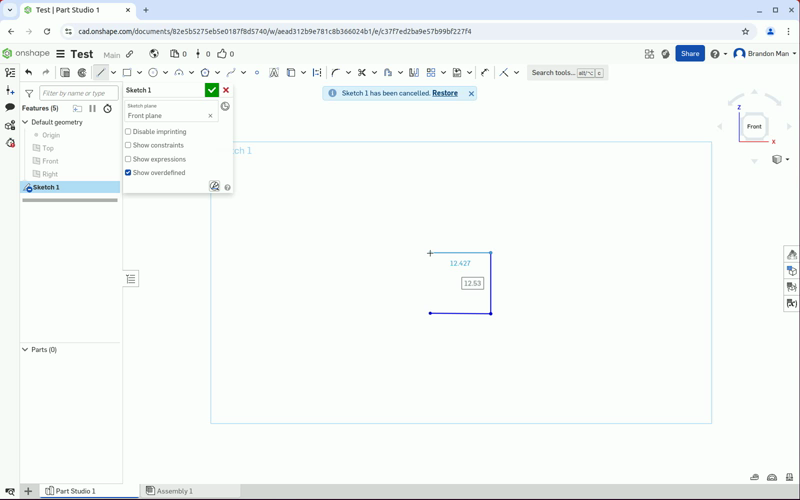
click(430, 252)
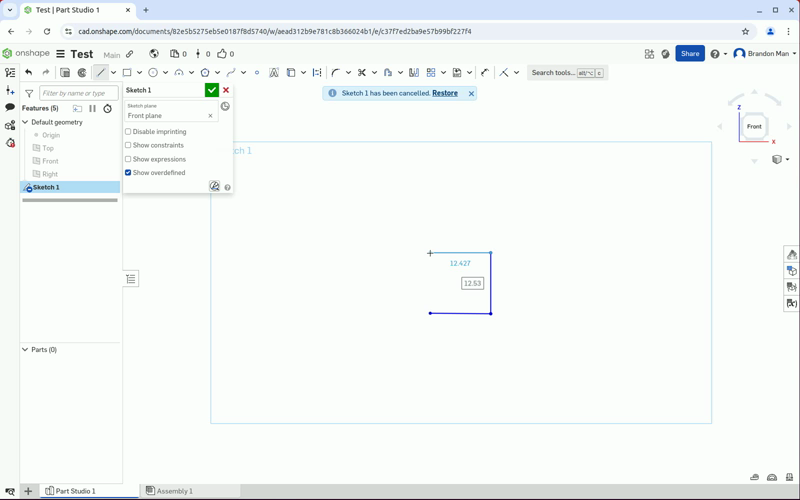
key_up(shift)
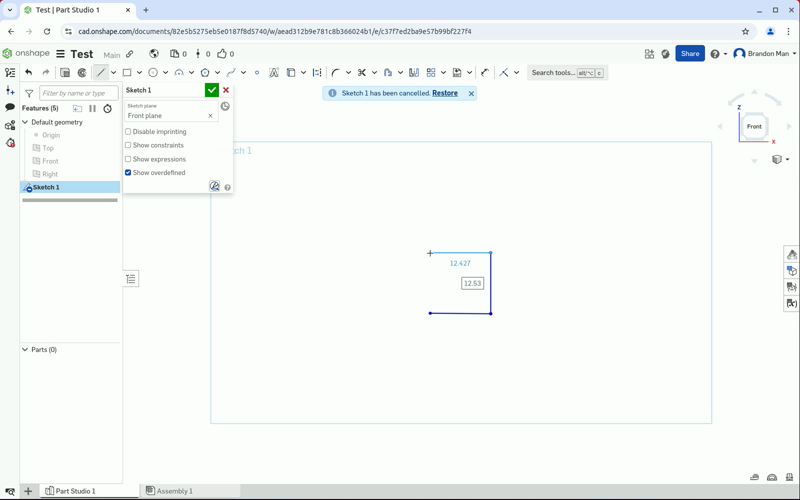
key_down(shift)
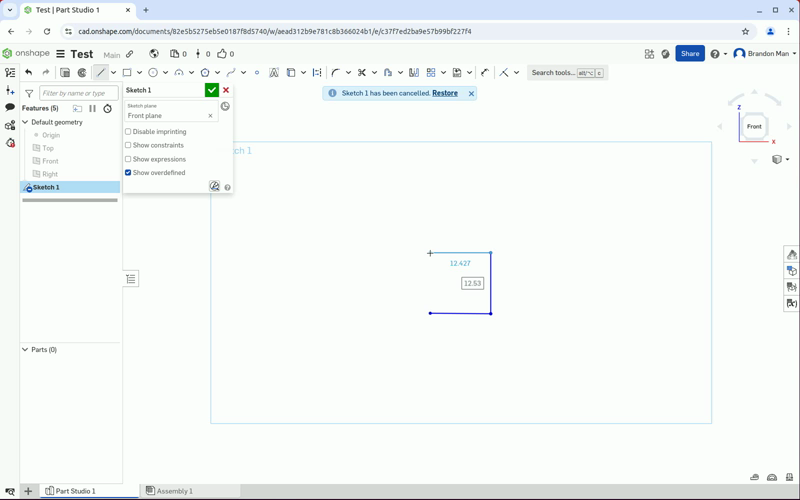
mouse_move(430, 313)
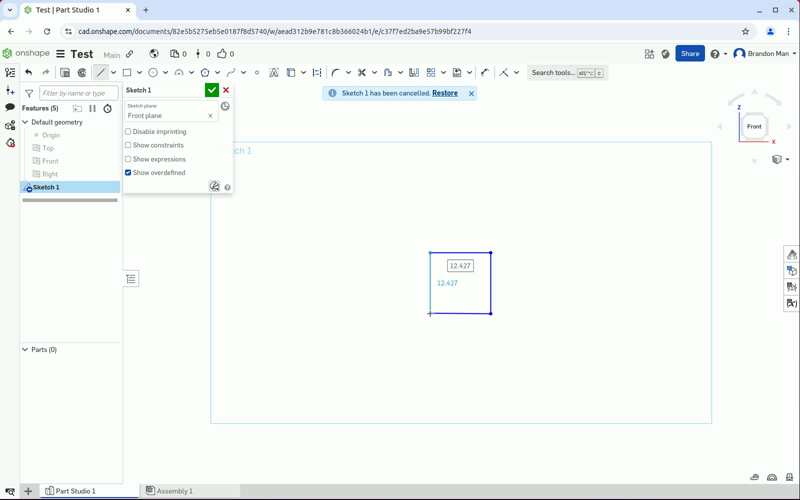
key_up(shift)
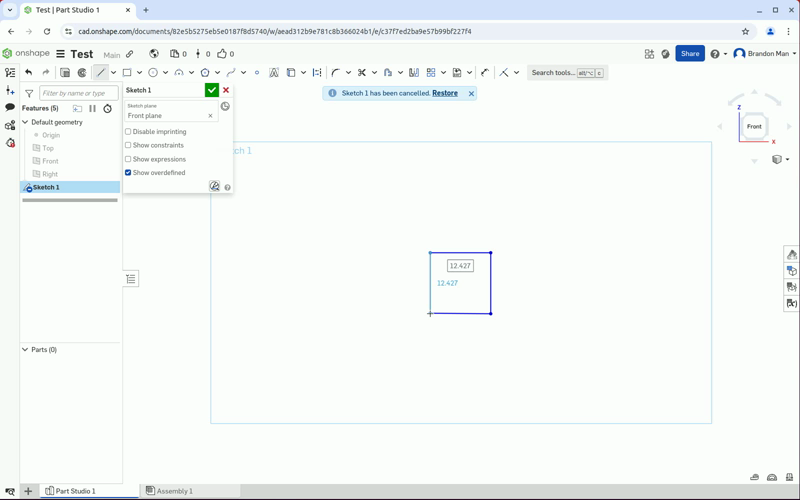
click(430, 313)
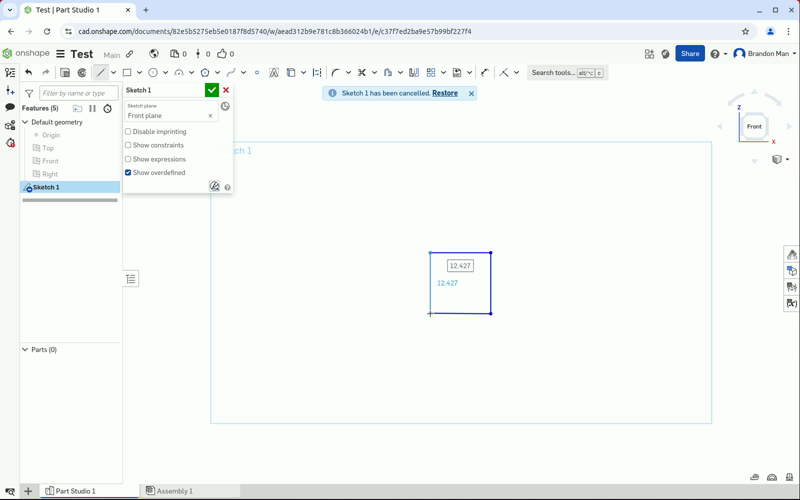
key(esc)
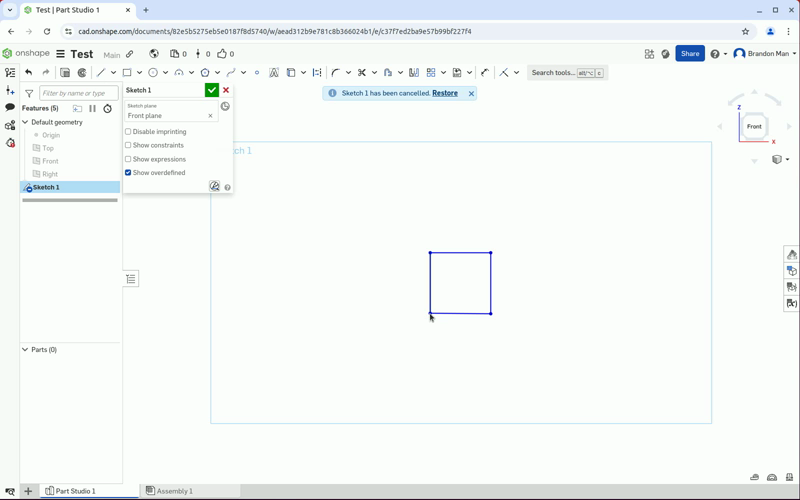
mouse_move(448, 305)
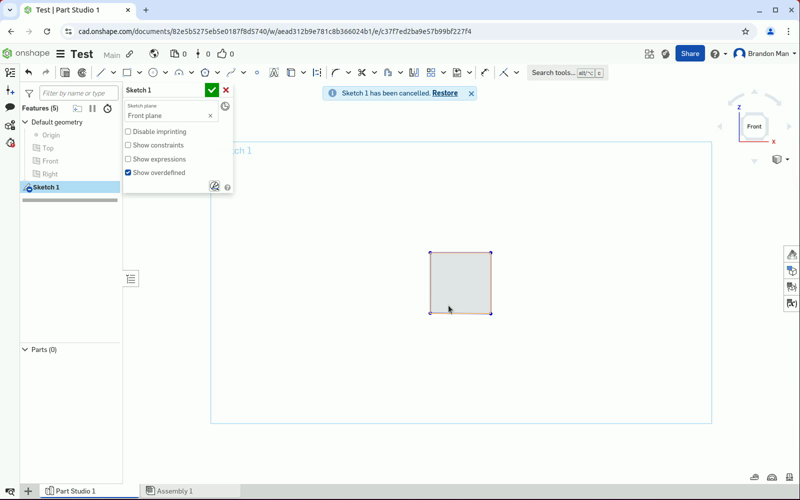
click(448, 305)
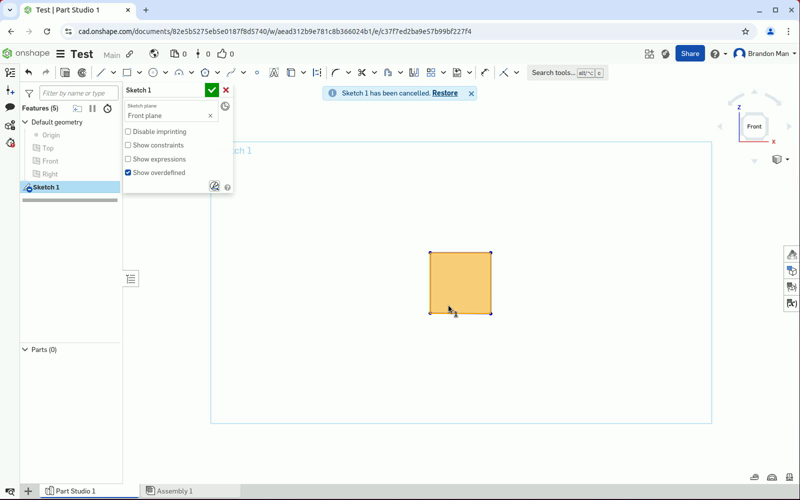
mouse_move(73, 352)
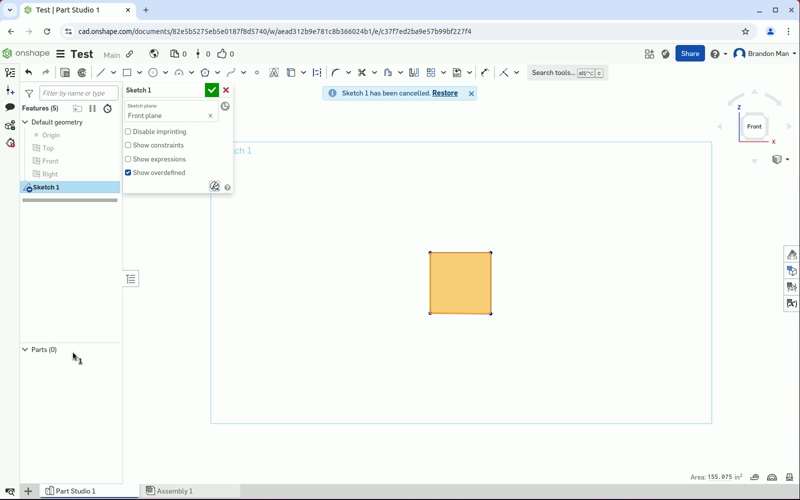
key(shift+y)
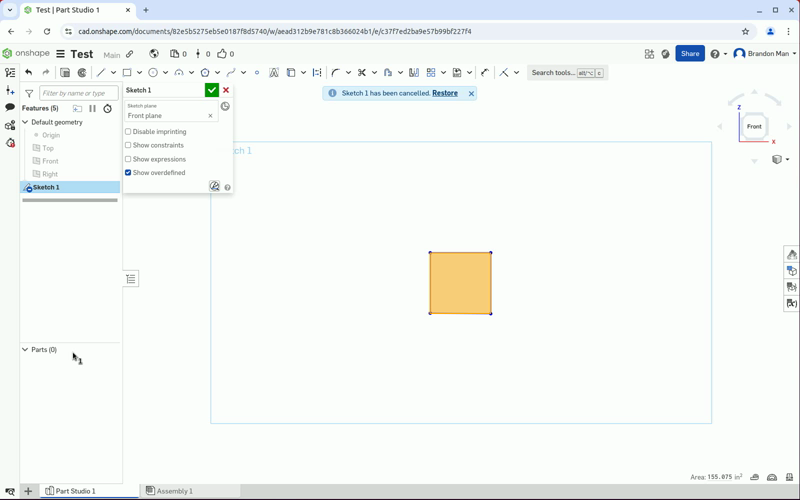
key(shift+e)
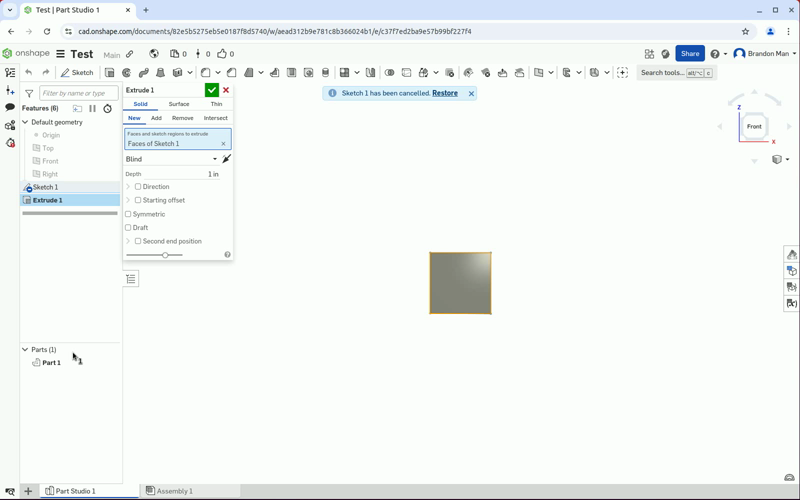
mouse_move(143, 106)
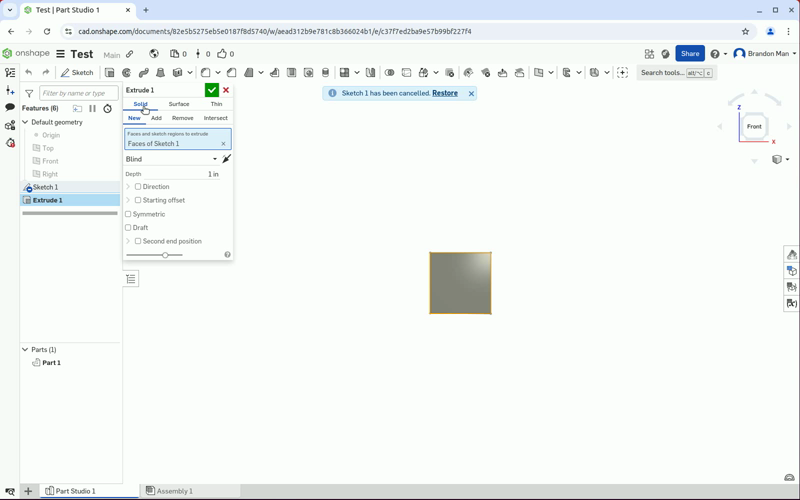
click(143, 106)
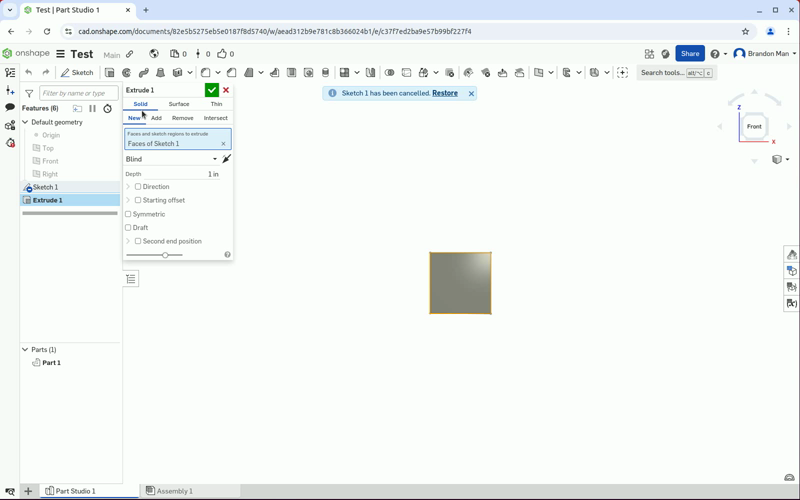
mouse_move(137, 120)
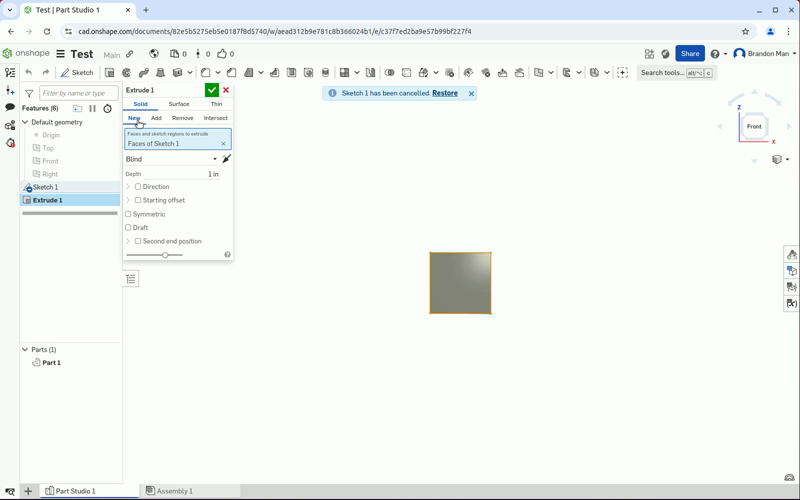
click(137, 120)
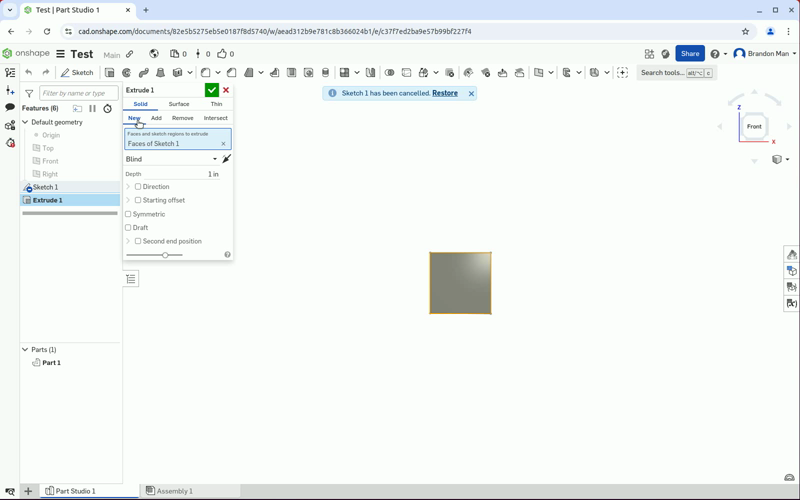
key(tab, 4)
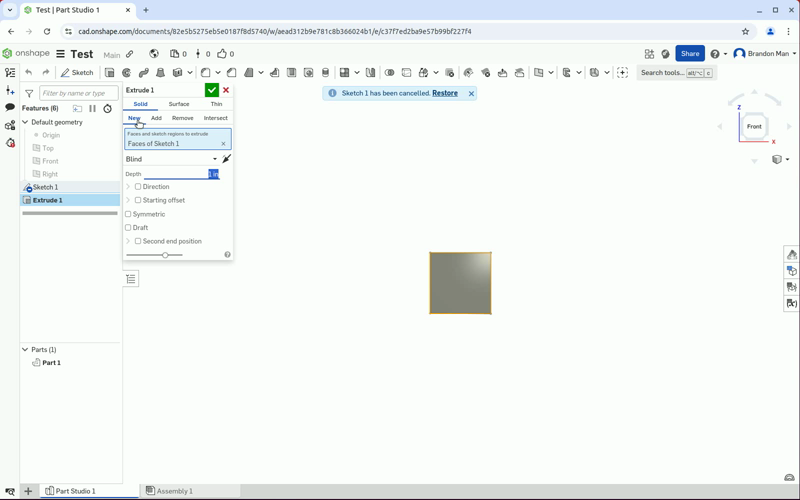
text(46.216)
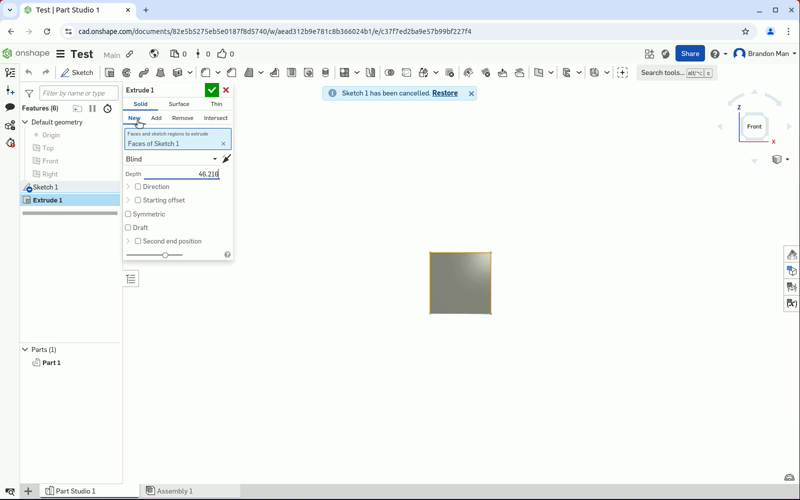
key(tab, 3)
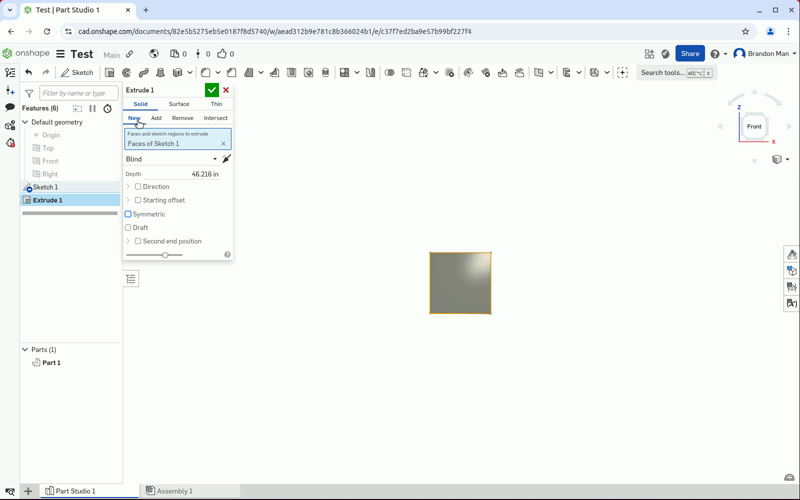
key(space)
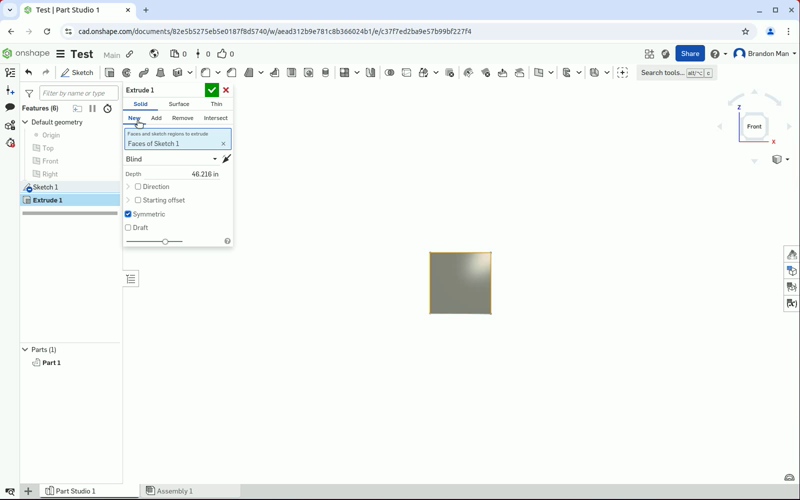
key(enter)
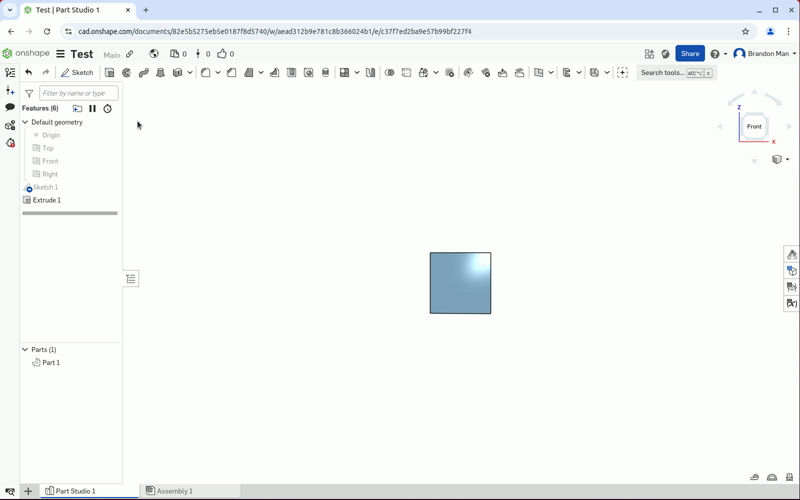
key(shift+h)
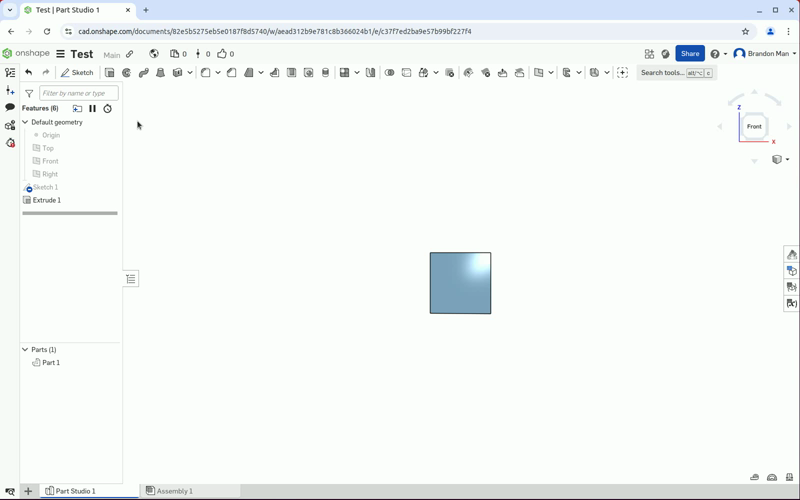
key(shift+h)
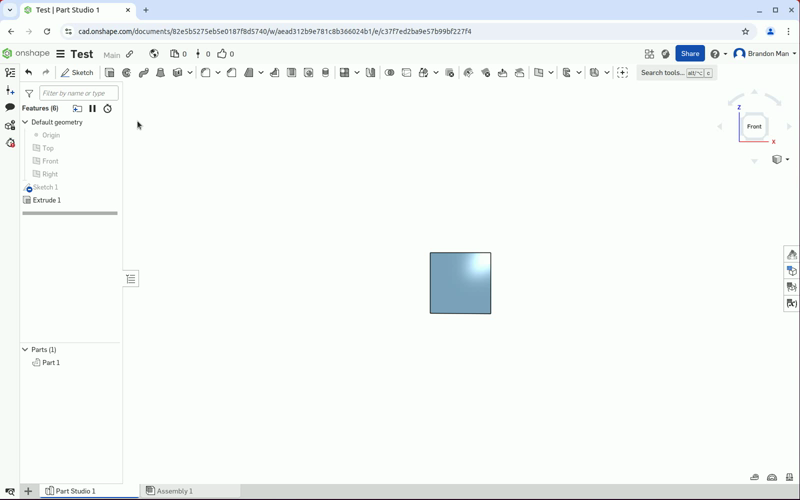
mouse_move(73, 189)
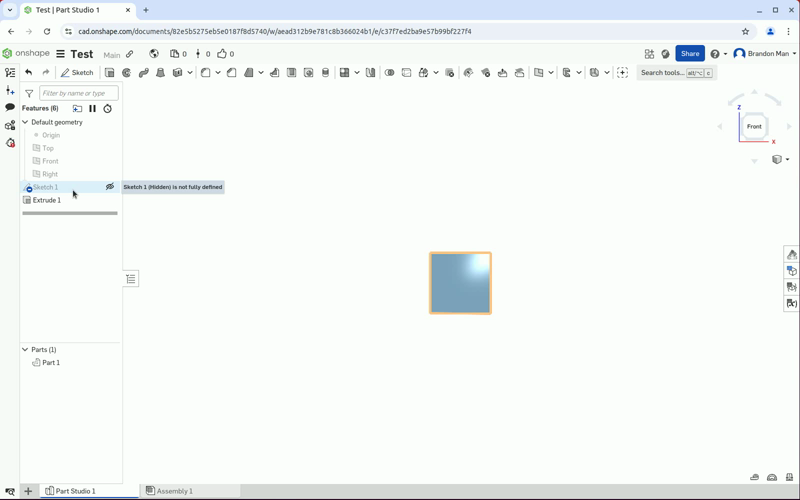
click(73, 189)
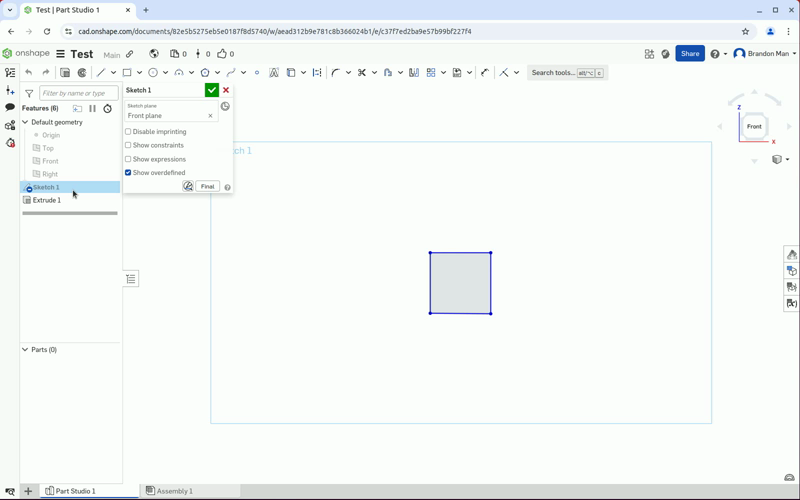
mouse_move(229, 92)
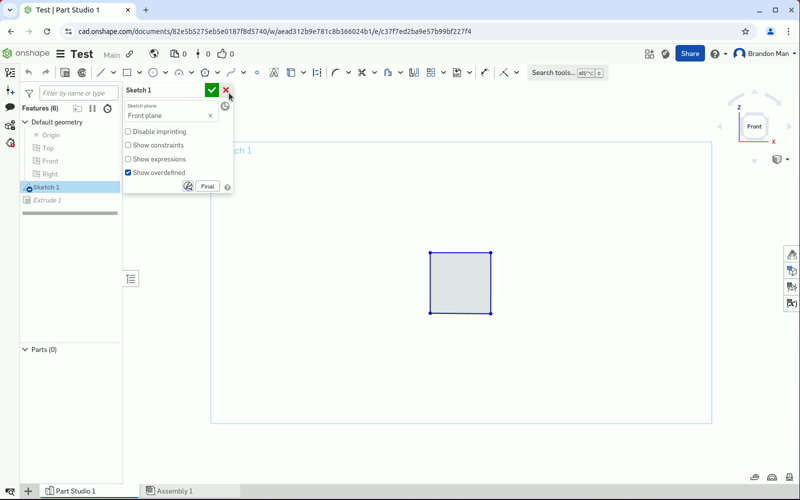
click(229, 92)
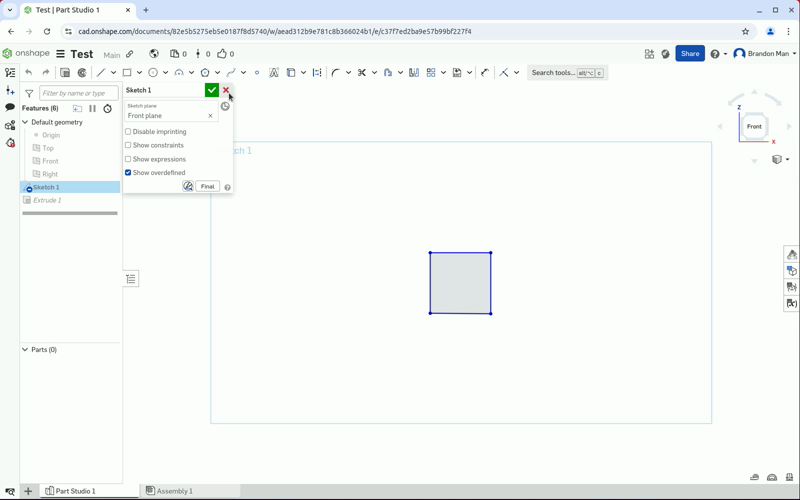
key(shift+s)
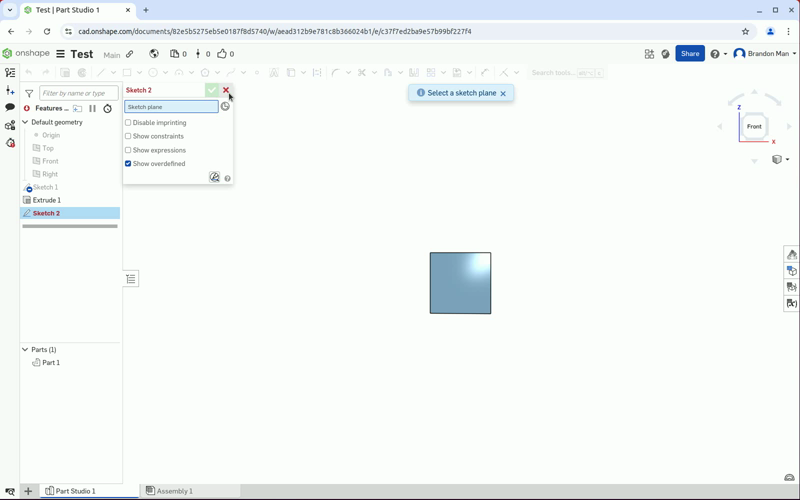
mouse_move(73, 163)
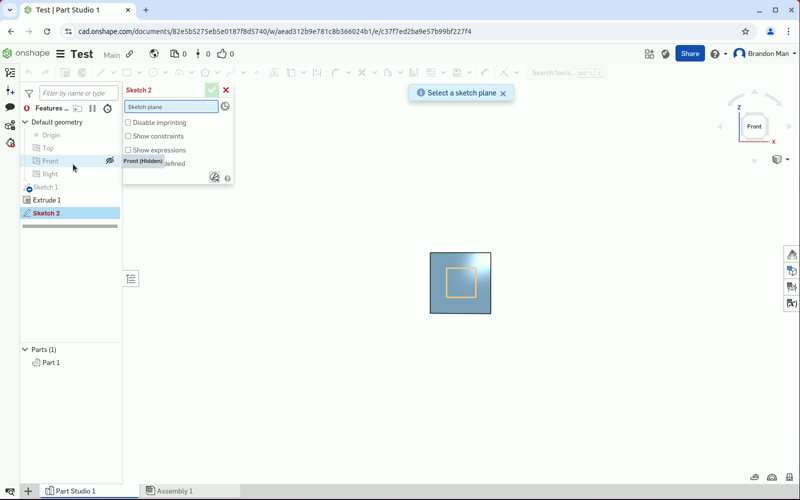
click(73, 163)
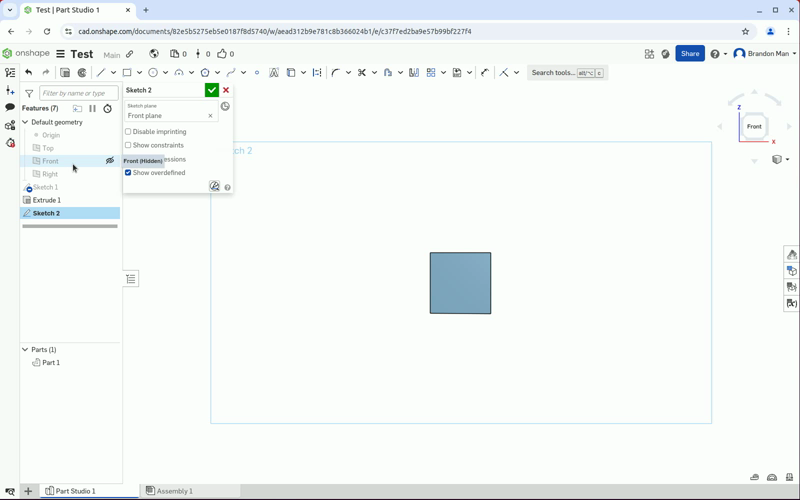
mouse_move(73, 352)
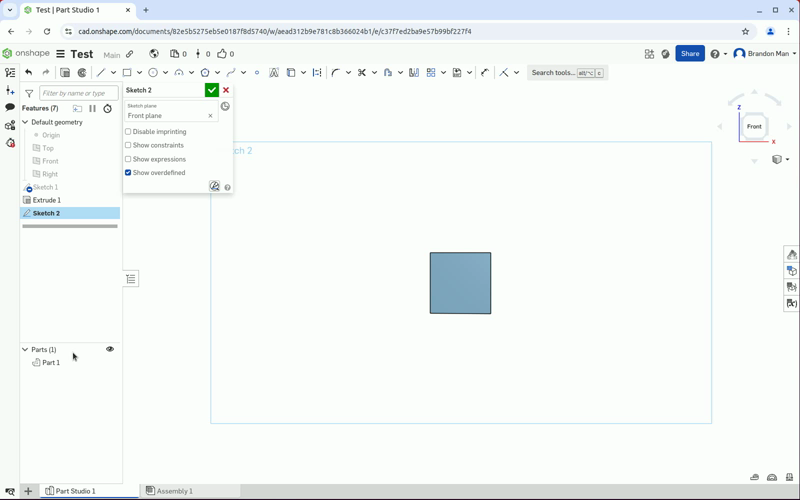
key(y)
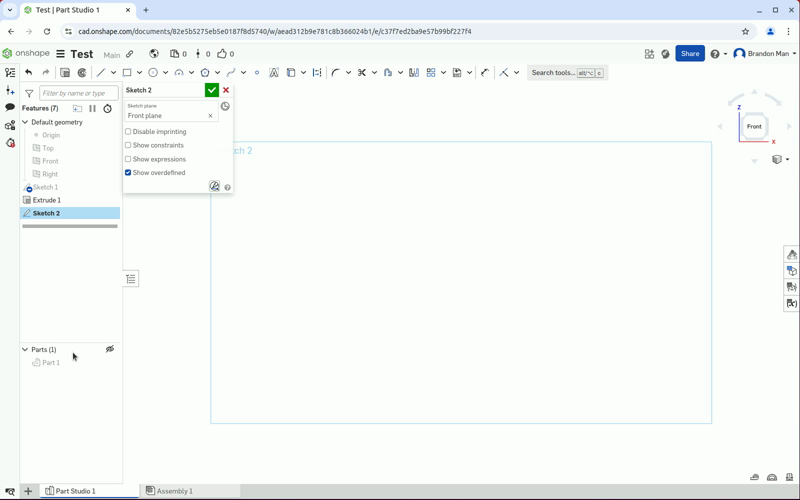
key(l)
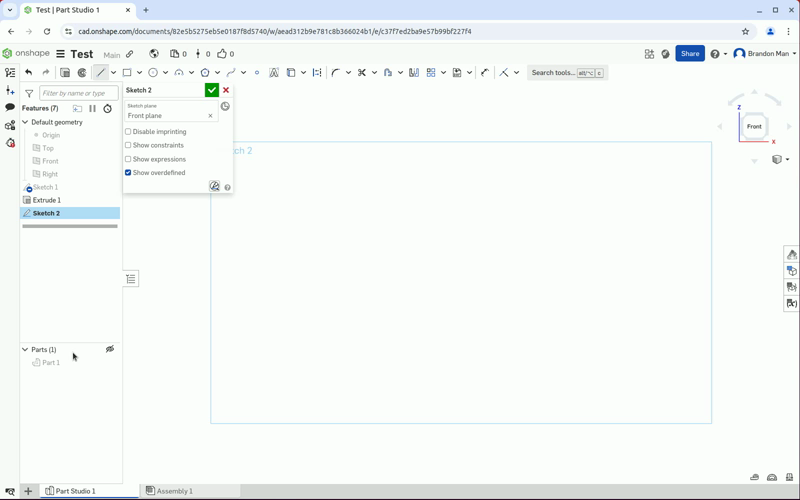
key_down(shift)
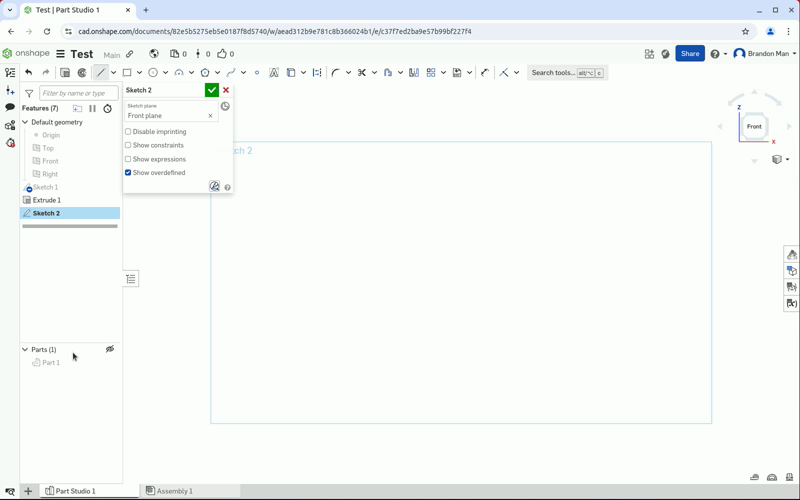
mouse_move(425, 318)
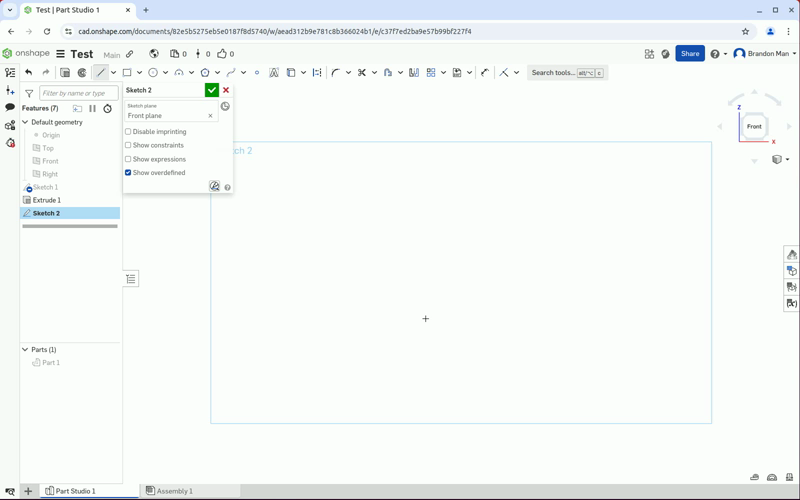
click(425, 318)
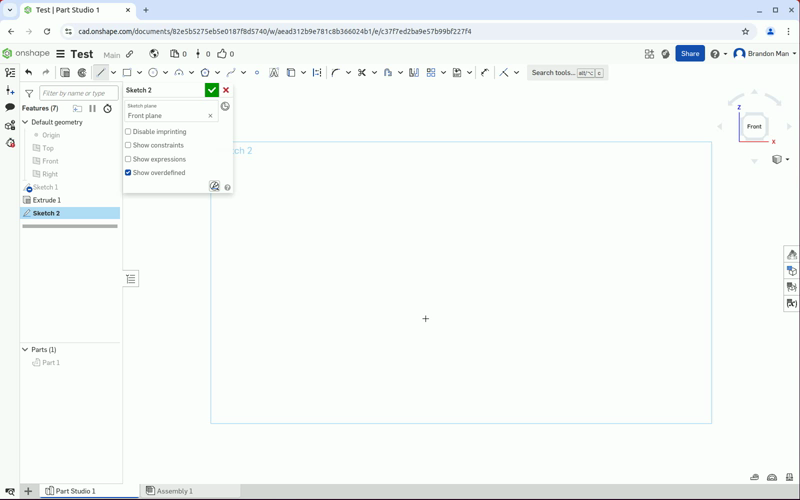
key_up(shift)
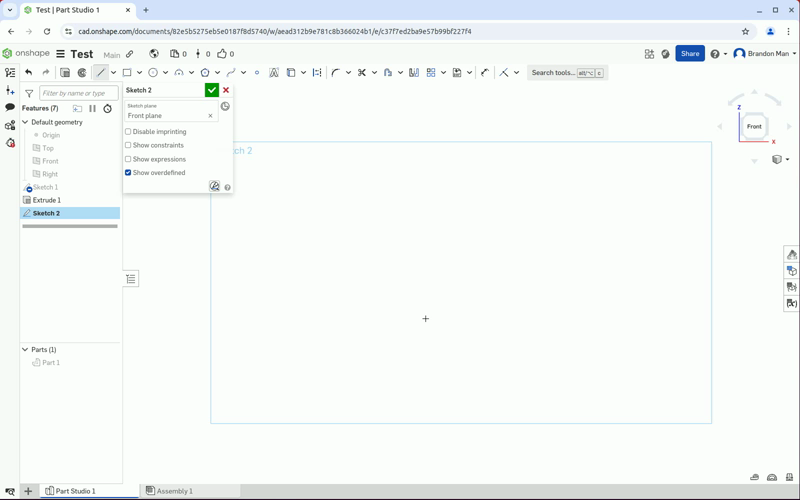
key_down(shift)
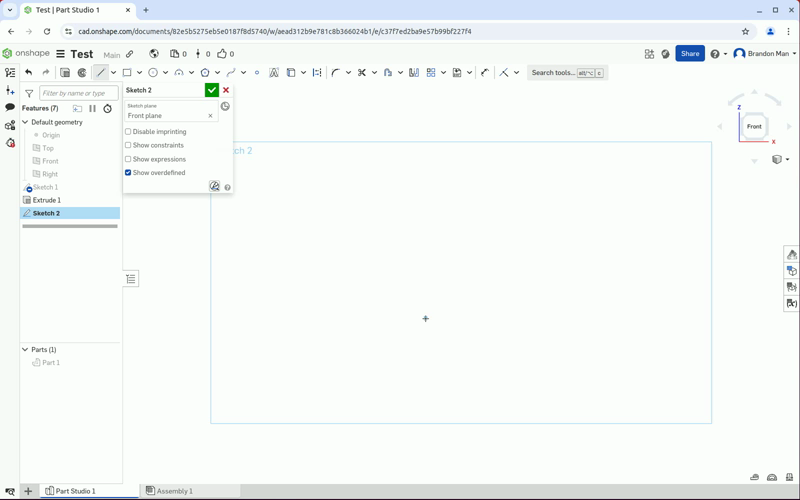
mouse_move(495, 318)
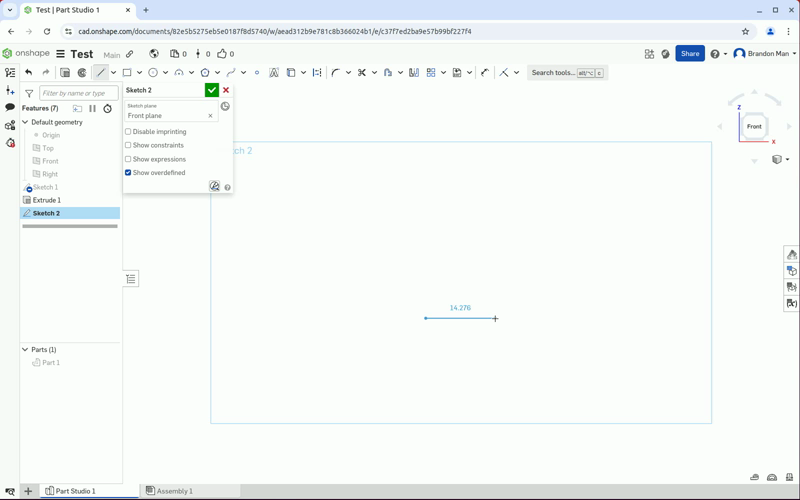
click(495, 318)
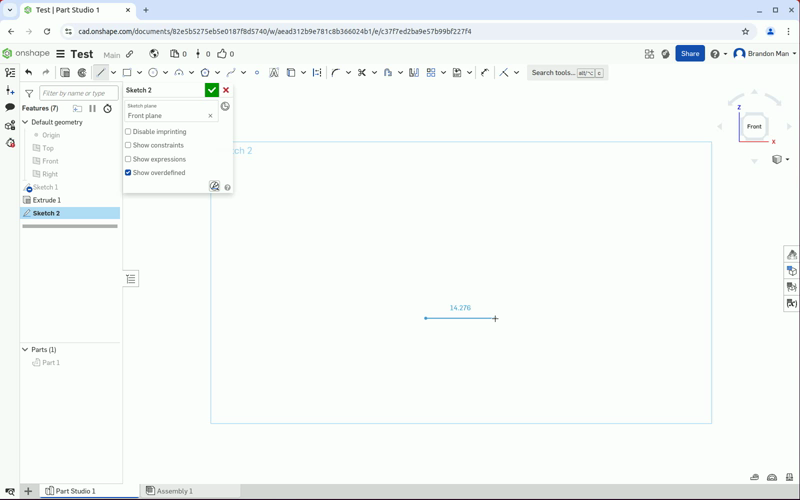
key_up(shift)
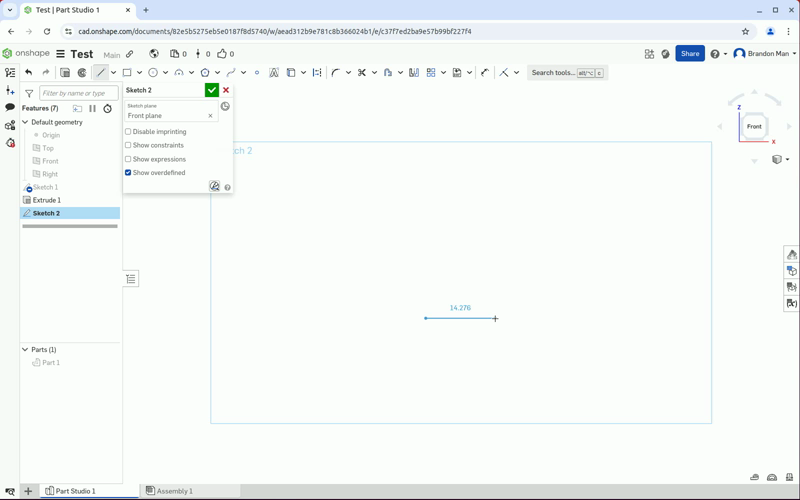
key_down(shift)
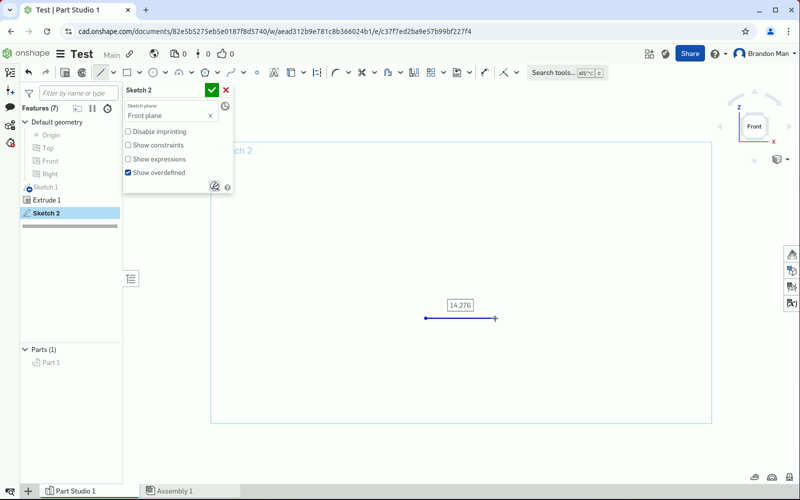
mouse_move(525, 318)
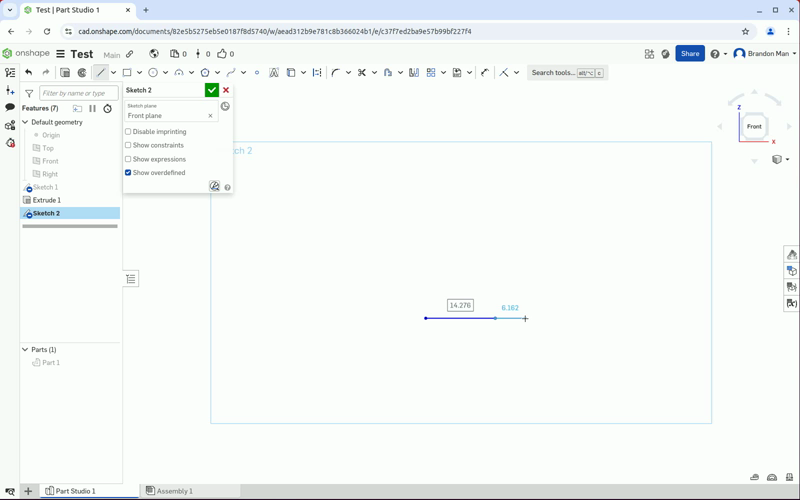
mouse_move(495, 313)
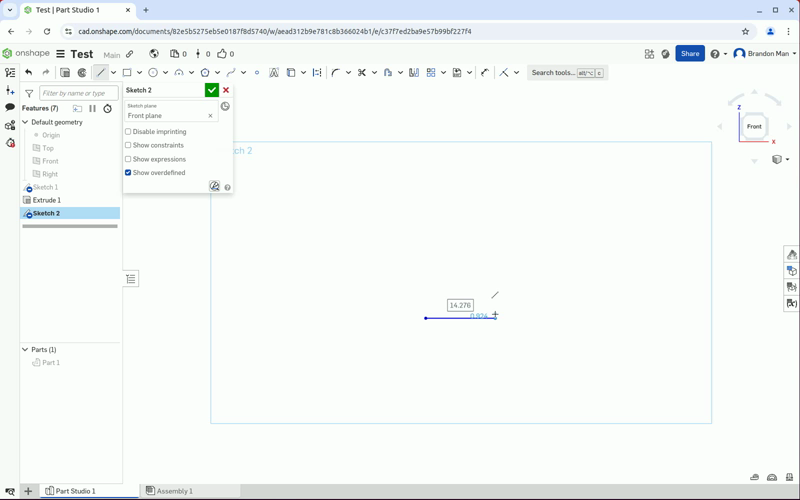
scroll(6)
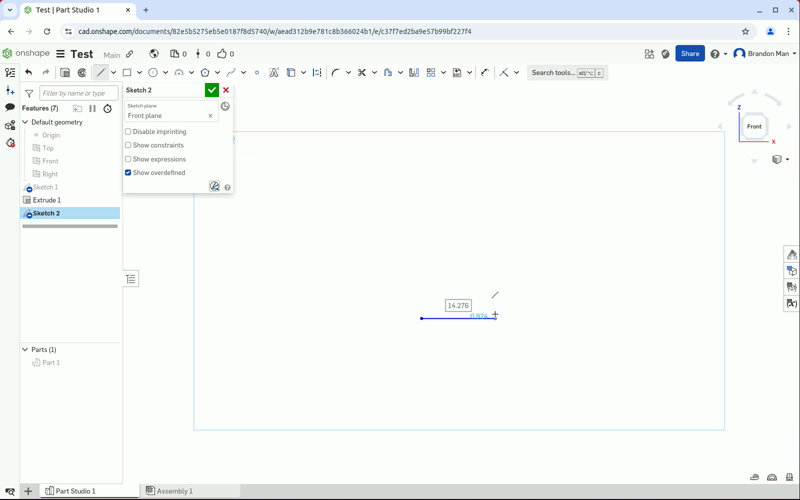
scroll(6)
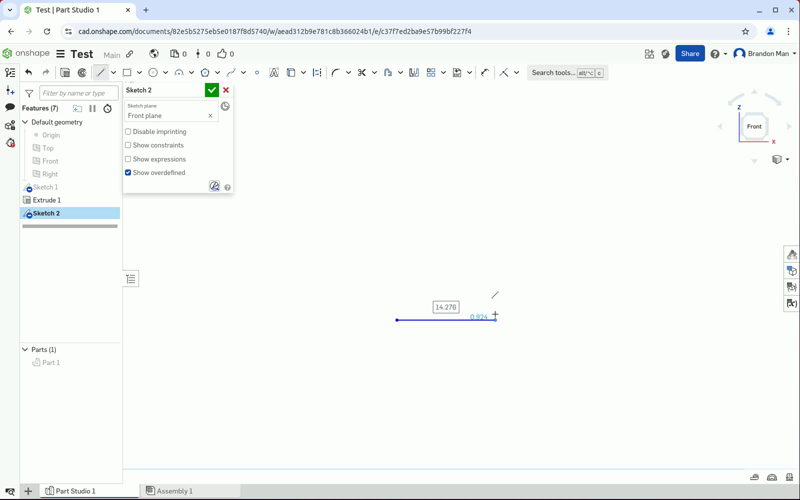
scroll(6)
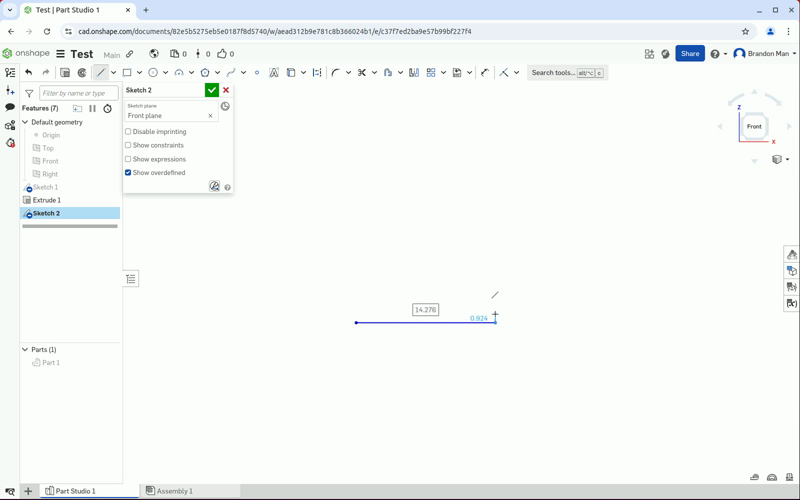
scroll(6)
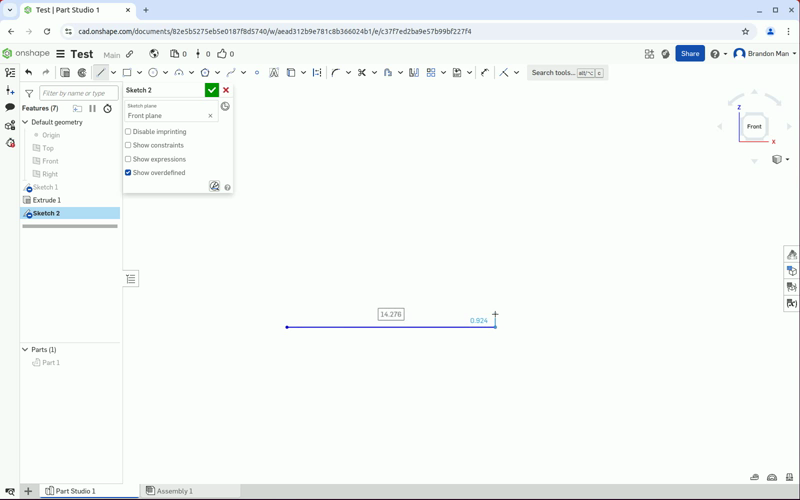
scroll(6)
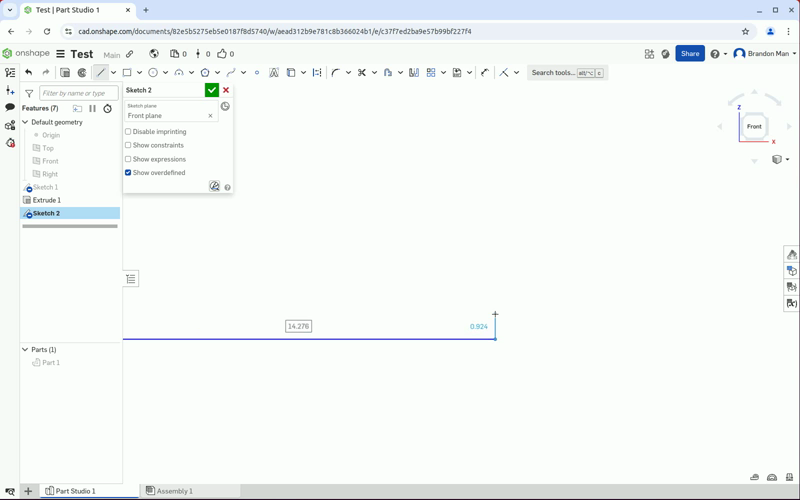
scroll(6)
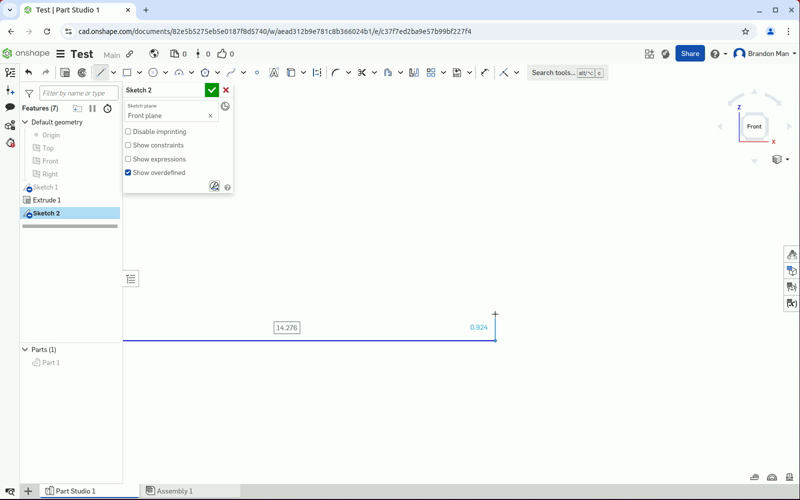
scroll(6)
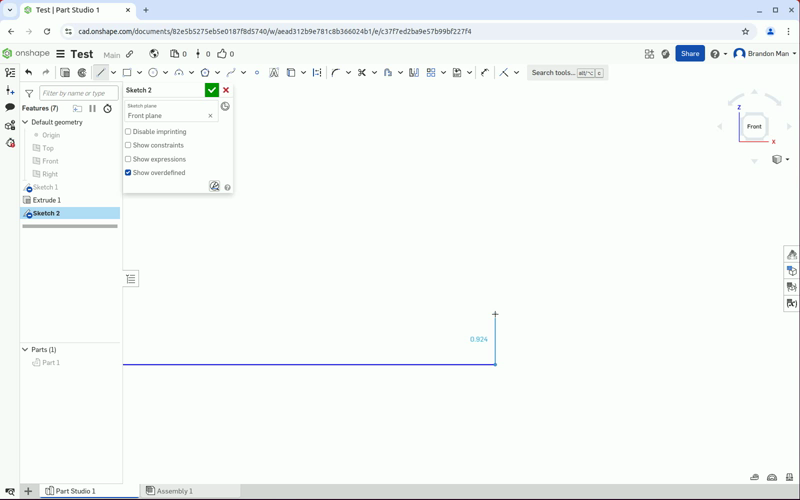
click(495, 313)
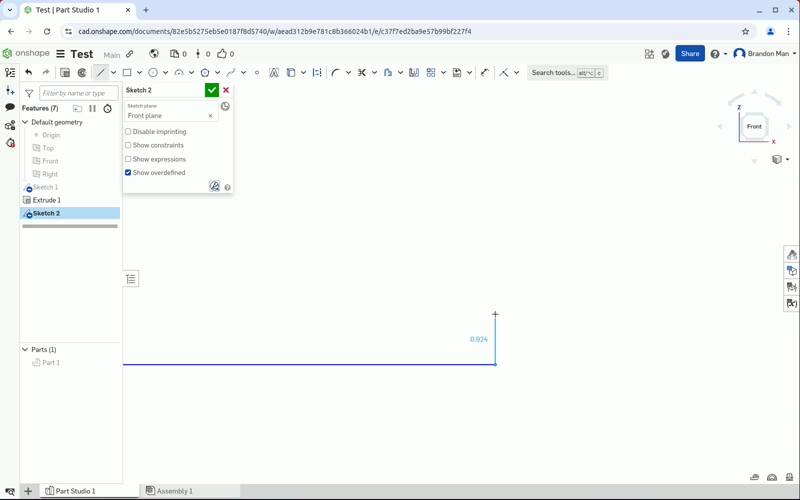
scroll(-6)
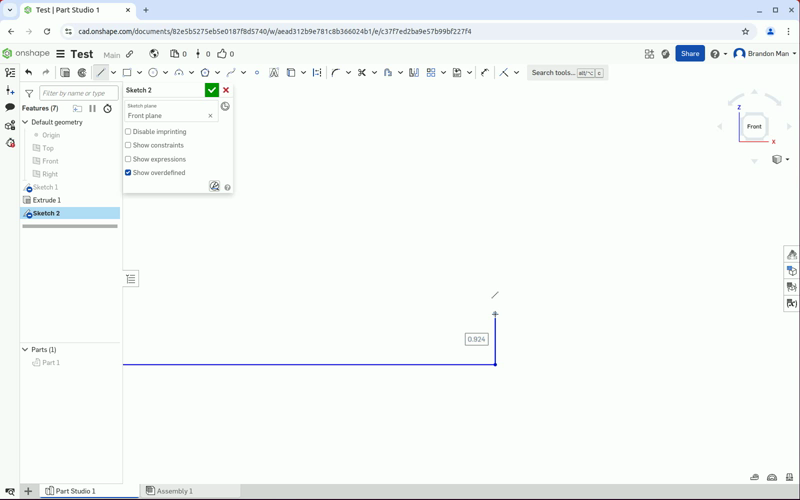
scroll(-6)
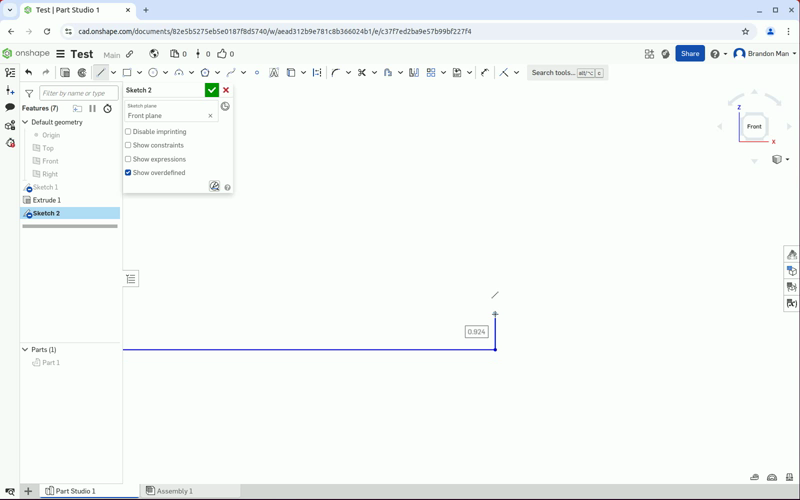
scroll(-6)
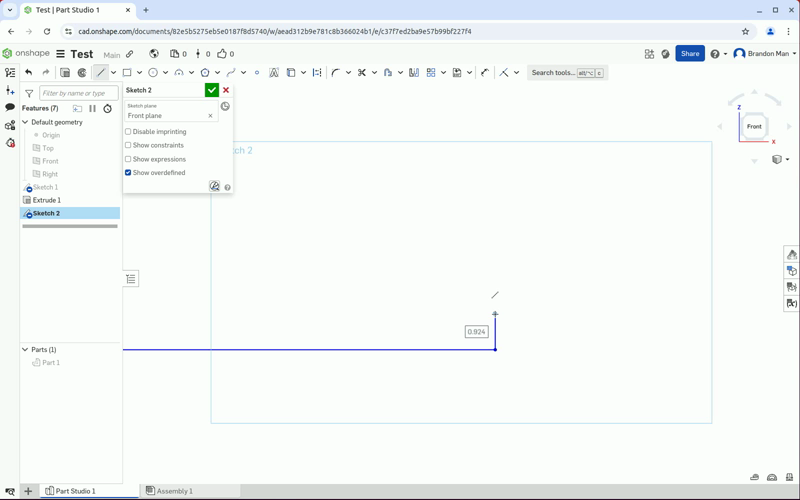
scroll(-6)
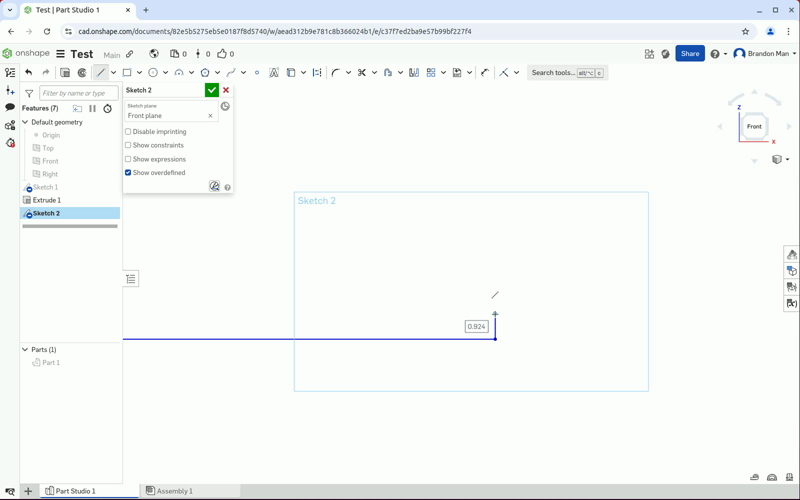
scroll(-6)
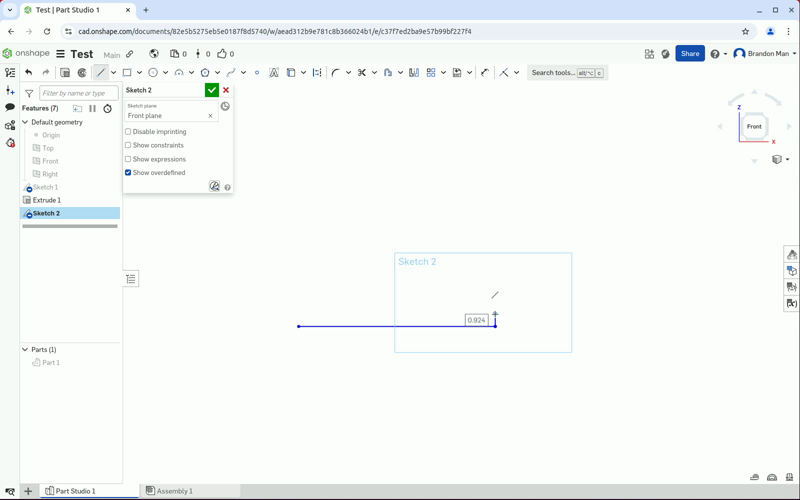
scroll(-6)
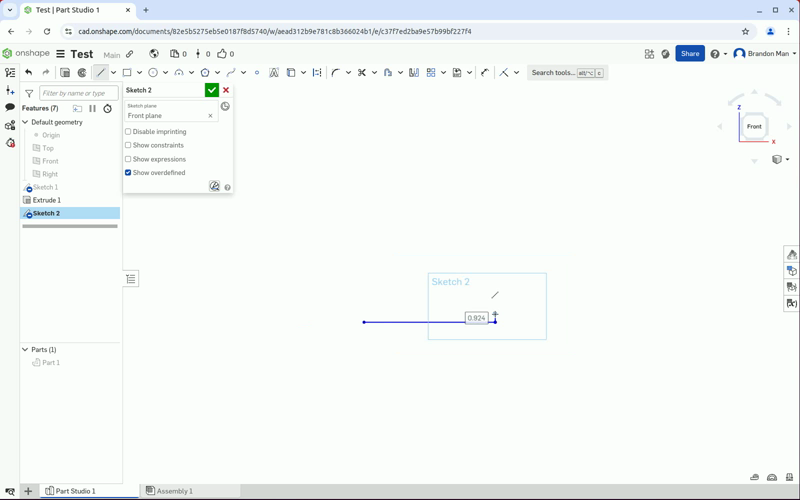
scroll(-6)
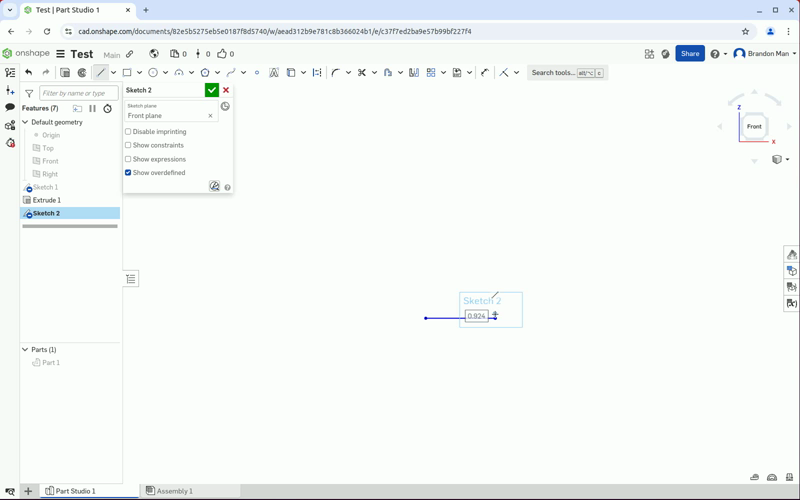
key_up(shift)
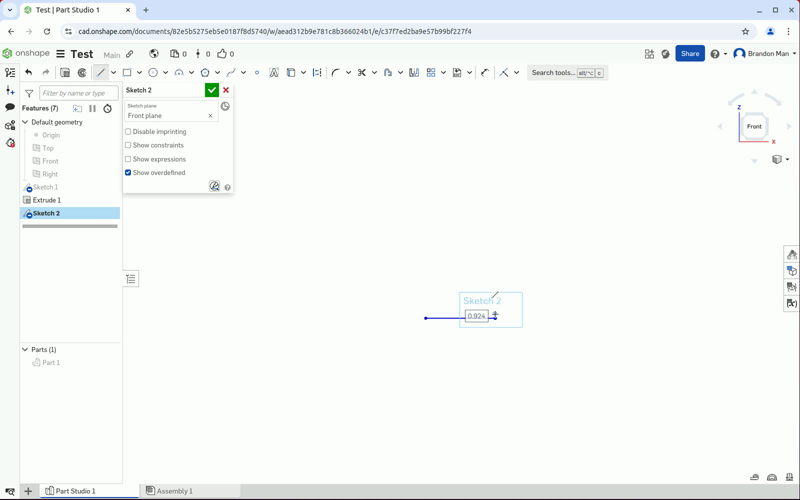
key_down(shift)
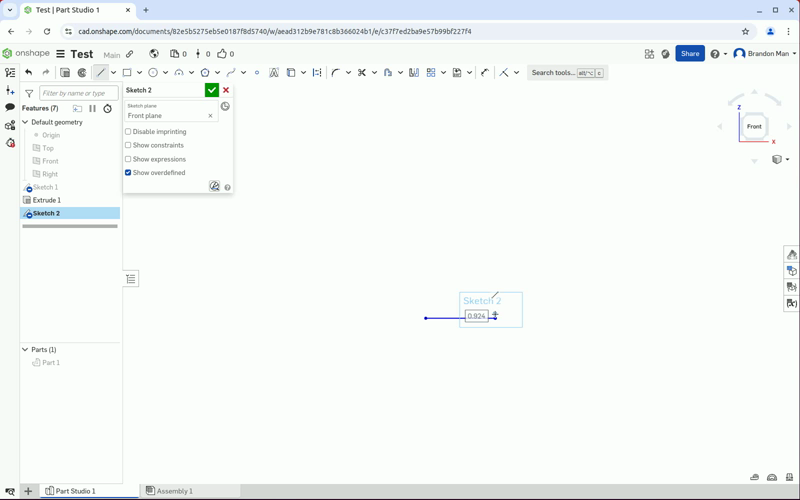
mouse_move(495, 252)
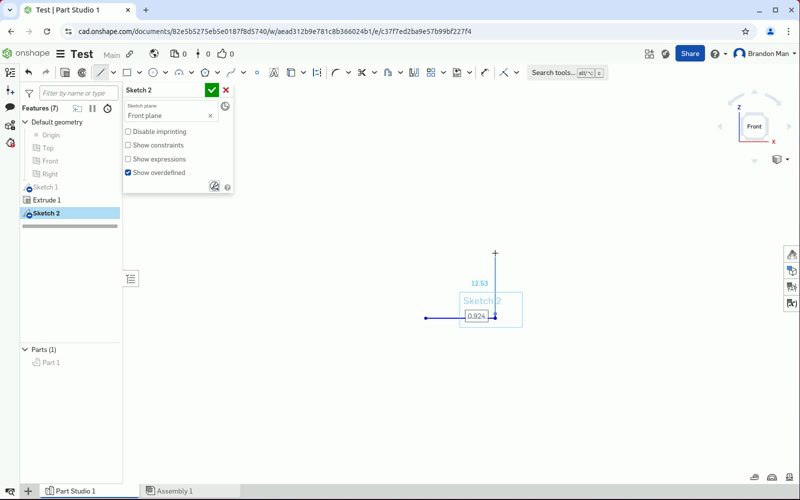
click(495, 252)
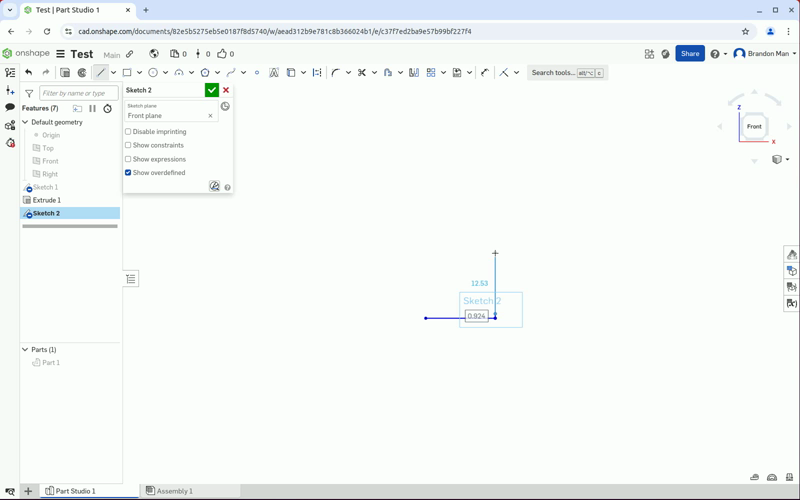
key_up(shift)
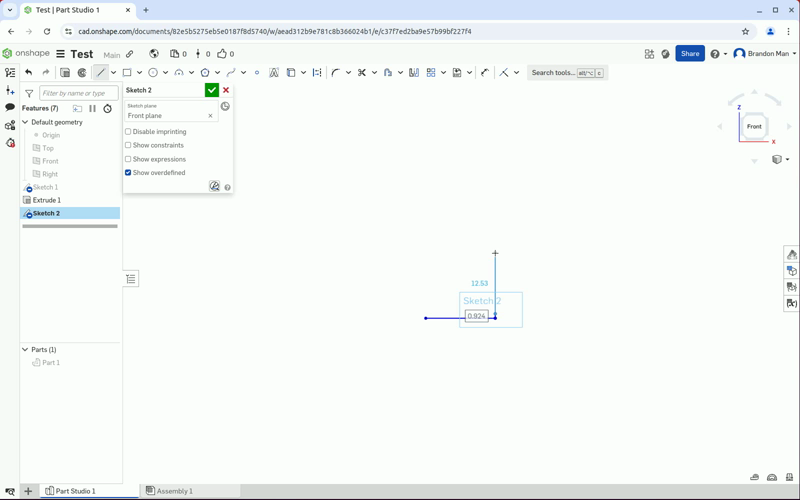
key_down(shift)
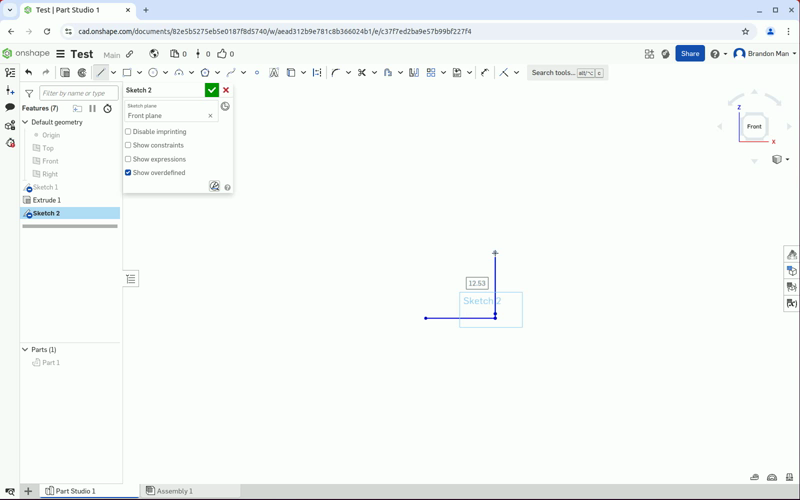
mouse_move(525, 252)
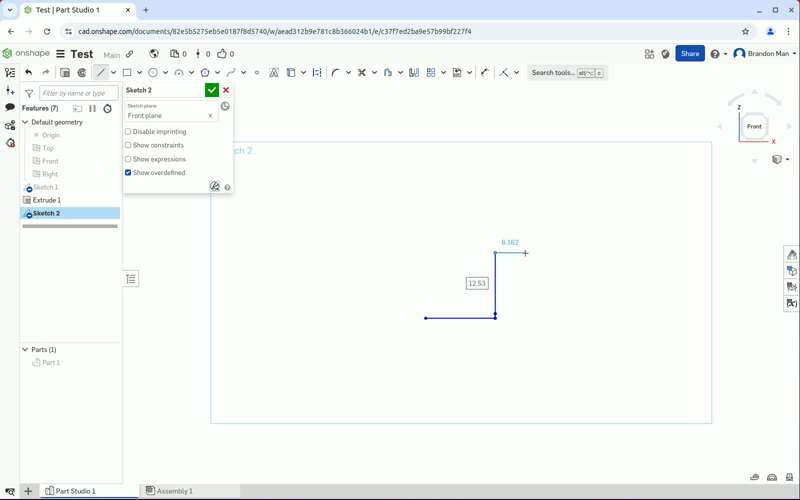
mouse_move(495, 248)
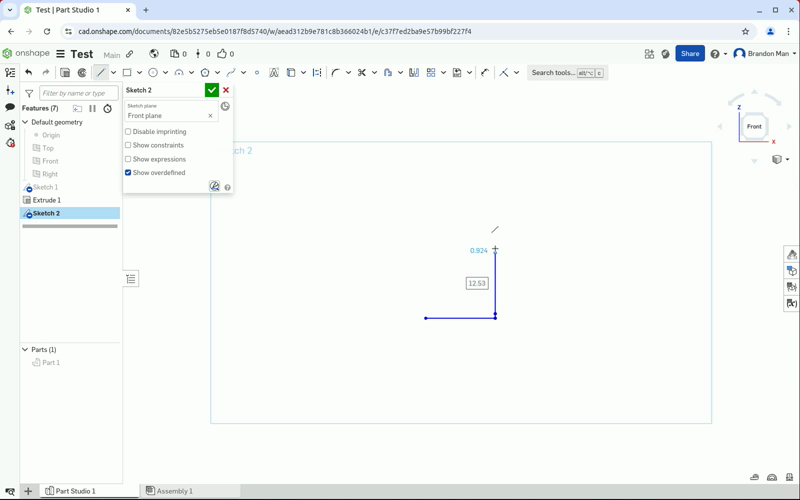
scroll(6)
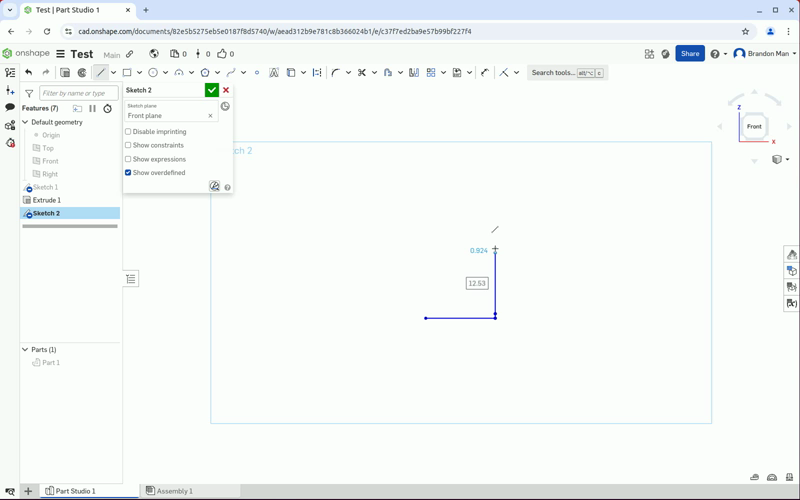
scroll(6)
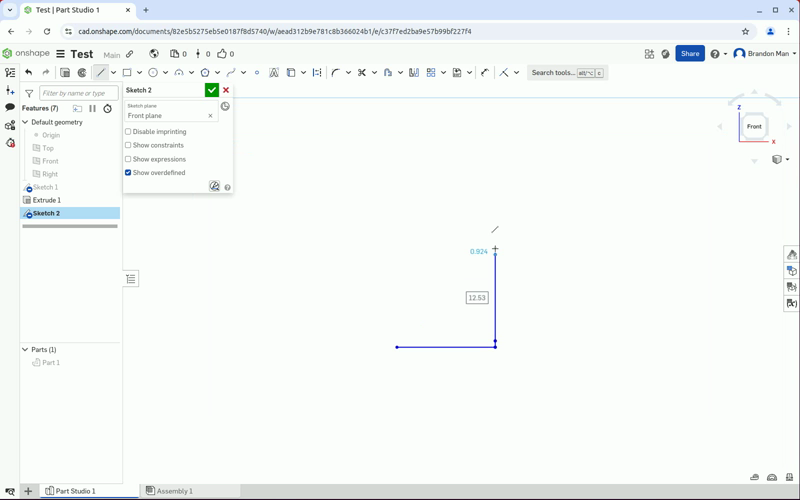
scroll(6)
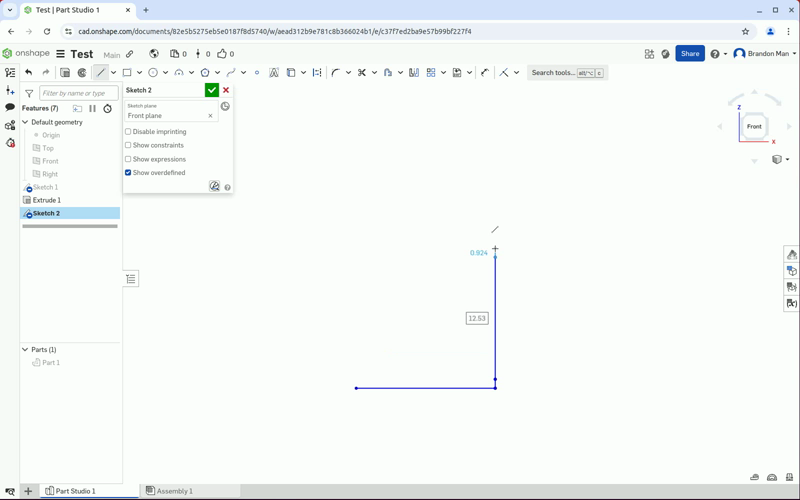
scroll(6)
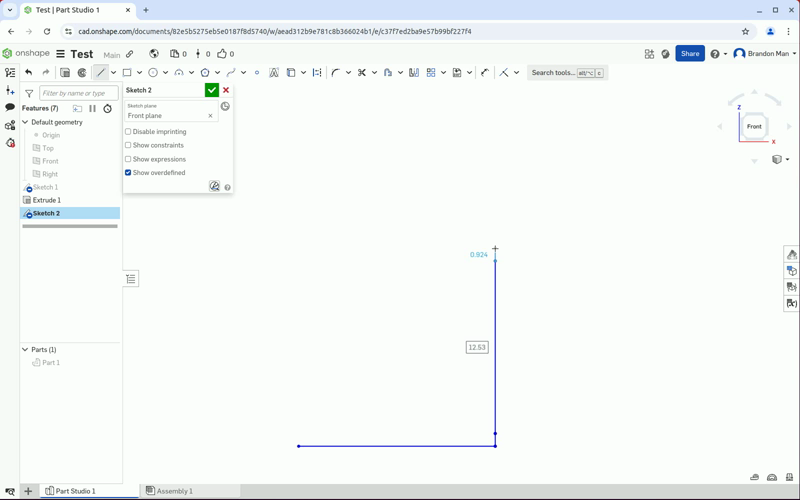
scroll(6)
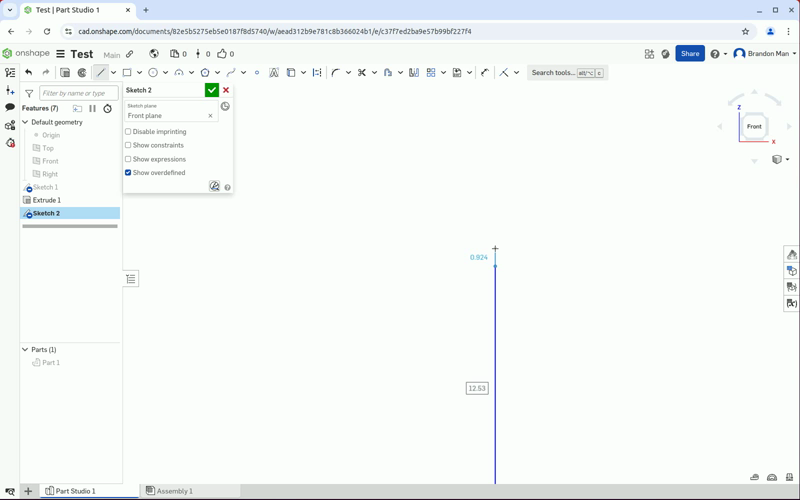
scroll(6)
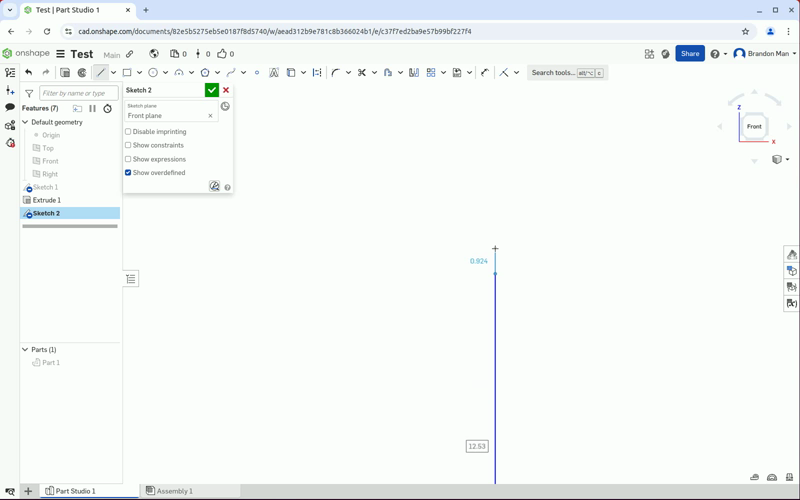
scroll(6)
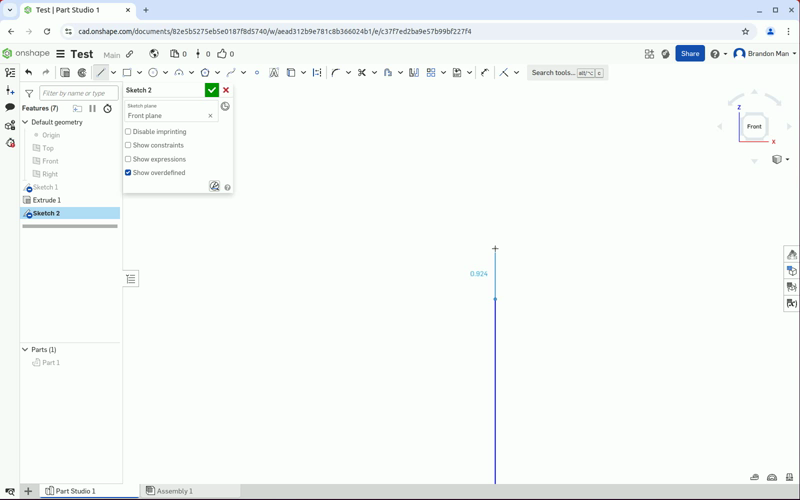
click(495, 248)
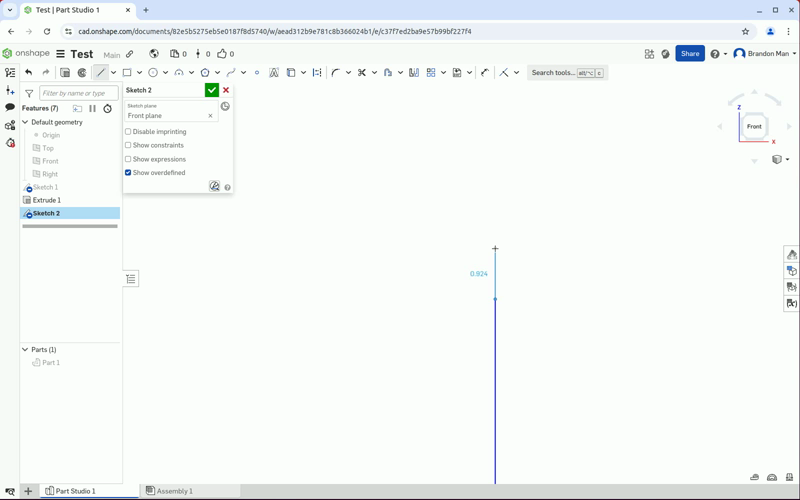
scroll(-6)
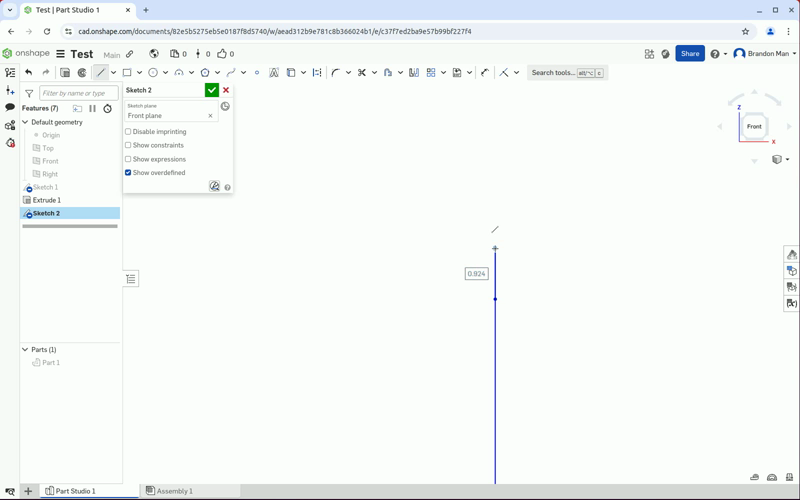
scroll(-6)
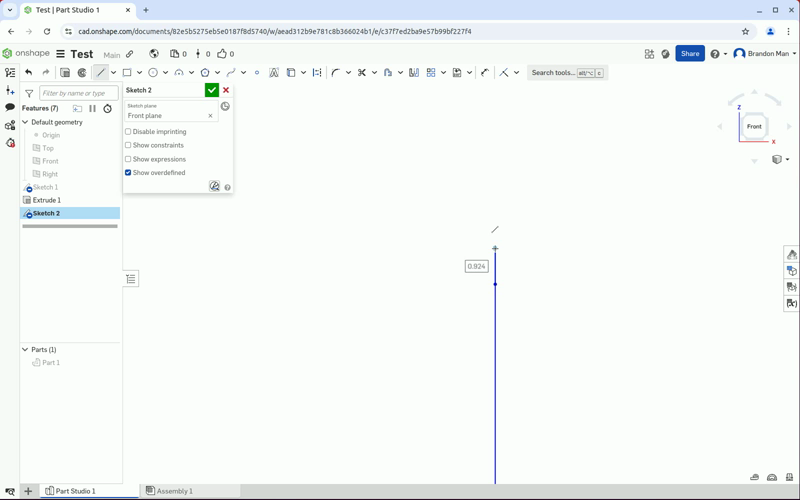
scroll(-6)
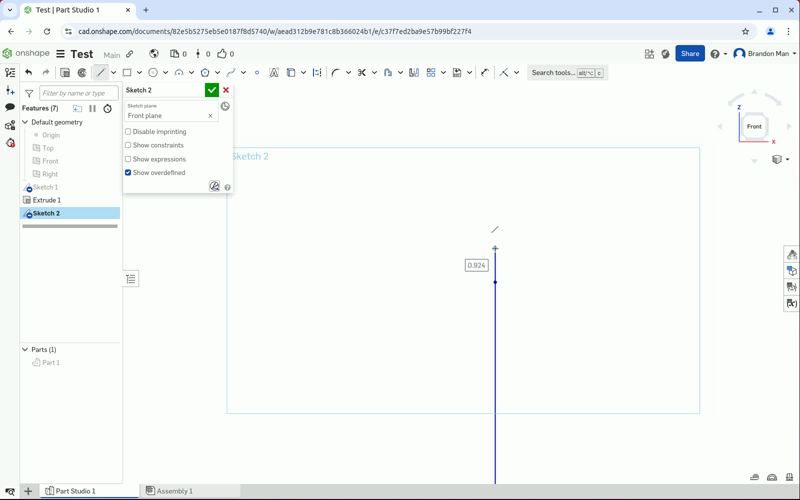
scroll(-6)
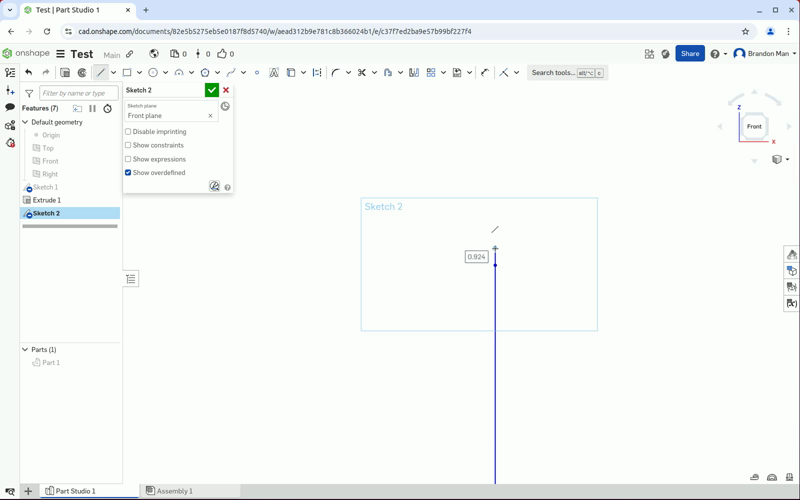
scroll(-6)
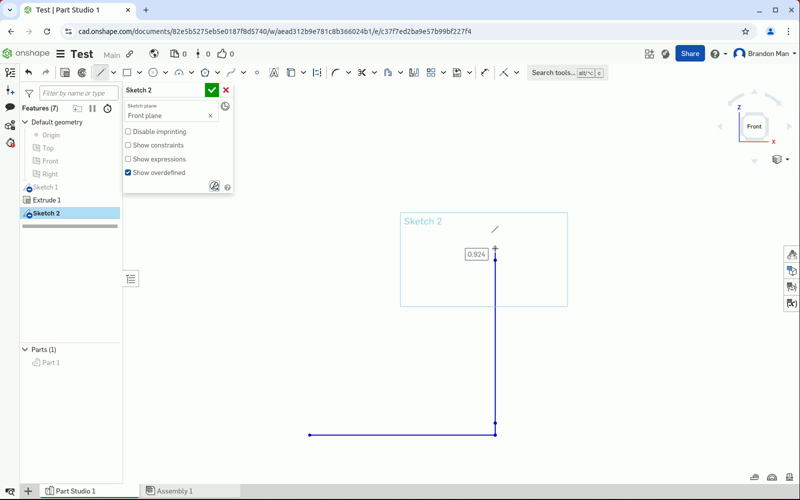
scroll(-6)
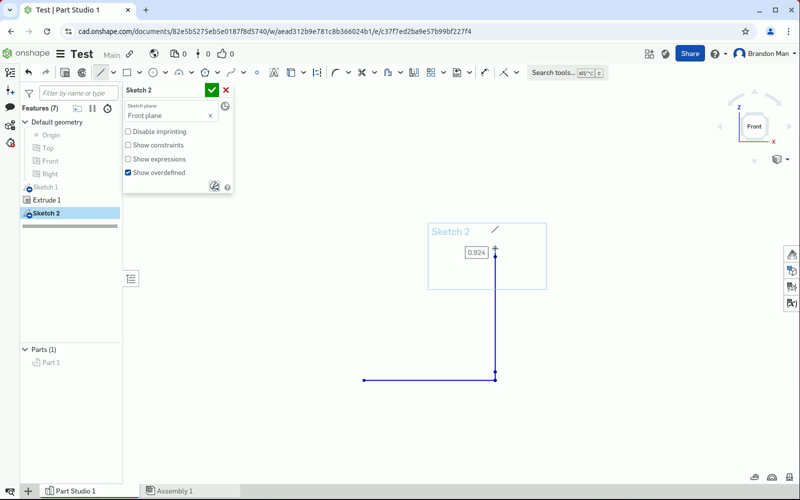
scroll(-6)
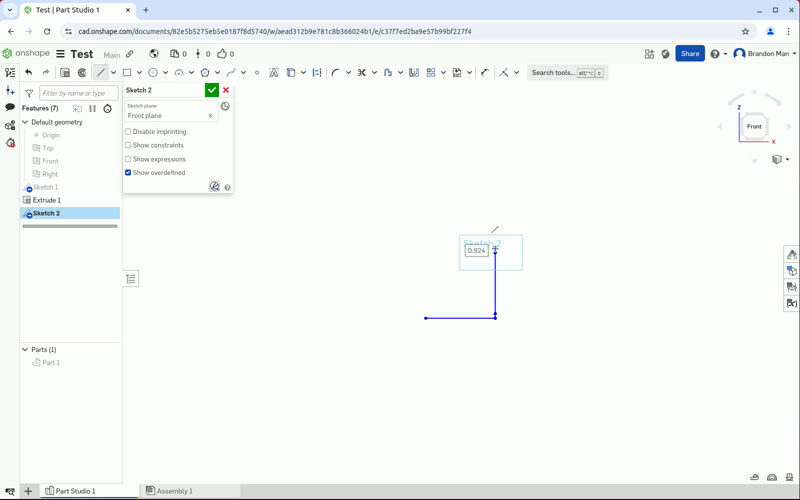
key_up(shift)
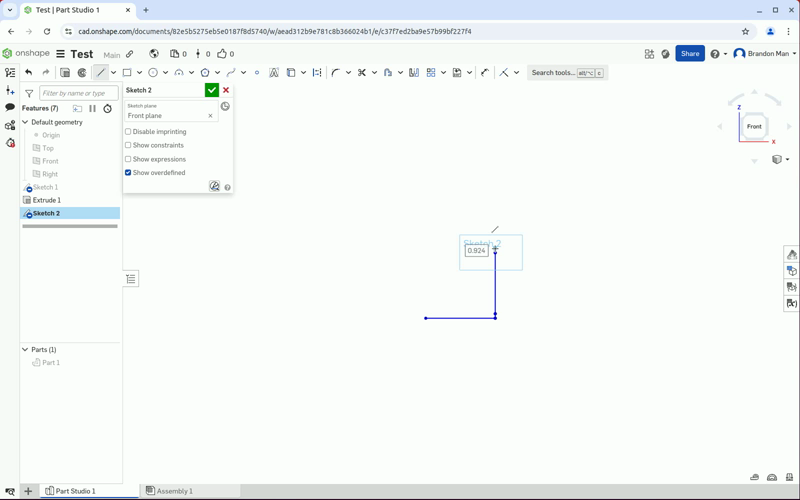
key_down(shift)
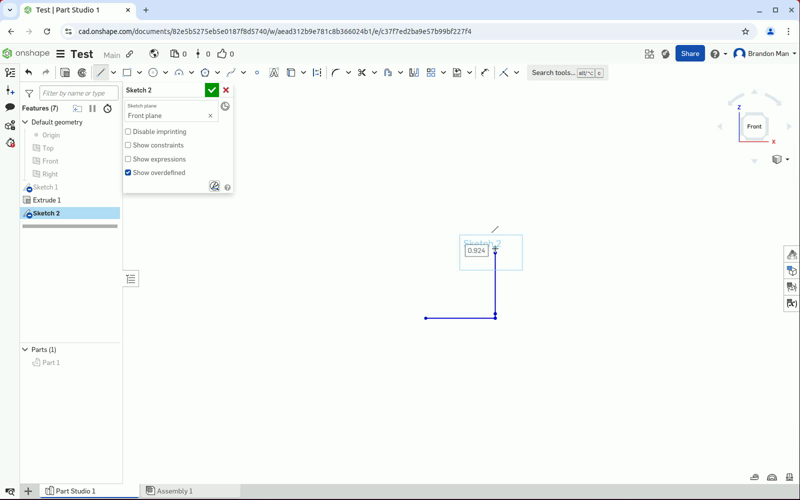
mouse_move(525, 248)
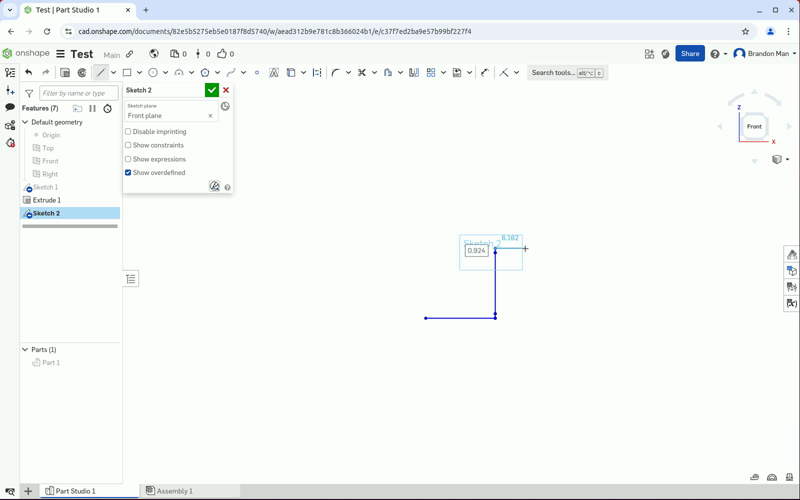
mouse_move(490, 248)
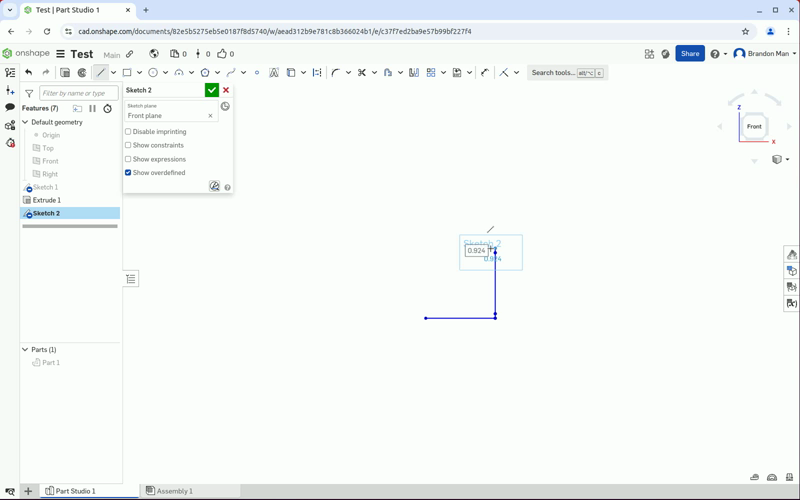
scroll(6)
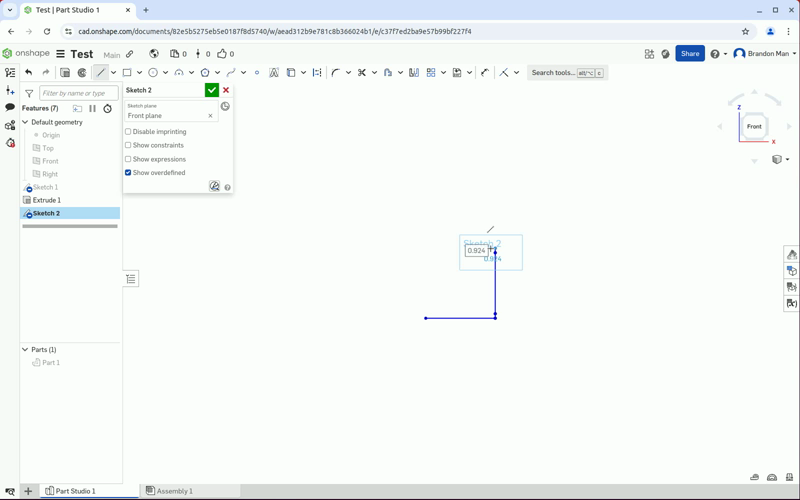
scroll(6)
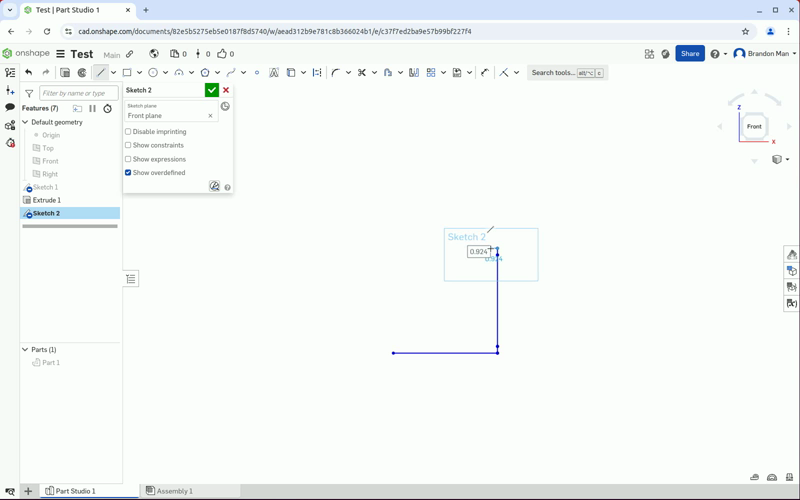
scroll(6)
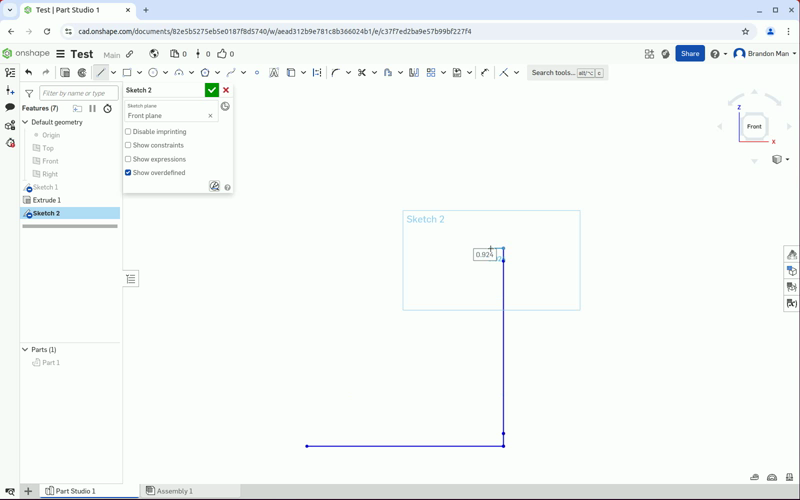
scroll(6)
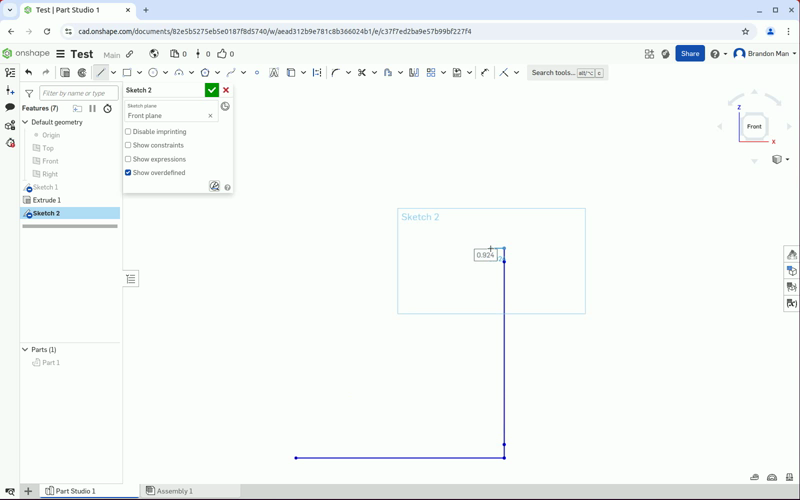
scroll(6)
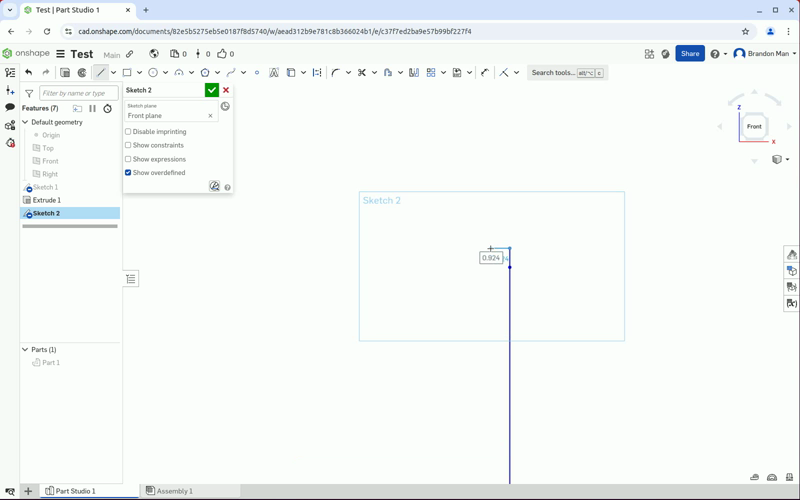
scroll(6)
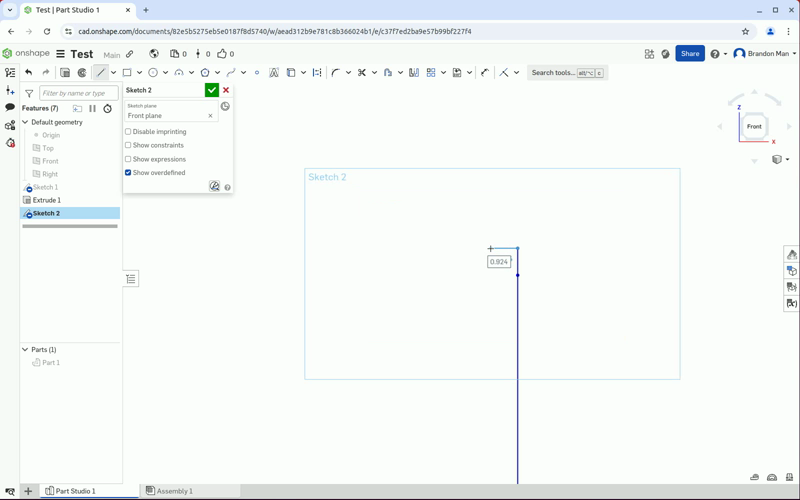
scroll(6)
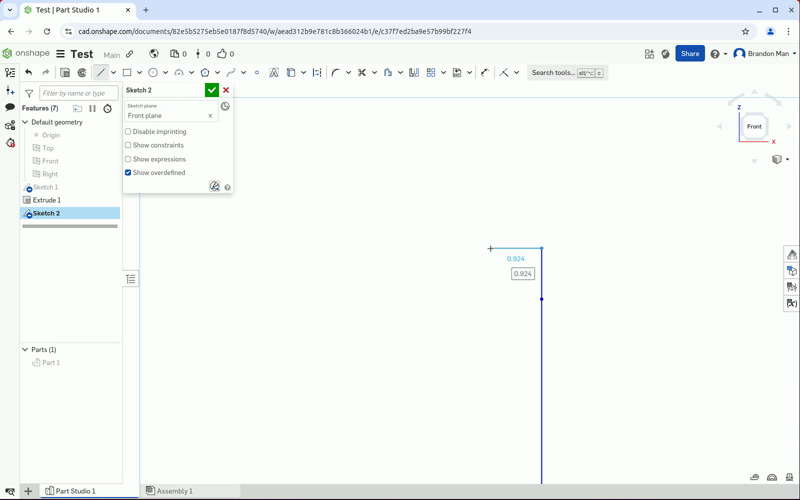
click(490, 248)
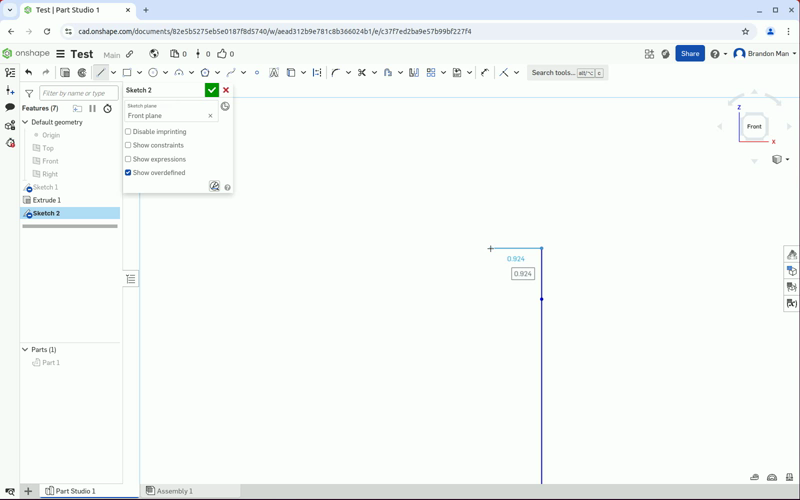
scroll(-6)
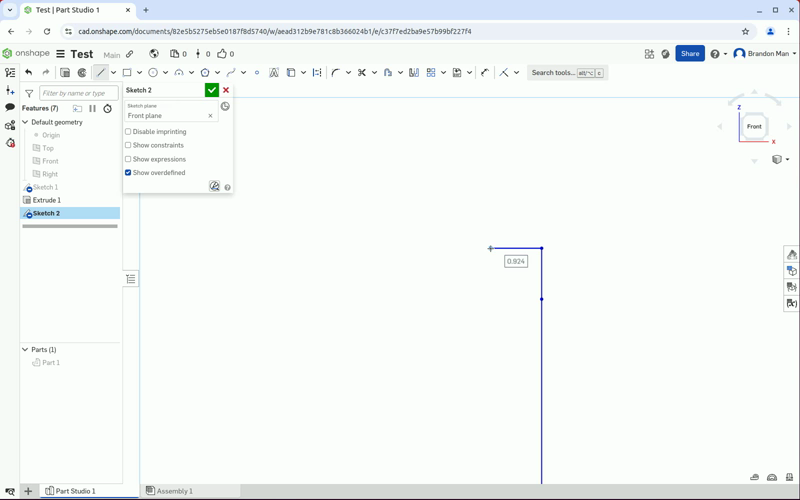
scroll(-6)
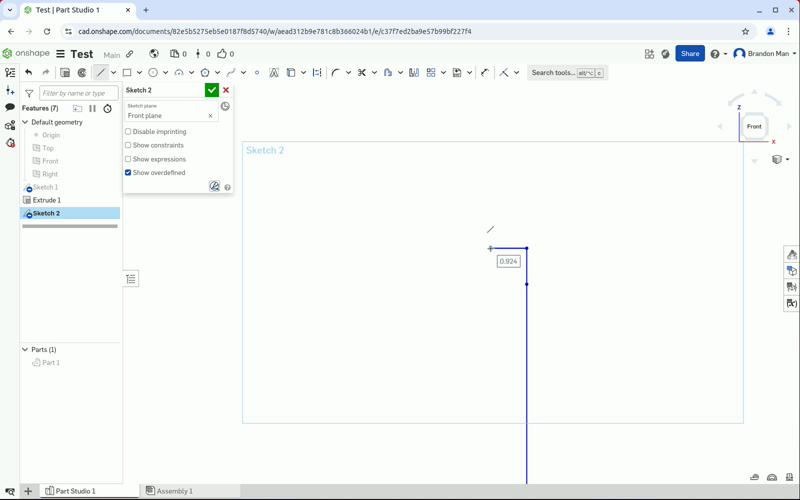
scroll(-6)
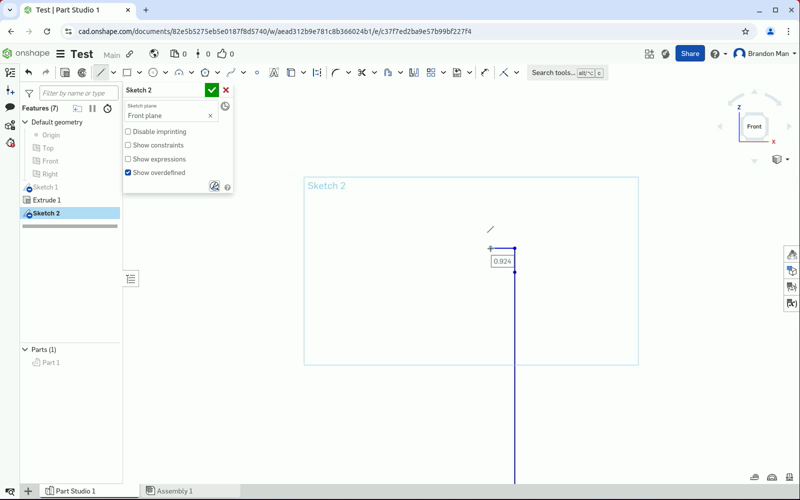
scroll(-6)
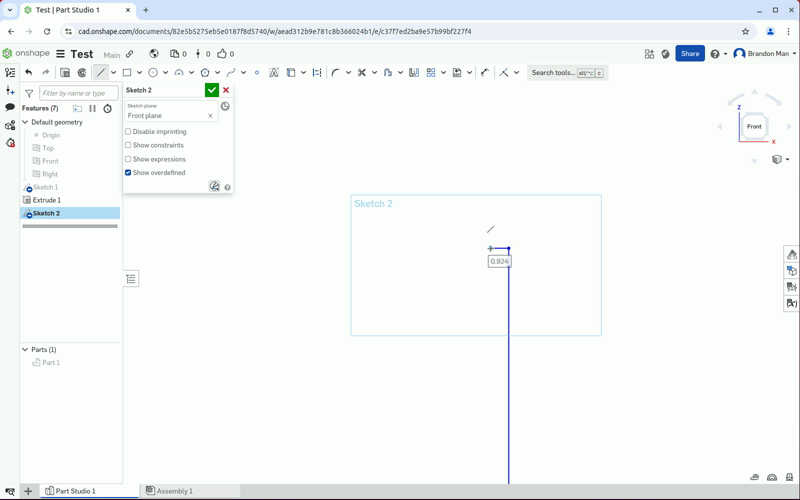
scroll(-6)
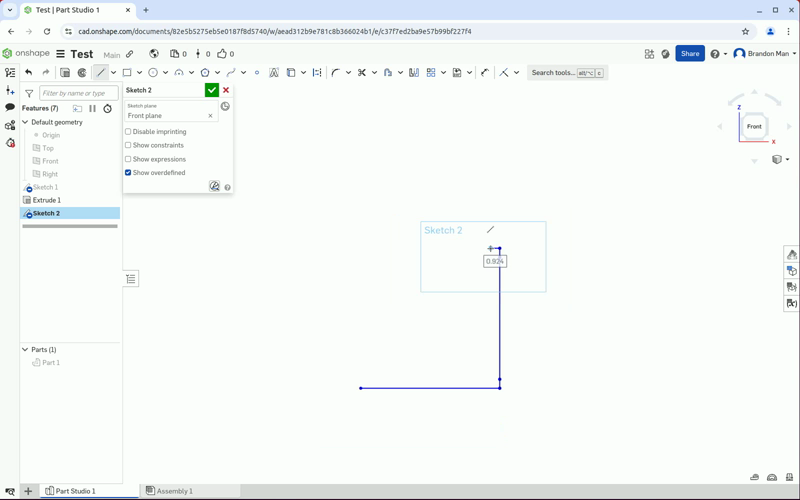
scroll(-6)
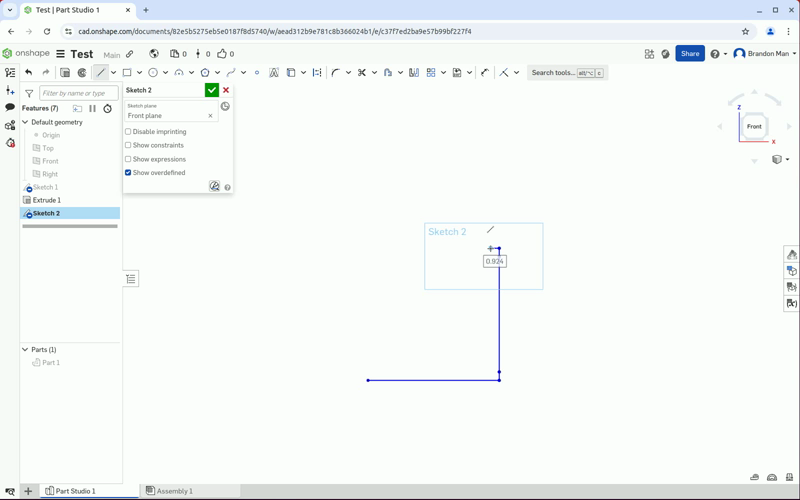
scroll(-6)
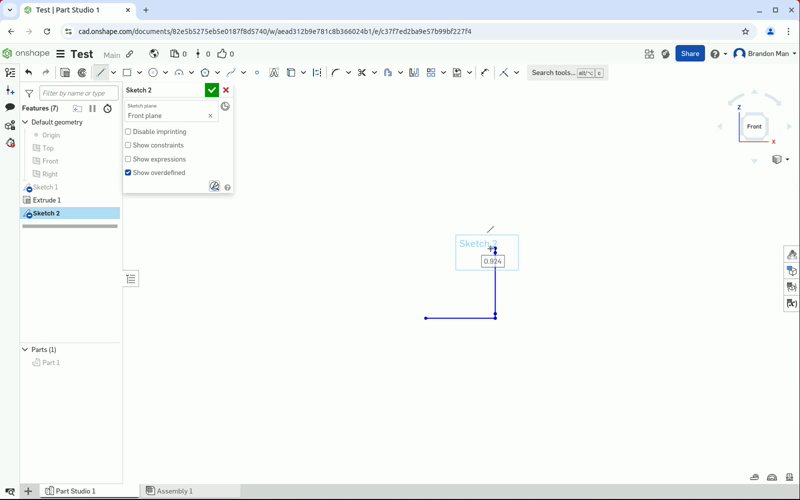
key_up(shift)
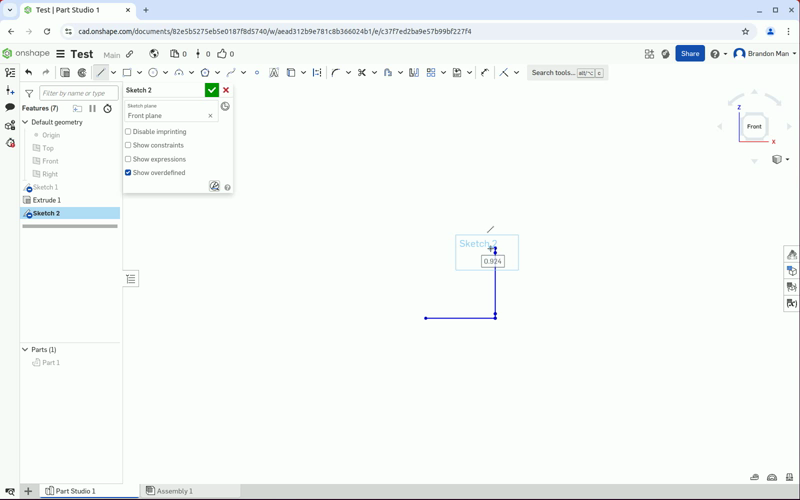
key_down(shift)
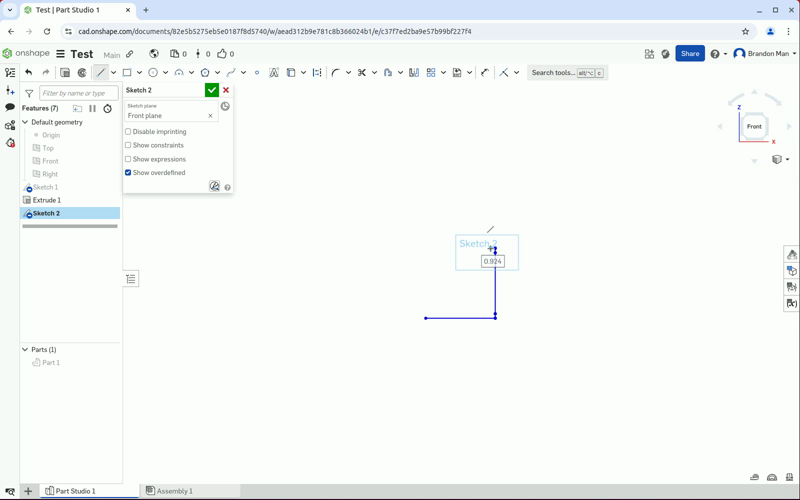
mouse_move(430, 248)
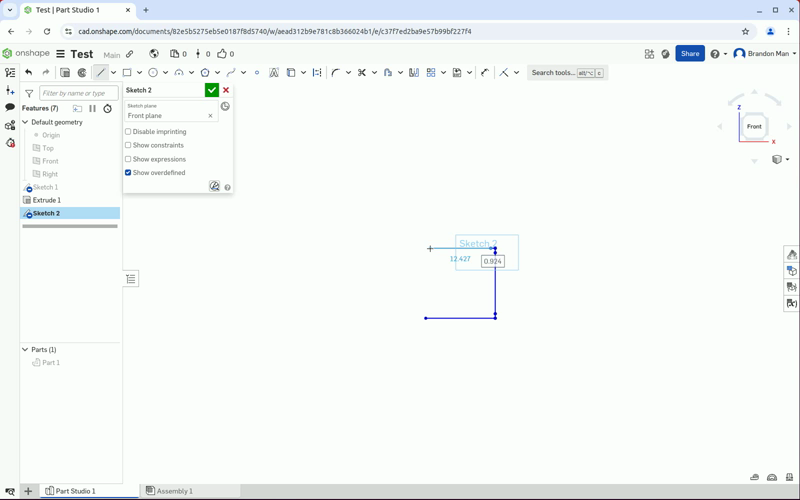
click(430, 248)
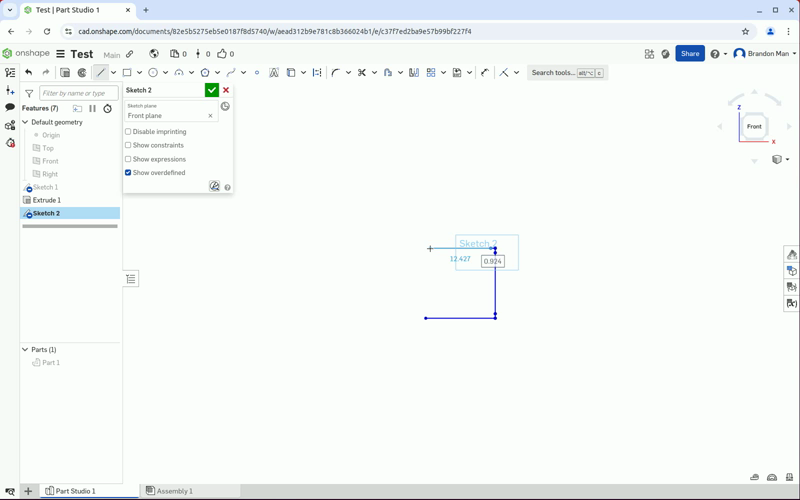
key_up(shift)
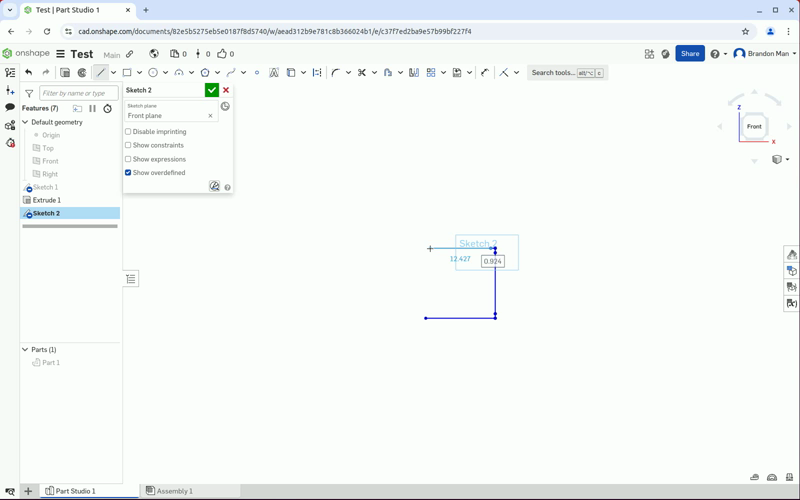
key_down(shift)
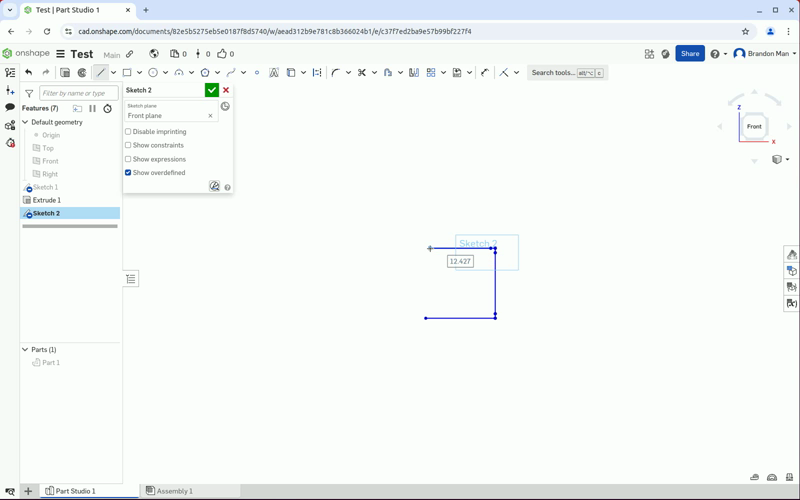
mouse_move(460, 248)
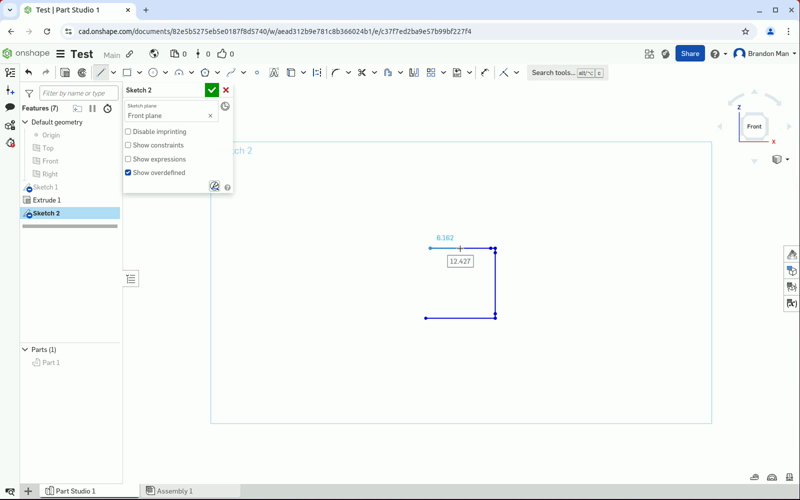
mouse_move(425, 248)
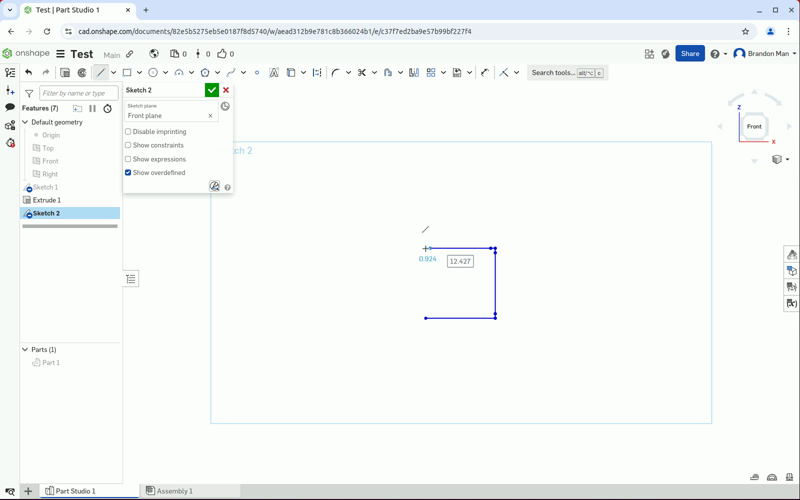
scroll(6)
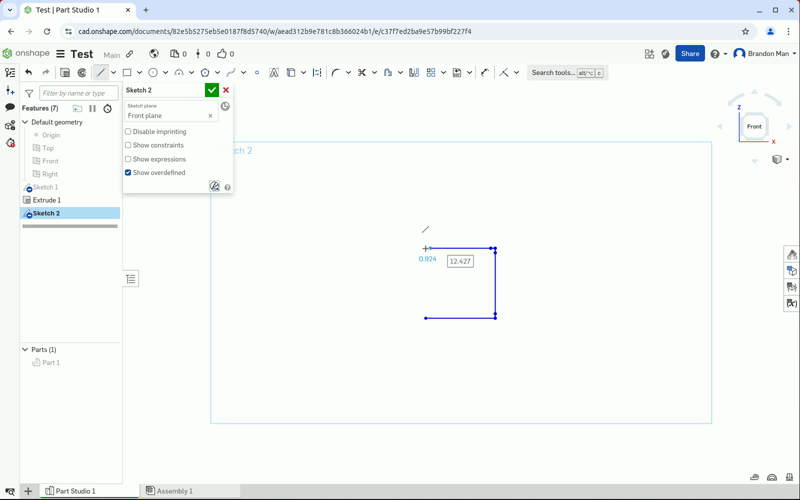
scroll(6)
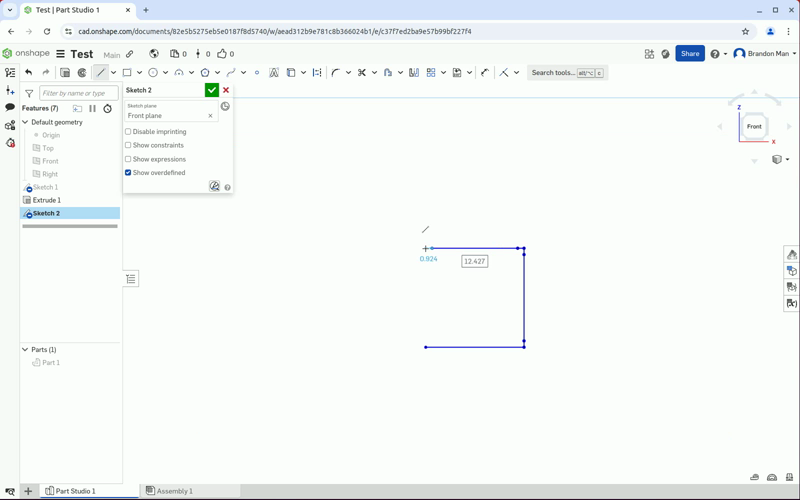
scroll(6)
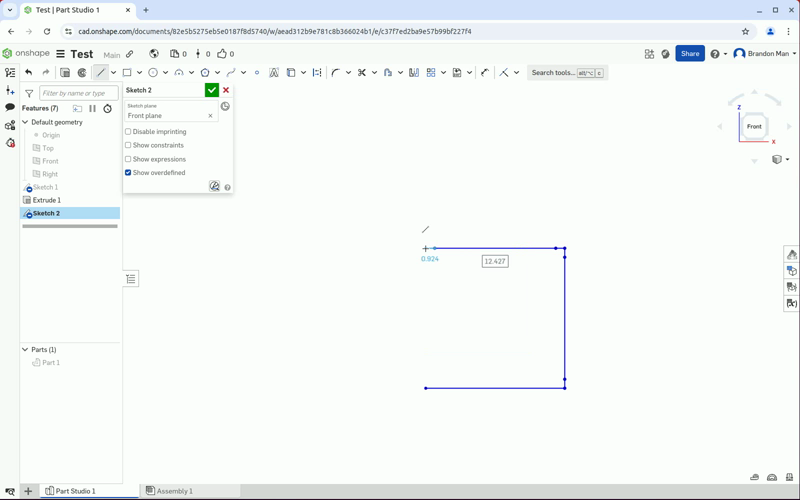
scroll(6)
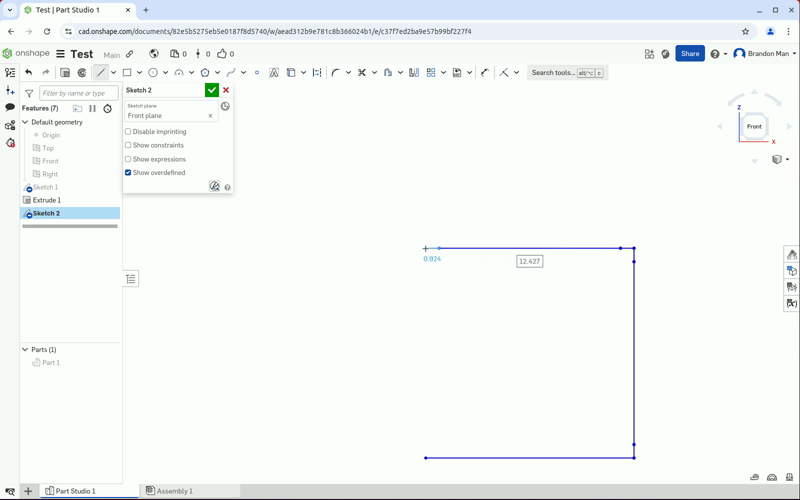
scroll(6)
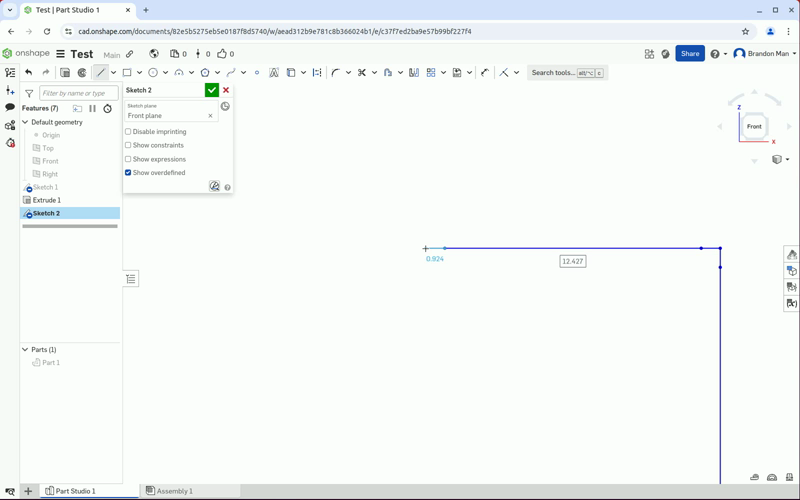
scroll(6)
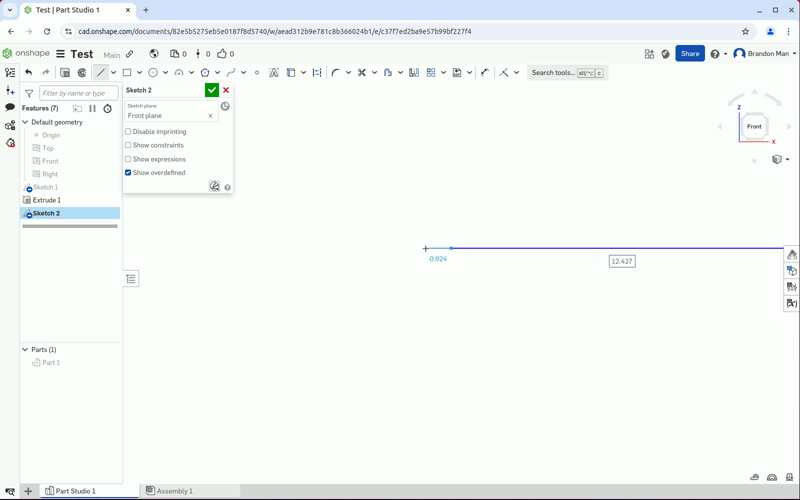
scroll(6)
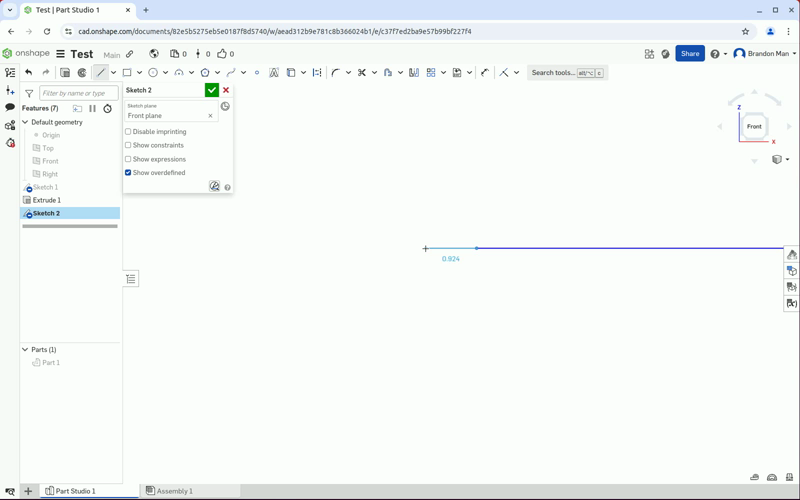
click(425, 248)
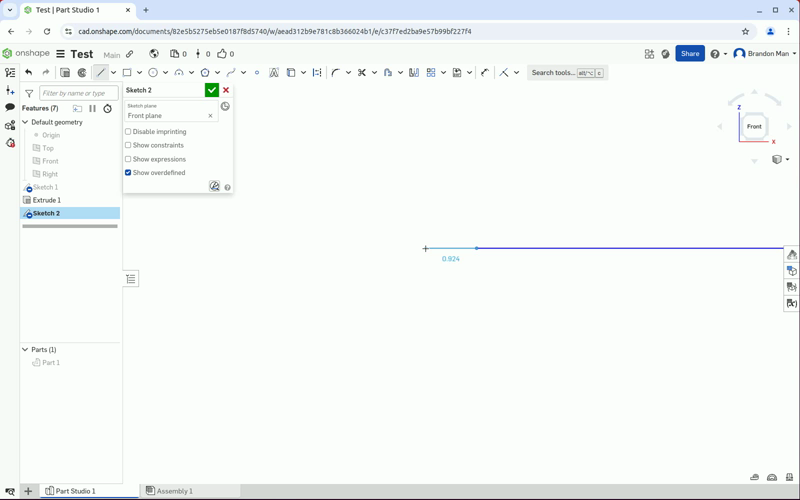
scroll(-6)
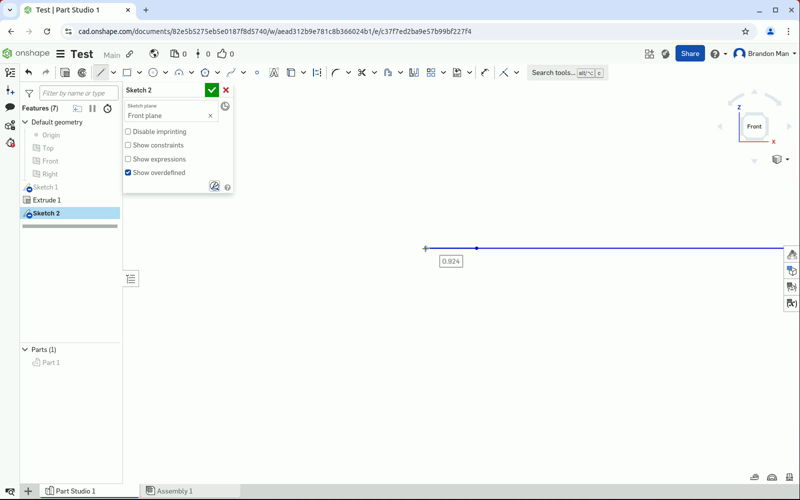
scroll(-6)
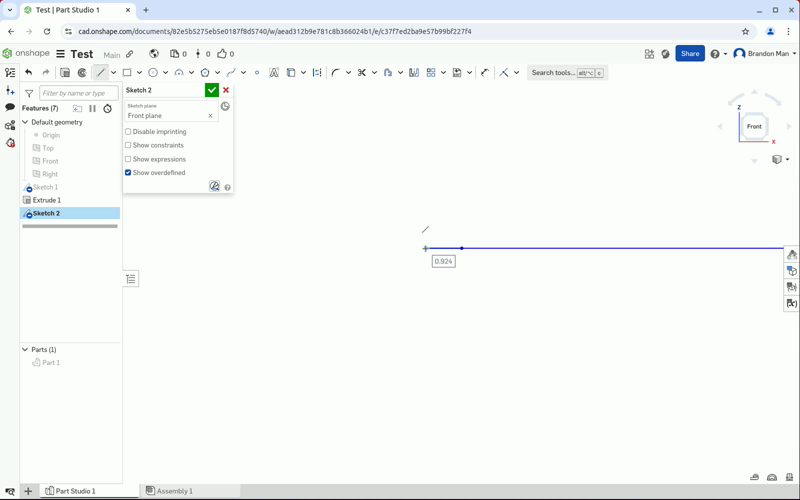
scroll(-6)
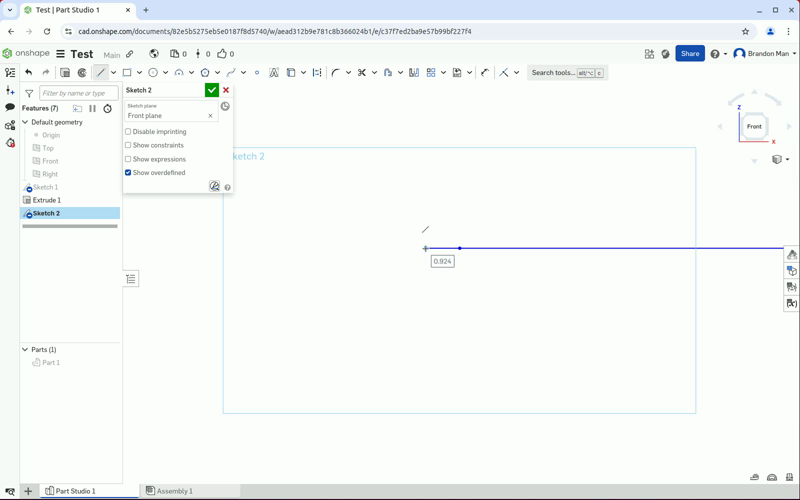
scroll(-6)
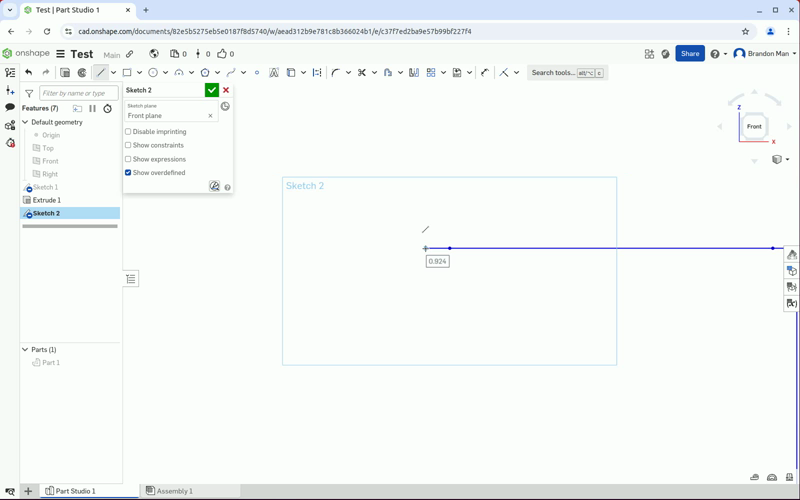
scroll(-6)
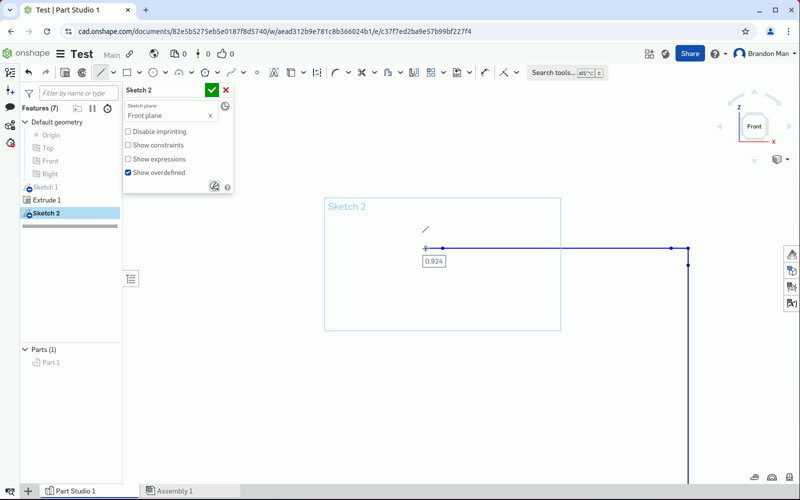
scroll(-6)
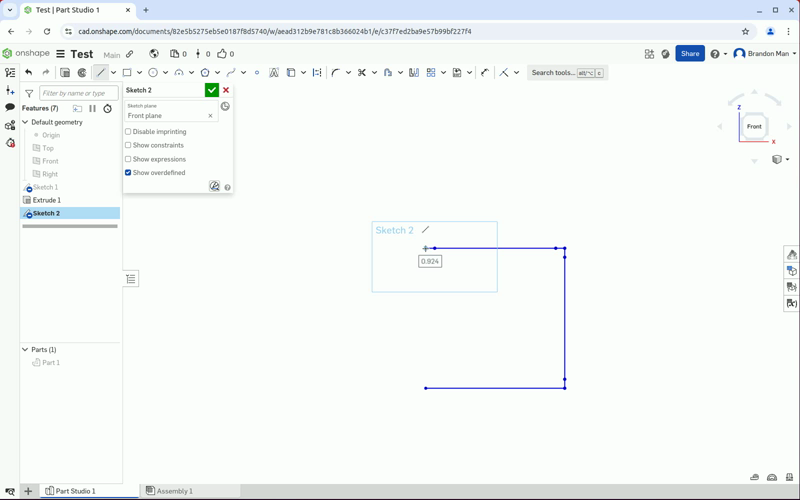
scroll(-6)
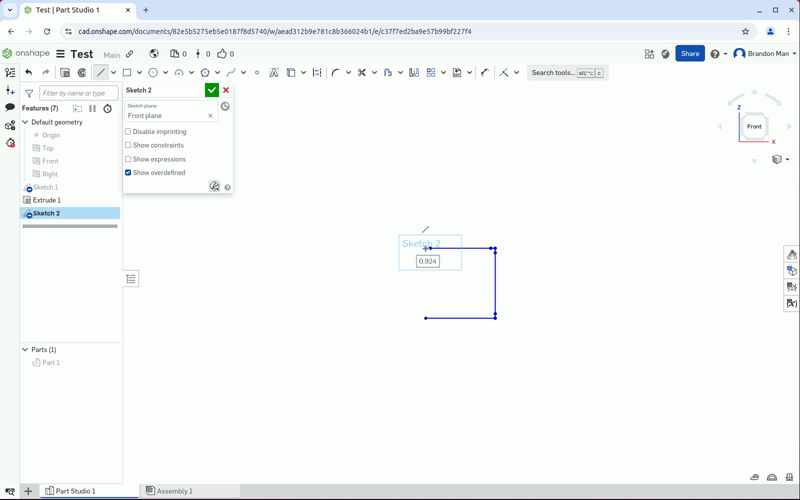
key_up(shift)
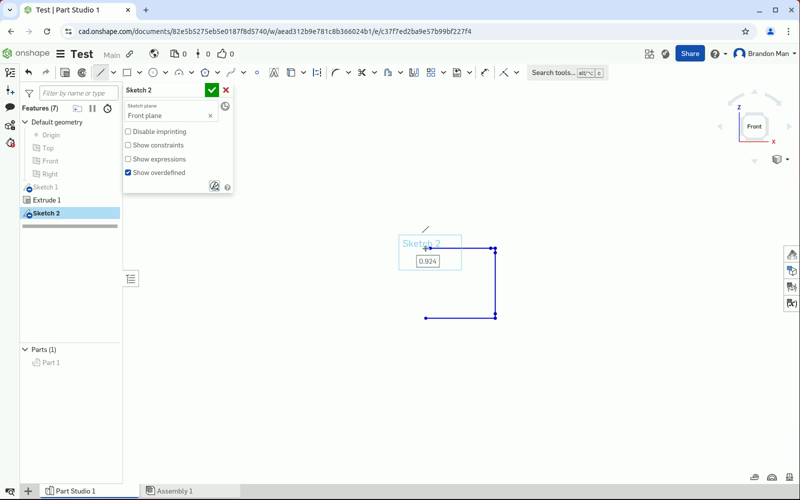
key_down(shift)
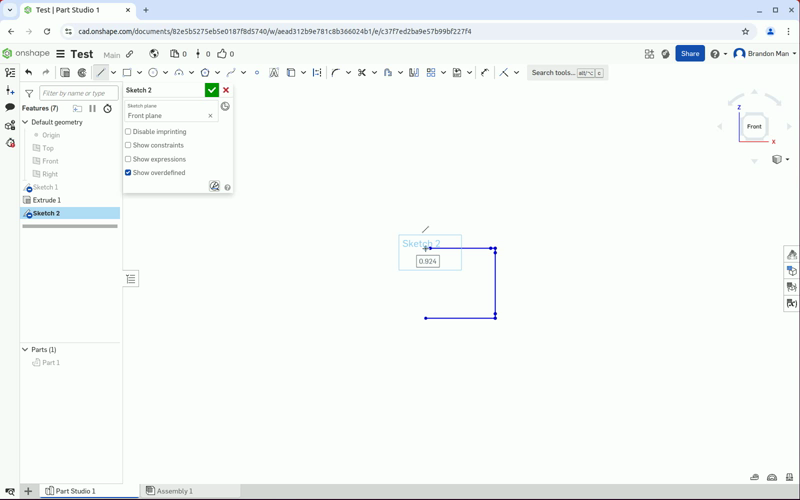
mouse_move(425, 318)
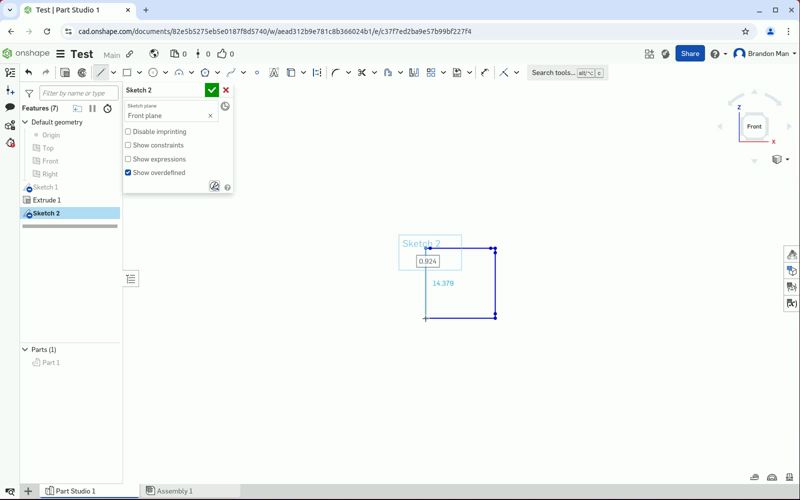
key_up(shift)
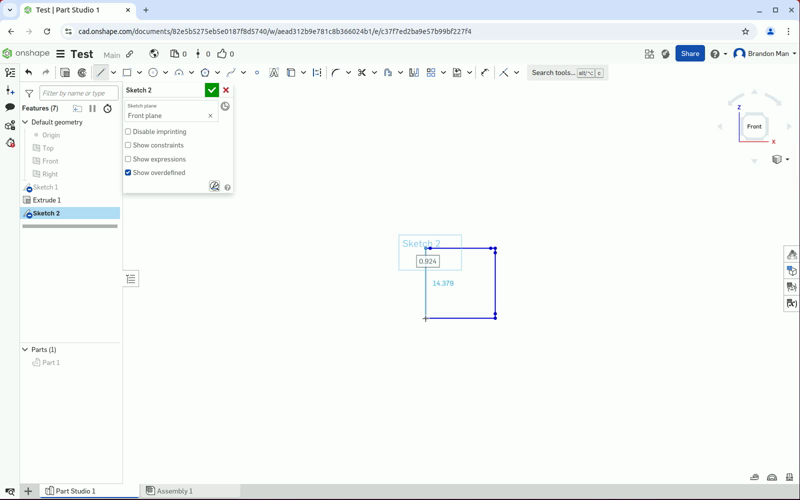
click(425, 318)
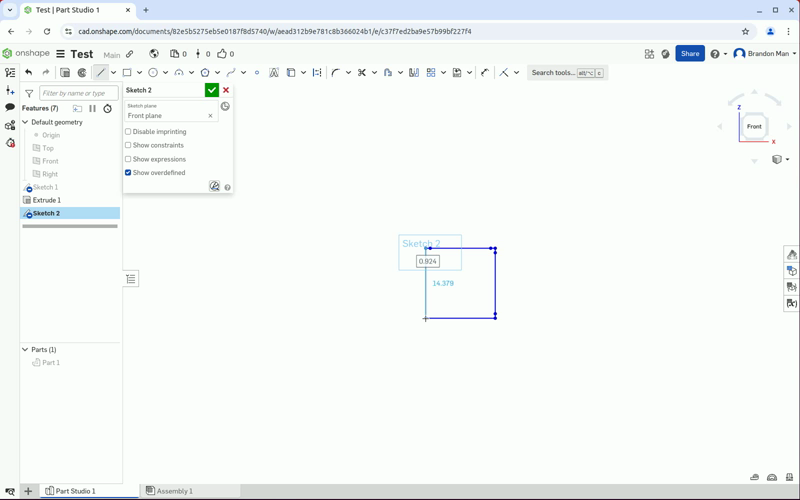
key(esc)
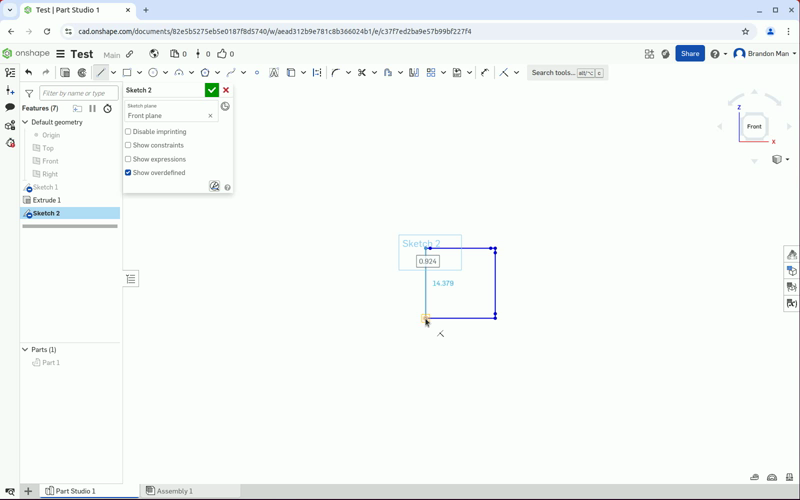
key(l)
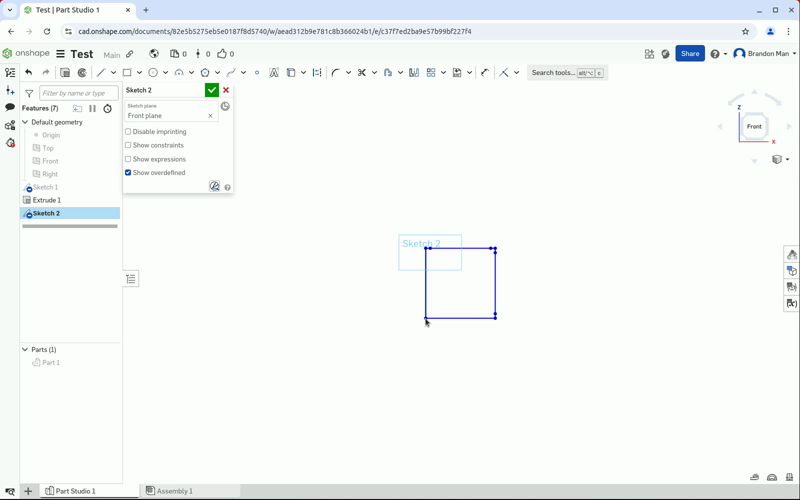
key_down(shift)
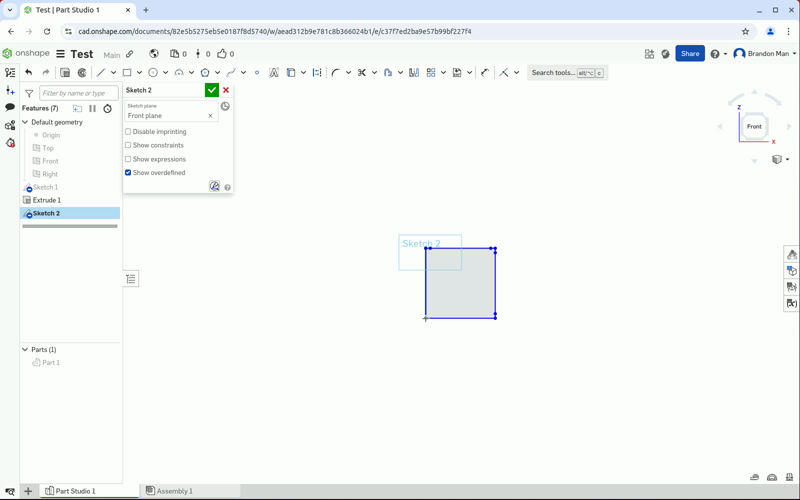
mouse_move(430, 313)
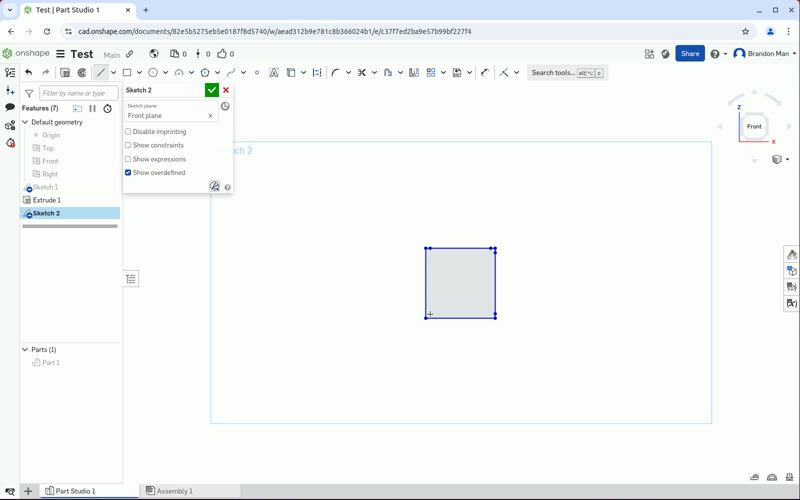
click(430, 313)
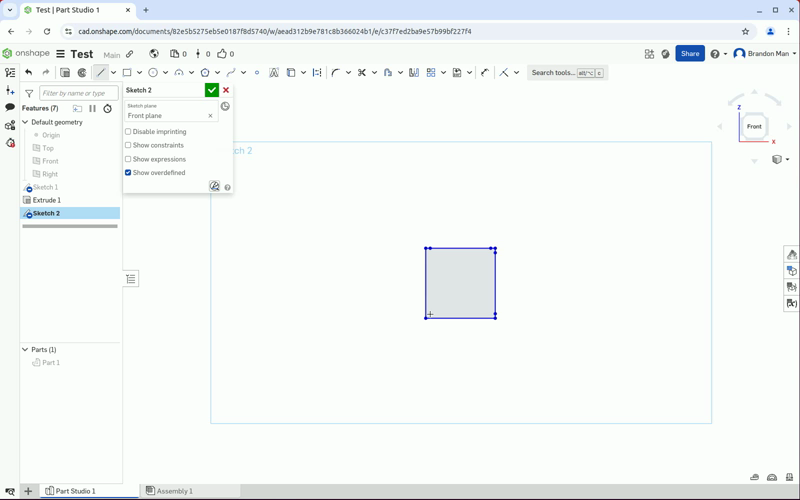
key_up(shift)
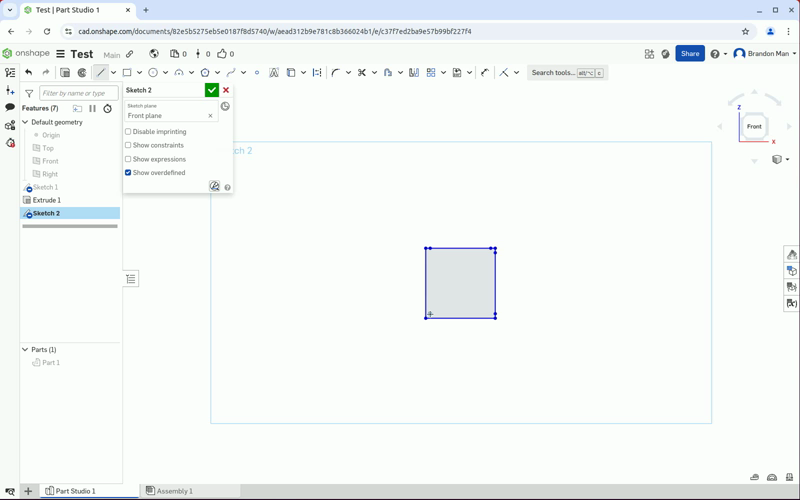
key_down(shift)
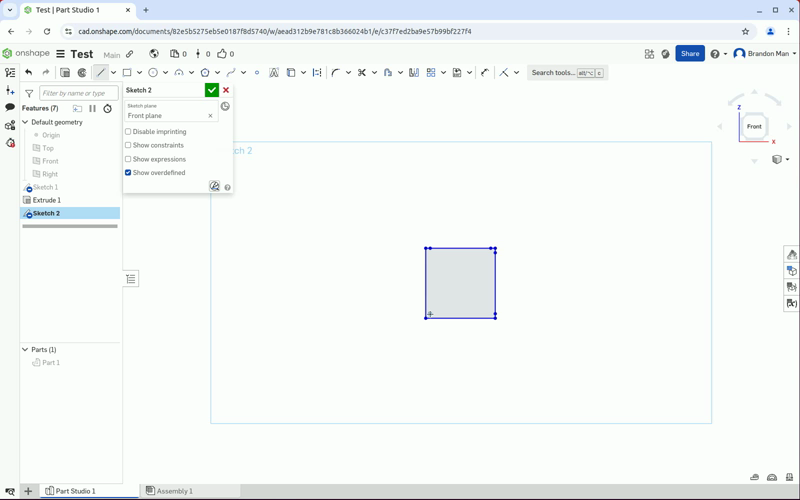
mouse_move(490, 313)
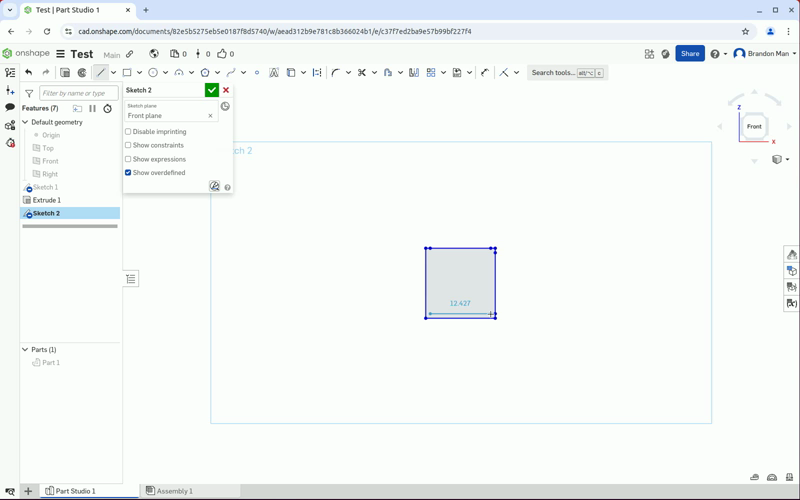
click(490, 313)
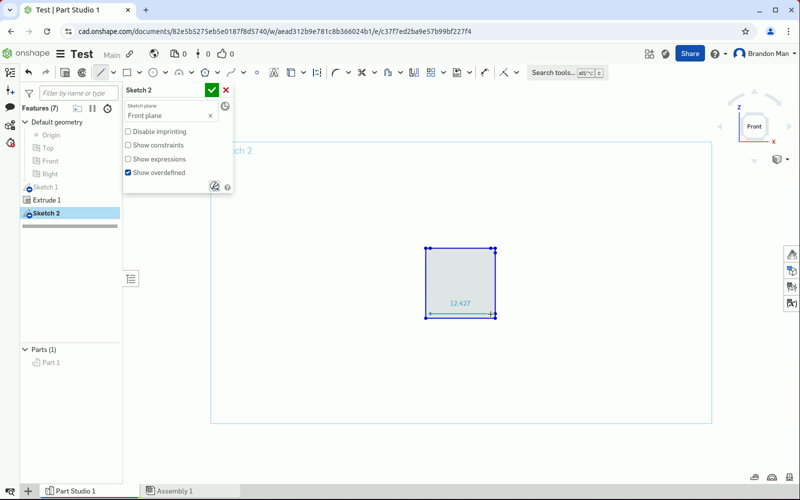
key_up(shift)
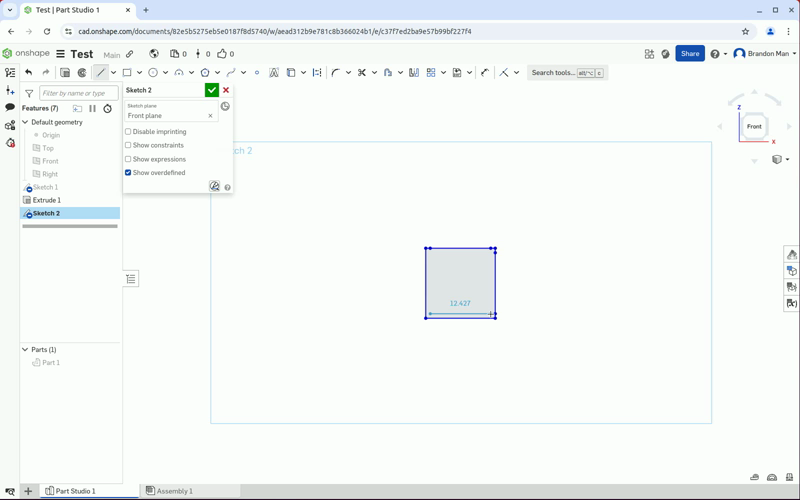
key_down(shift)
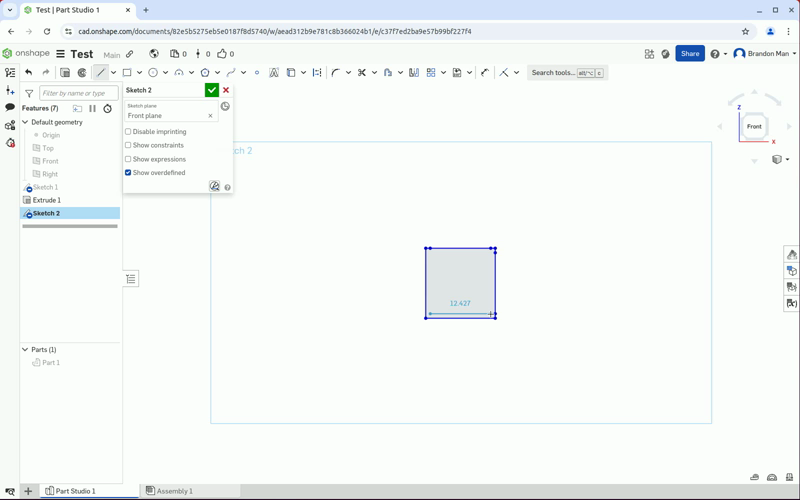
mouse_move(490, 252)
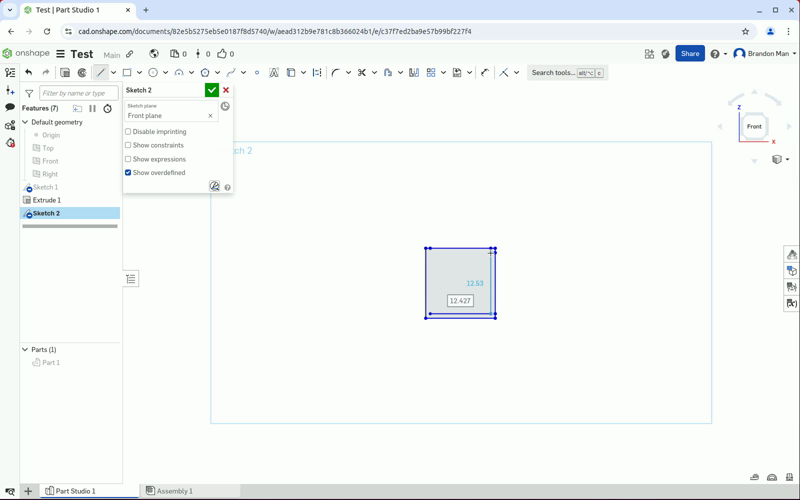
click(490, 252)
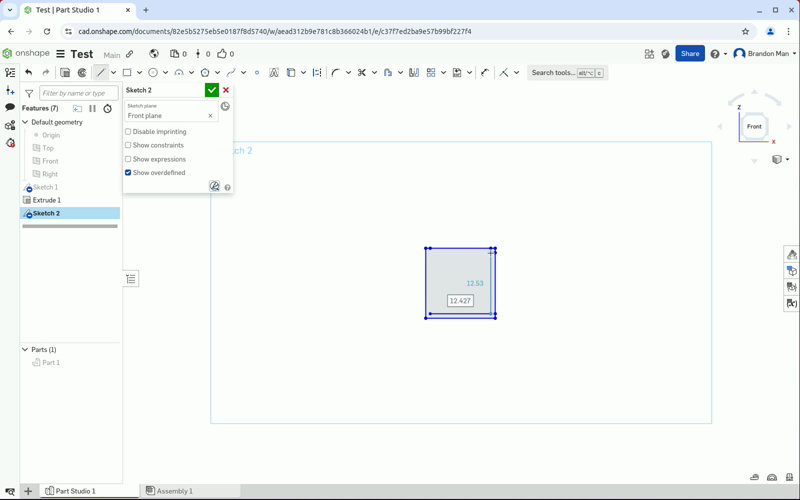
key_up(shift)
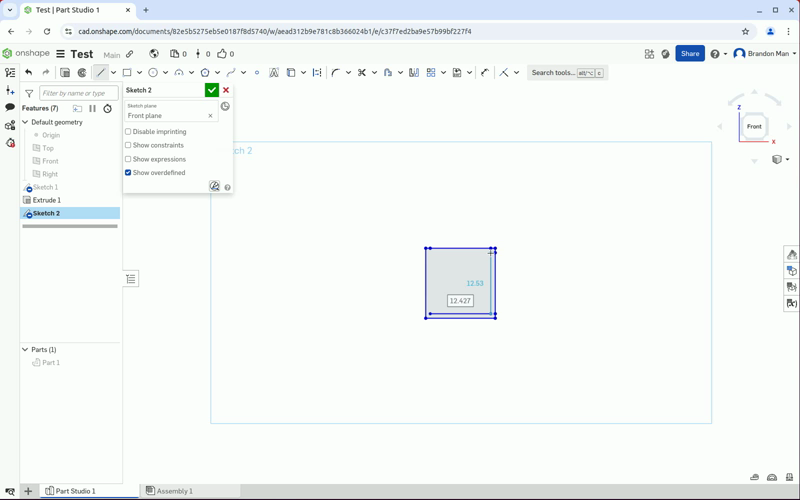
key_down(shift)
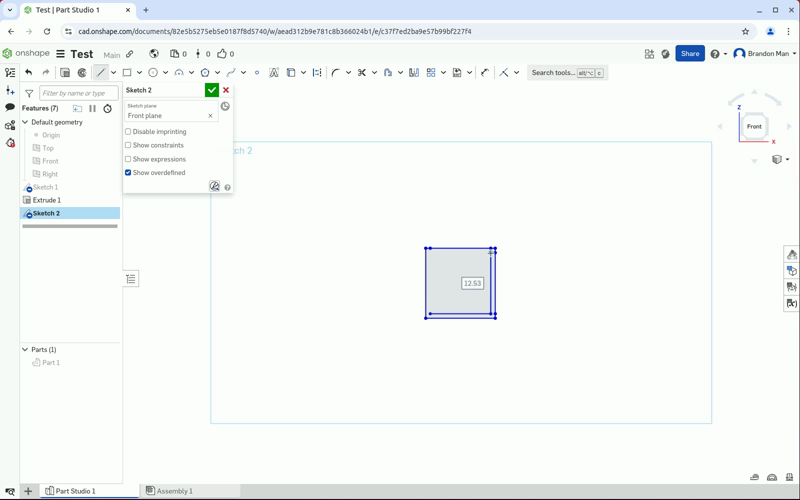
mouse_move(430, 252)
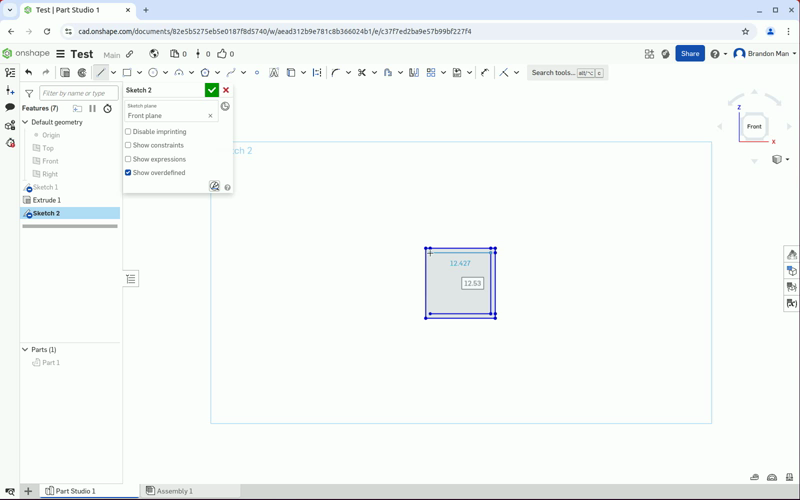
click(430, 252)
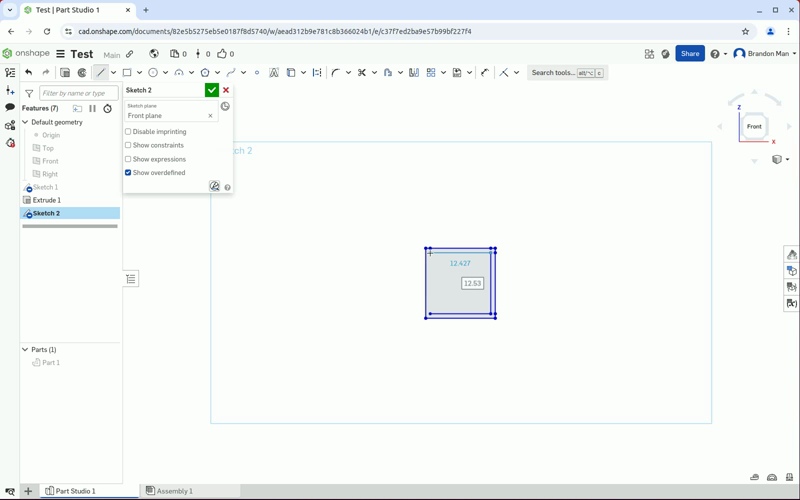
key_up(shift)
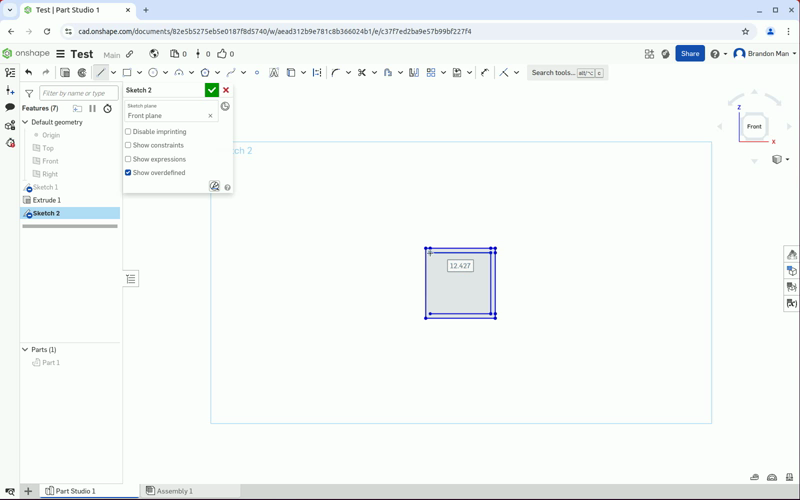
key_down(shift)
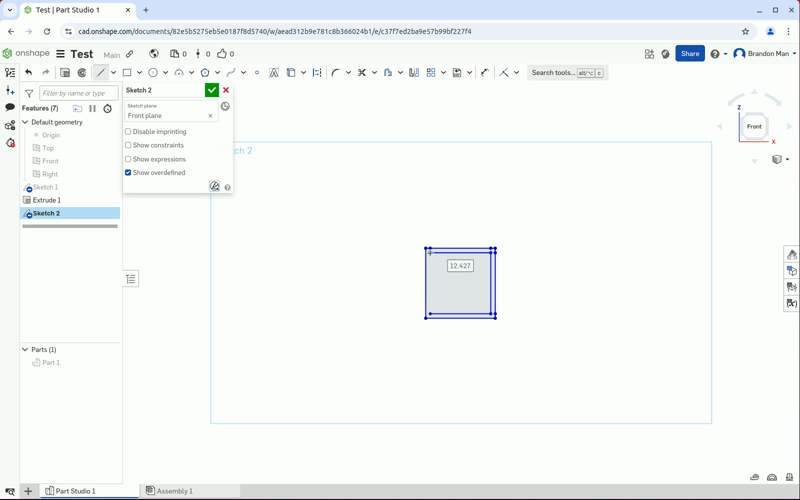
mouse_move(430, 313)
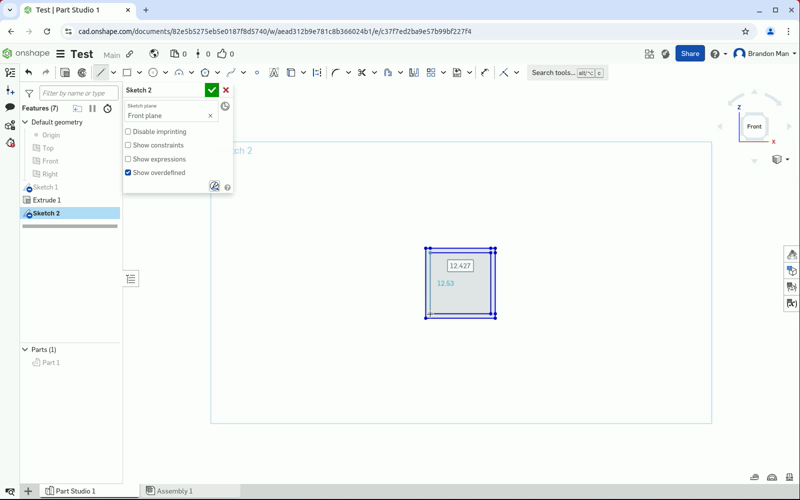
key_up(shift)
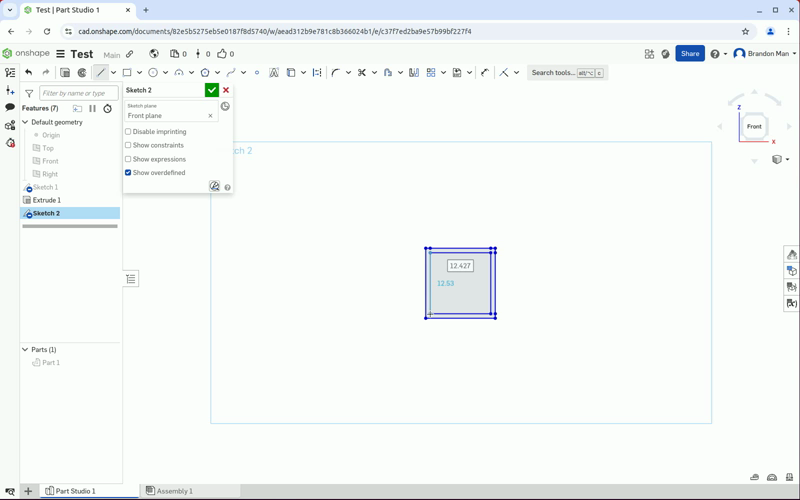
click(430, 313)
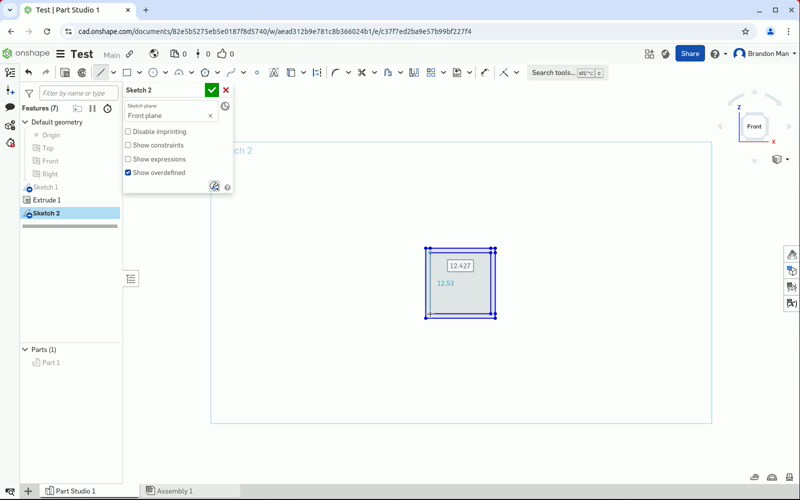
key(esc)
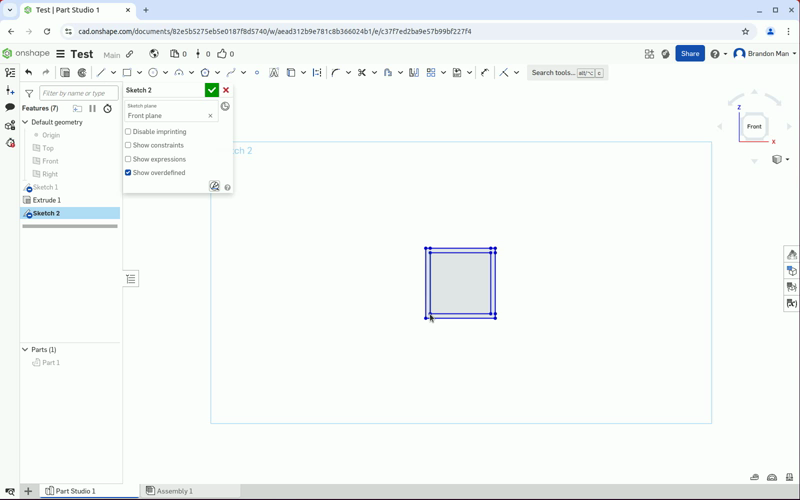
mouse_move(430, 314)
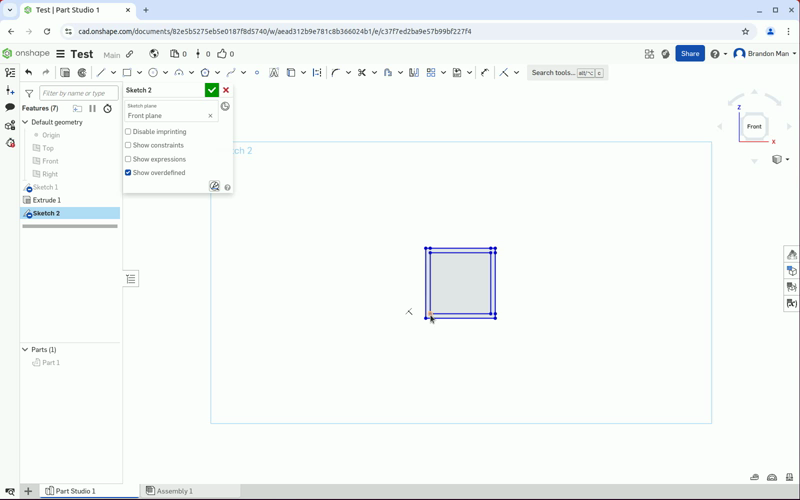
scroll(6)
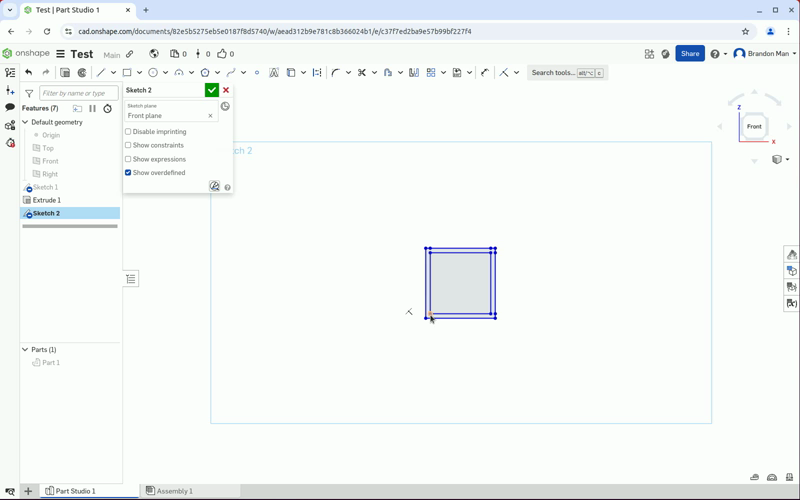
scroll(6)
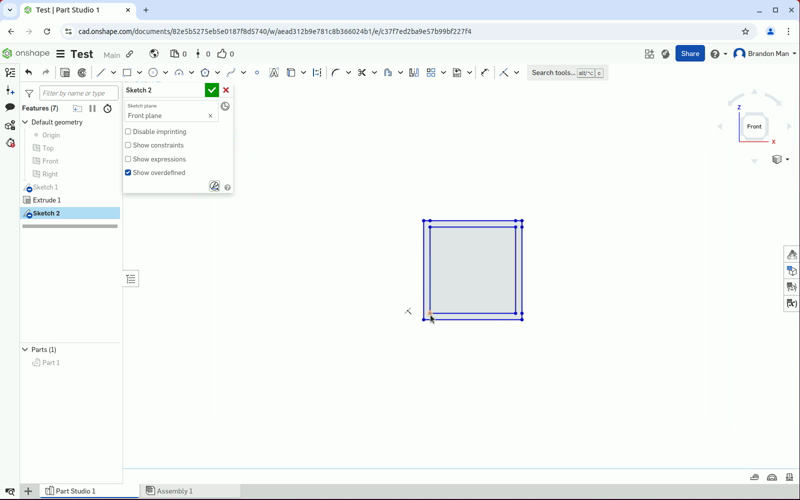
scroll(6)
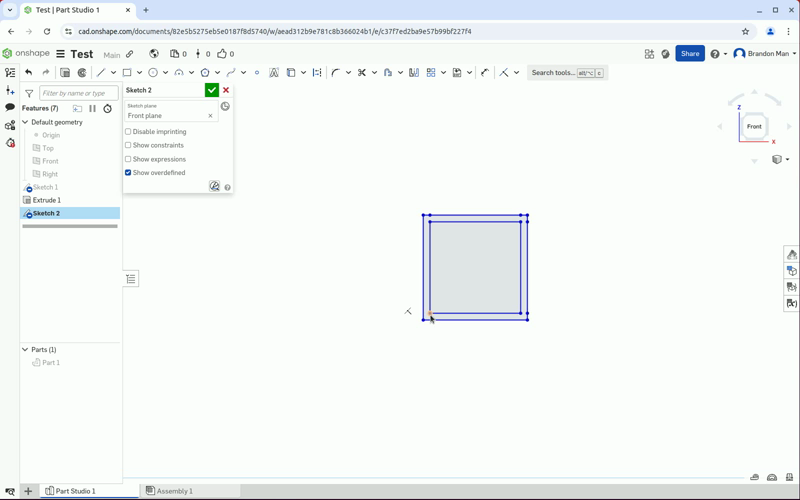
scroll(6)
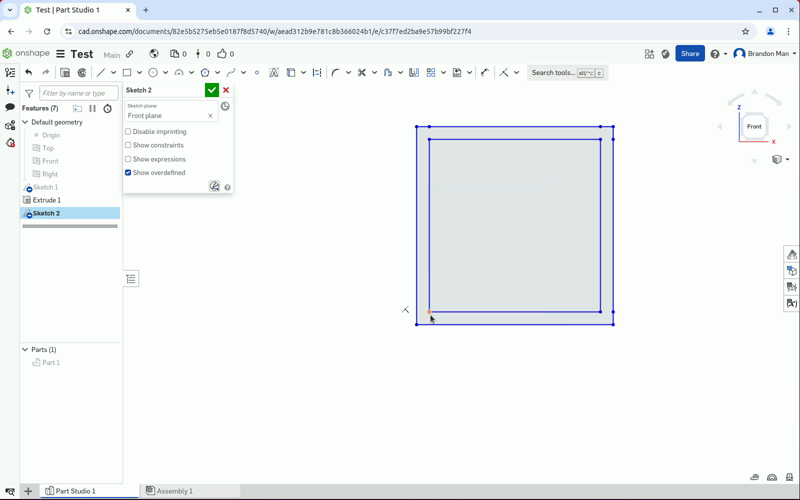
scroll(6)
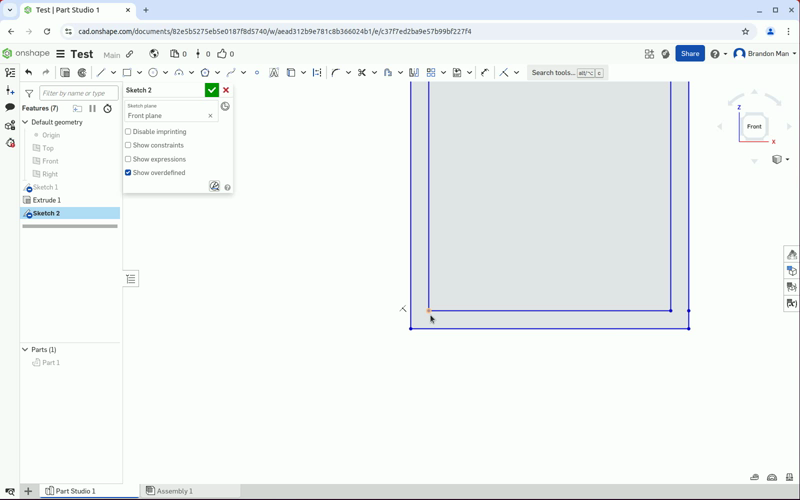
scroll(6)
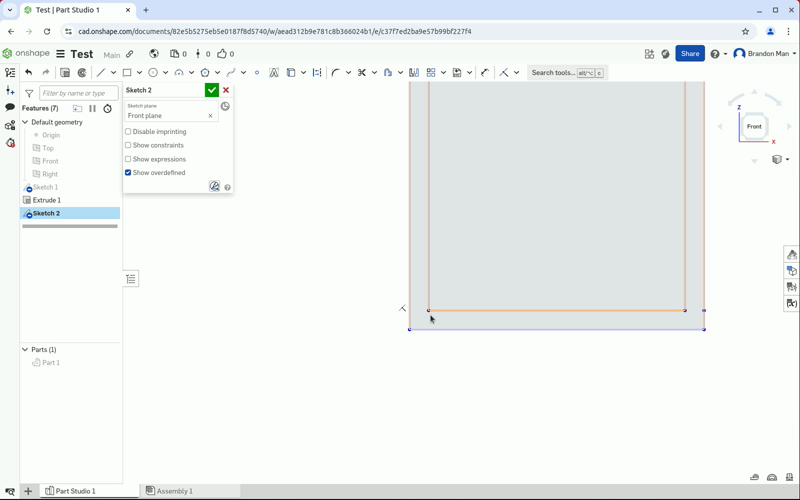
scroll(6)
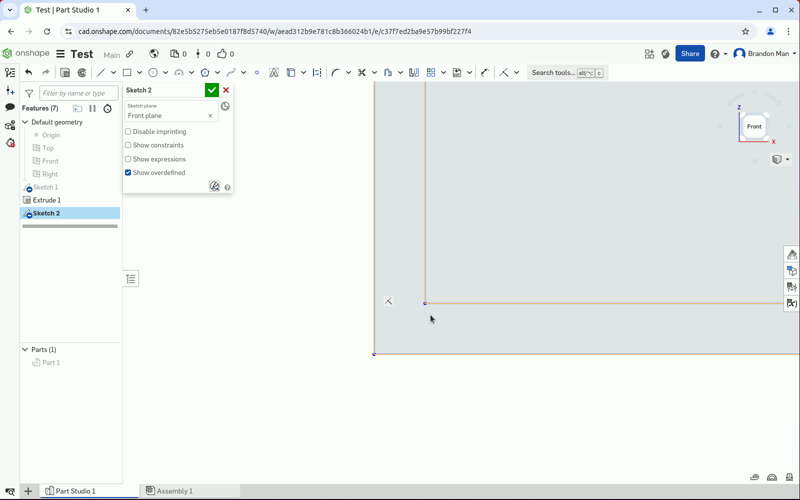
click(430, 314)
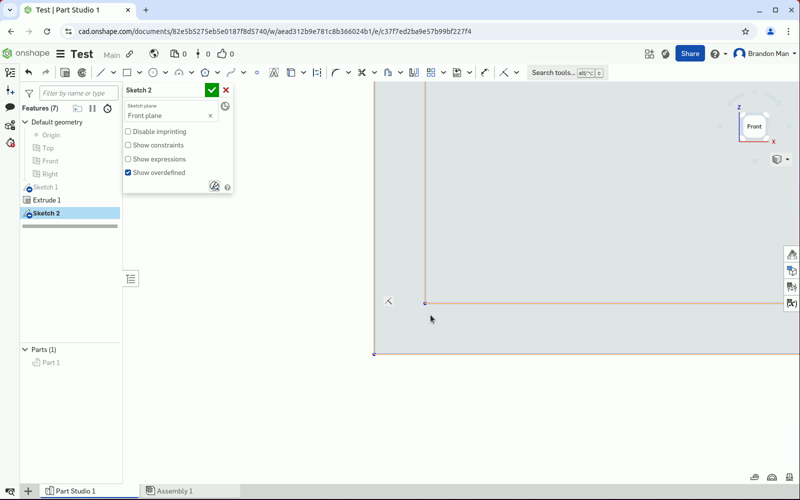
scroll(-6)
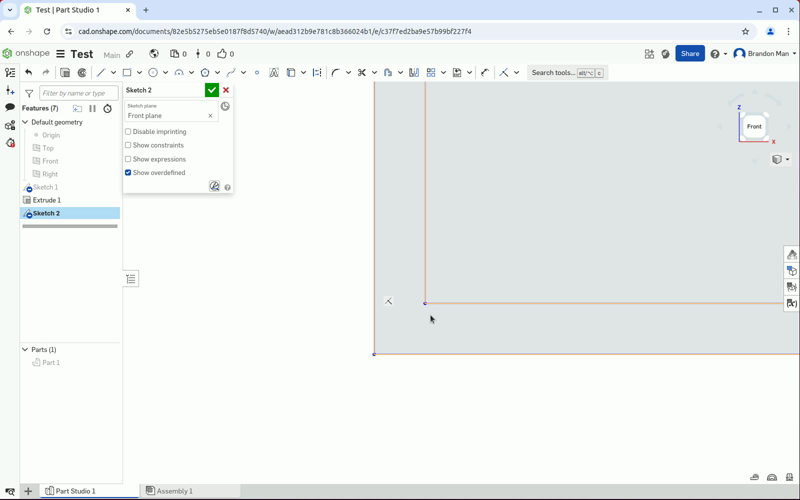
scroll(-6)
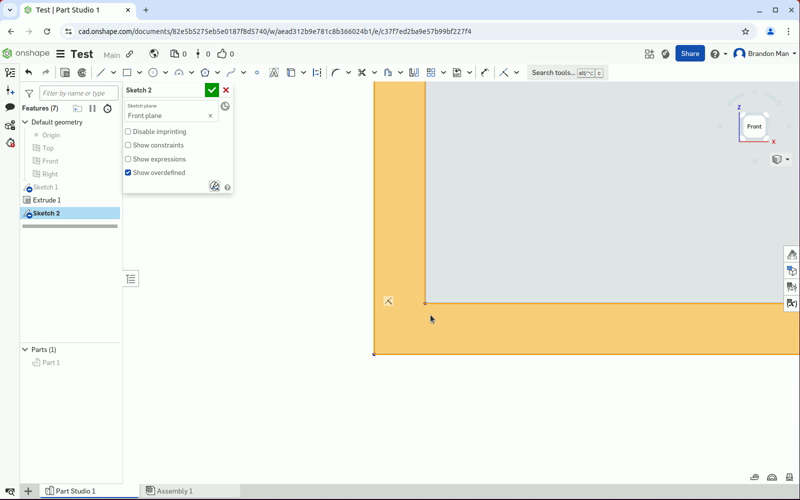
scroll(-6)
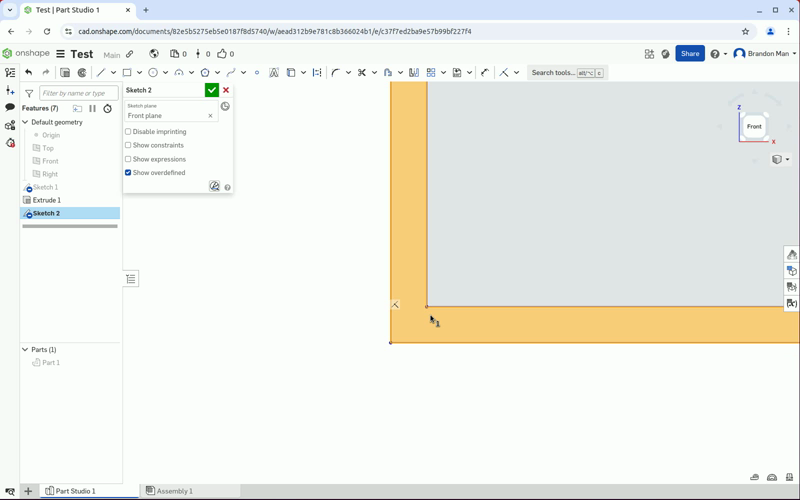
scroll(-6)
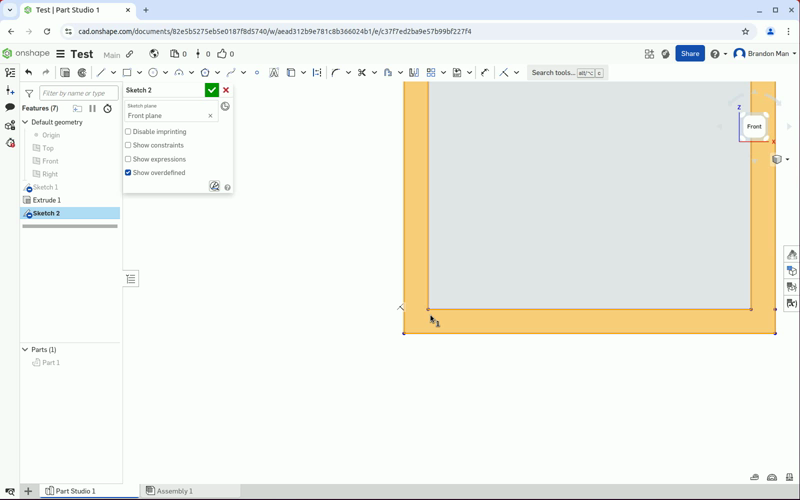
scroll(-6)
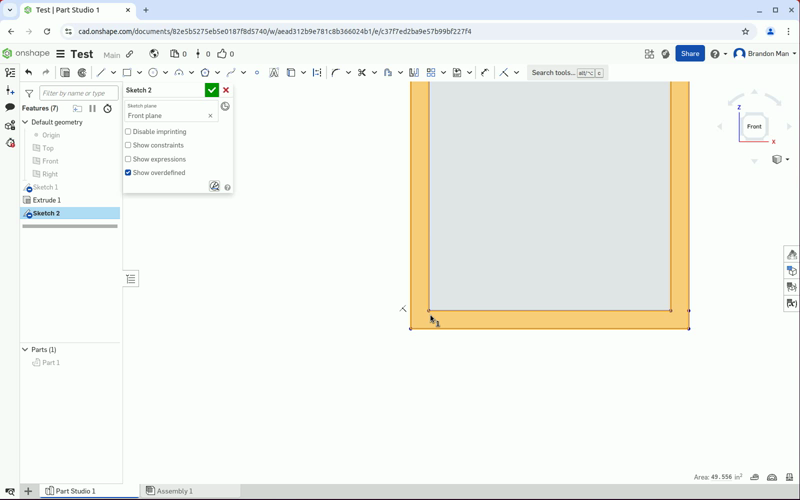
scroll(-6)
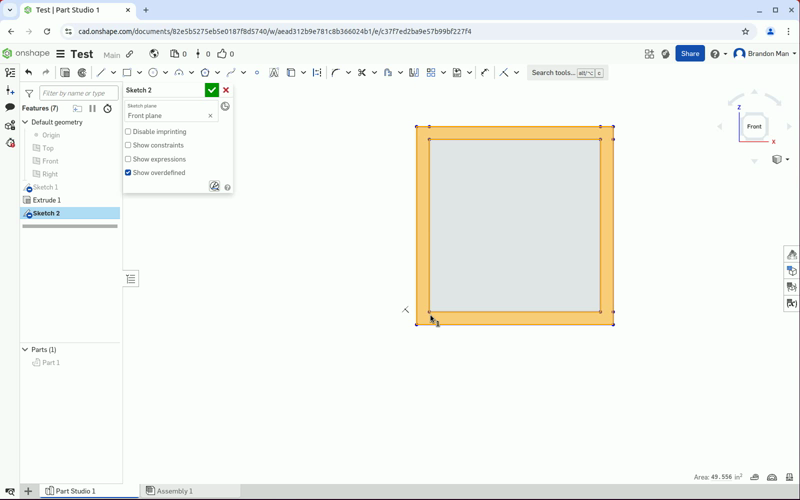
scroll(-6)
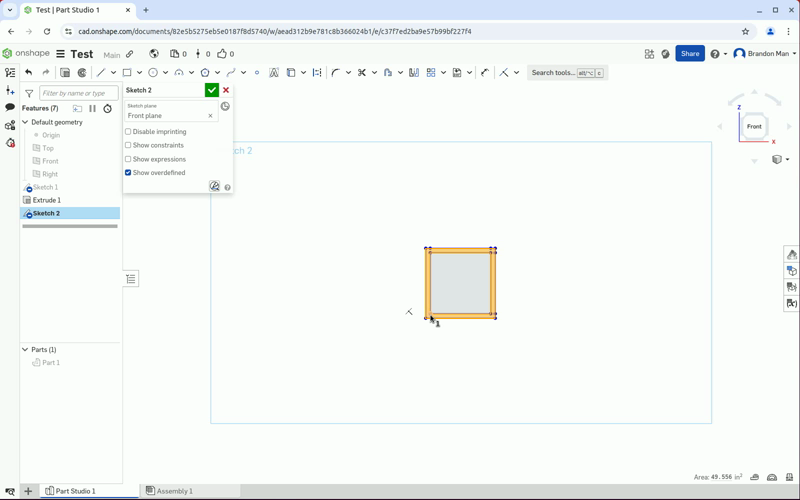
mouse_move(73, 352)
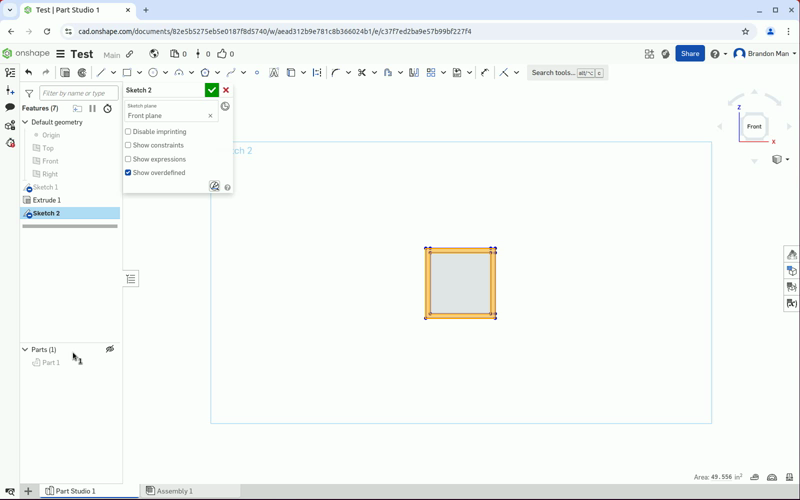
key(shift+y)
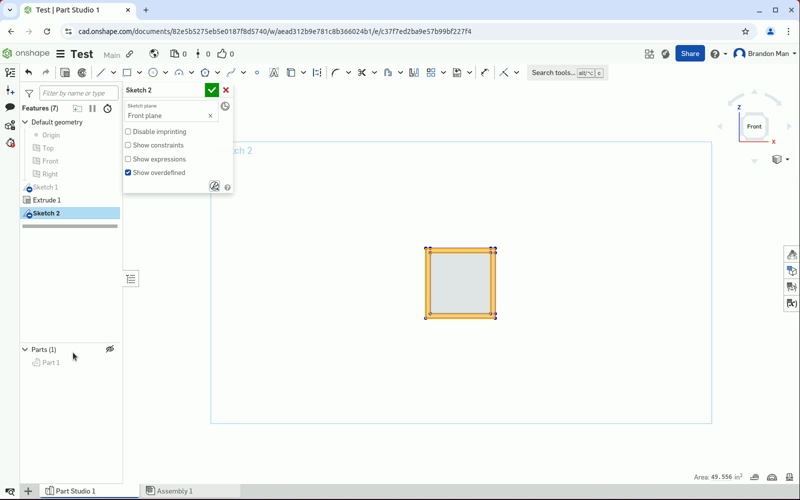
key(shift+e)
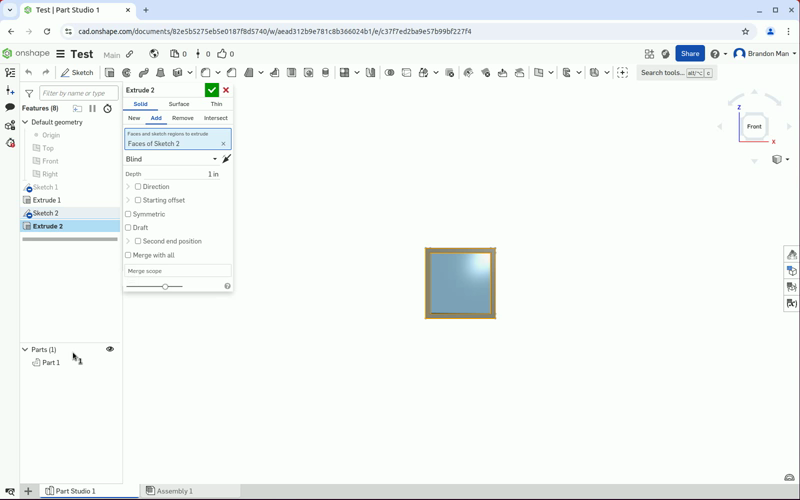
mouse_move(143, 106)
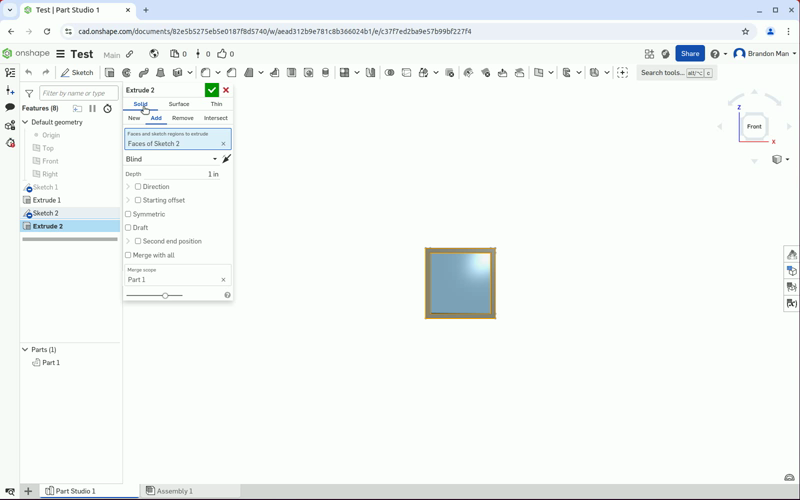
click(143, 106)
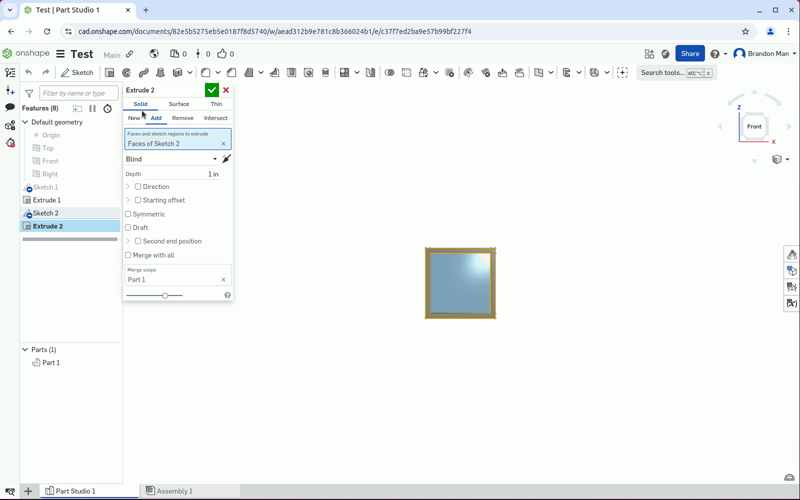
mouse_move(137, 120)
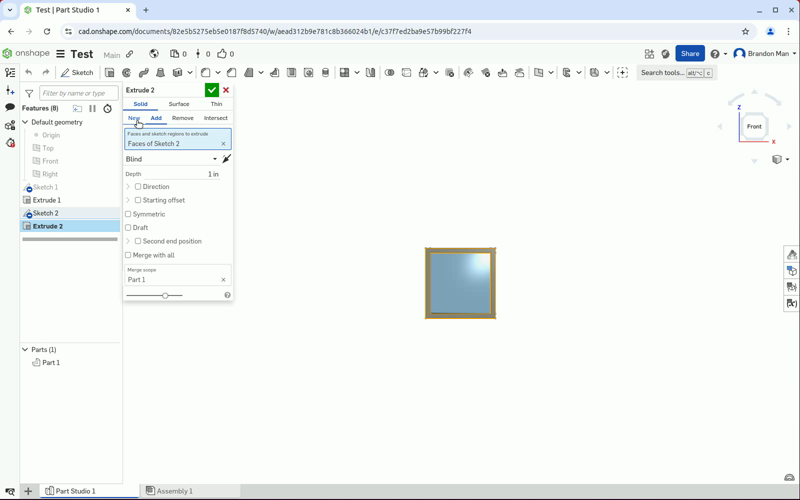
click(137, 120)
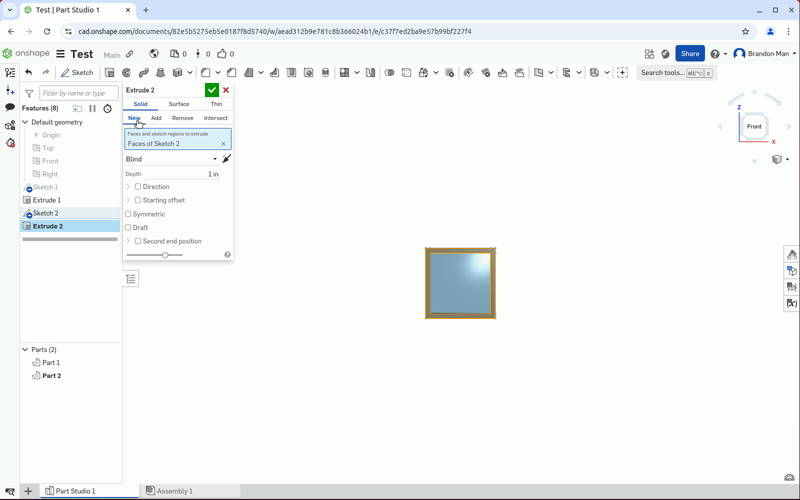
key(tab, 4)
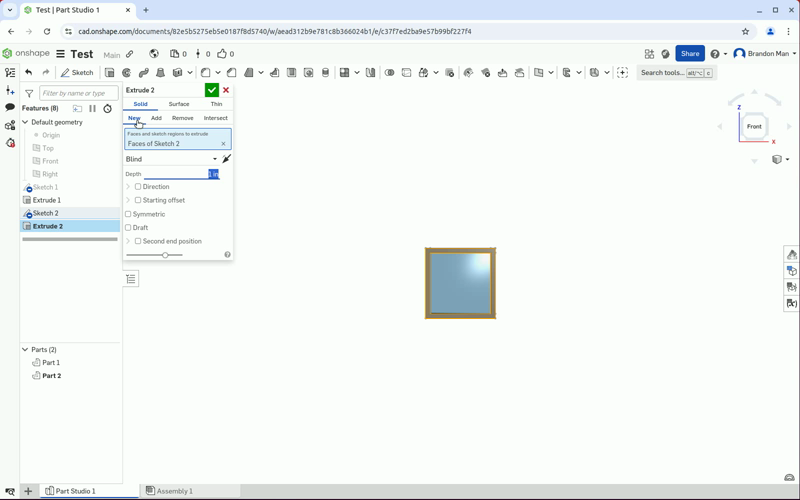
text(14.442)
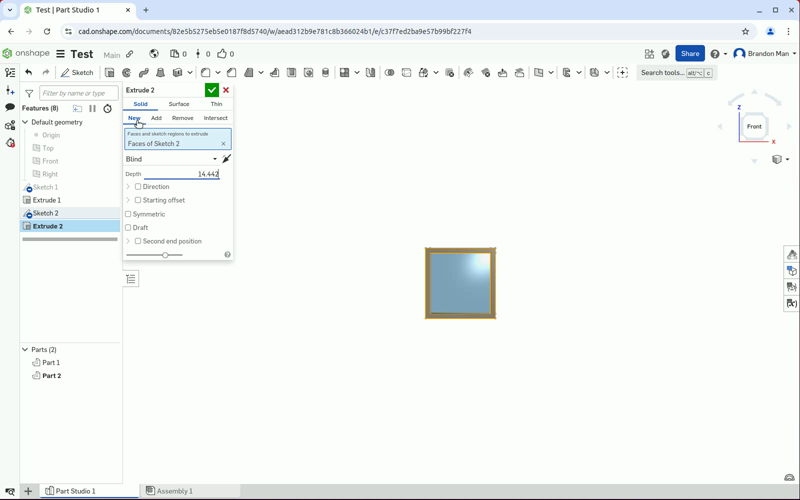
key(tab, 3)
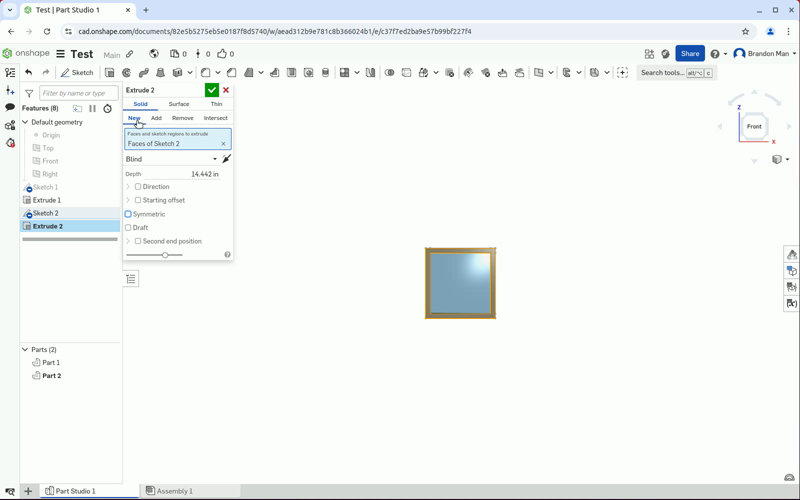
key(space)
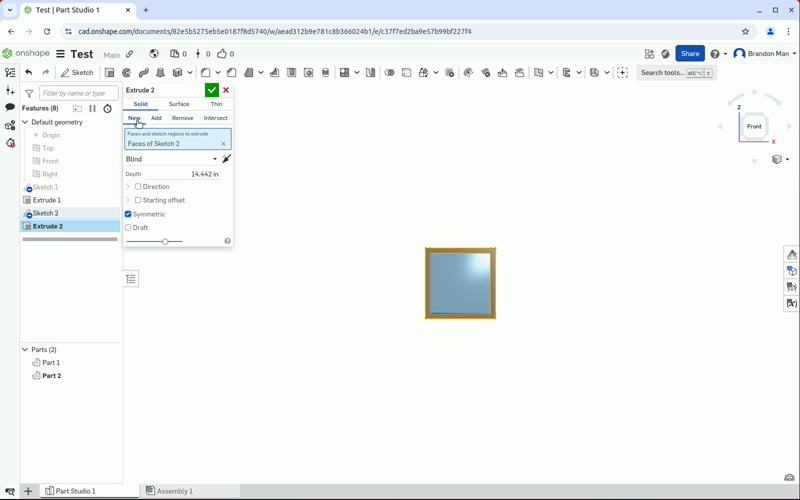
key(enter)
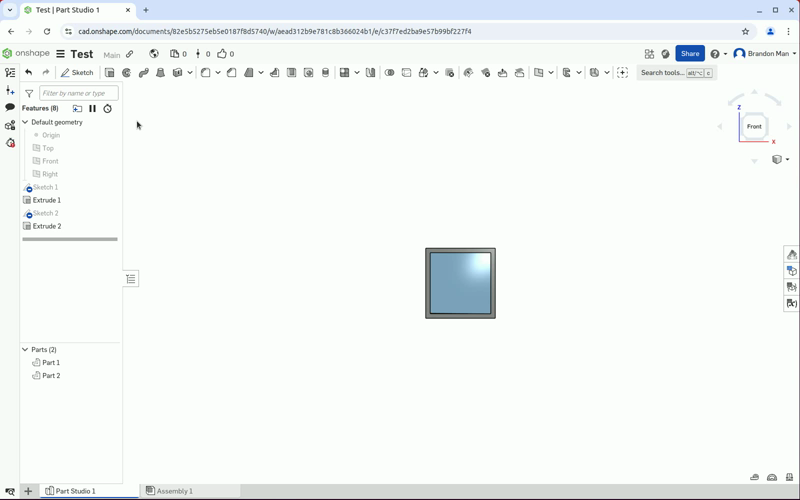
key(shift+h)
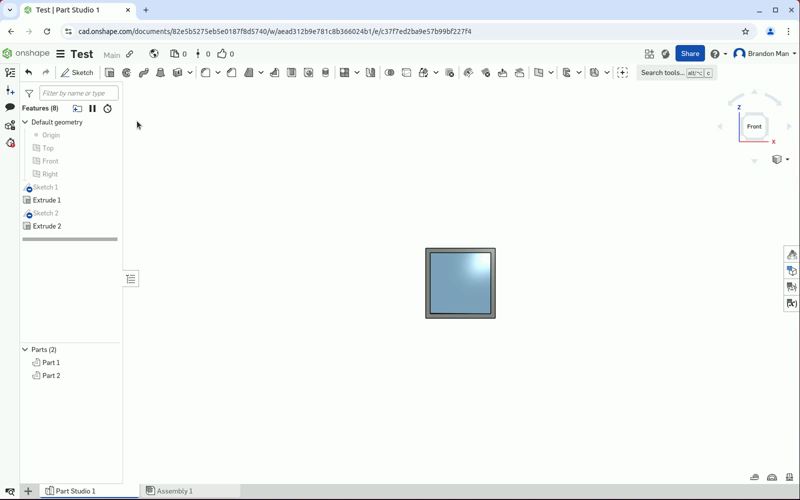
key(shift+h)
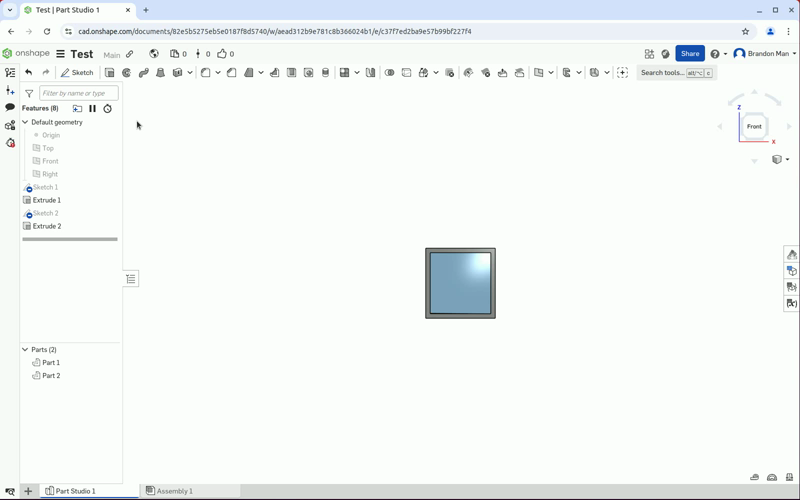
mouse_move(73, 189)
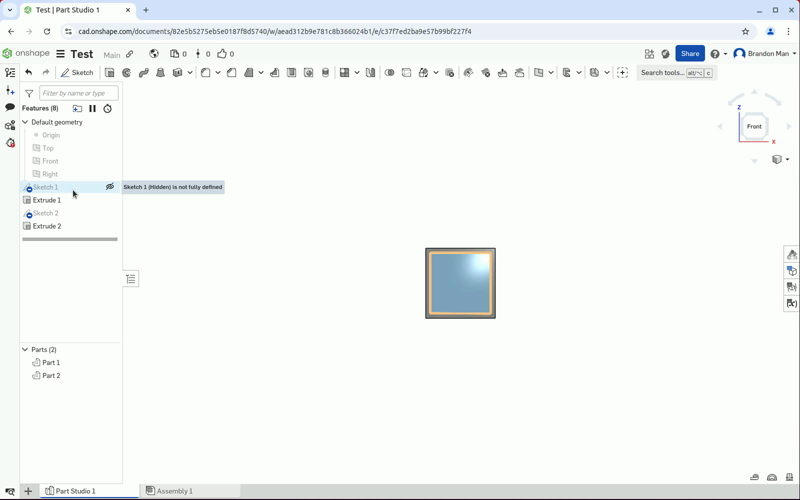
click(73, 189)
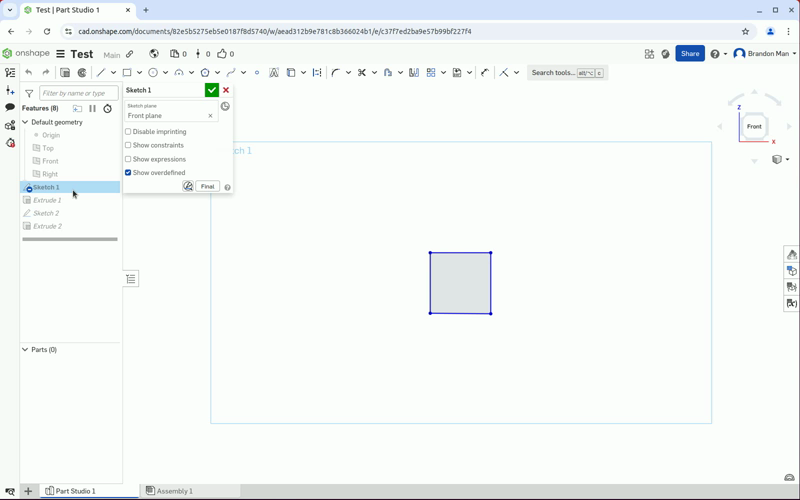
mouse_move(229, 92)
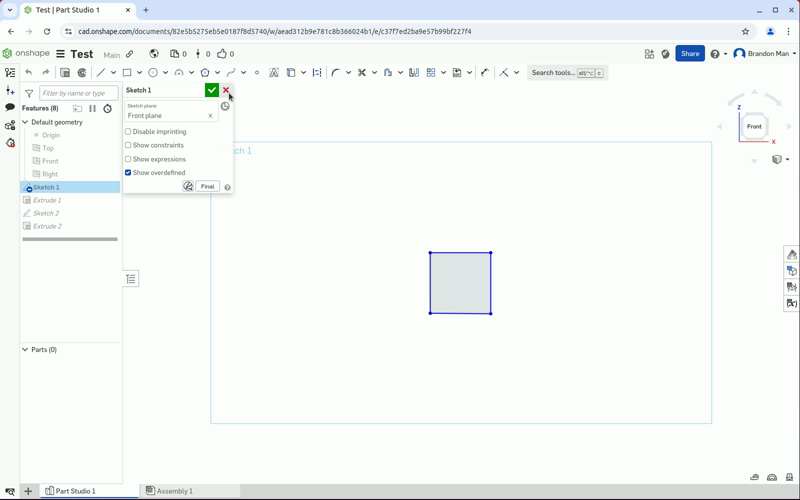
click(229, 92)
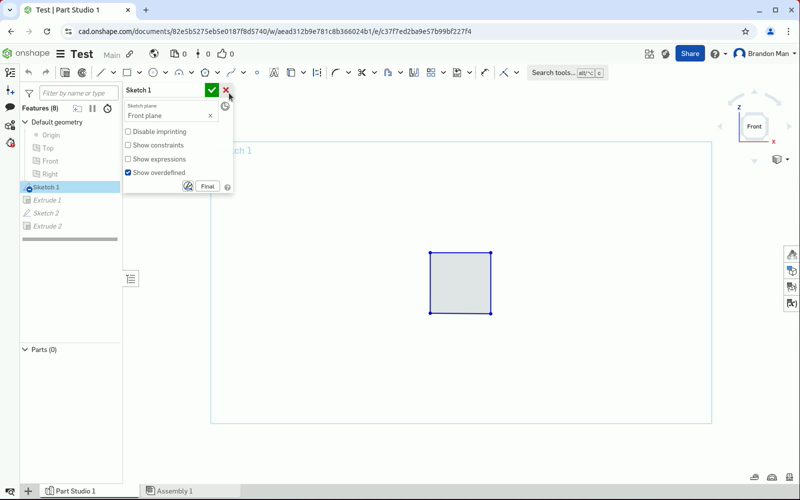
key(shift+s)
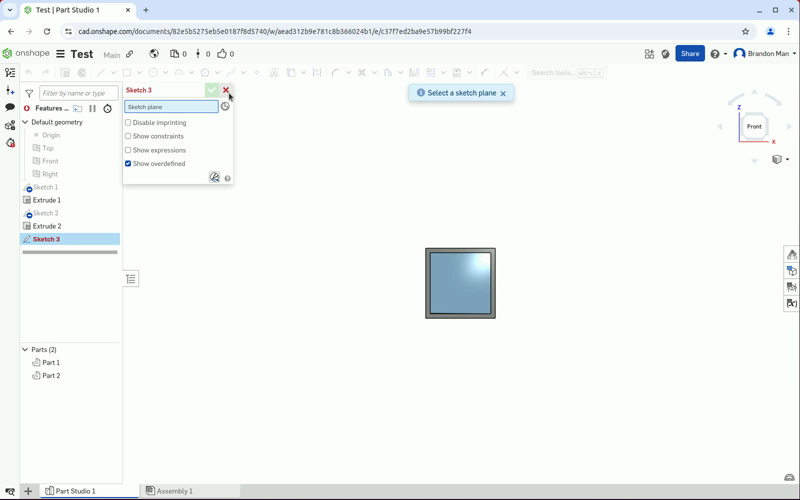
mouse_move(73, 163)
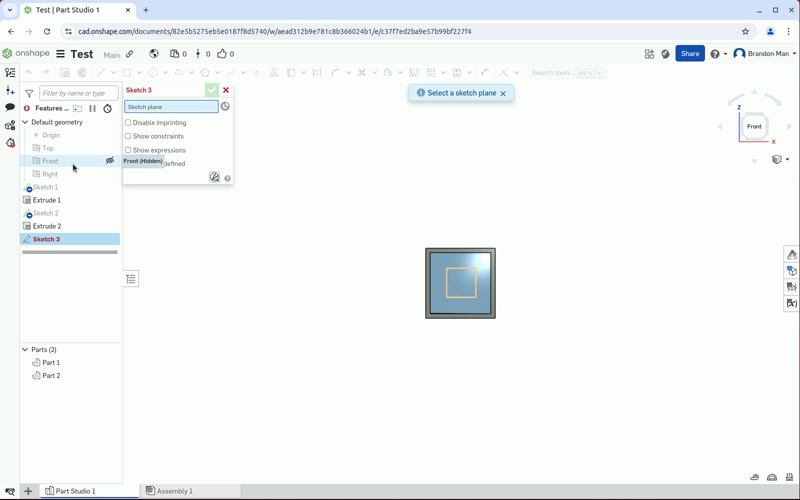
click(73, 163)
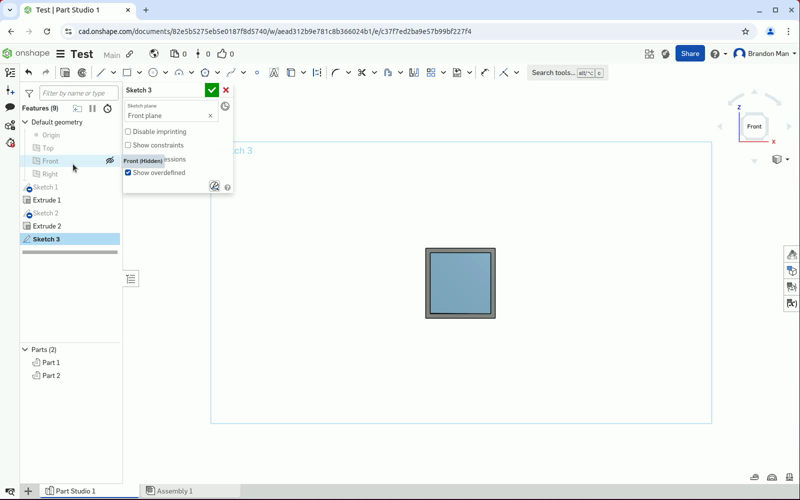
mouse_move(73, 352)
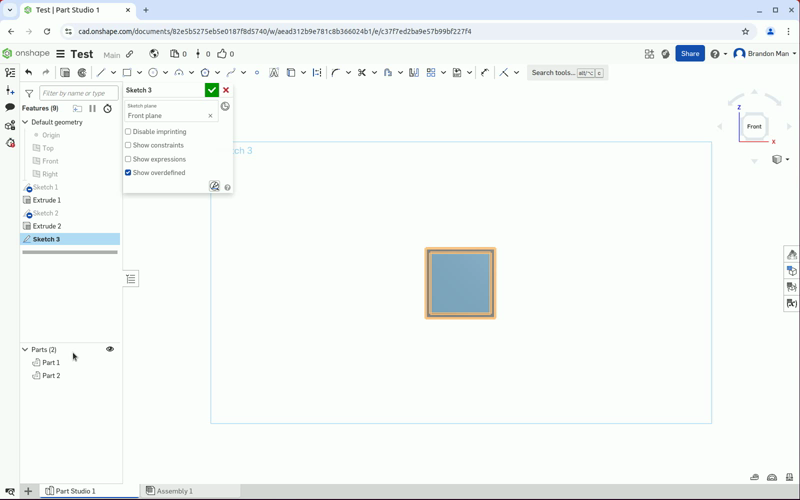
key(y)
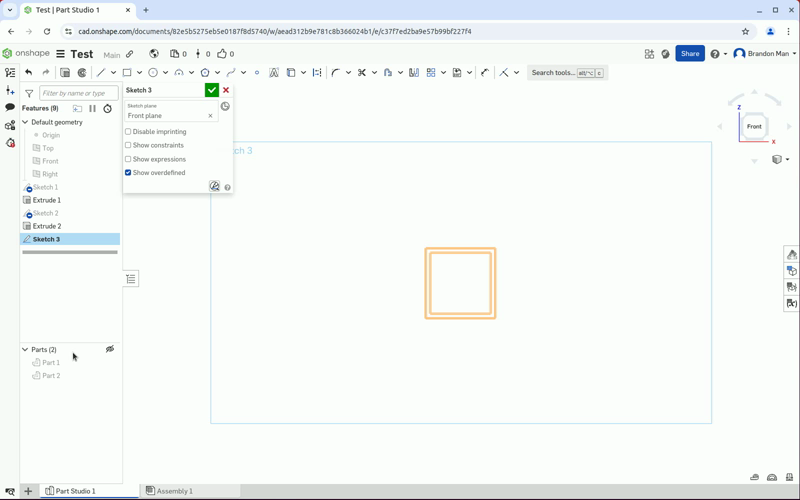
key(l)
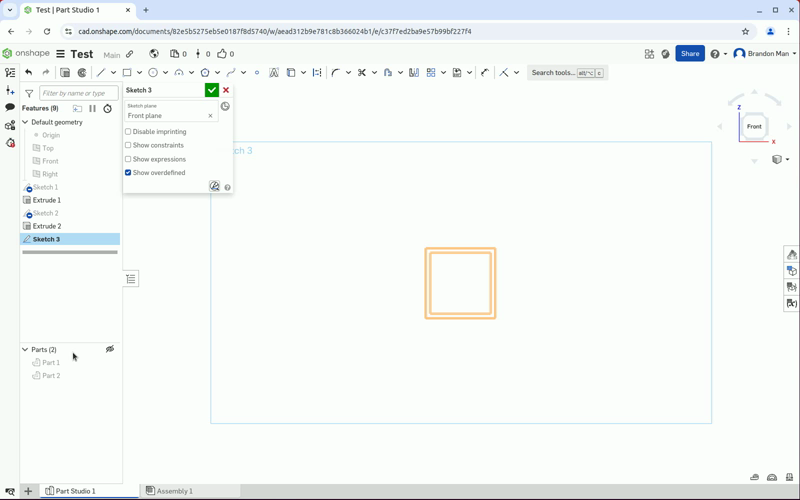
key_down(shift)
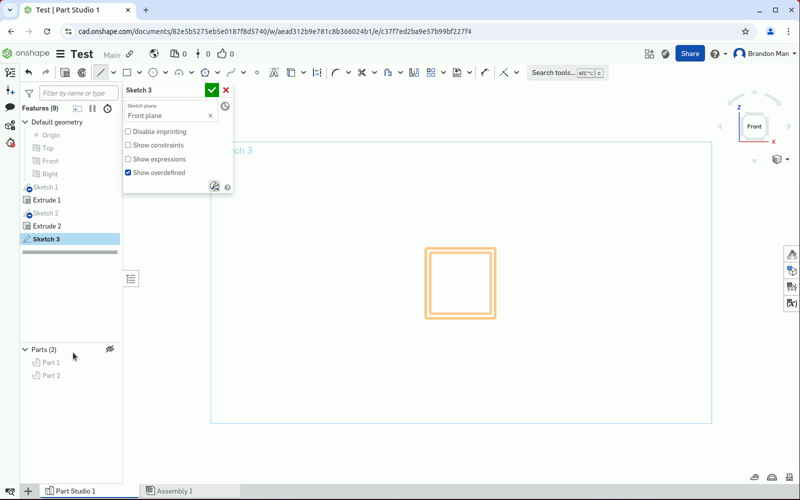
mouse_move(430, 313)
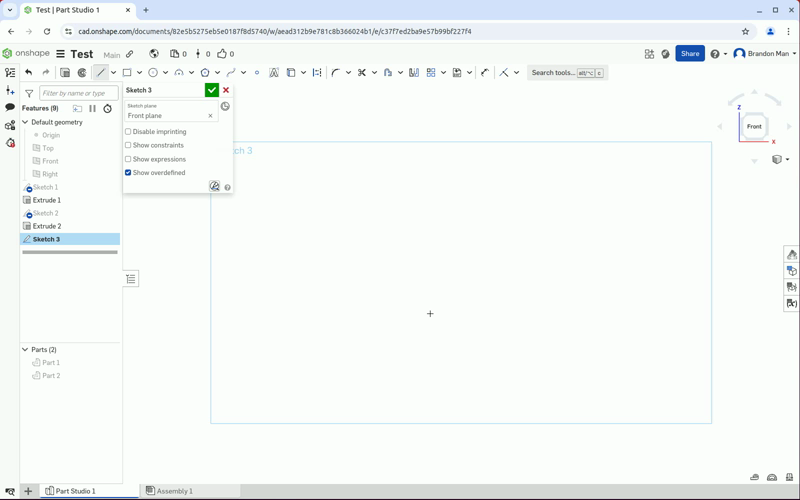
click(430, 313)
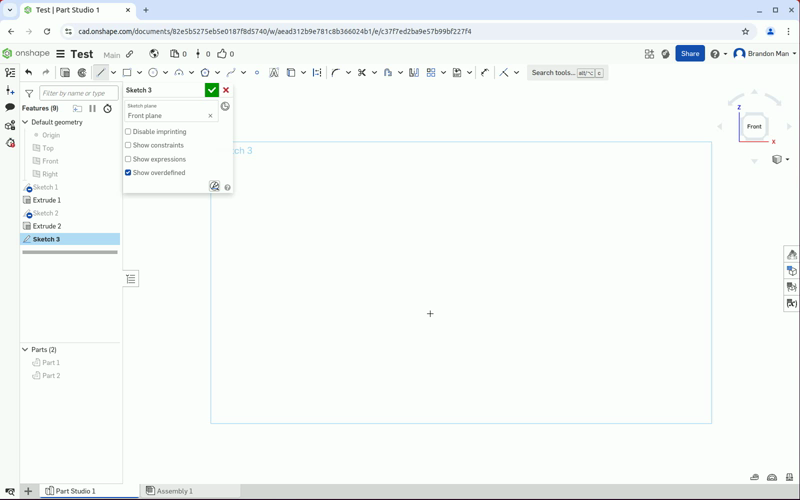
key_up(shift)
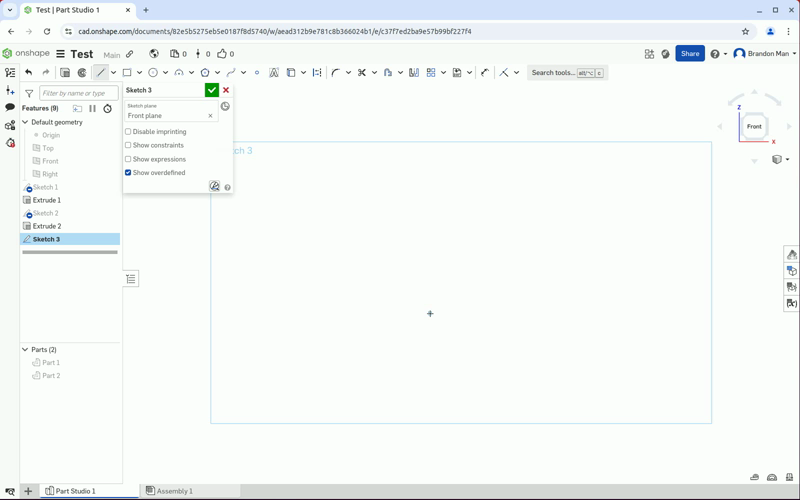
key_down(shift)
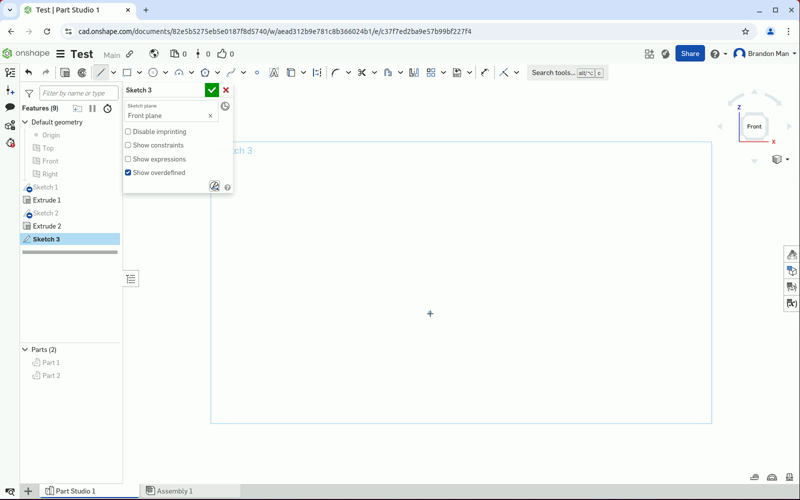
mouse_move(490, 313)
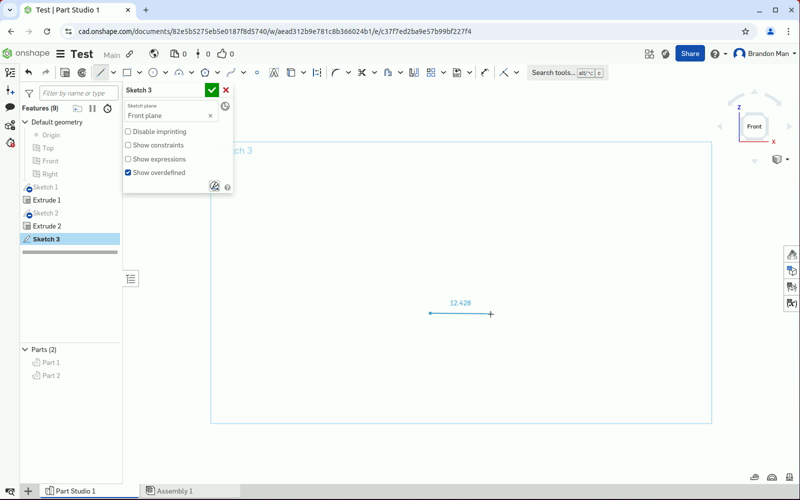
click(490, 313)
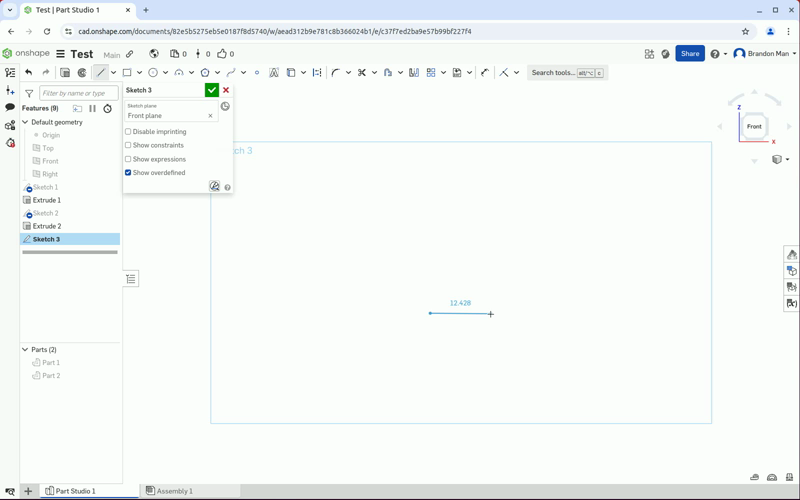
key_up(shift)
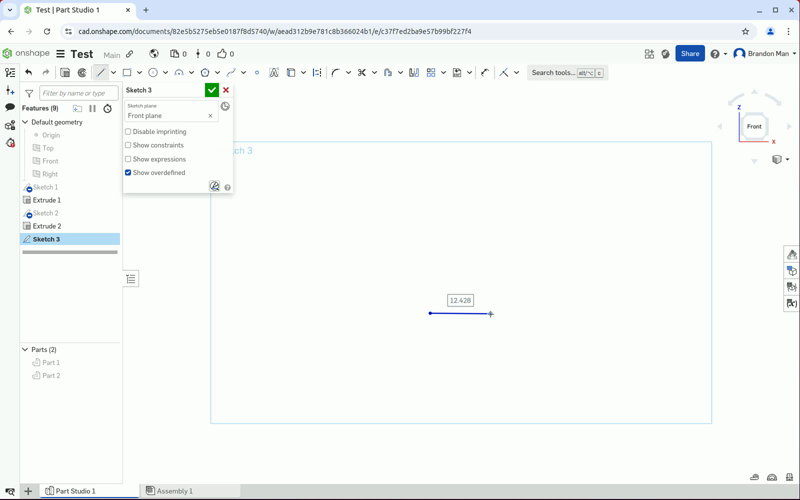
key_down(shift)
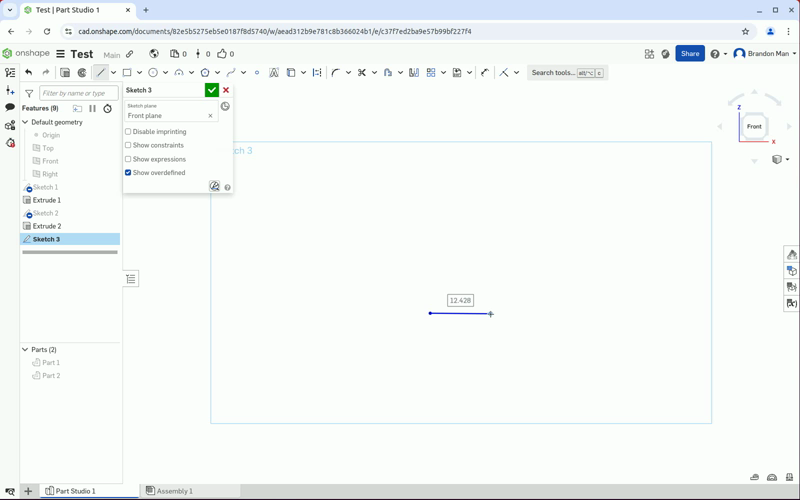
mouse_move(490, 252)
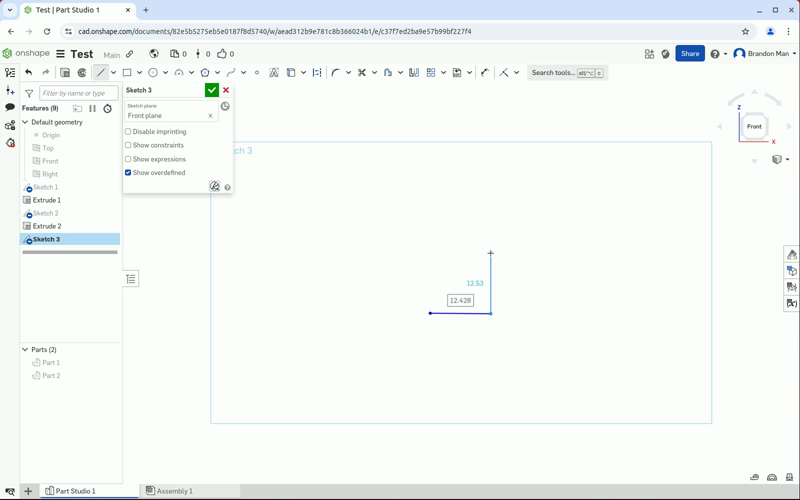
click(490, 252)
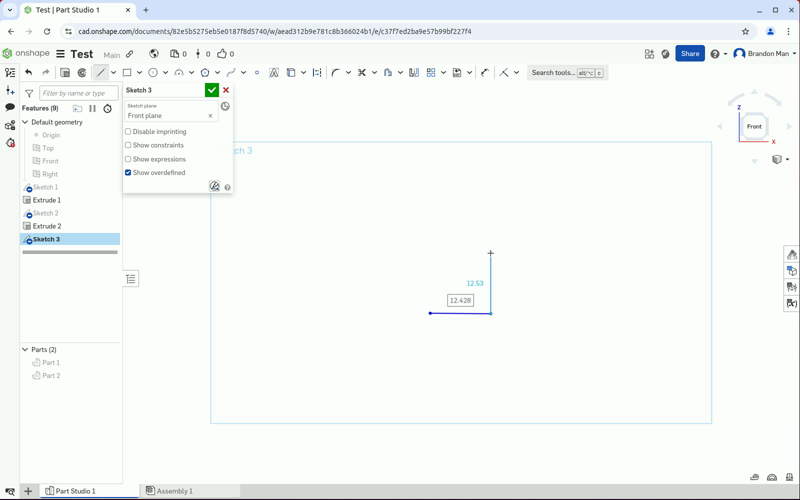
key_up(shift)
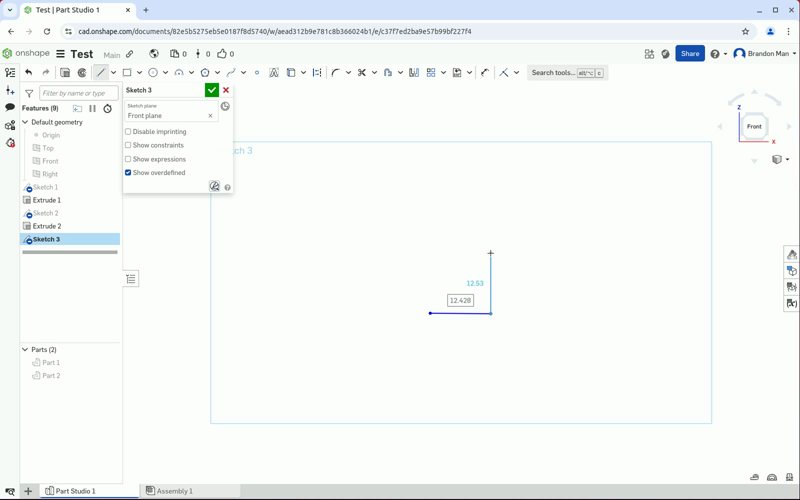
key_down(shift)
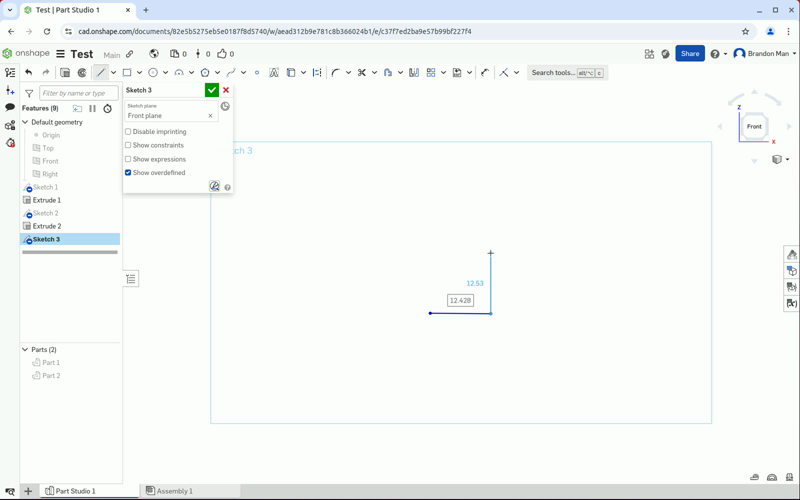
mouse_move(430, 252)
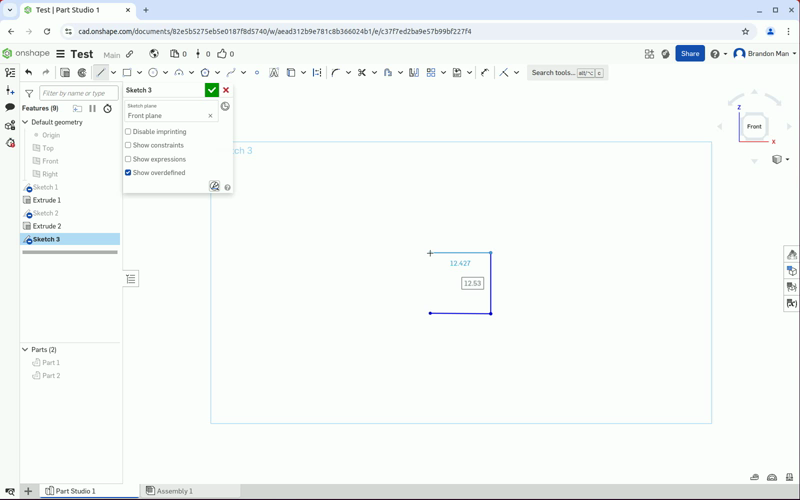
click(430, 252)
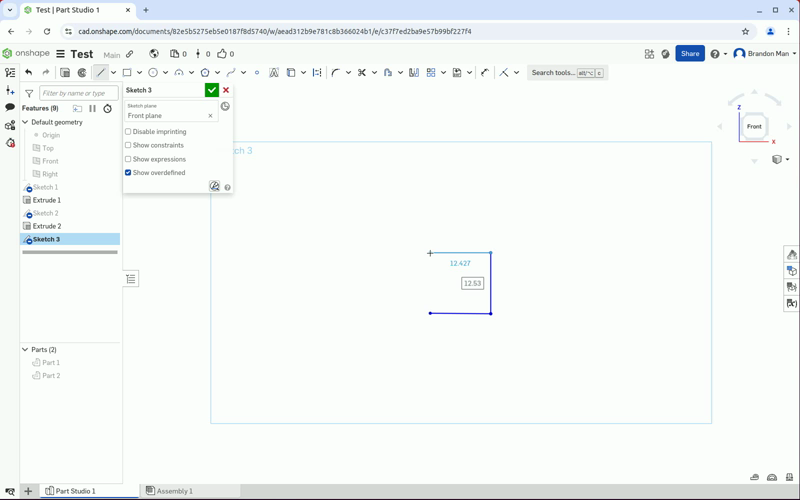
key_up(shift)
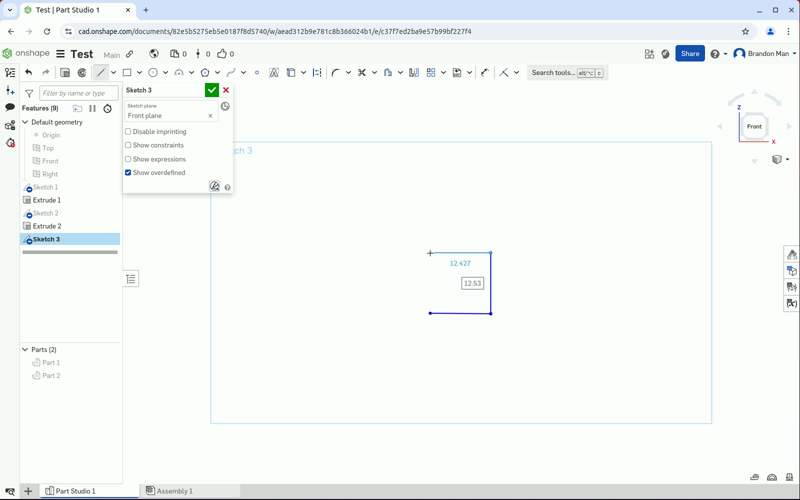
key_down(shift)
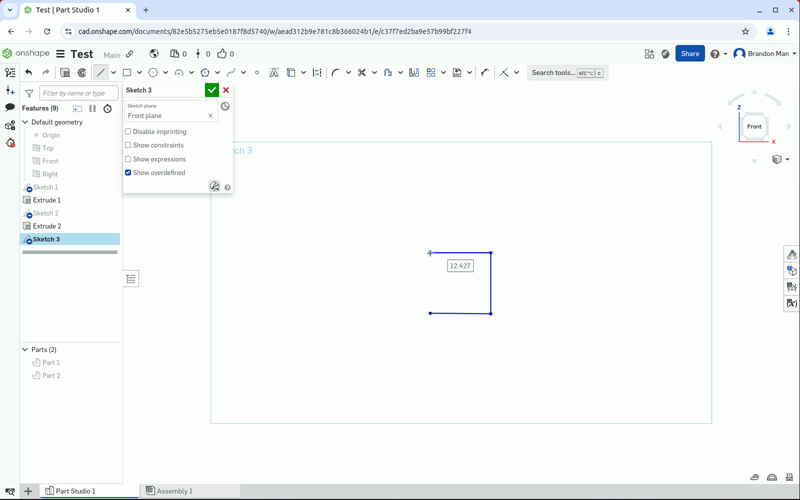
mouse_move(430, 313)
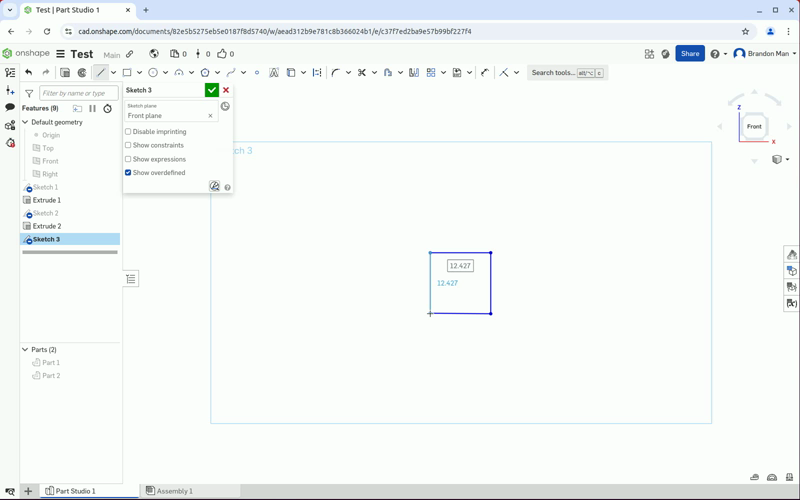
key_up(shift)
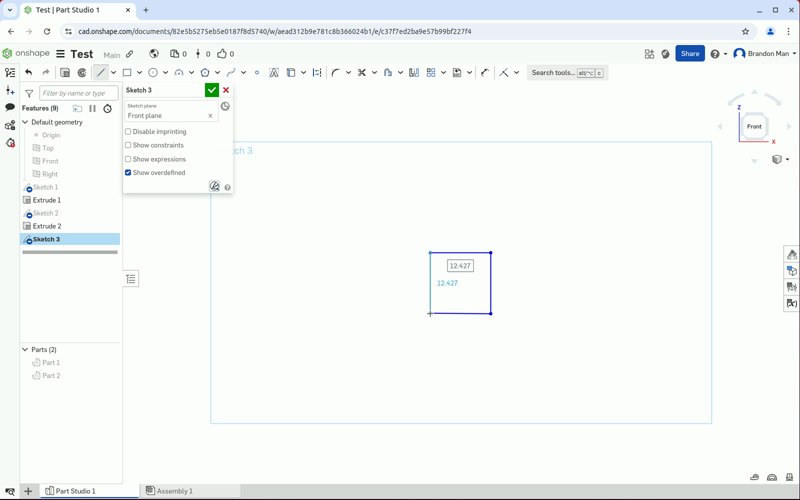
click(430, 313)
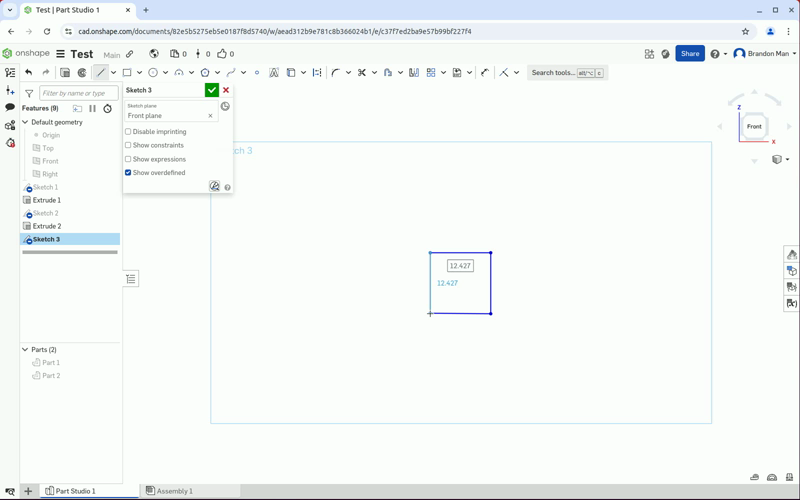
key(esc)
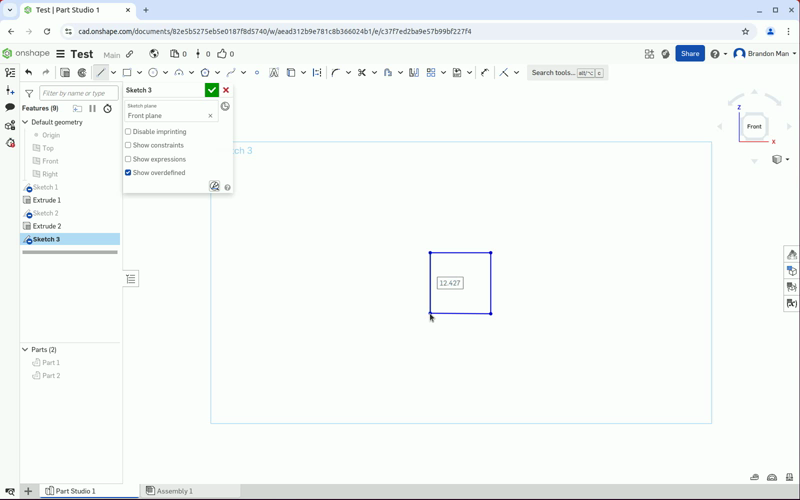
mouse_move(485, 276)
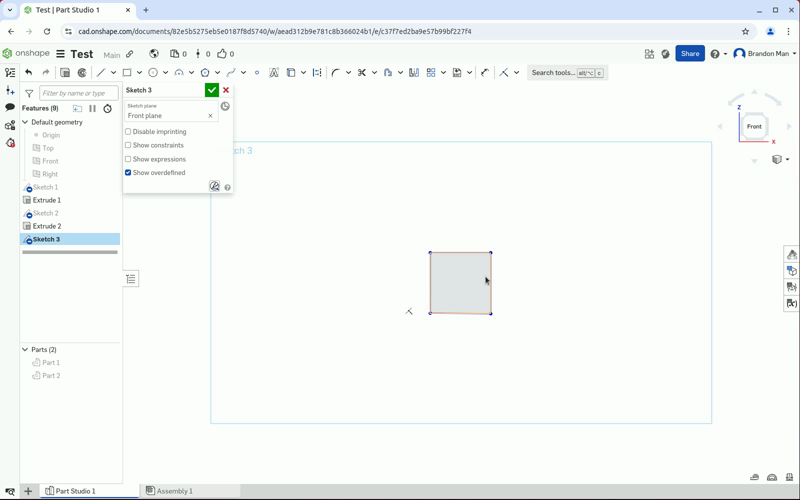
click(485, 276)
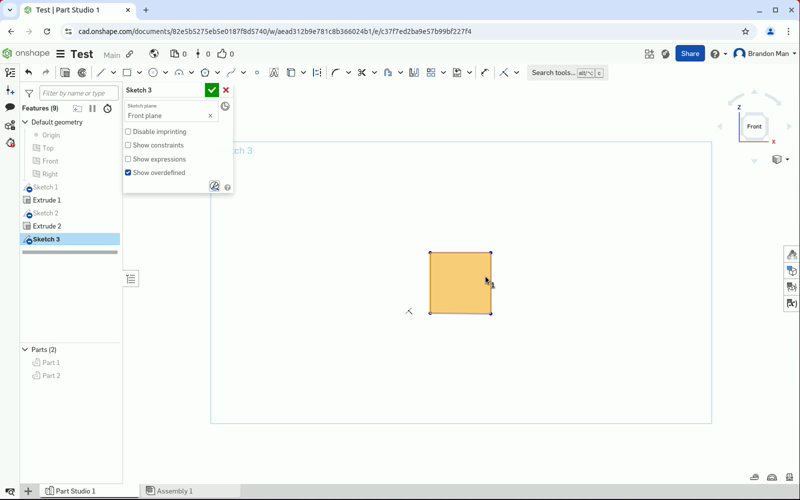
mouse_move(73, 352)
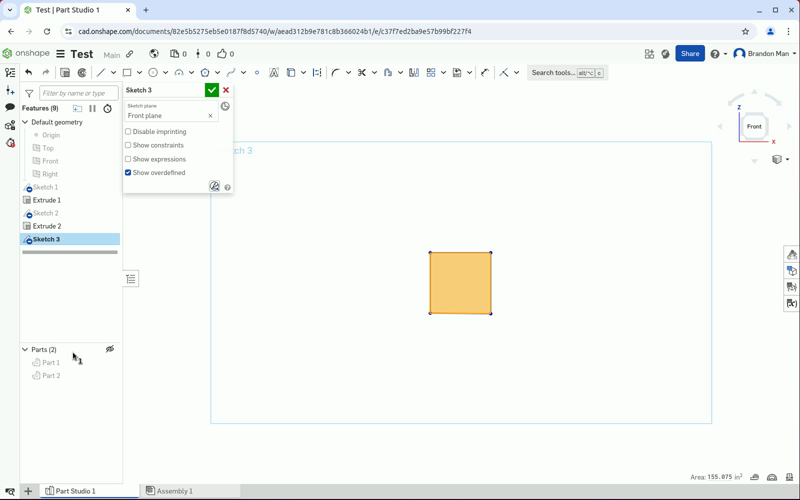
key(shift+y)
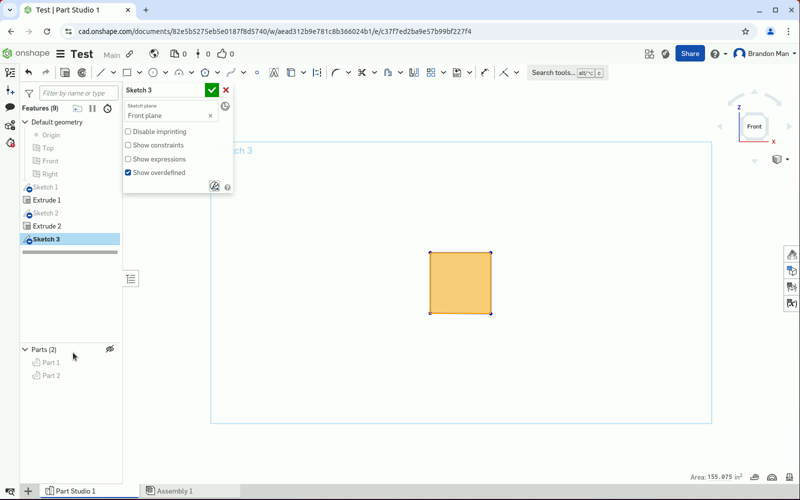
key(shift+e)
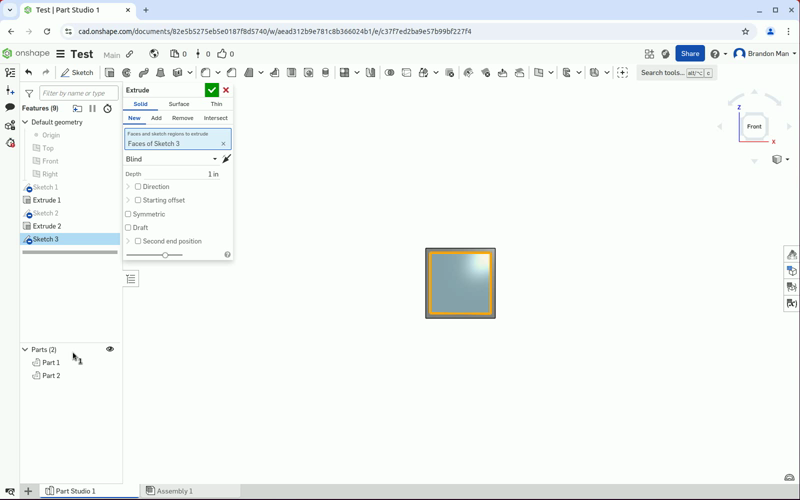
mouse_move(143, 106)
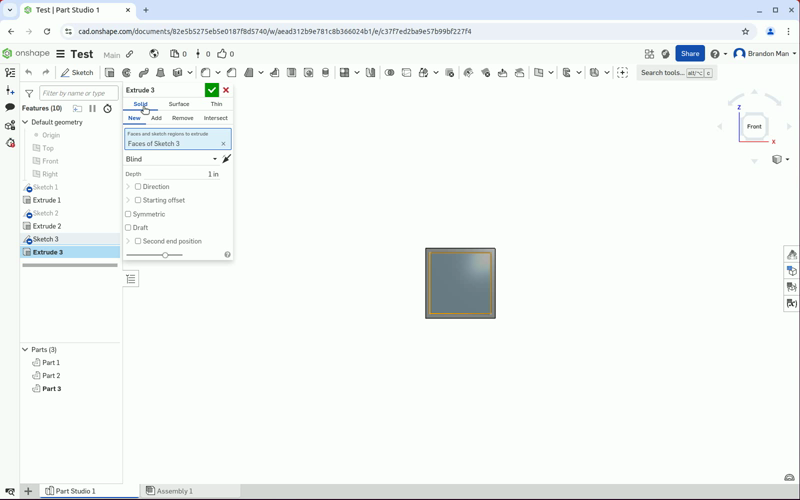
click(143, 106)
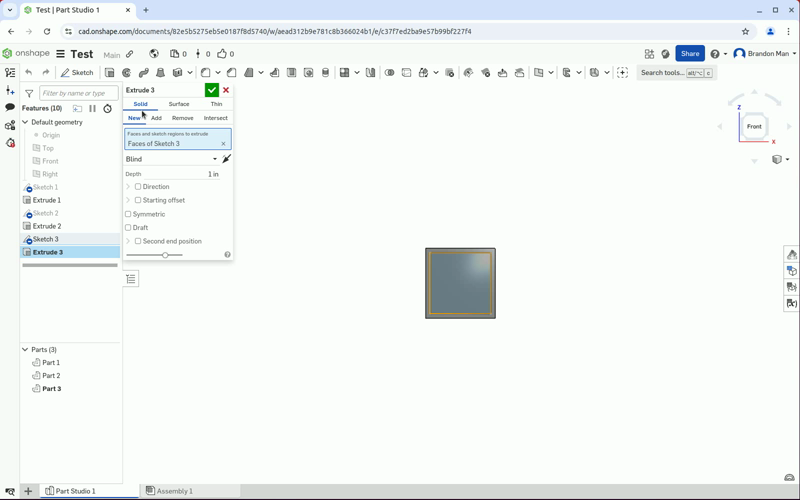
mouse_move(137, 120)
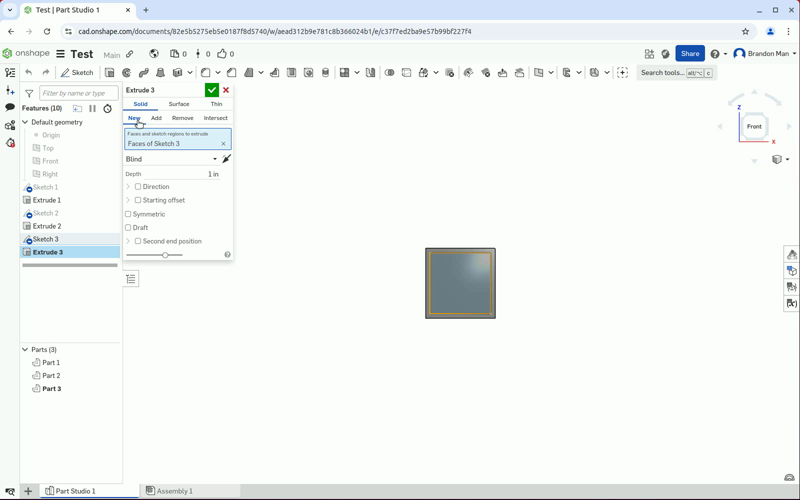
click(137, 120)
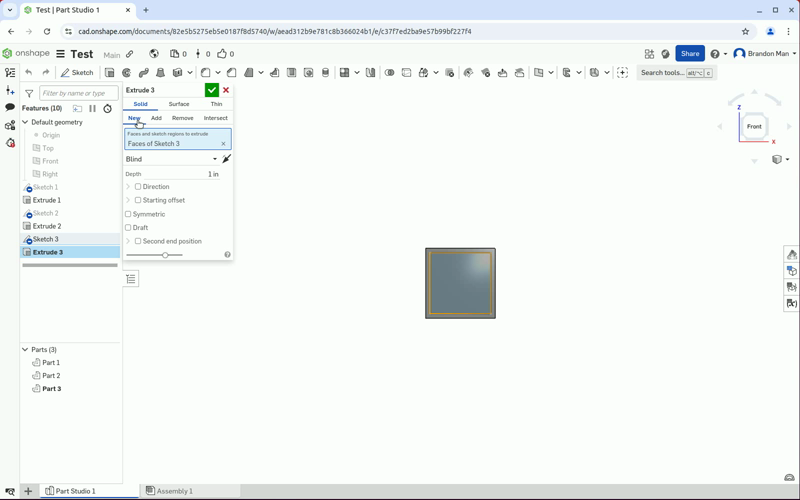
key(tab, 4)
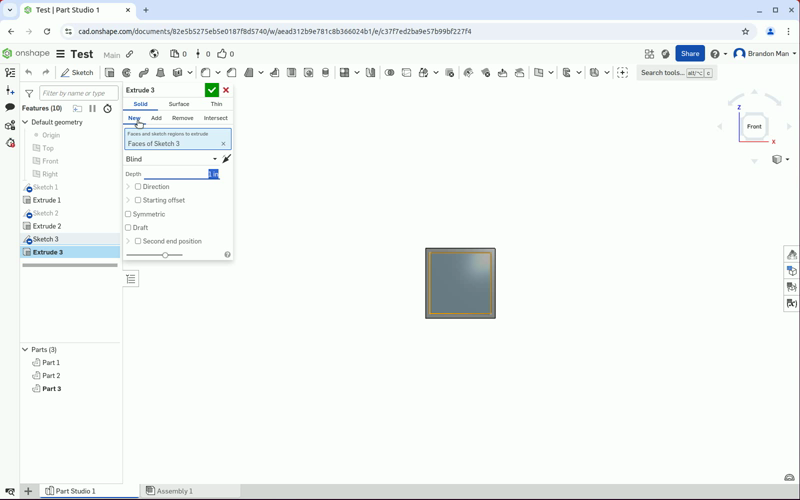
text(14.442)
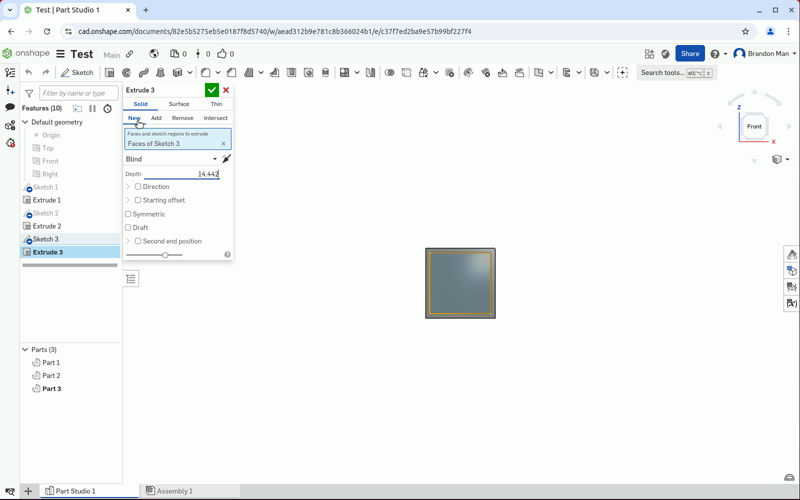
key(tab, 3)
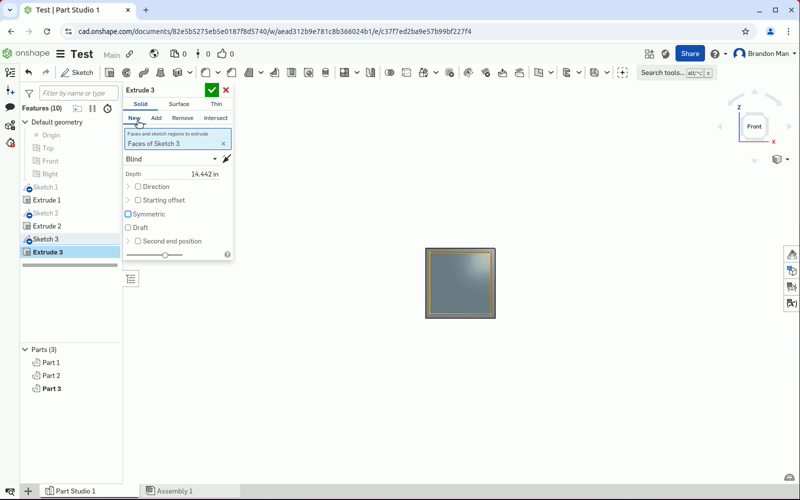
key(space)
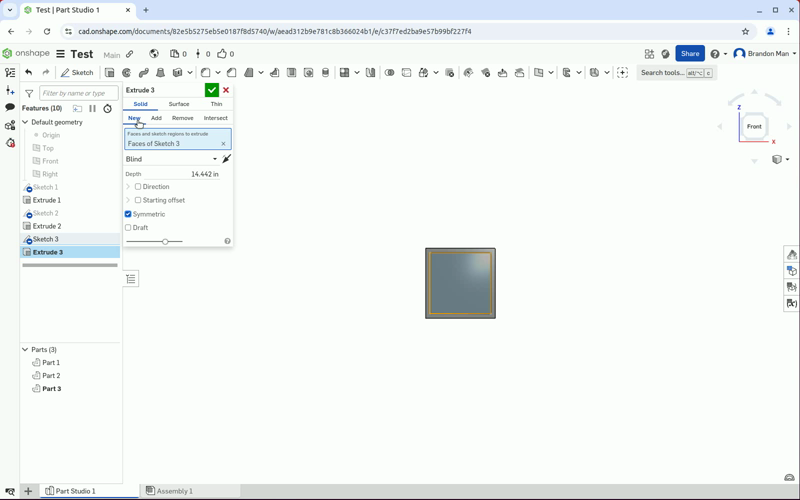
key(enter)
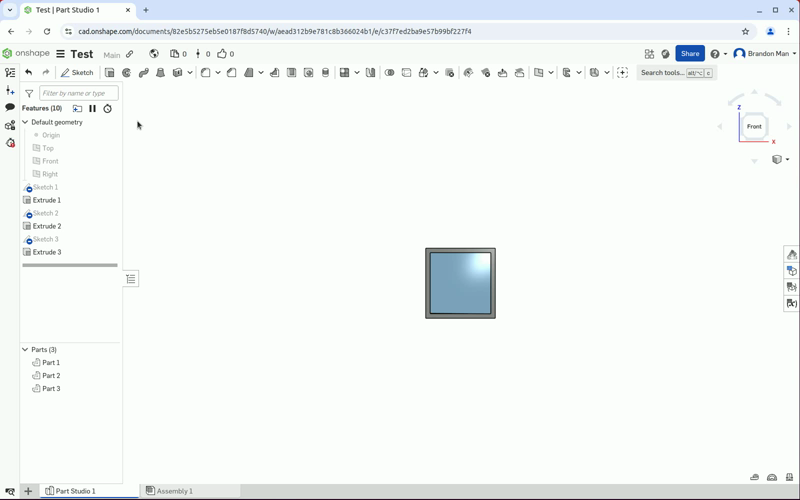
key(shift+h)
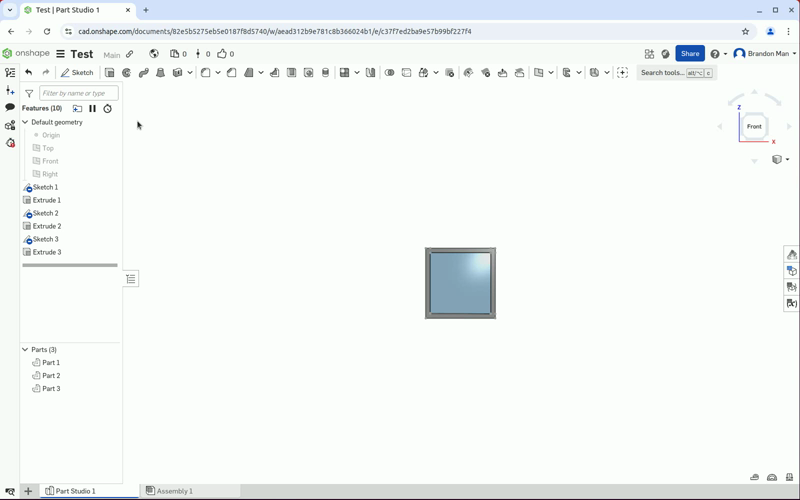
key(shift+h)
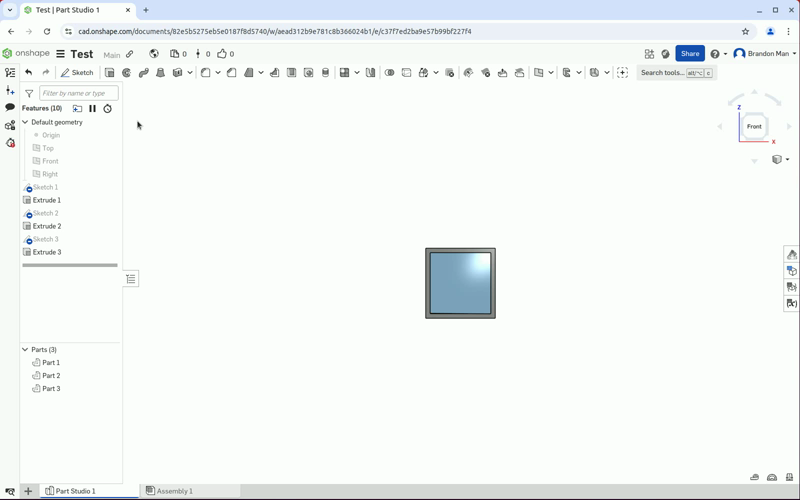
mouse_move(73, 189)
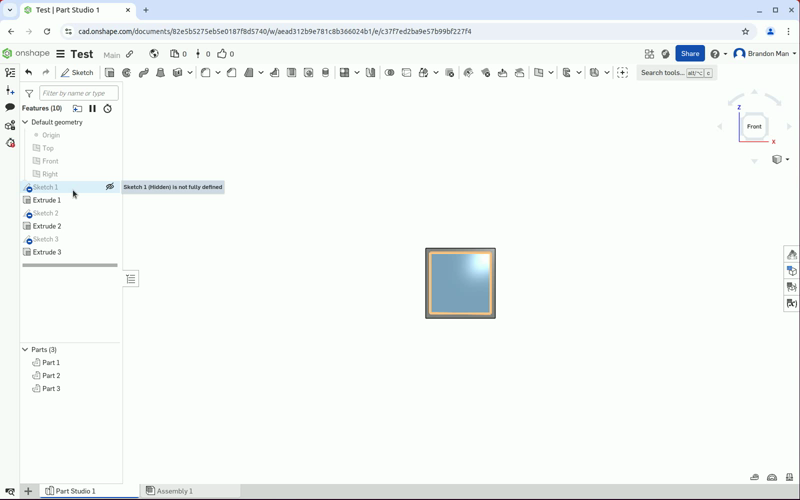
click(73, 189)
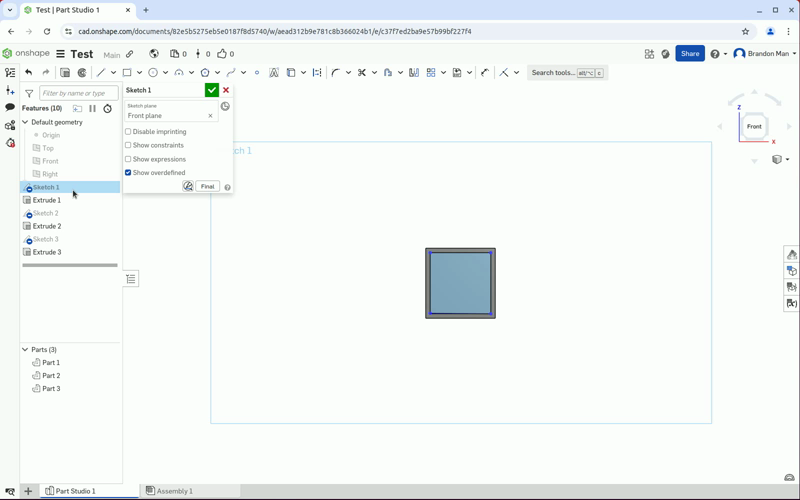
mouse_move(229, 92)
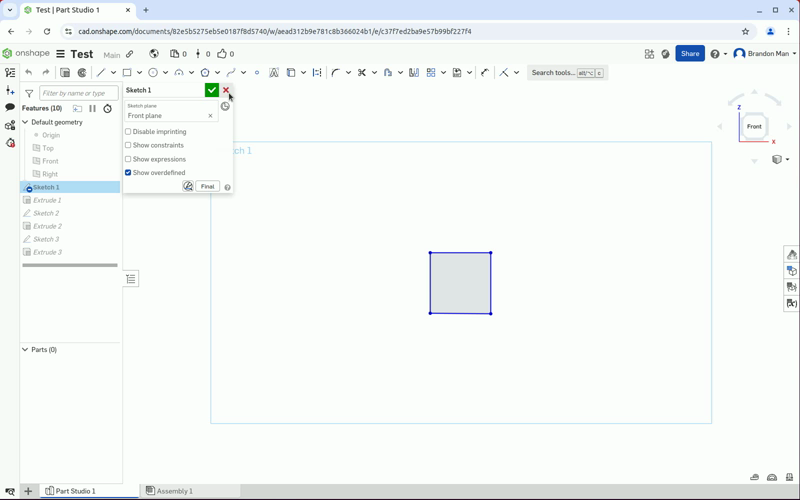
click(229, 92)
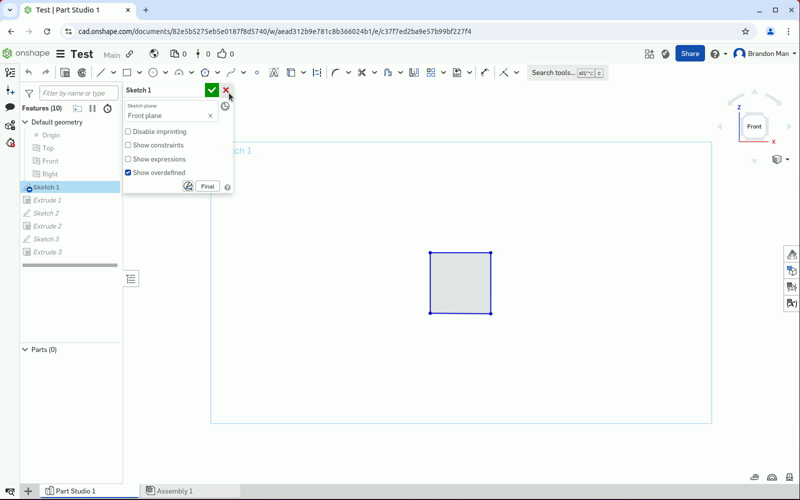
key(shift+s)
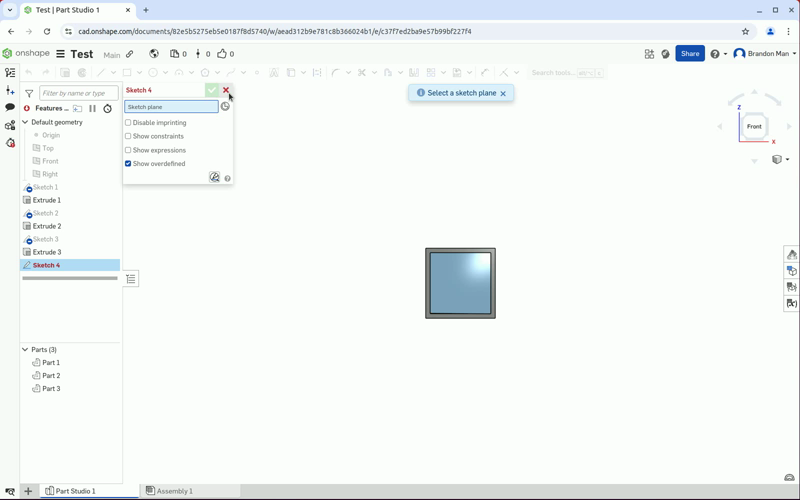
mouse_move(73, 163)
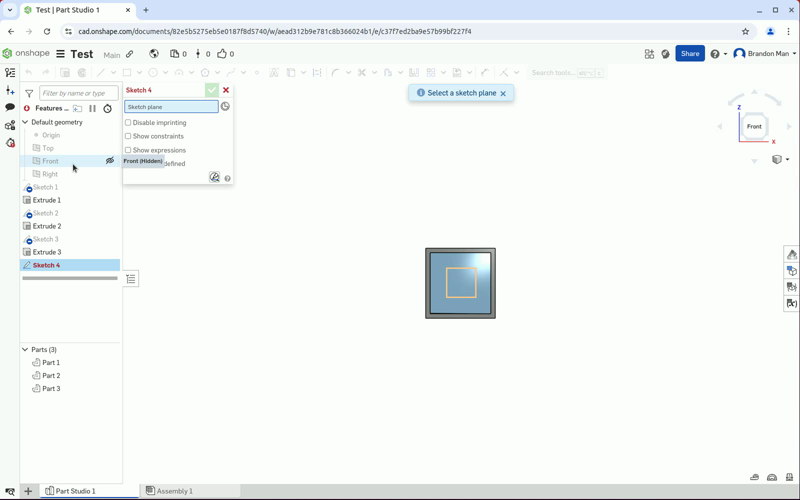
click(73, 163)
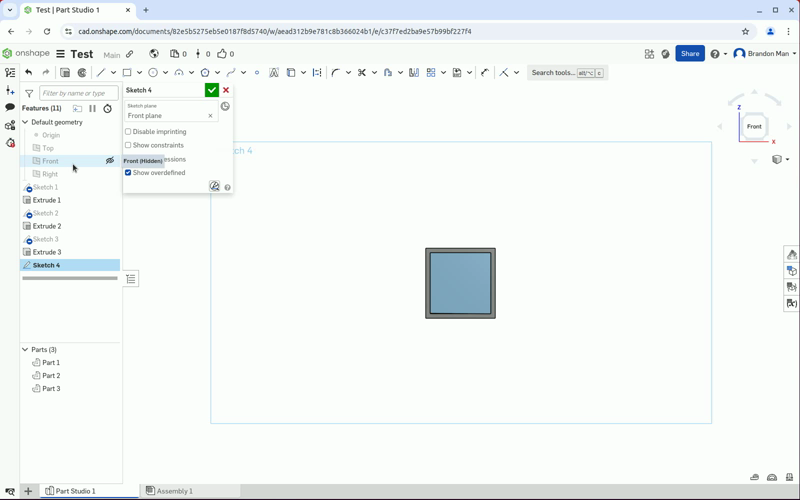
mouse_move(73, 352)
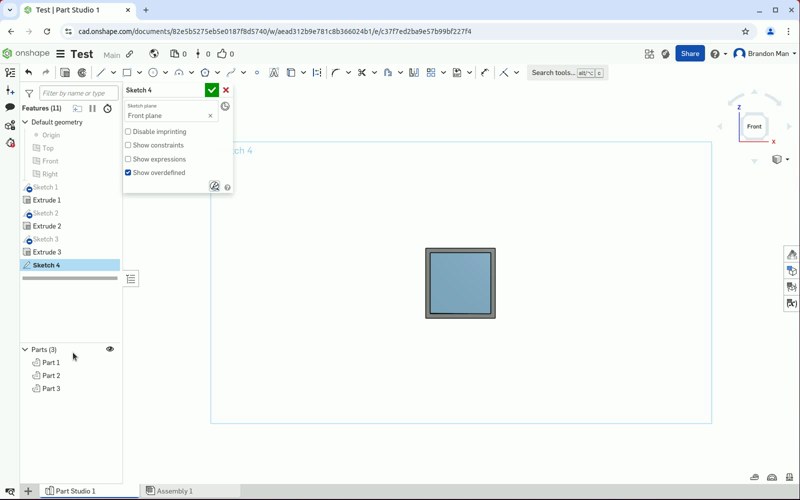
key(y)
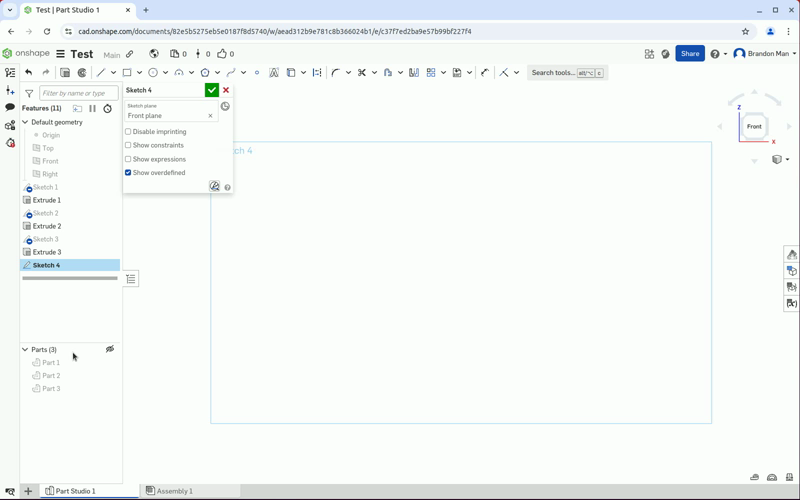
key(l)
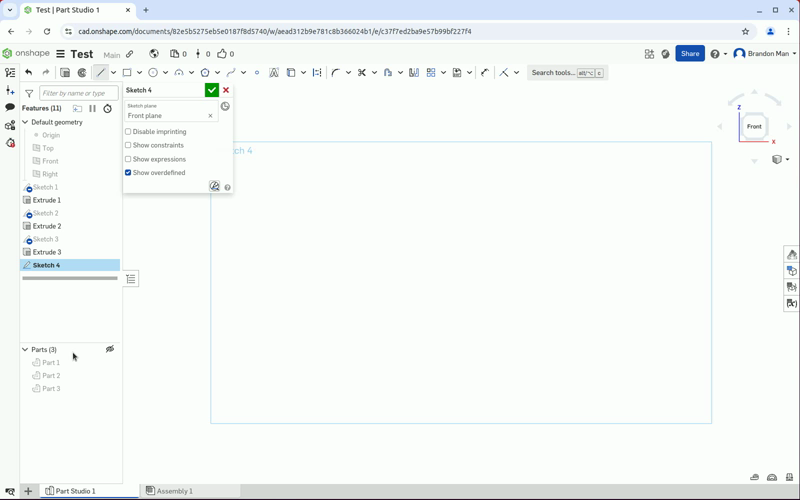
key_down(shift)
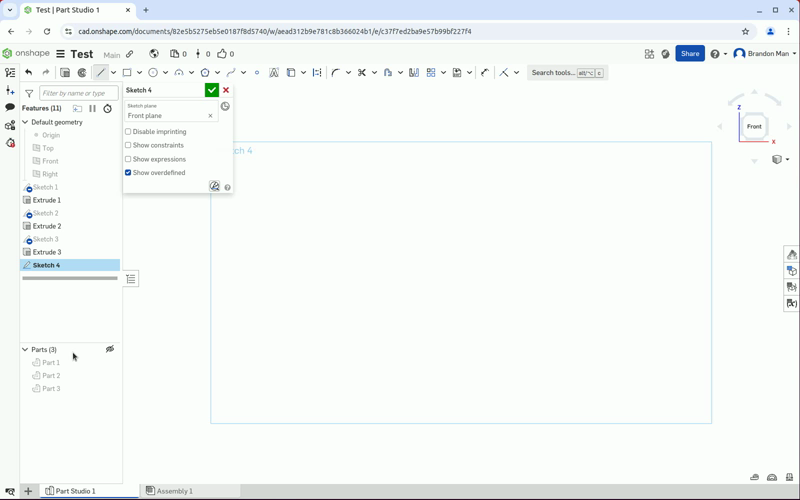
mouse_move(430, 247)
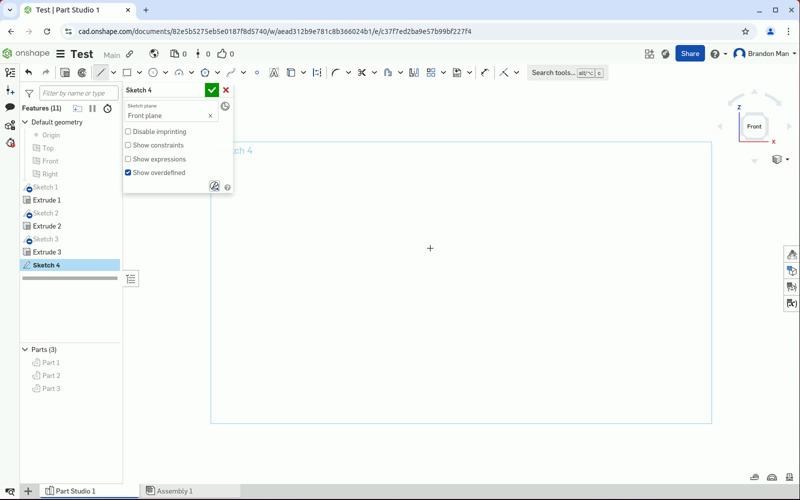
click(430, 247)
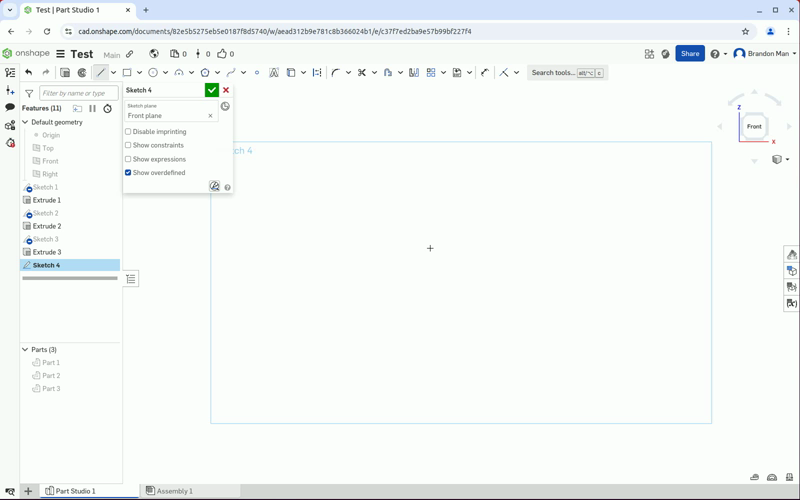
key_up(shift)
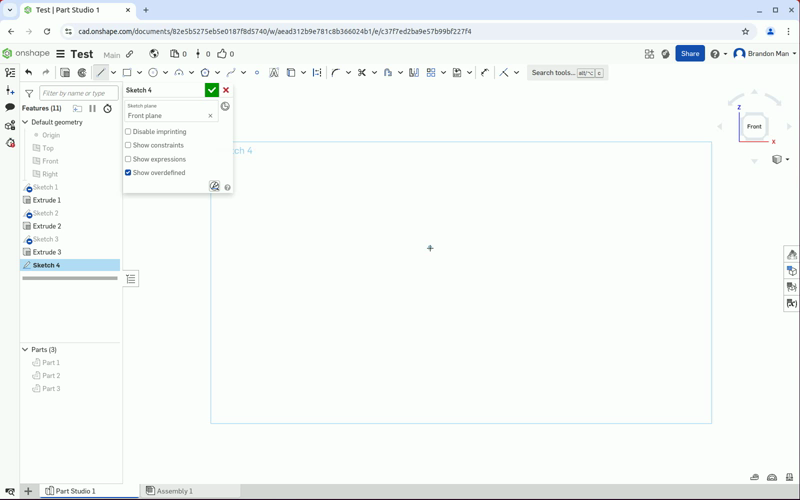
key_down(shift)
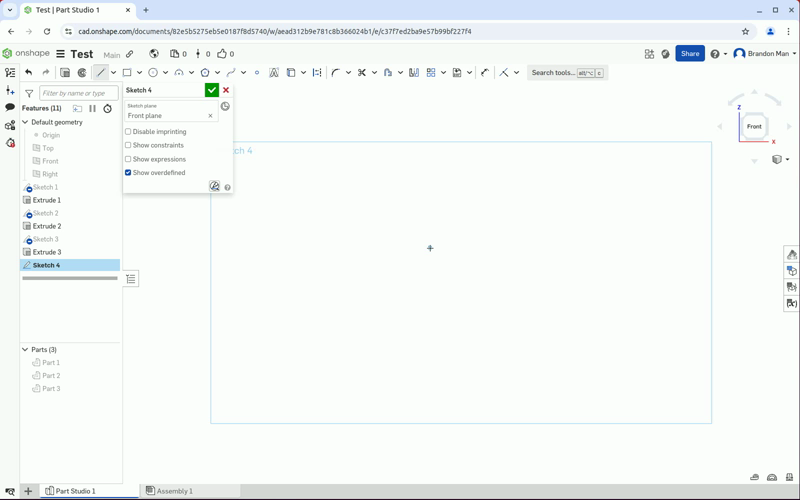
mouse_move(490, 247)
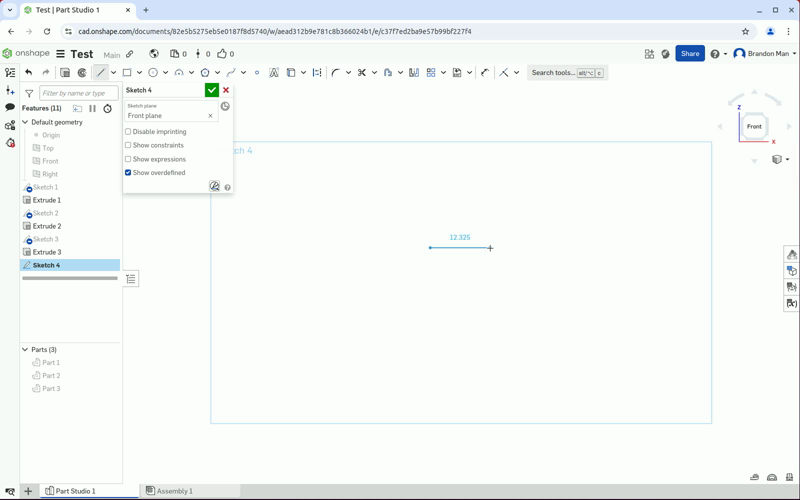
click(490, 247)
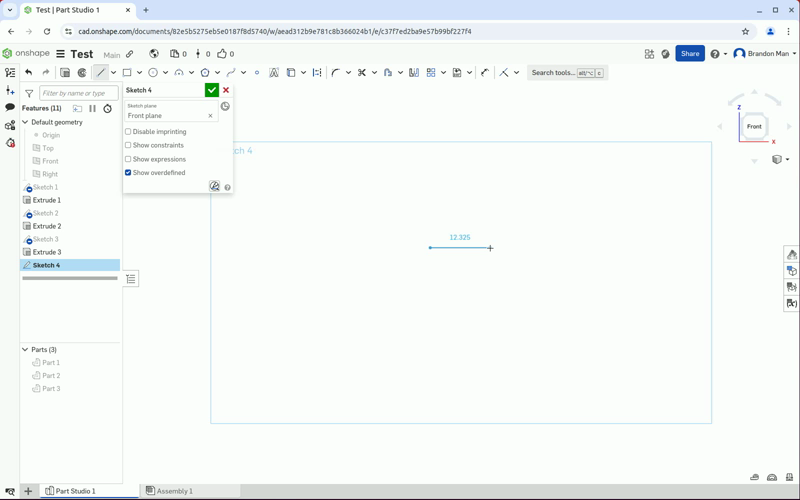
key_up(shift)
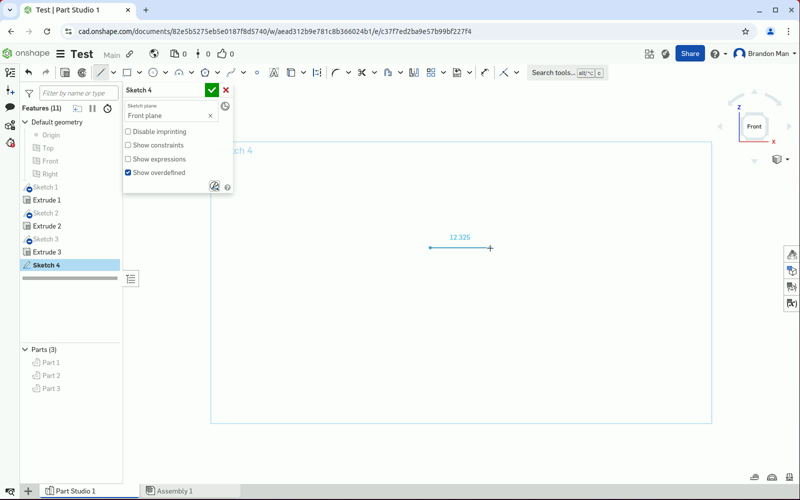
key_down(shift)
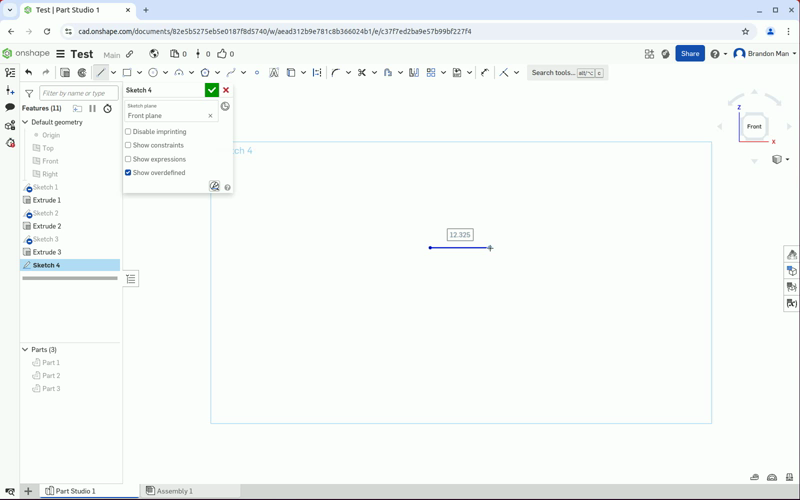
mouse_move(490, 170)
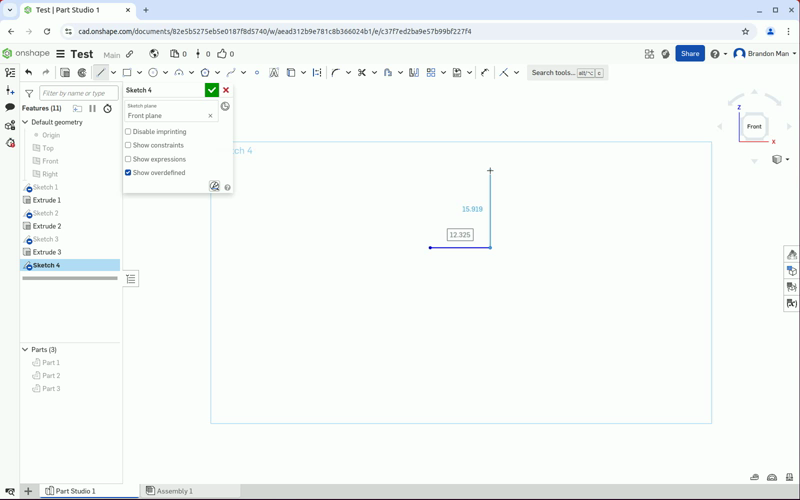
click(490, 170)
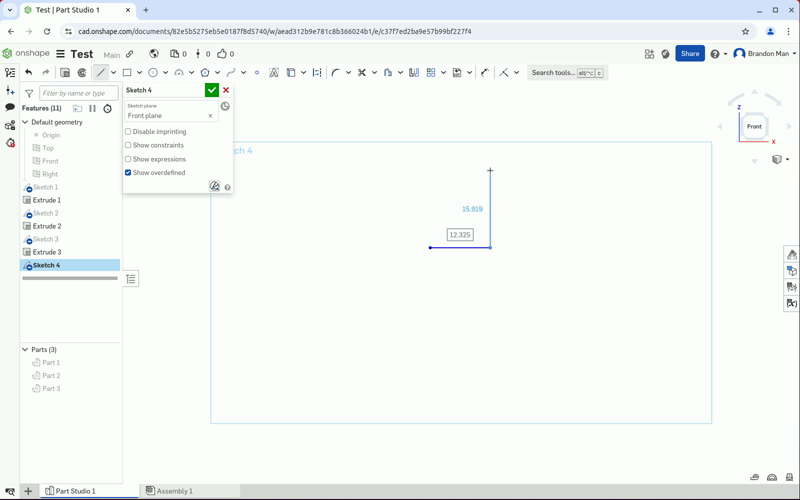
key_up(shift)
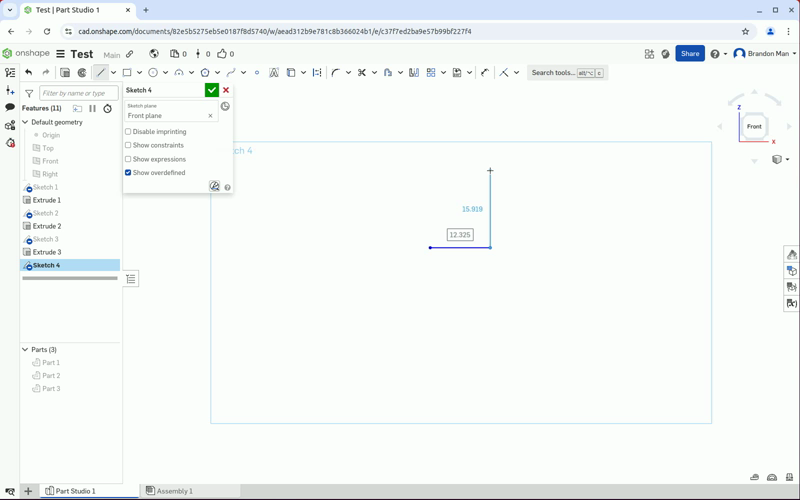
key_down(shift)
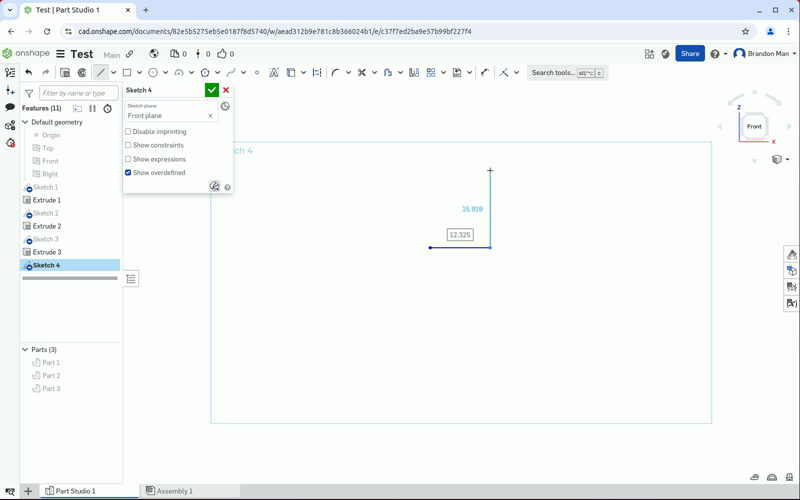
mouse_move(430, 170)
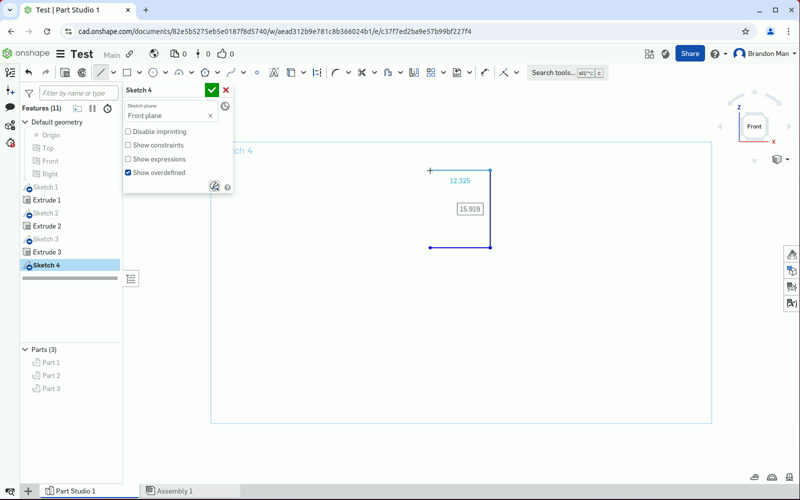
click(430, 170)
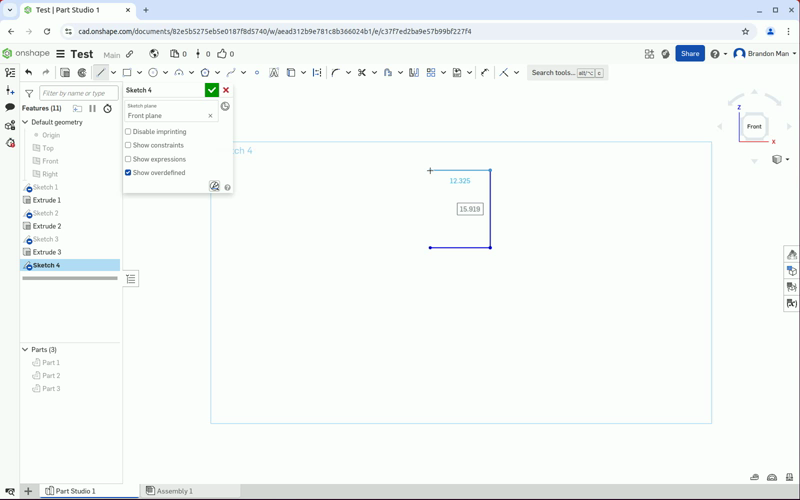
key_up(shift)
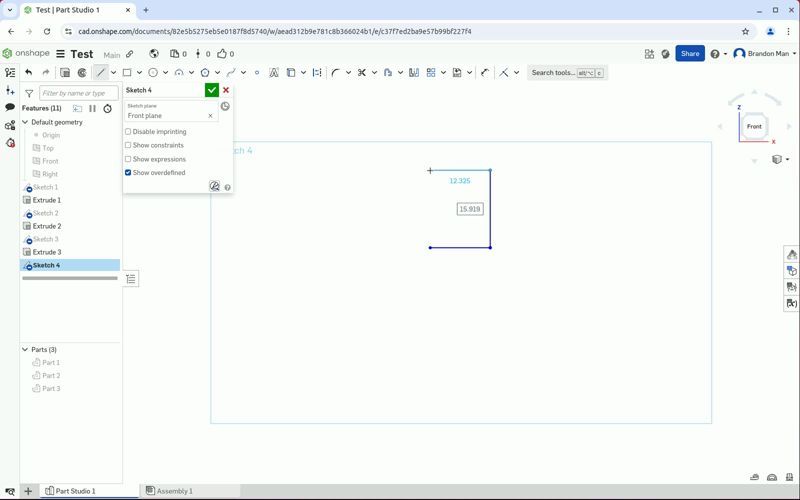
key_down(shift)
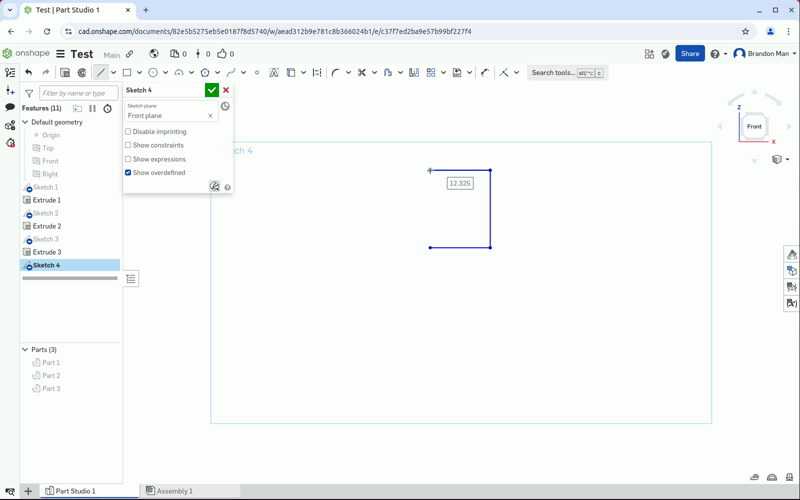
mouse_move(430, 247)
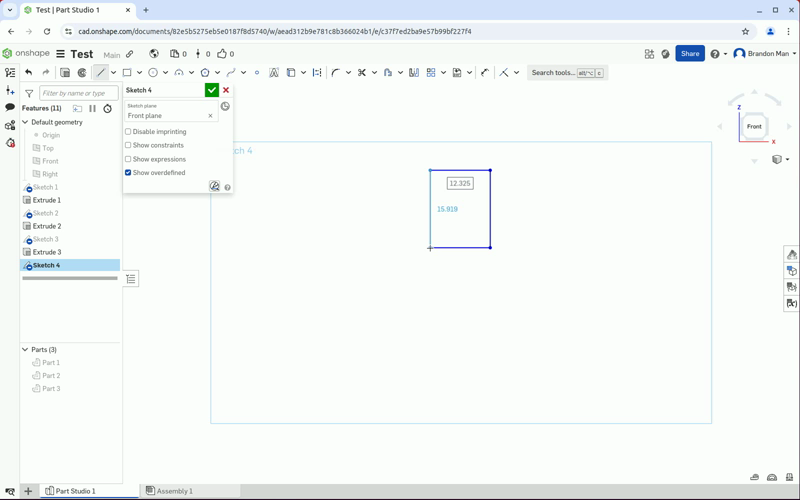
key_up(shift)
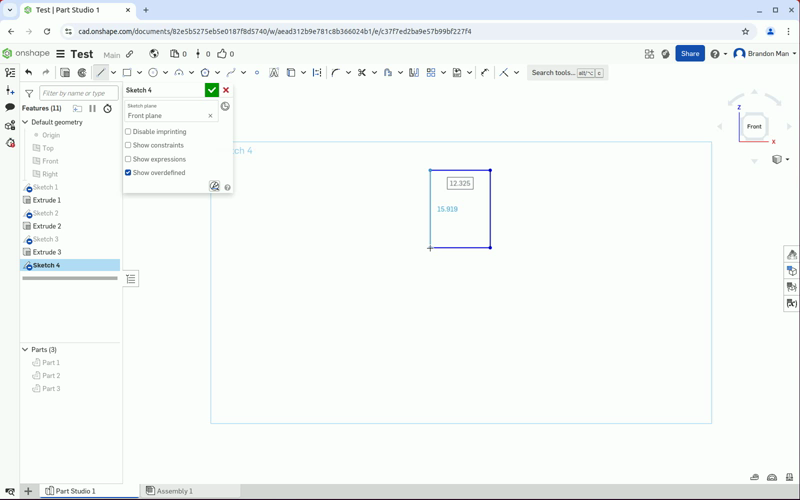
click(430, 247)
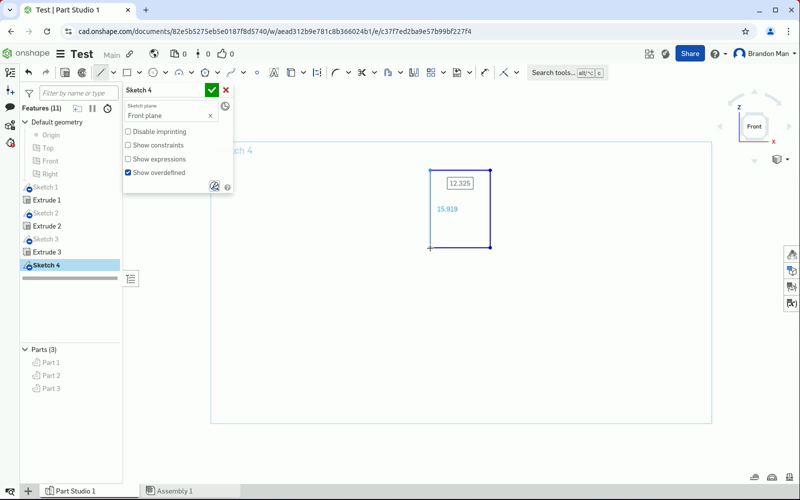
key(esc)
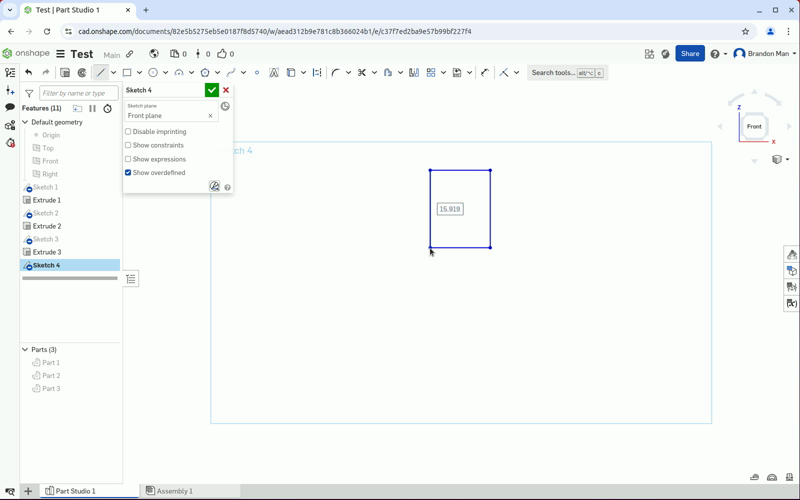
mouse_move(453, 226)
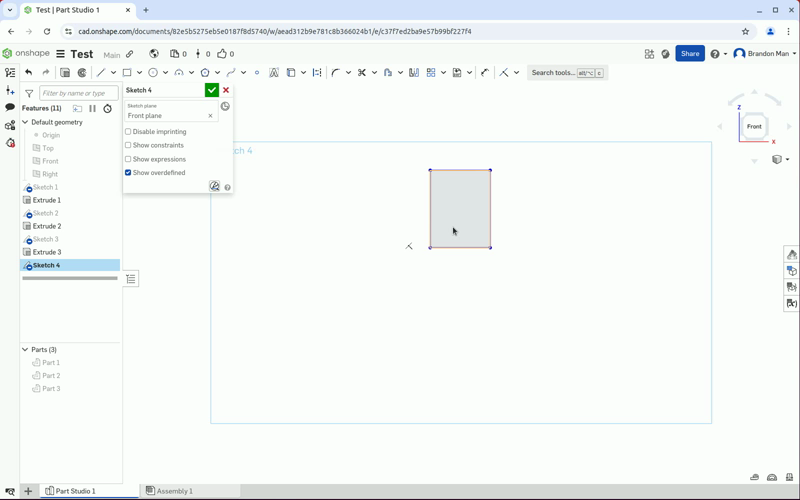
click(453, 226)
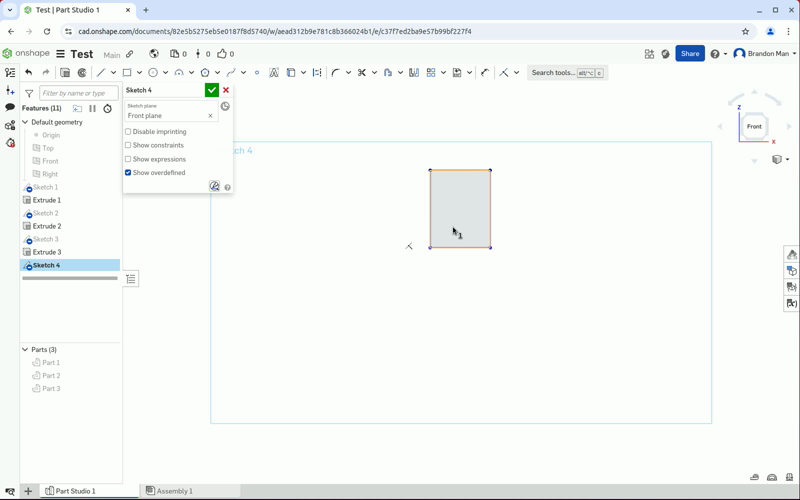
mouse_move(73, 352)
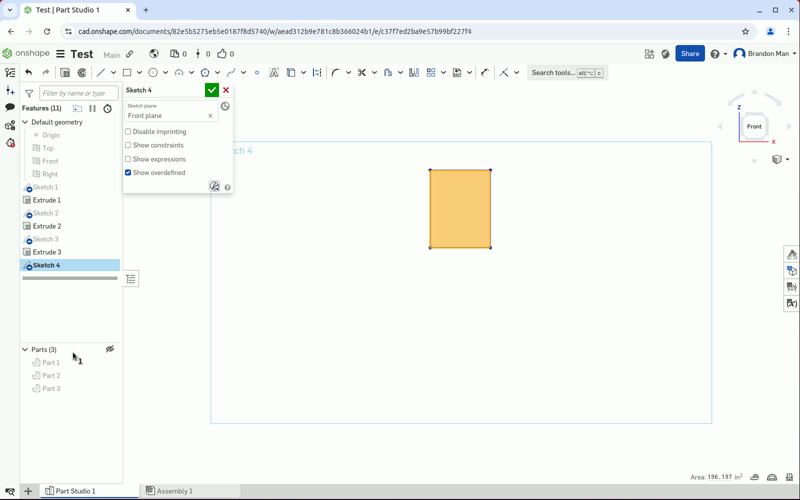
key(shift+y)
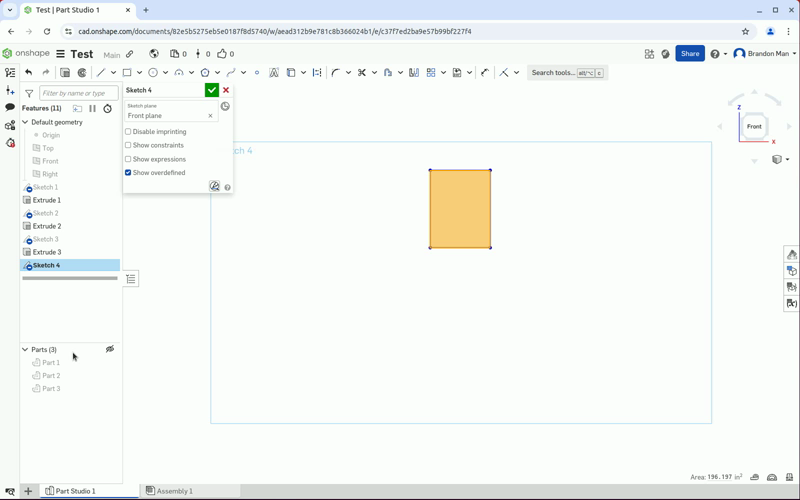
key(shift+e)
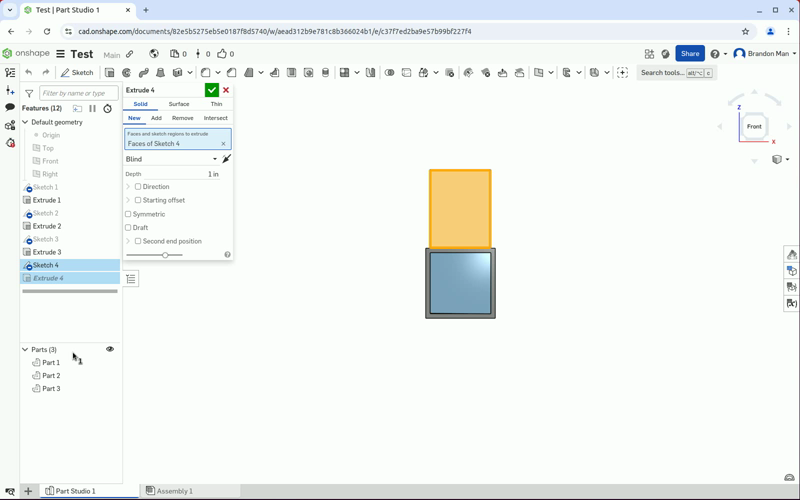
mouse_move(143, 106)
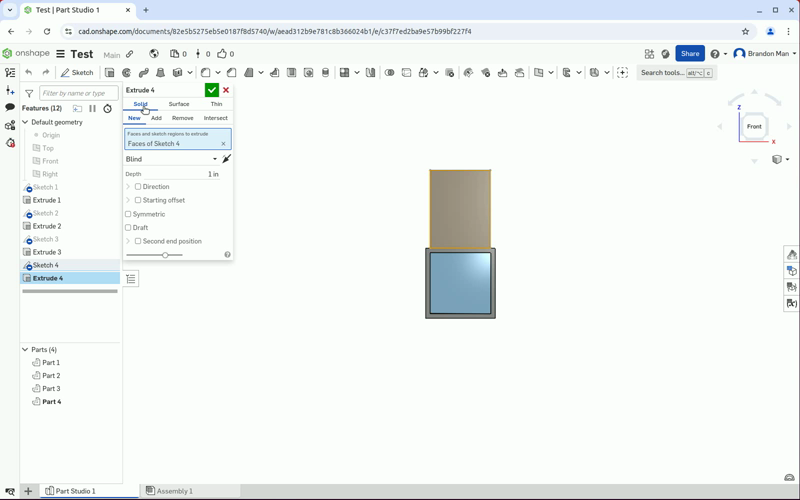
click(143, 106)
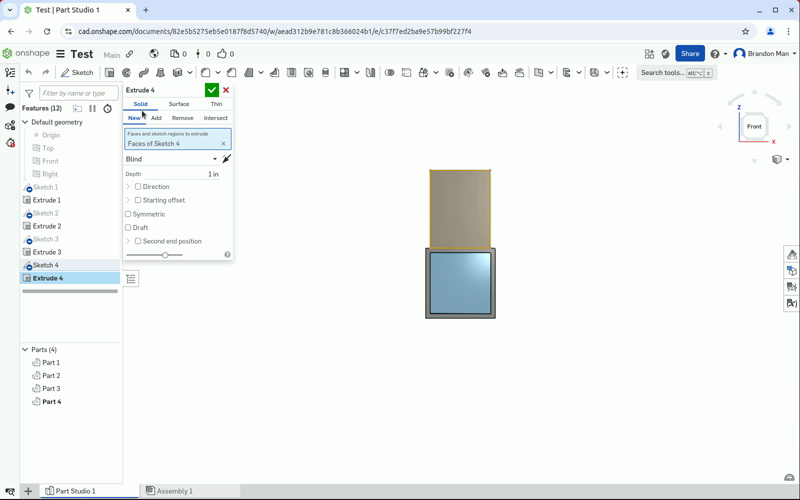
mouse_move(137, 120)
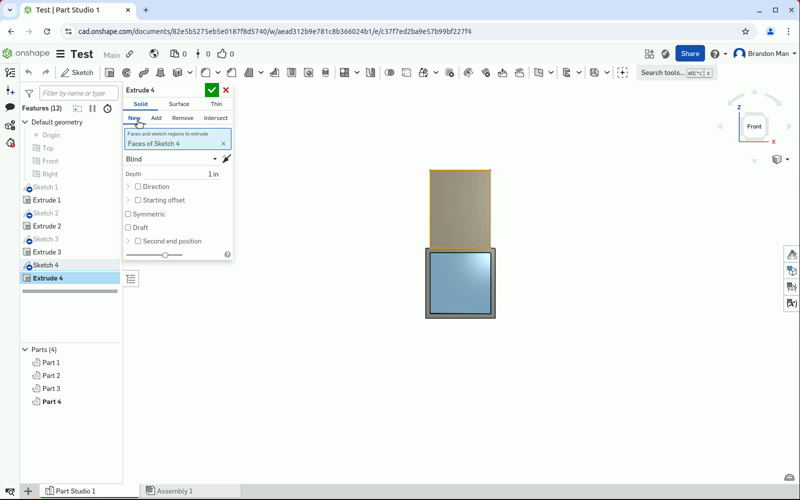
click(137, 120)
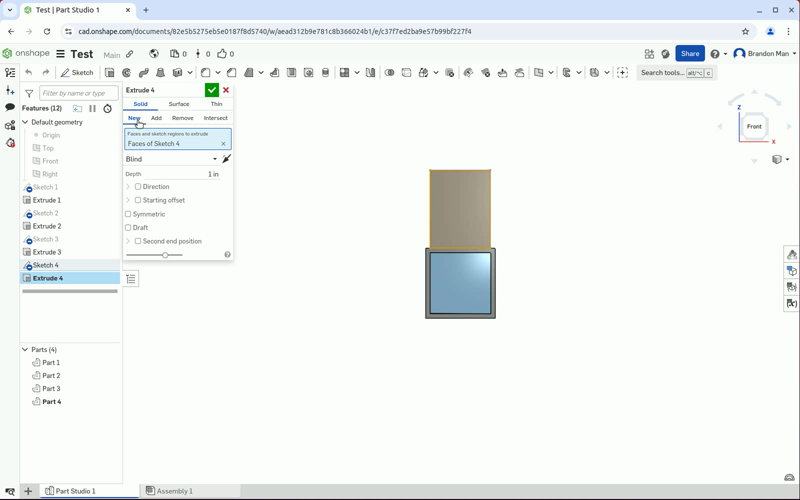
key(tab, 4)
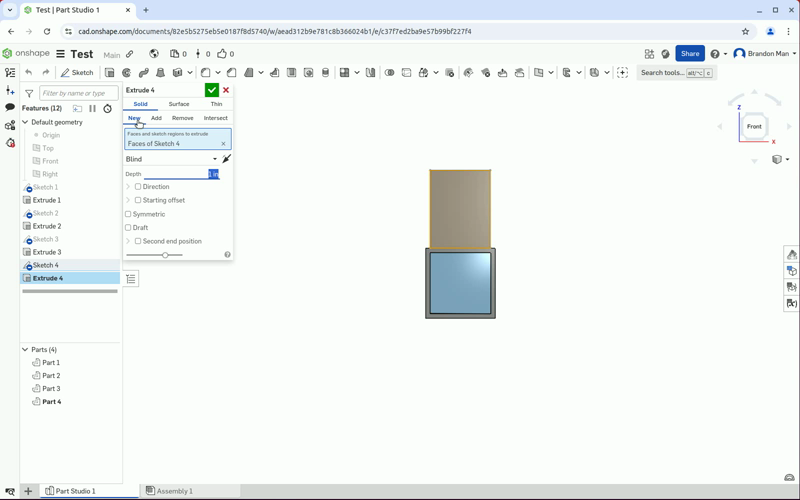
text(12.516)
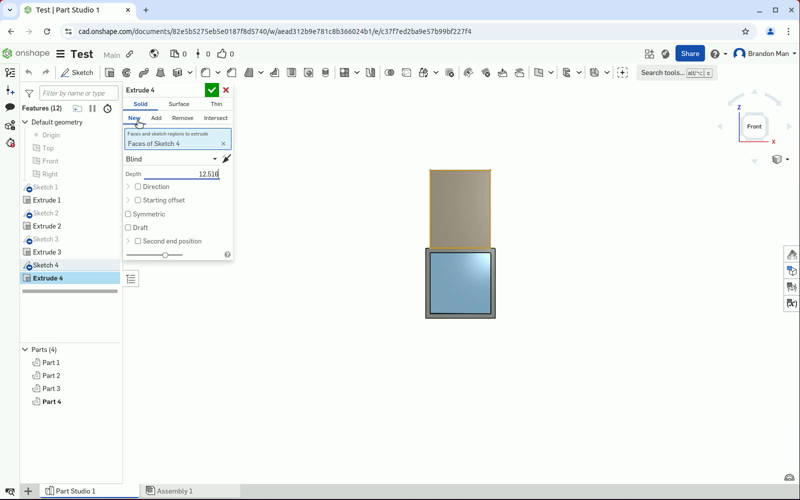
key(tab, 3)
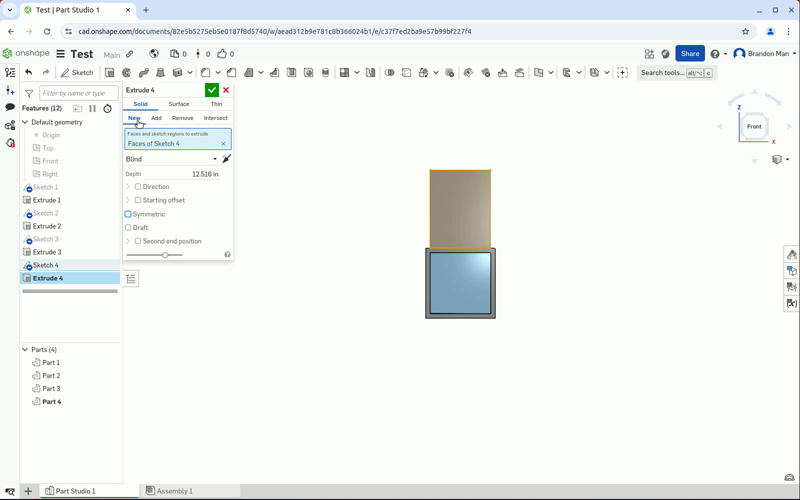
key(space)
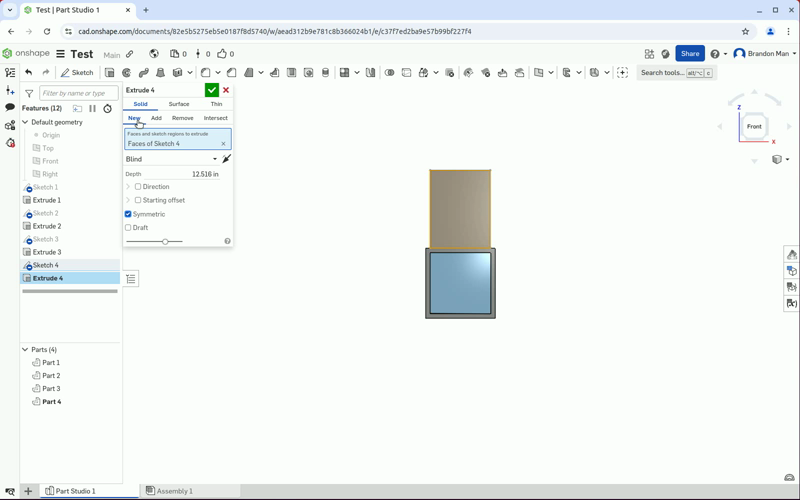
key(enter)
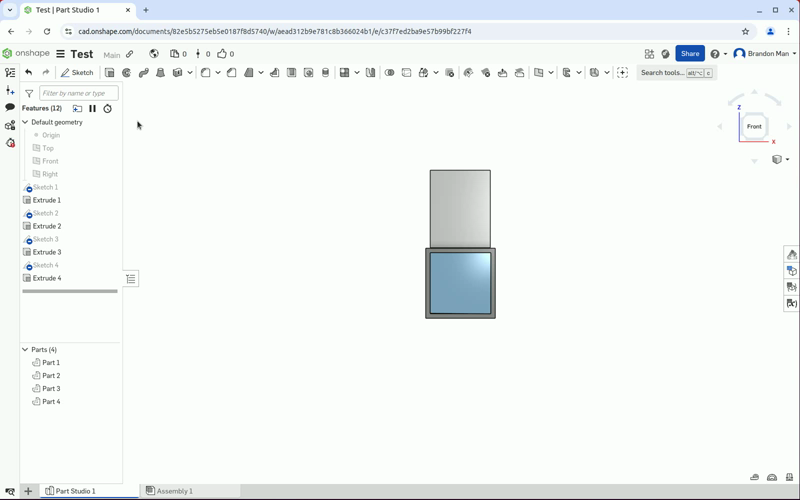
key(shift+h)
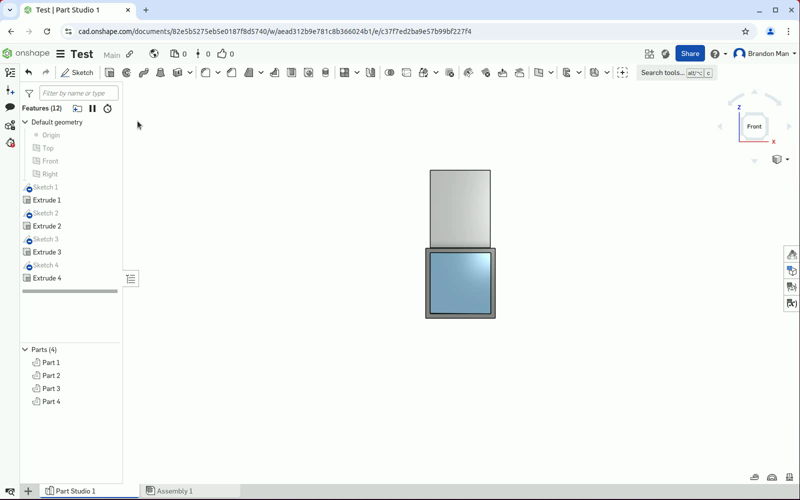
key(shift+h)
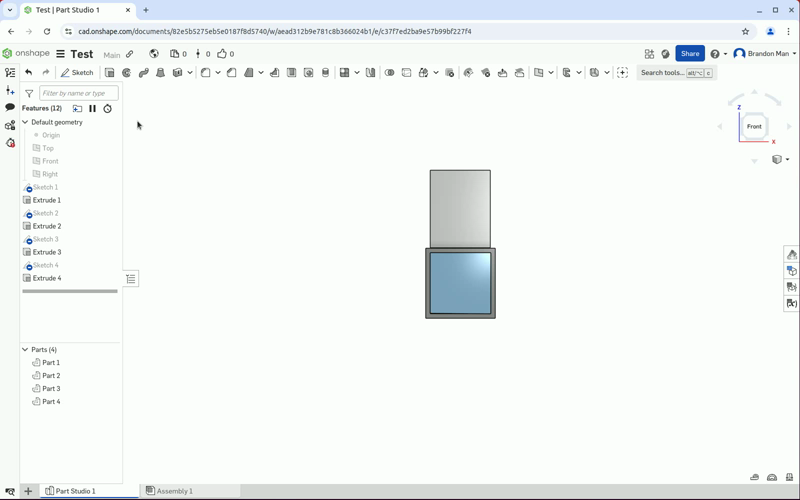
mouse_move(73, 189)
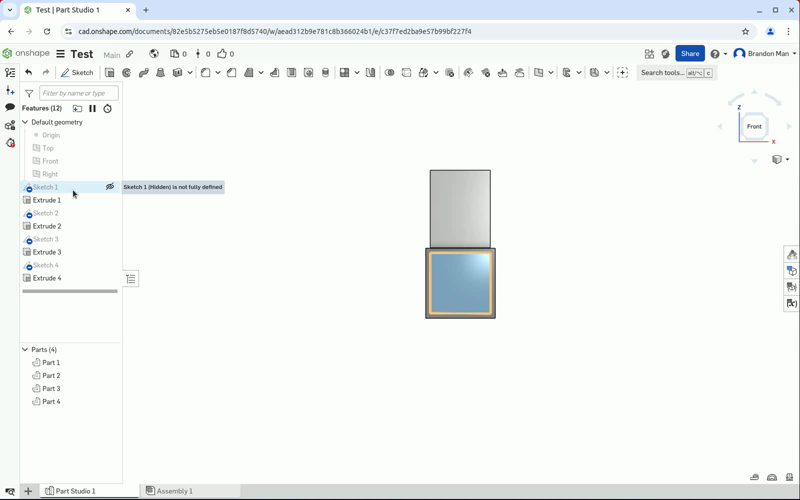
click(73, 189)
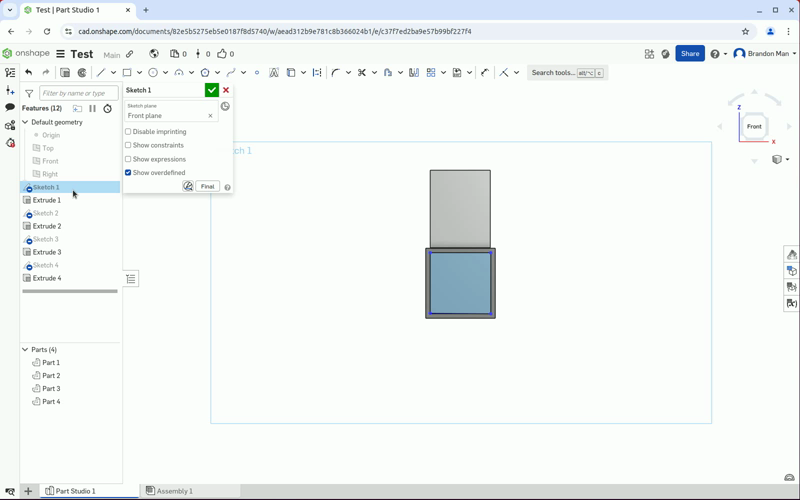
mouse_move(229, 92)
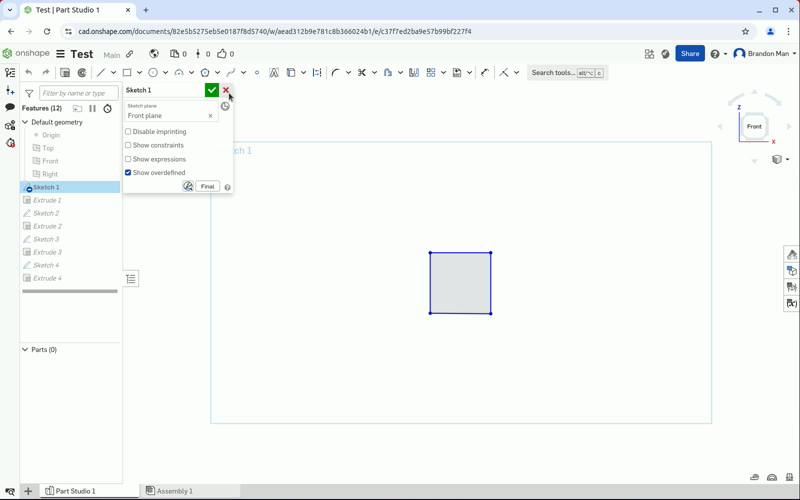
click(229, 92)
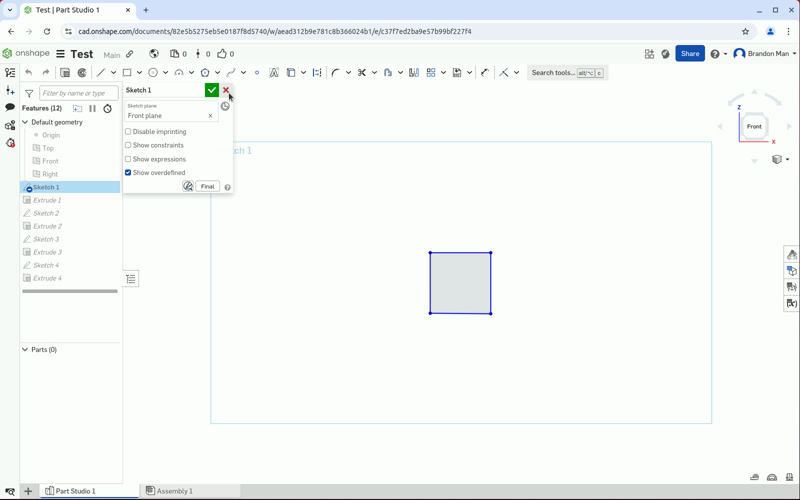
key(shift+s)
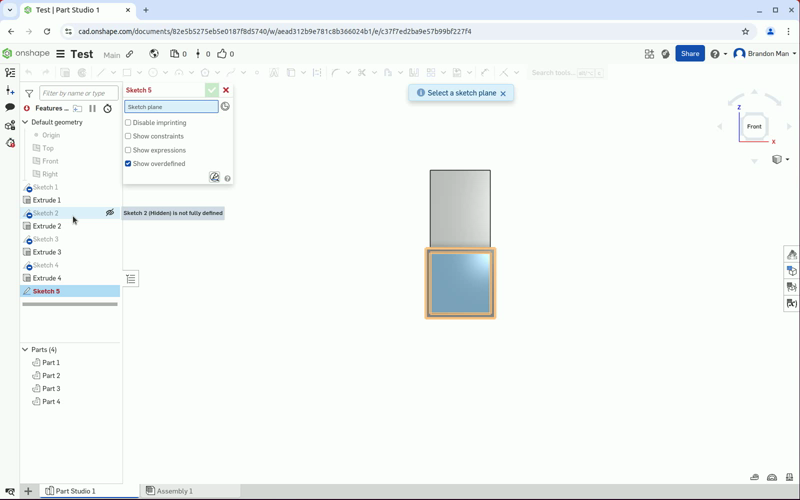
scroll(3)
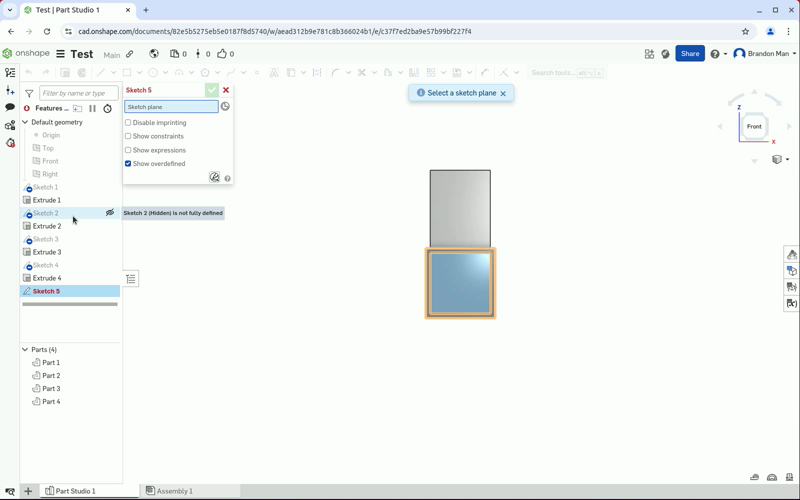
mouse_move(73, 163)
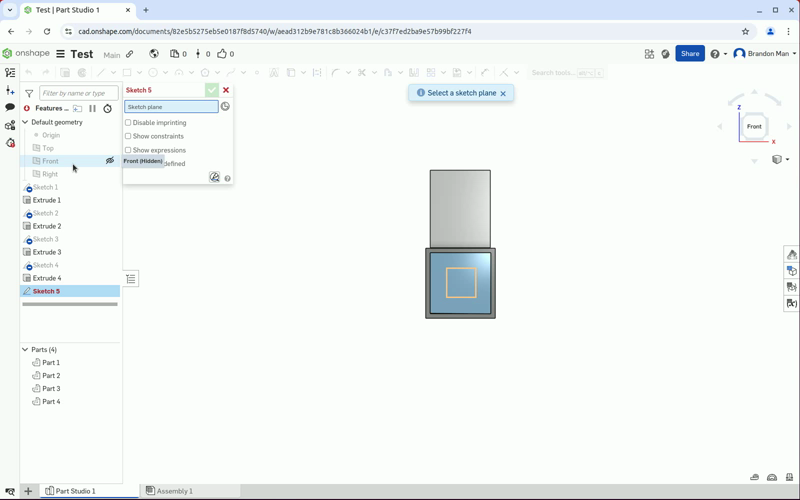
click(73, 163)
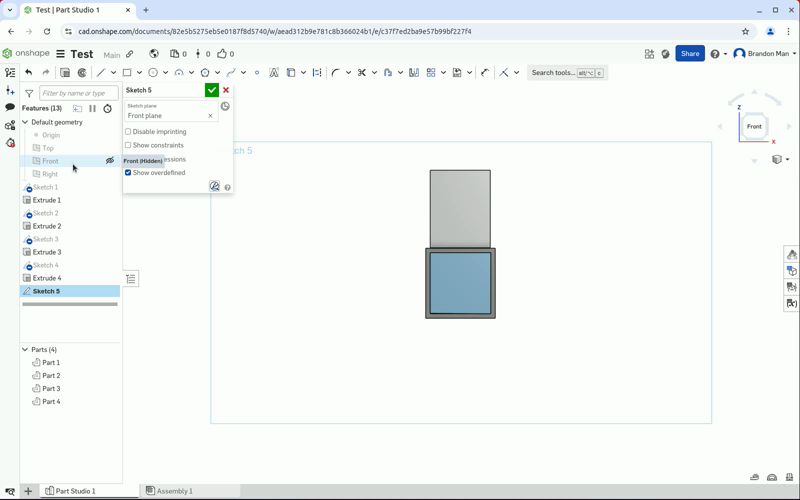
mouse_move(73, 352)
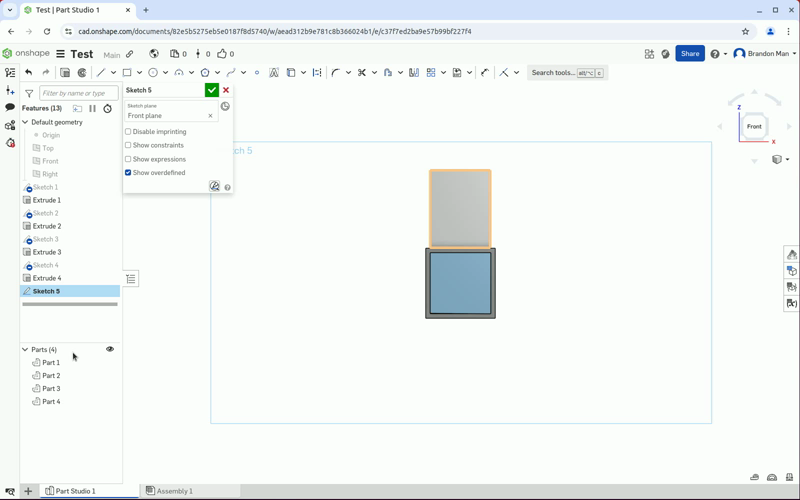
key(y)
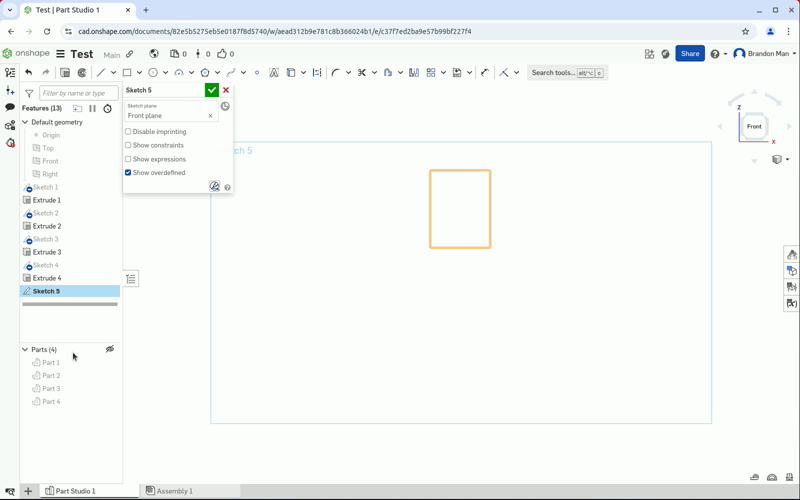
key(l)
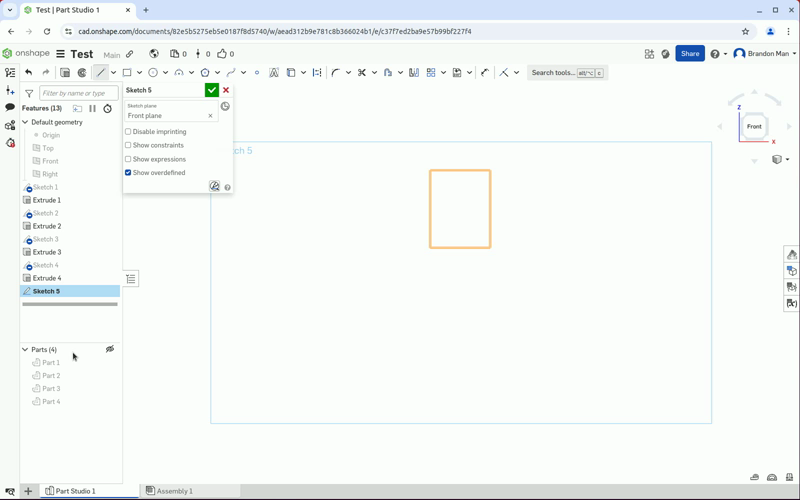
key_down(shift)
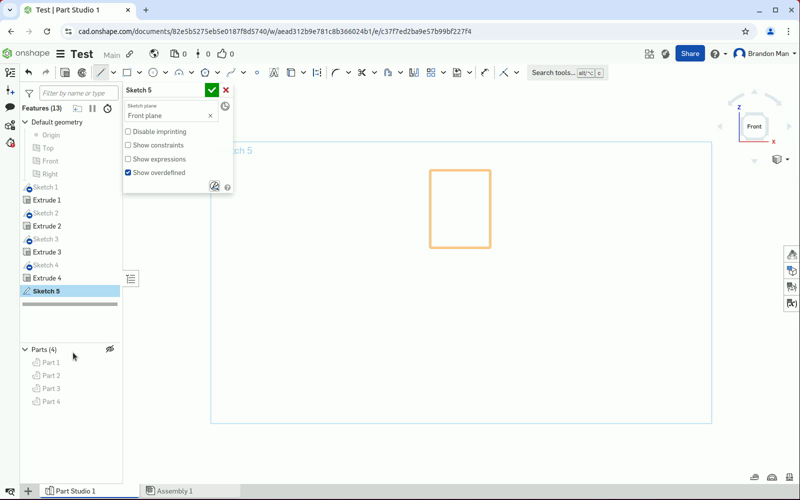
mouse_move(495, 313)
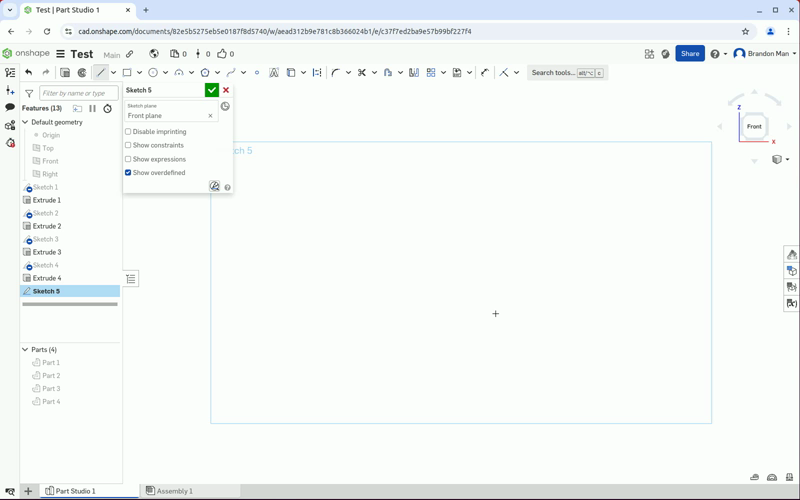
click(495, 313)
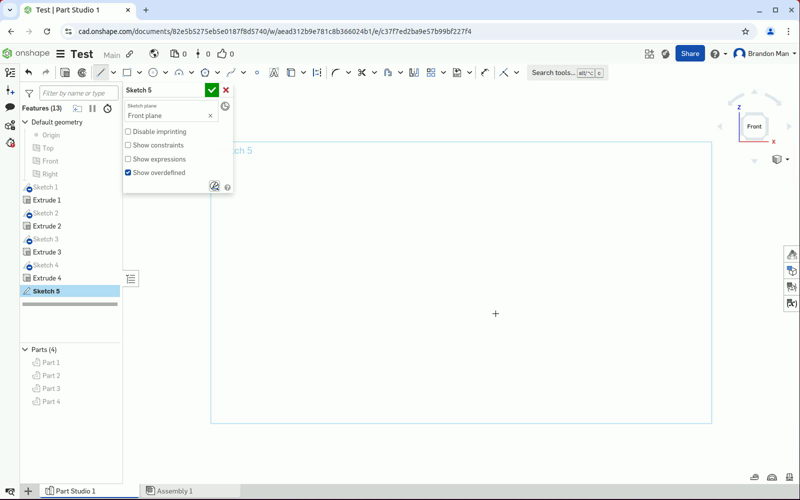
key_up(shift)
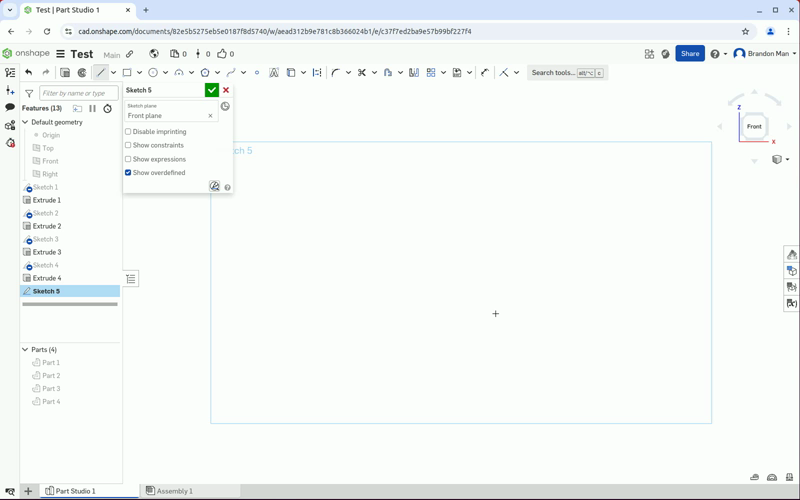
key_down(shift)
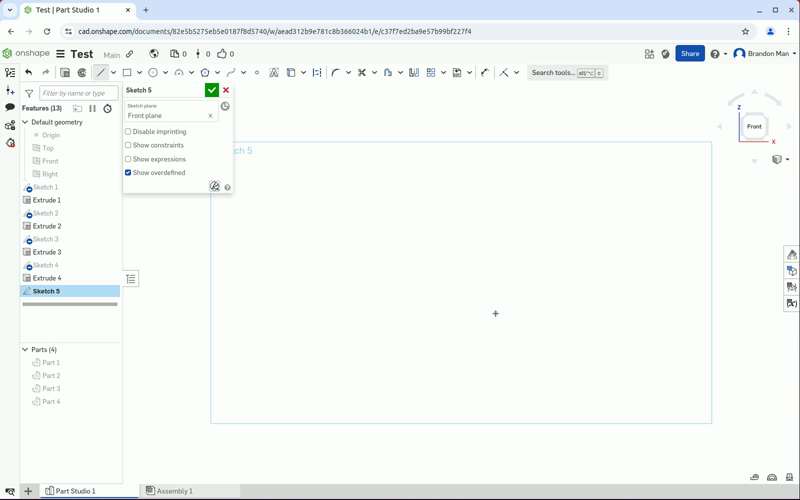
mouse_move(573, 313)
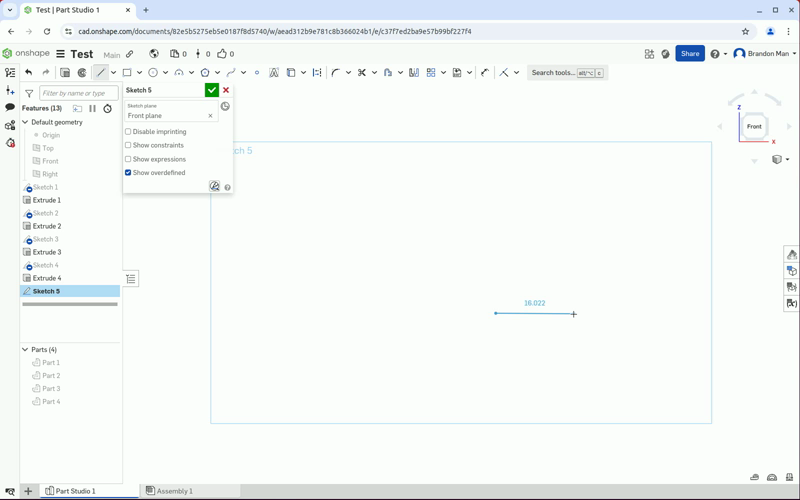
click(573, 313)
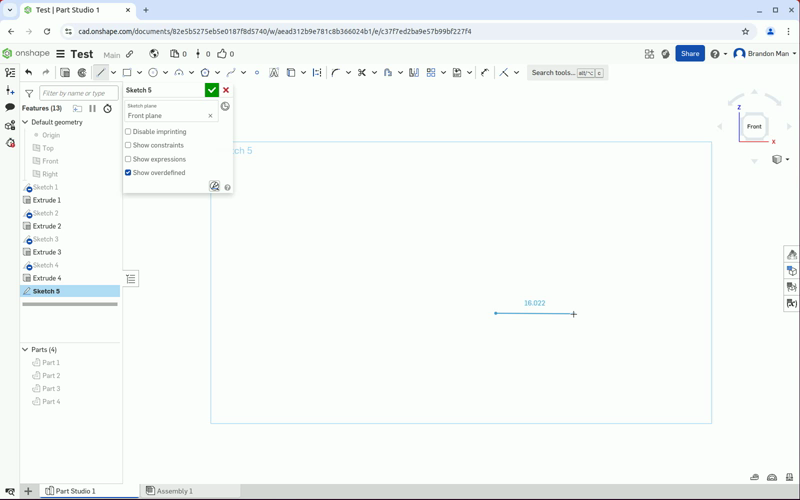
key_up(shift)
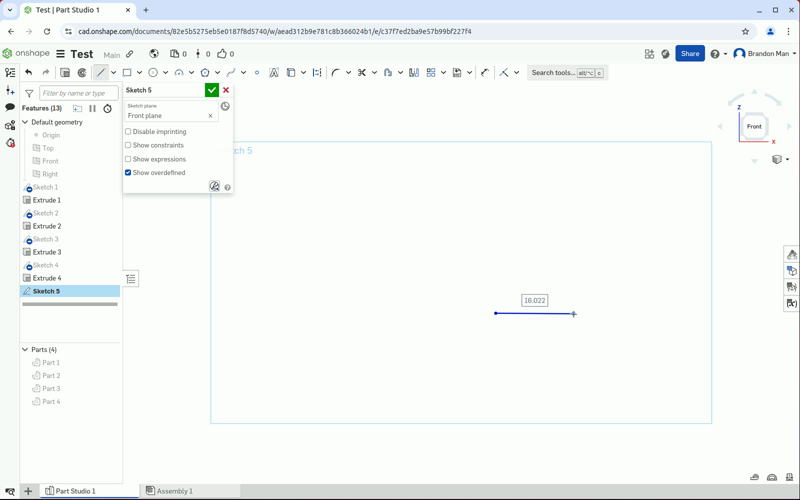
key_down(shift)
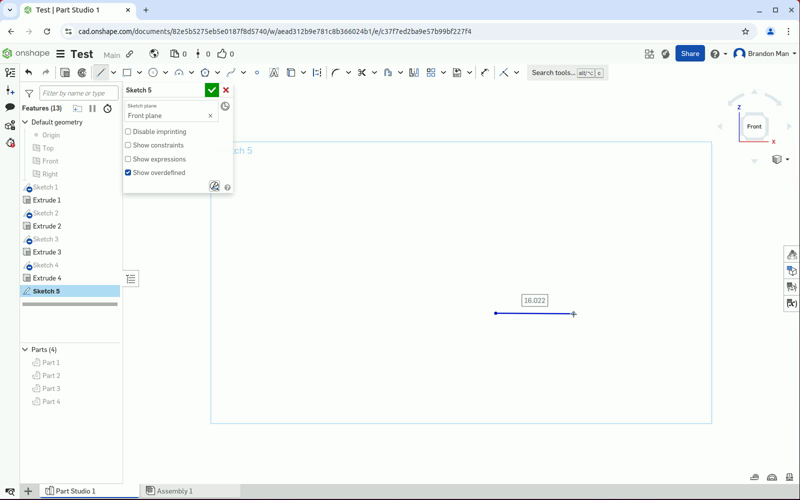
mouse_move(573, 253)
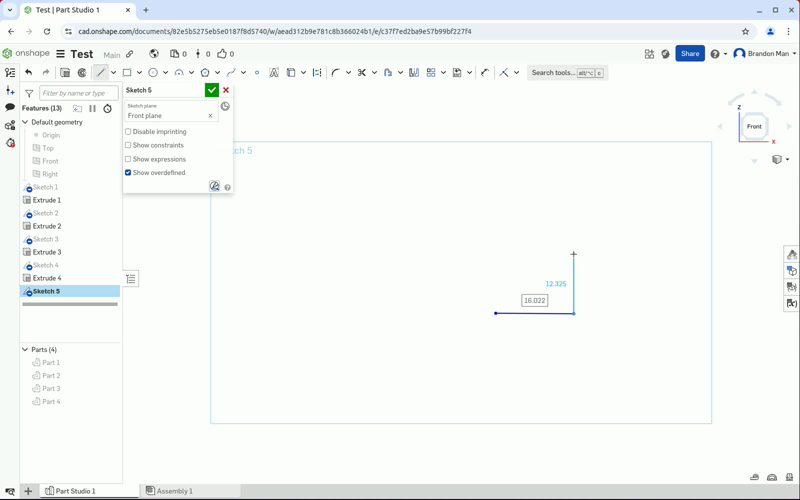
click(573, 253)
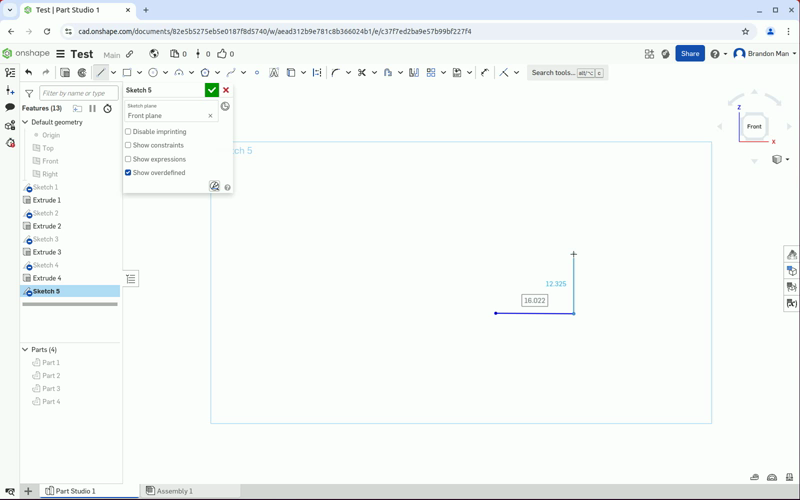
key_up(shift)
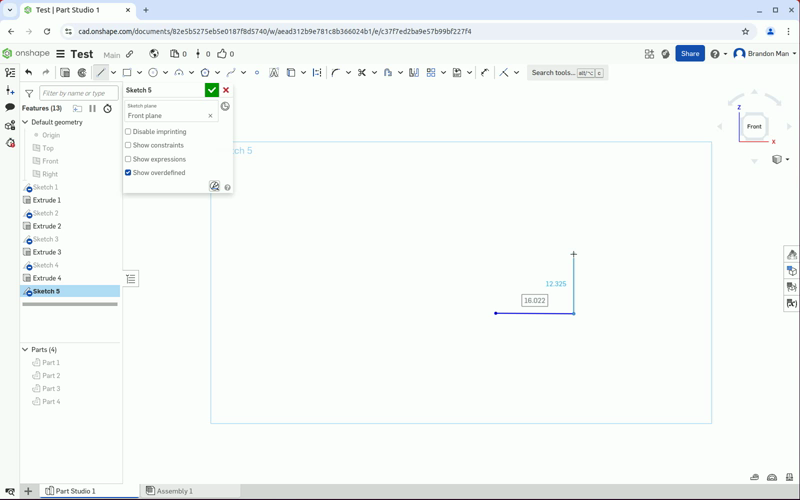
key_down(shift)
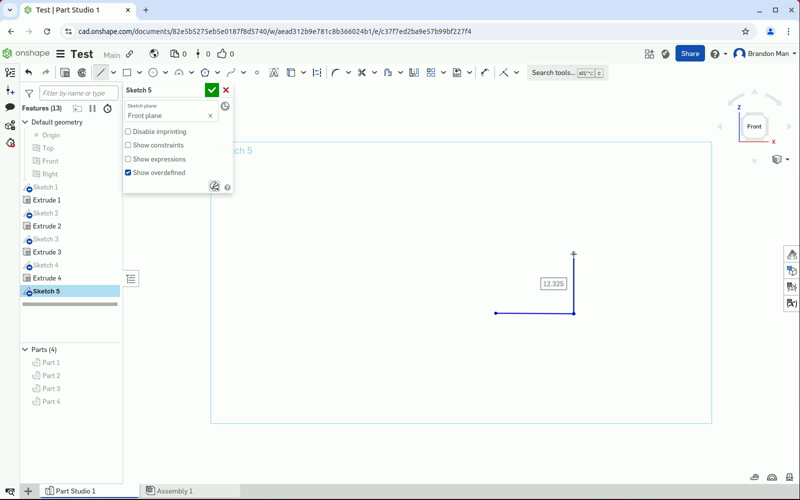
mouse_move(495, 253)
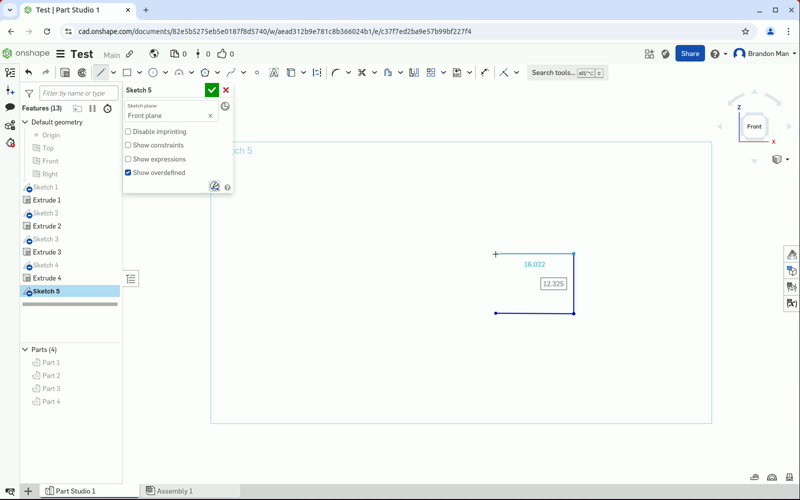
click(495, 253)
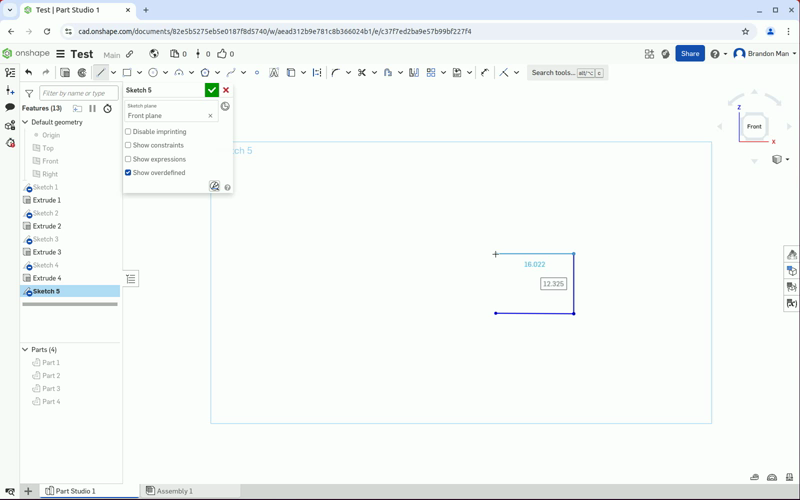
key_up(shift)
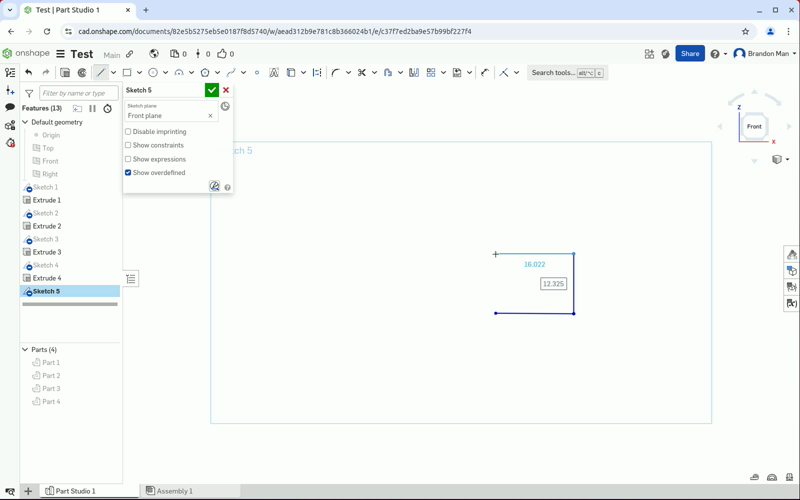
mouse_move(525, 253)
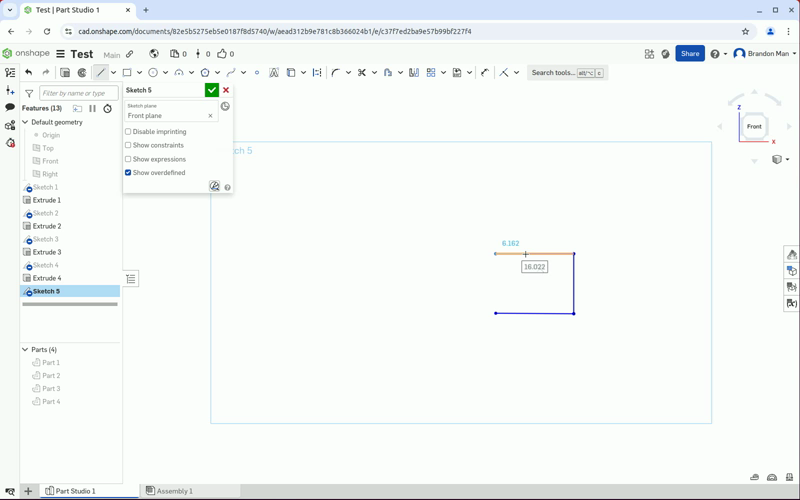
key_down(shift)
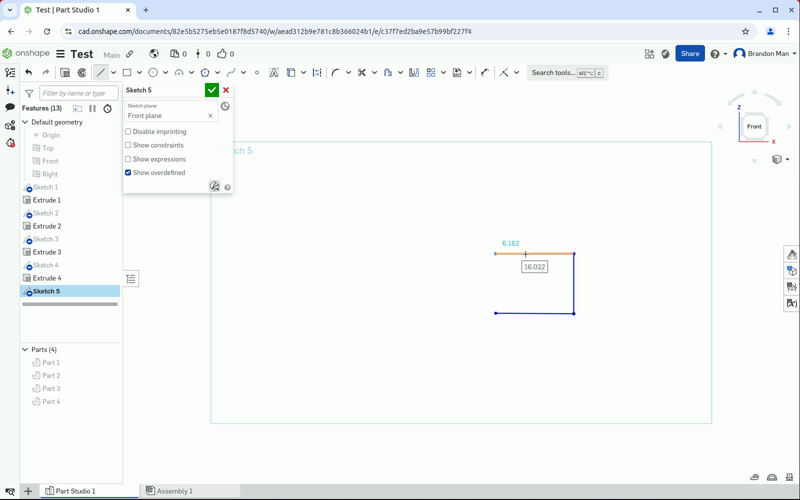
mouse_move(495, 313)
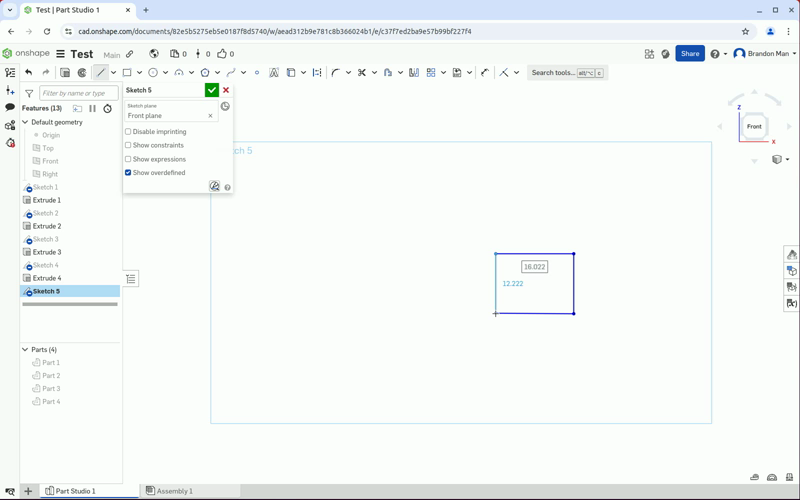
key_up(shift)
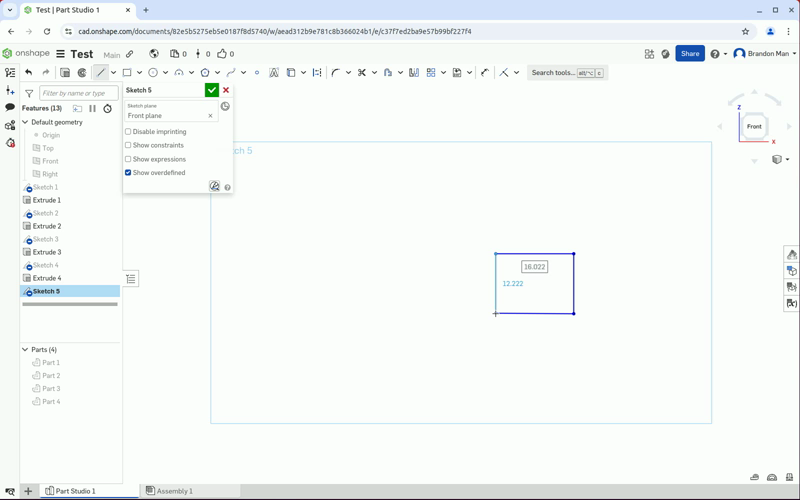
click(495, 313)
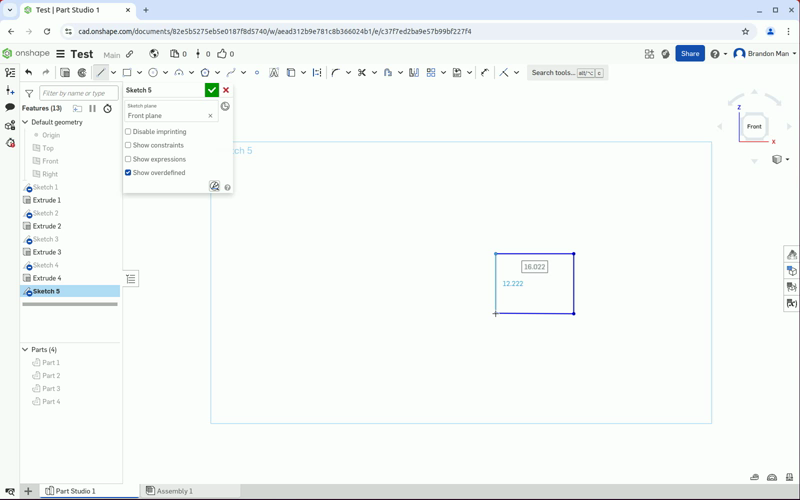
key(esc)
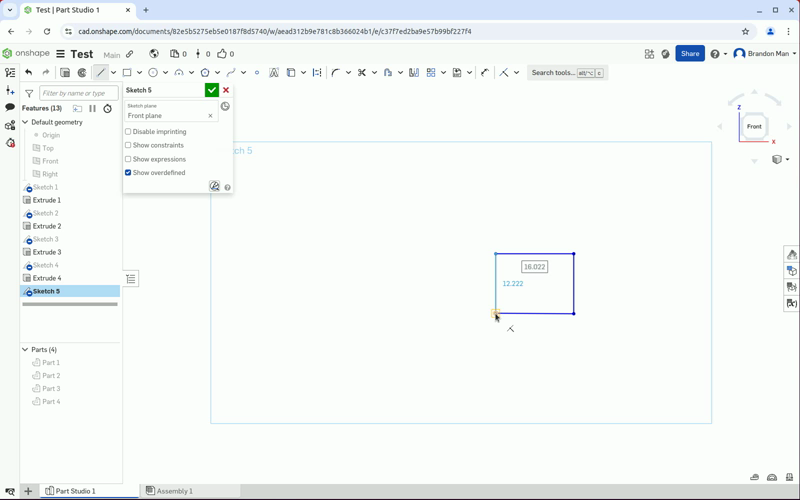
mouse_move(507, 258)
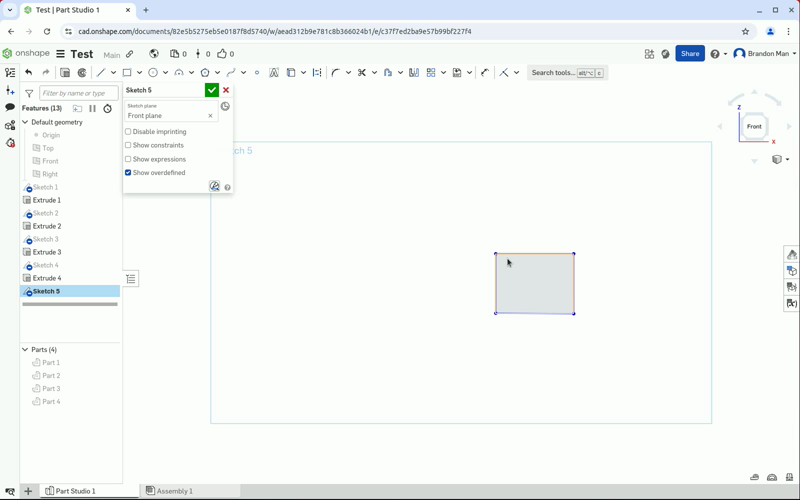
click(507, 258)
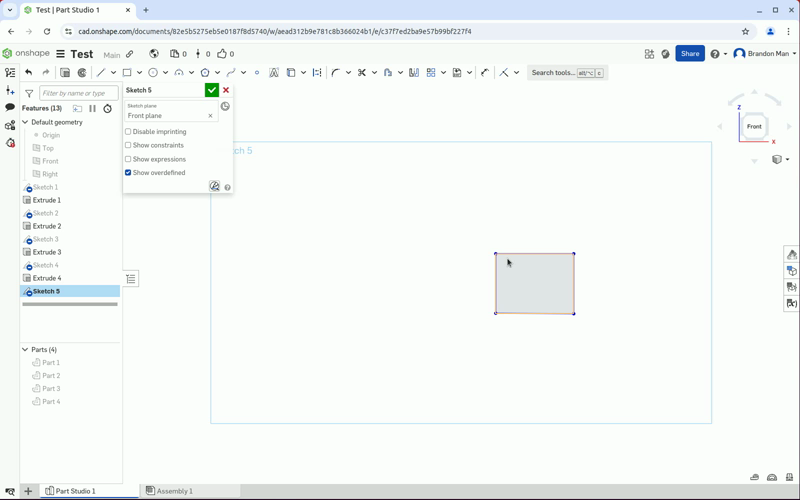
mouse_move(73, 352)
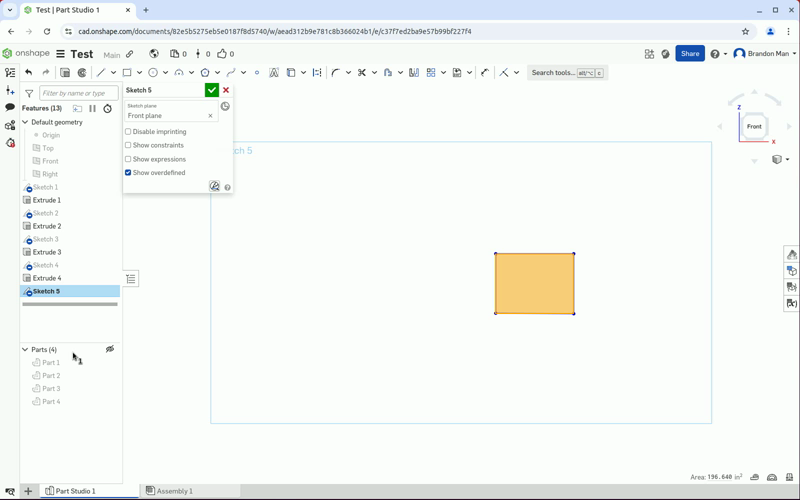
key(shift+y)
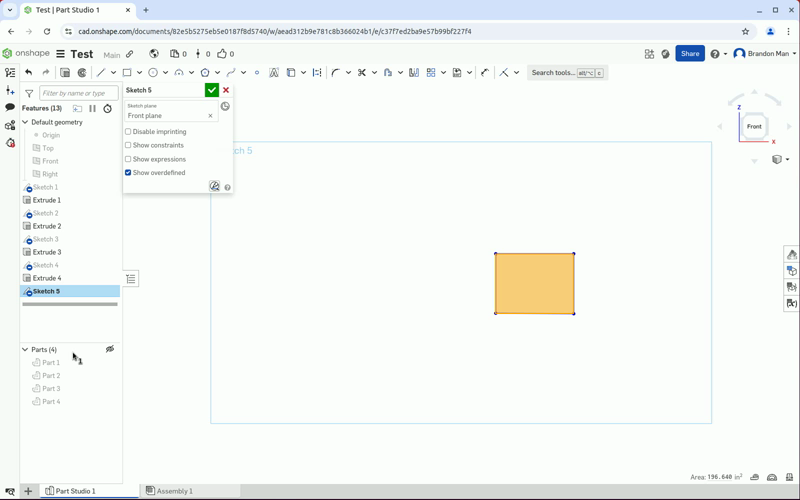
key(shift+e)
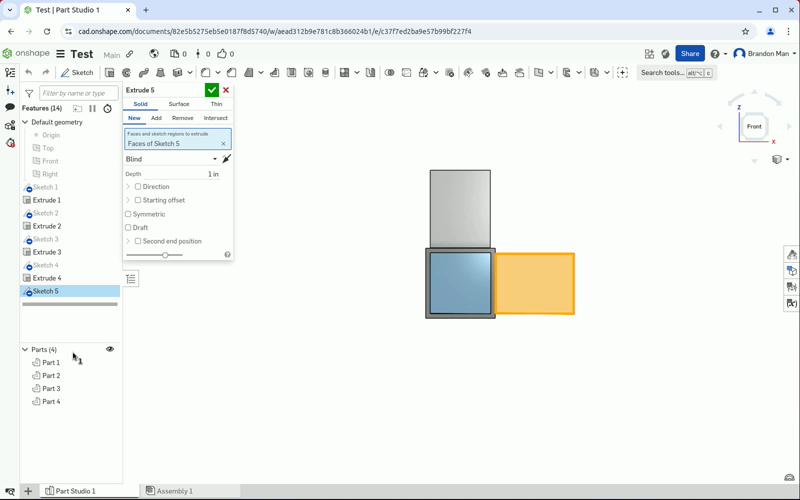
mouse_move(143, 106)
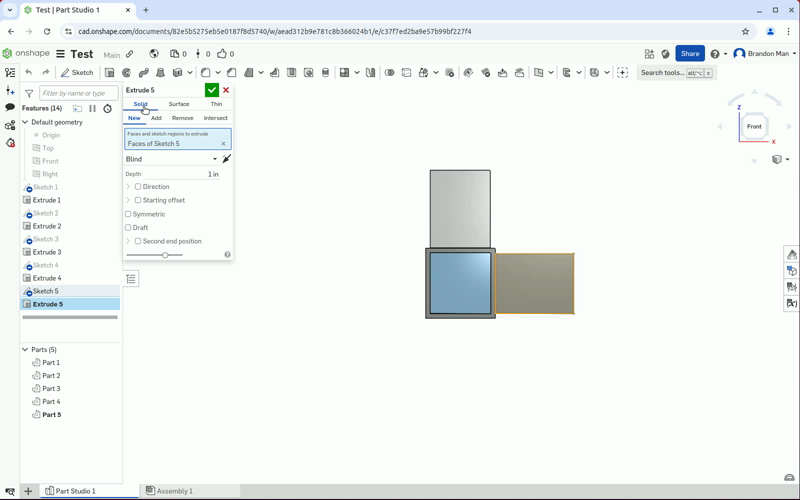
click(143, 106)
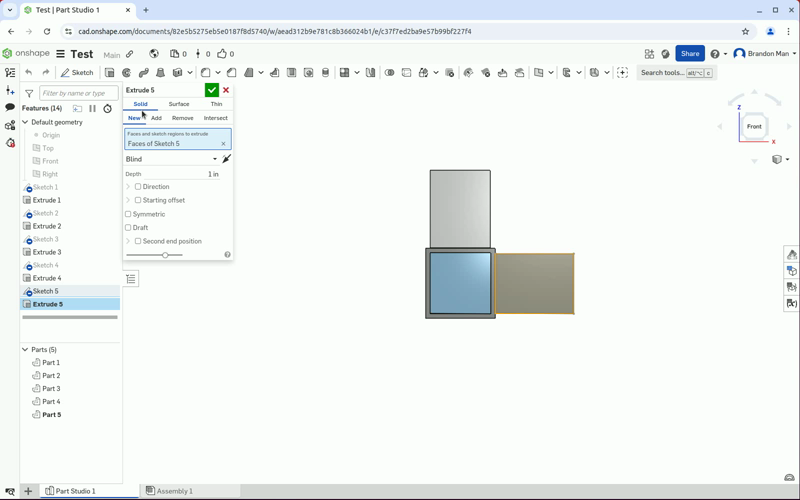
mouse_move(137, 120)
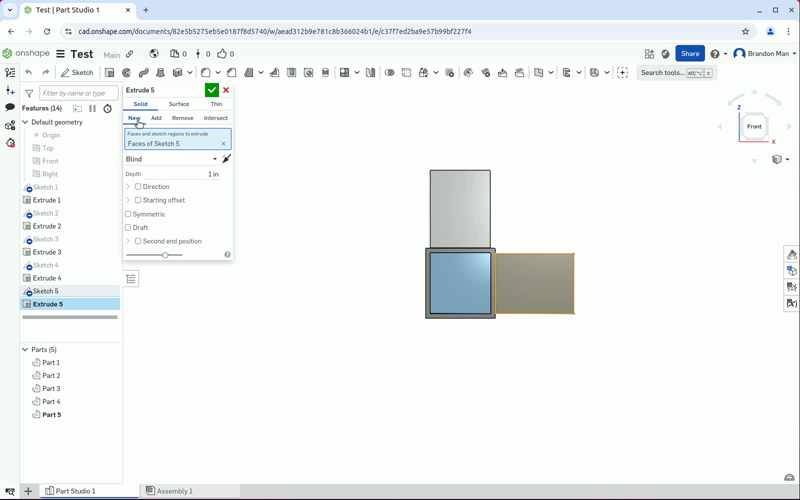
click(137, 120)
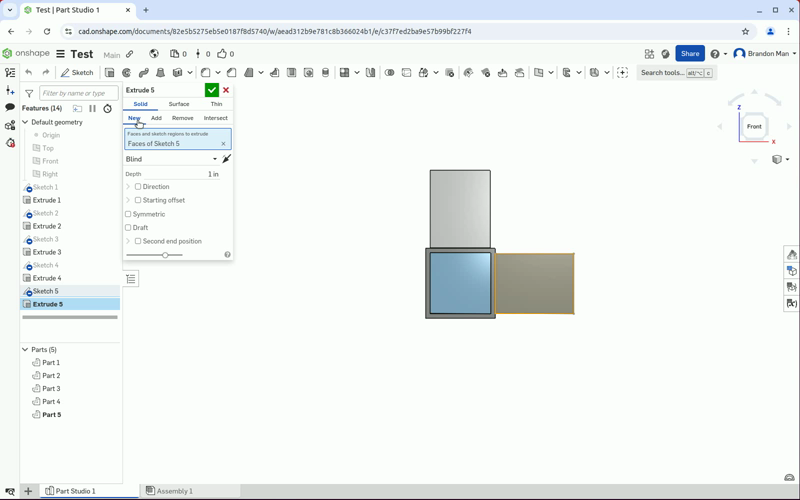
key(tab, 4)
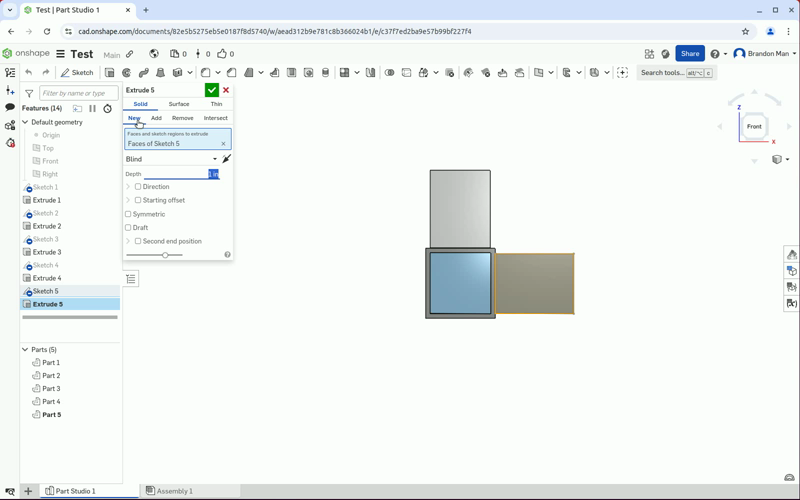
text(12.516)
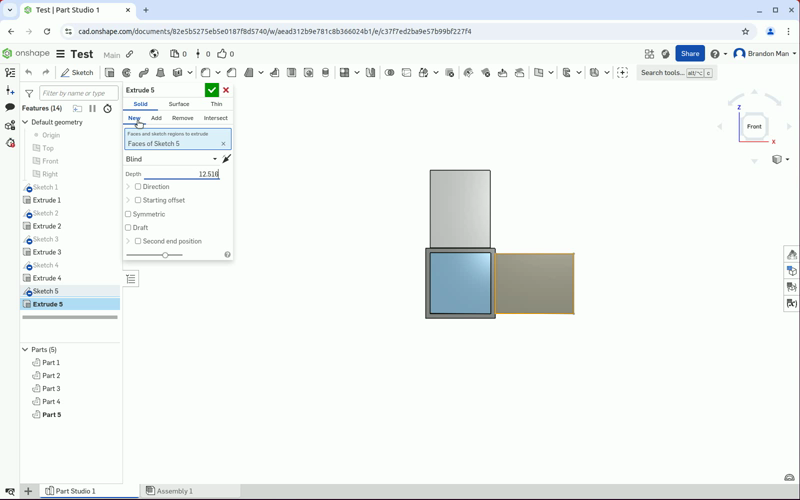
key(tab, 3)
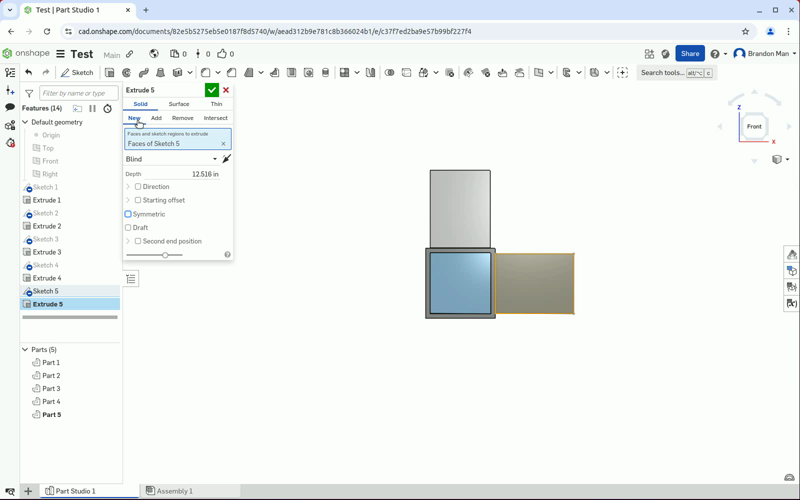
key(space)
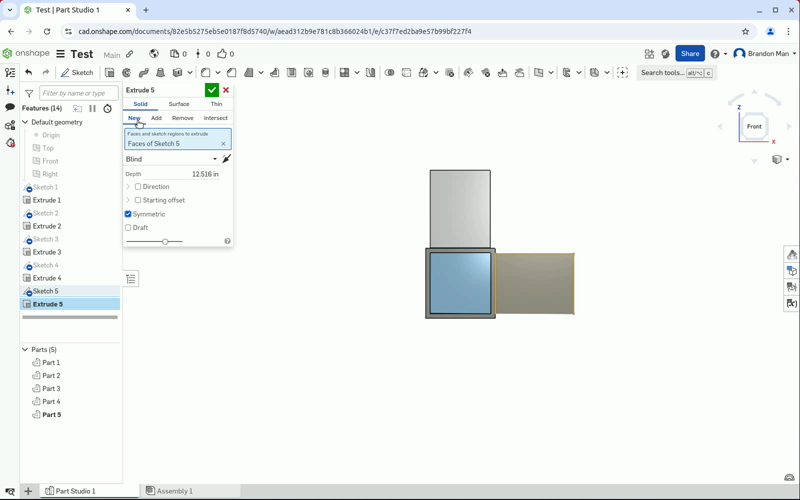
key(enter)
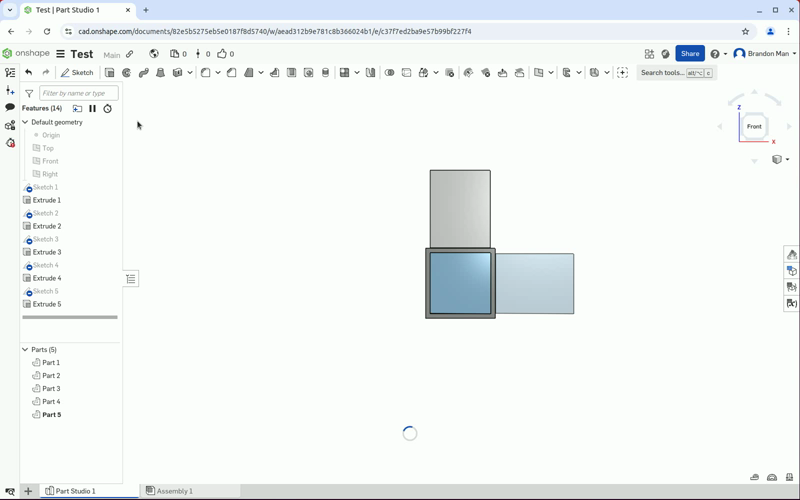
key(shift+h)
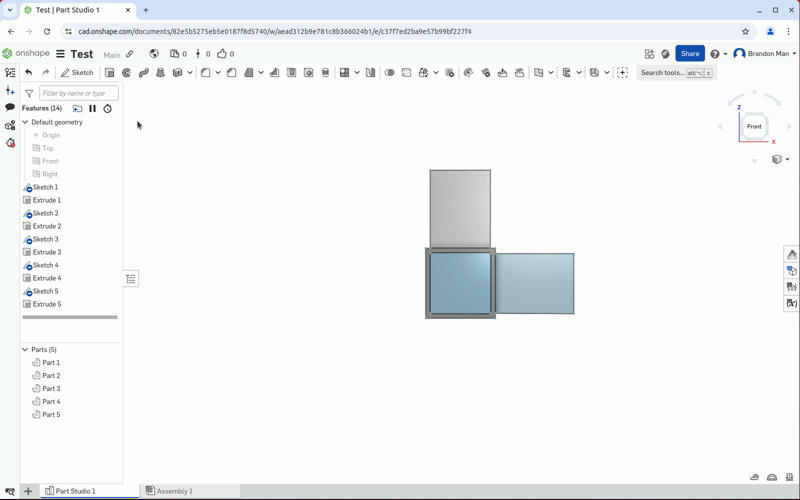
key(shift+h)
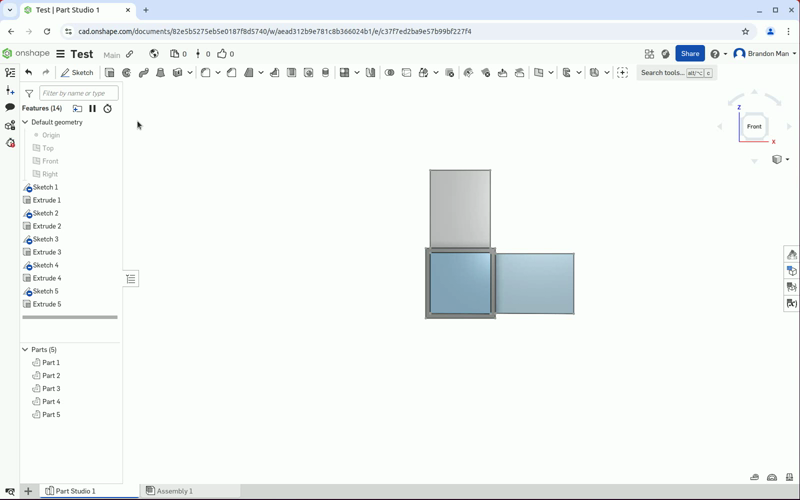
key(shift+7)
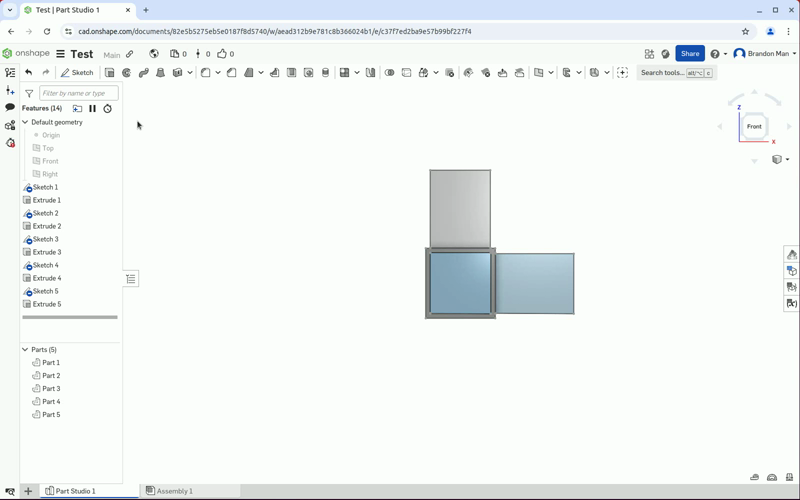
key(left, 2)
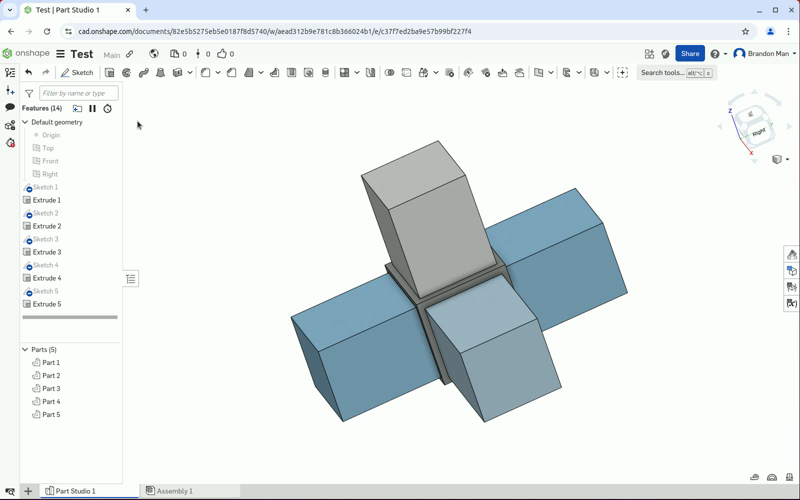
key(down, 2)
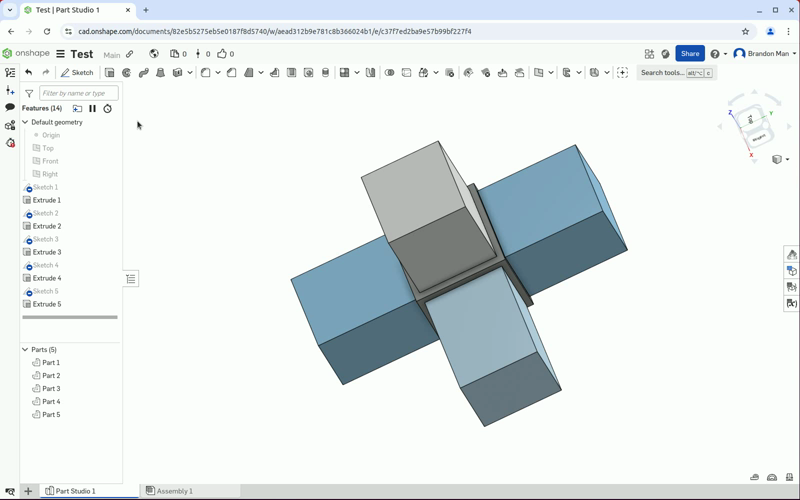
key(up, 2)
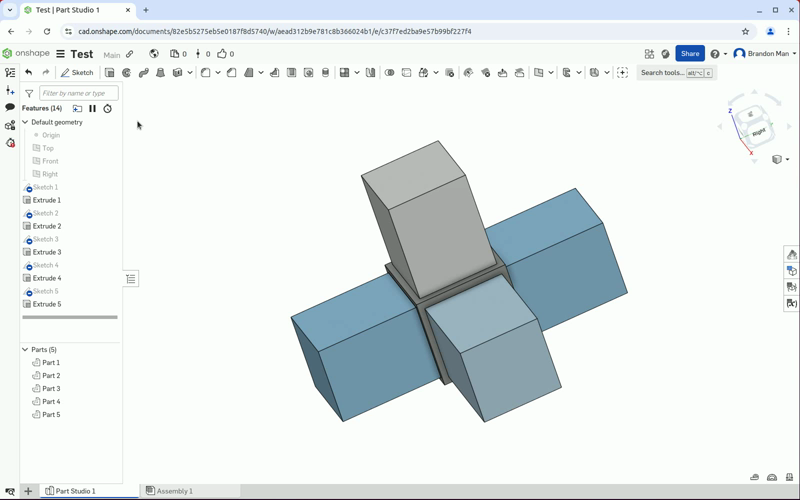
key(right, 2)
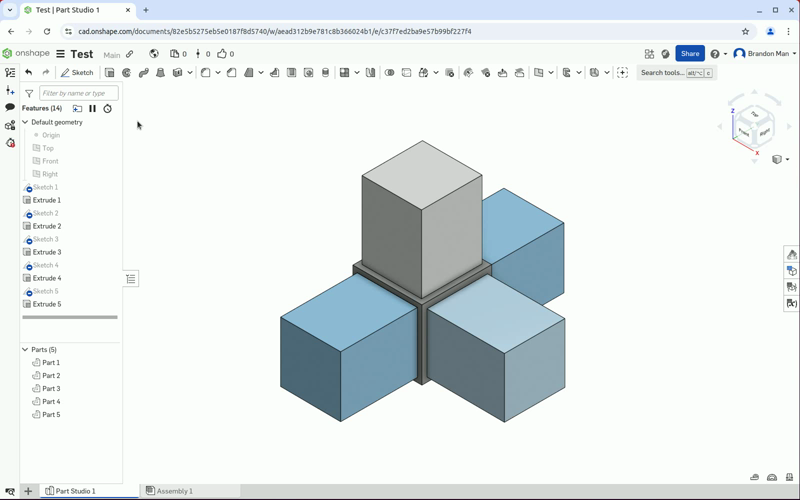
mouse_move(73, 189)
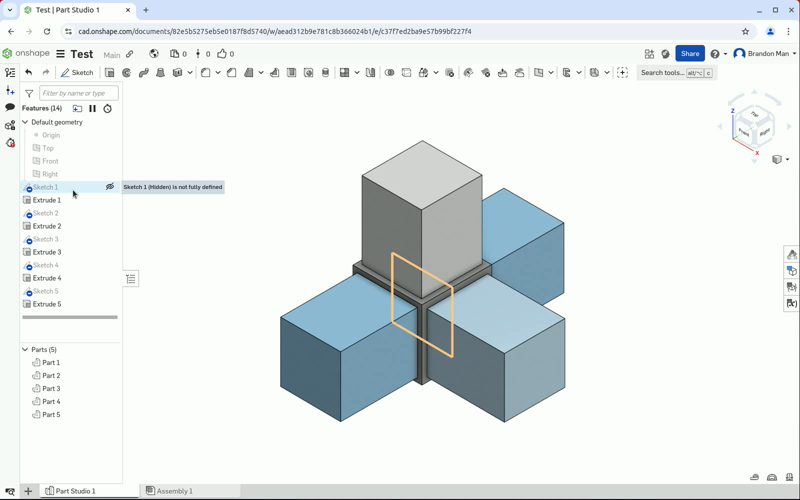
click(73, 189)